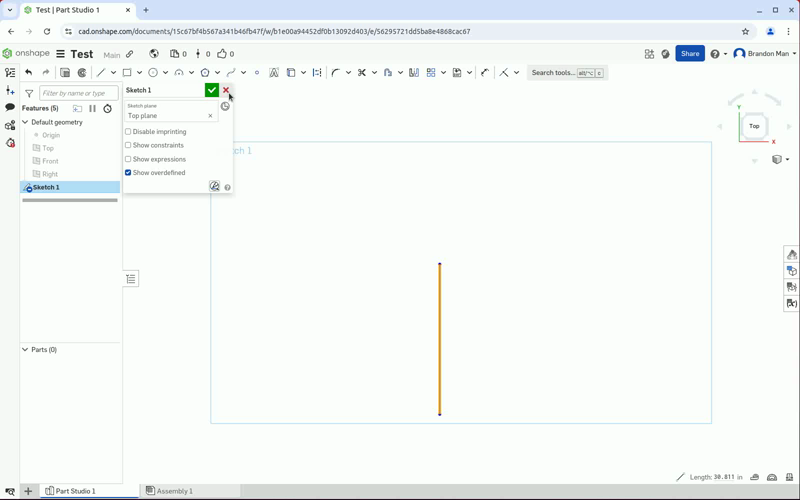
key(shift+h)
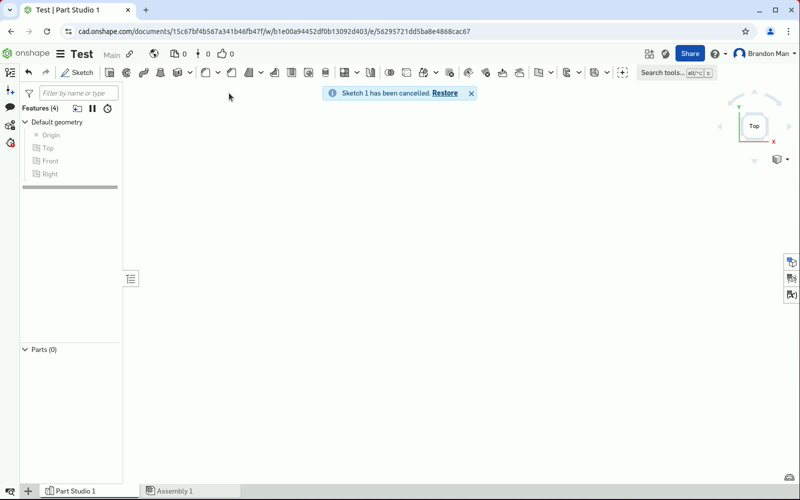
mouse_move(73, 352)
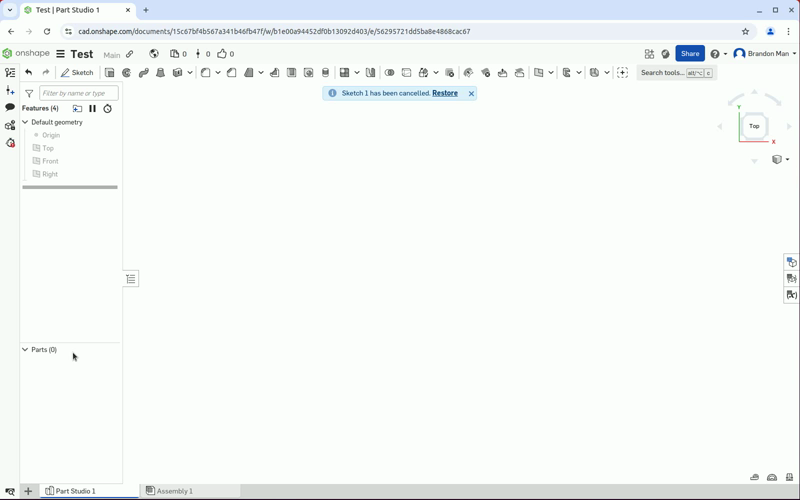
key(y)
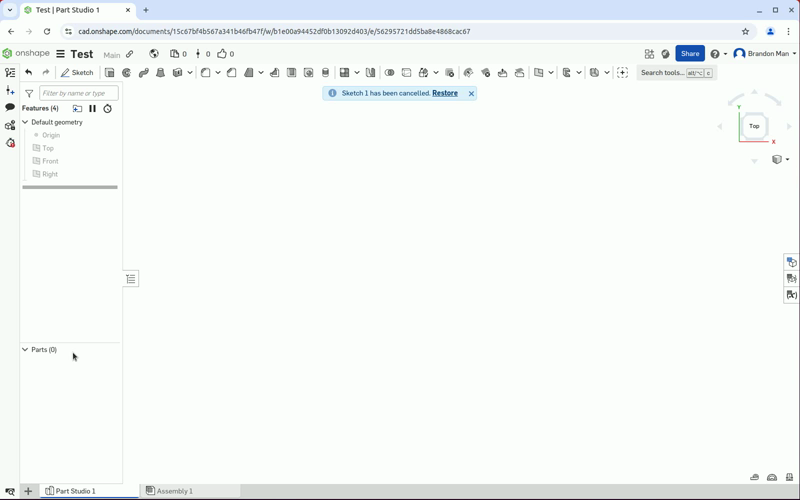
key(shift+p)
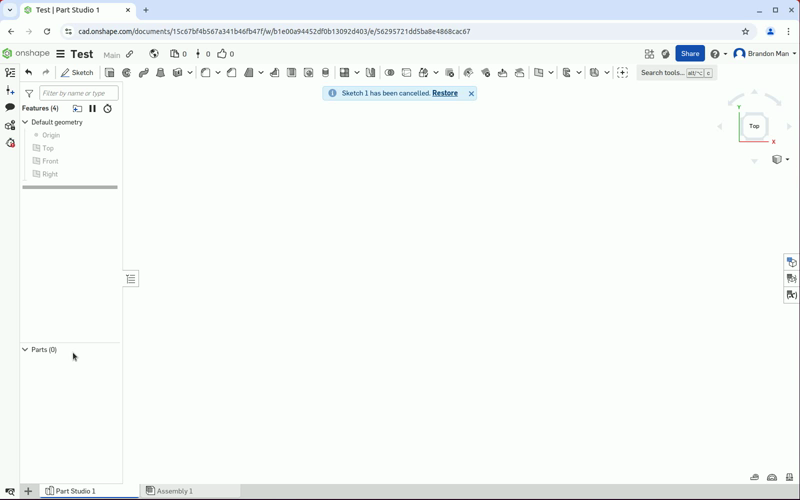
key(space)
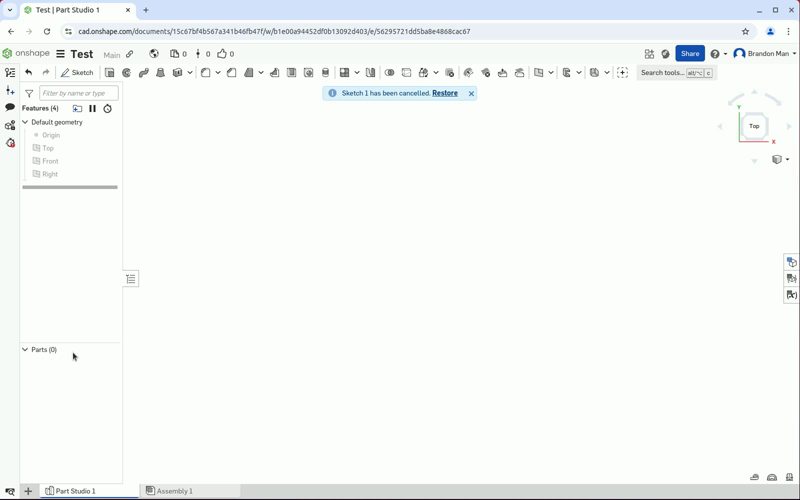
key_down(shift)
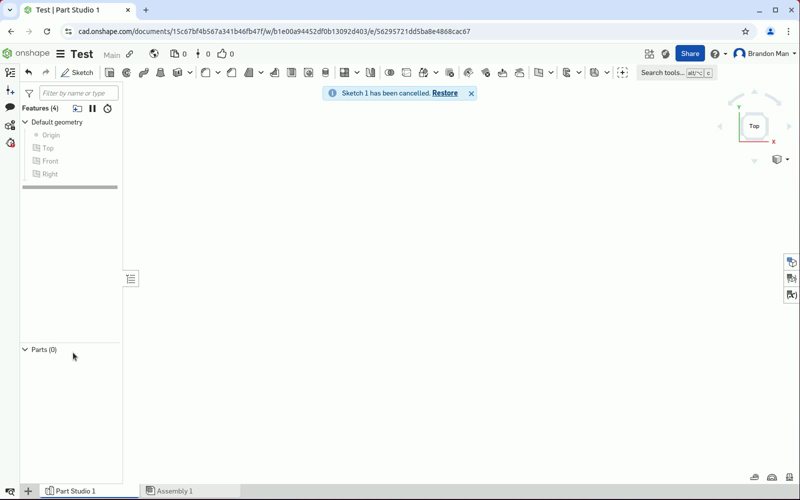
key(up)
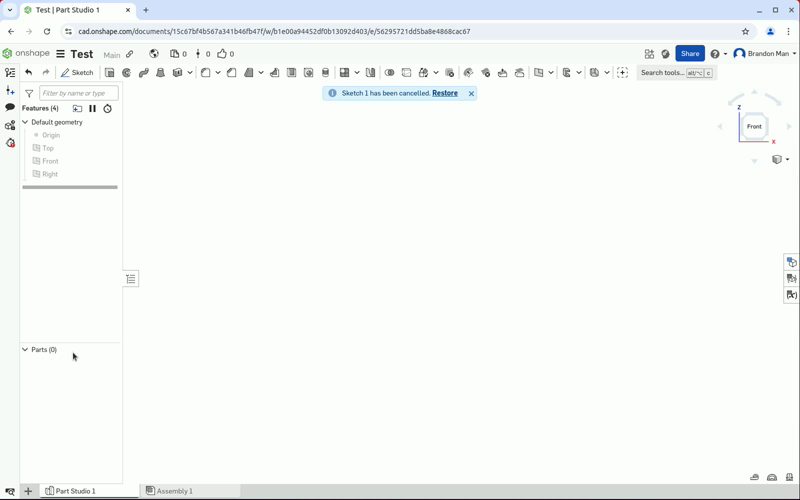
key_up(shift)
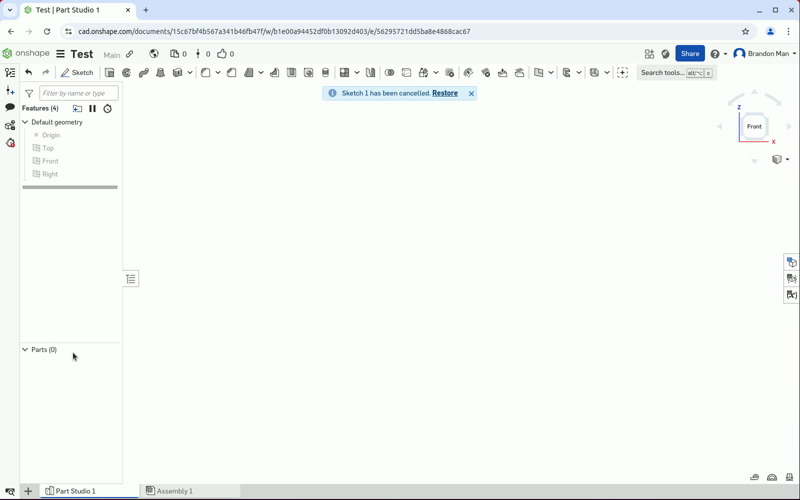
mouse_move(73, 352)
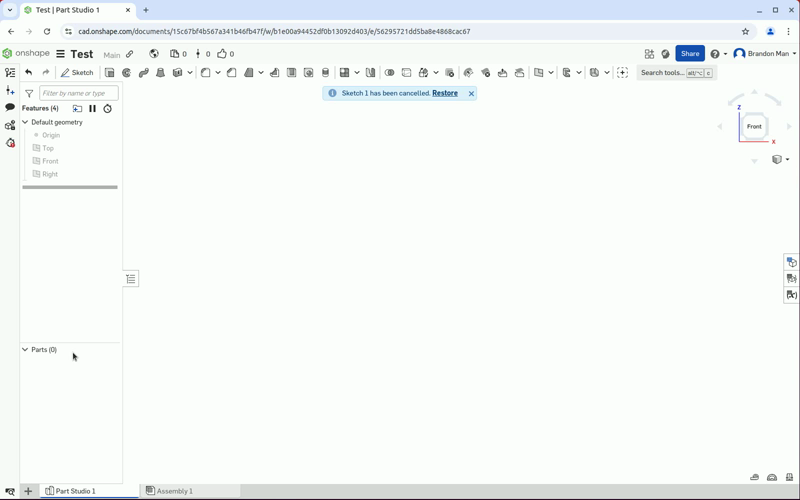
key(shift+y)
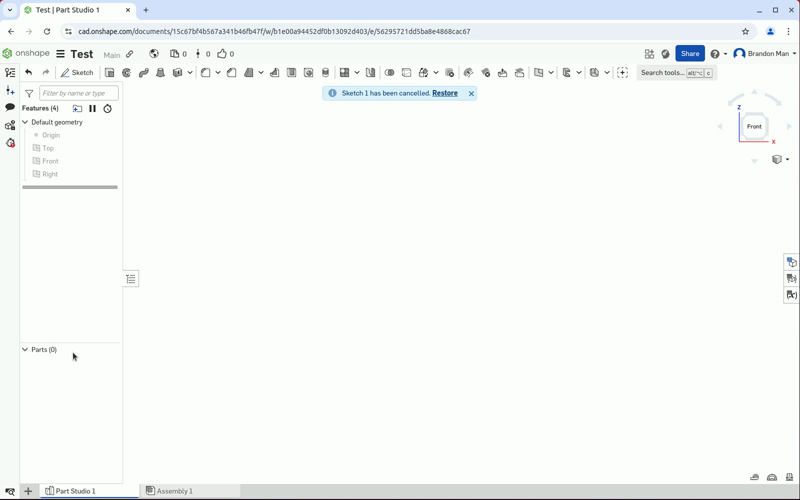
key(shift+s)
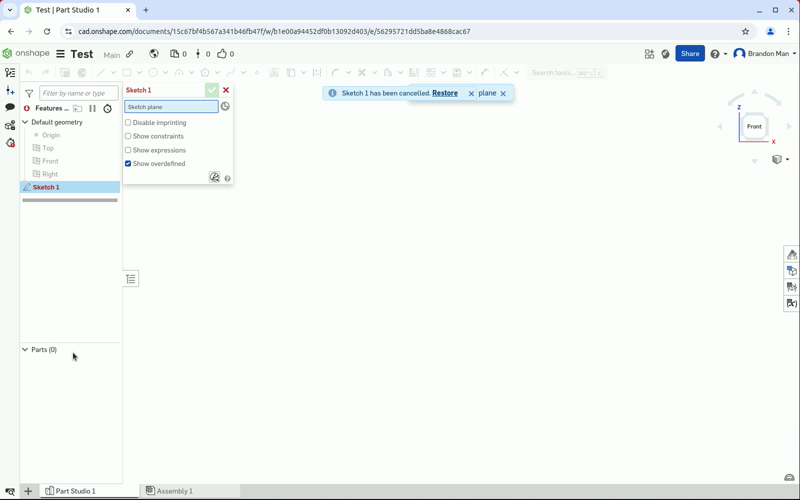
mouse_move(73, 163)
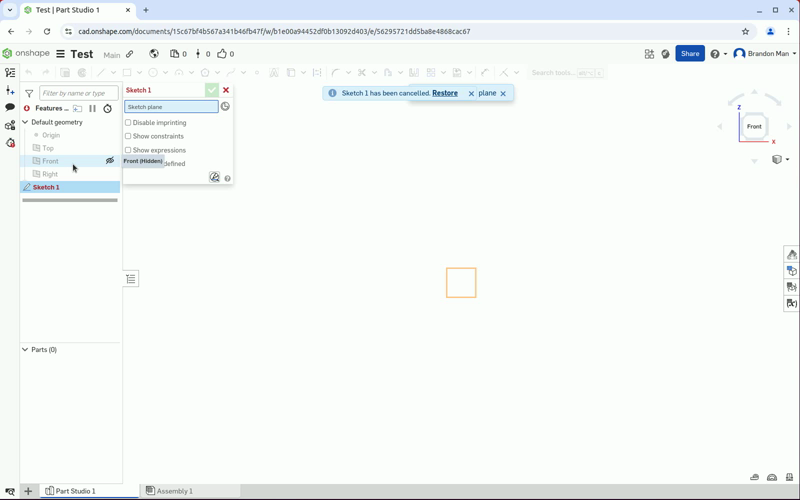
click(73, 163)
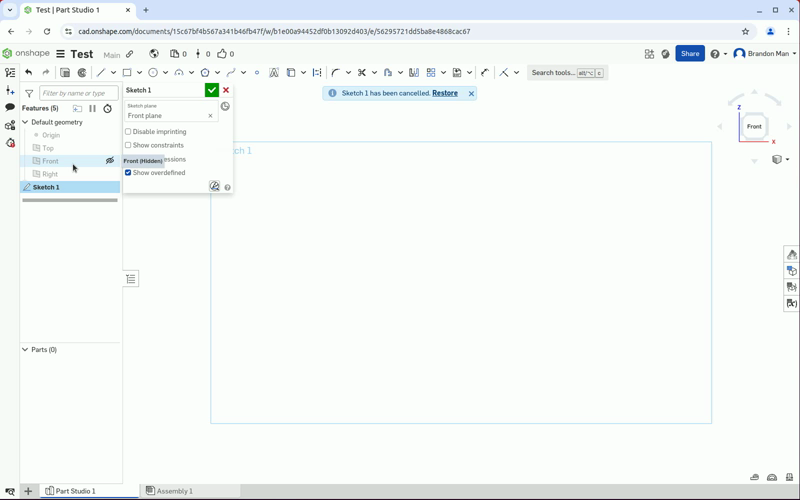
mouse_move(73, 352)
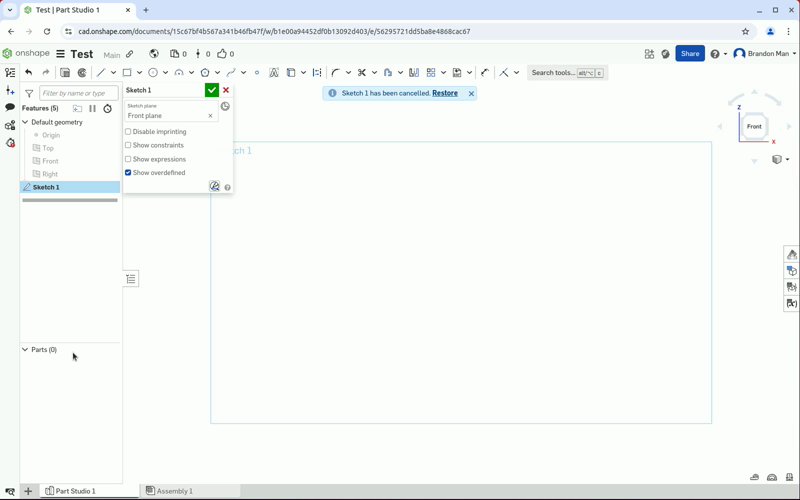
key(y)
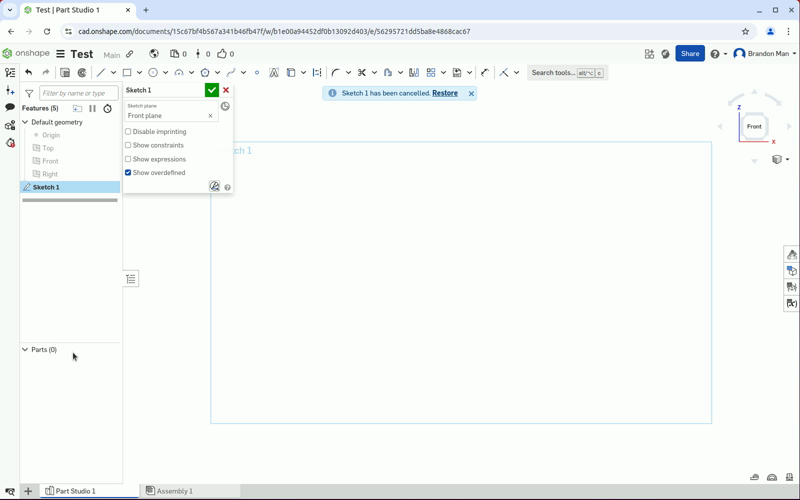
key(l)
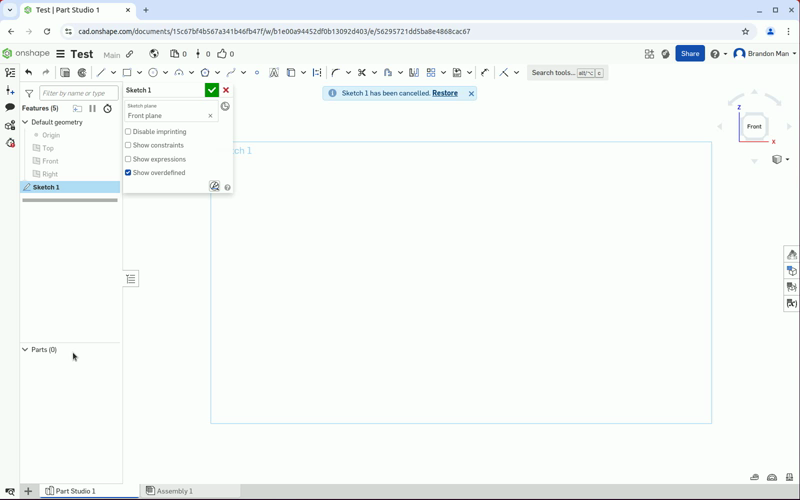
key_down(shift)
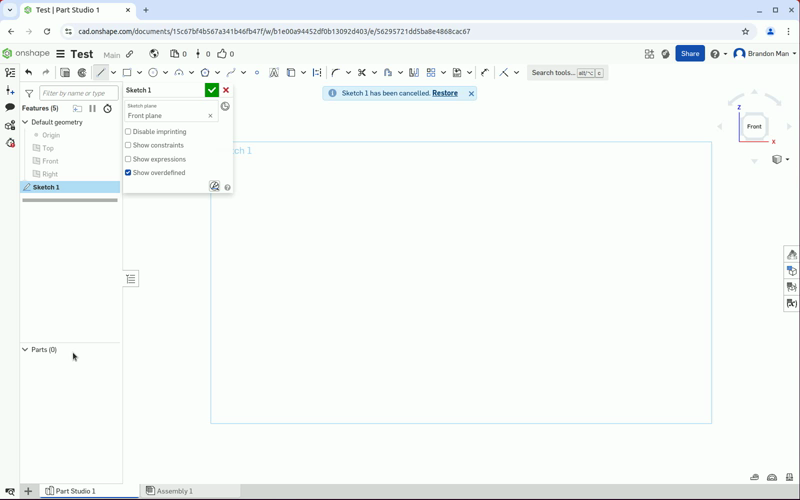
mouse_move(383, 282)
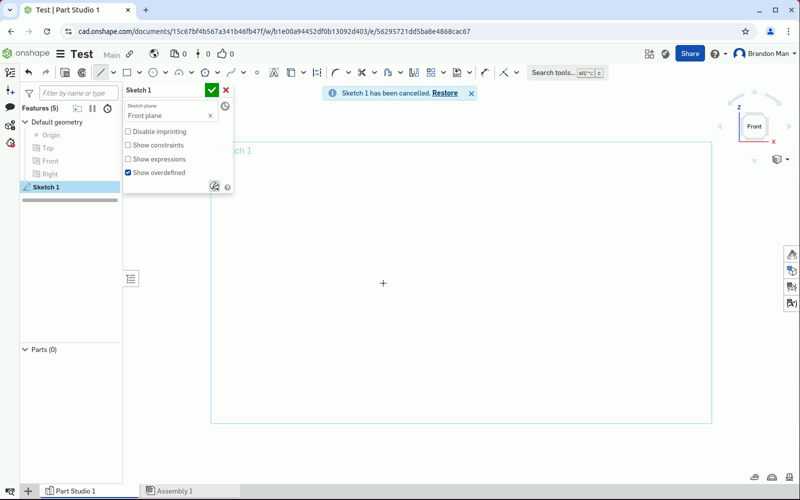
click(383, 282)
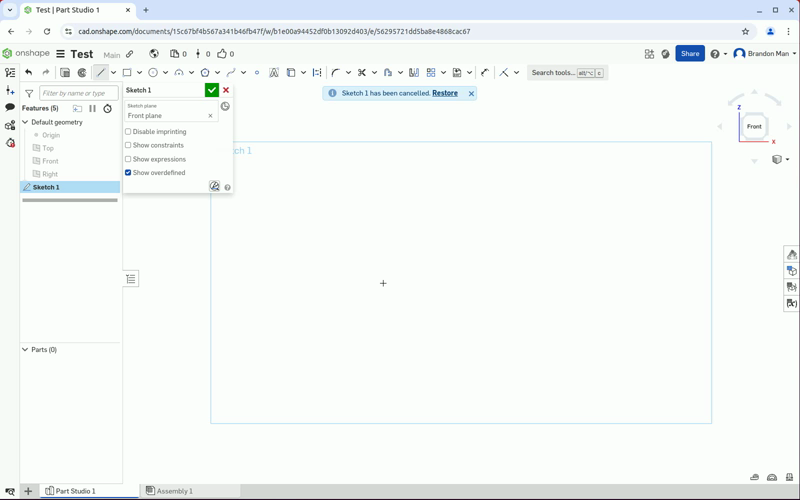
key_up(shift)
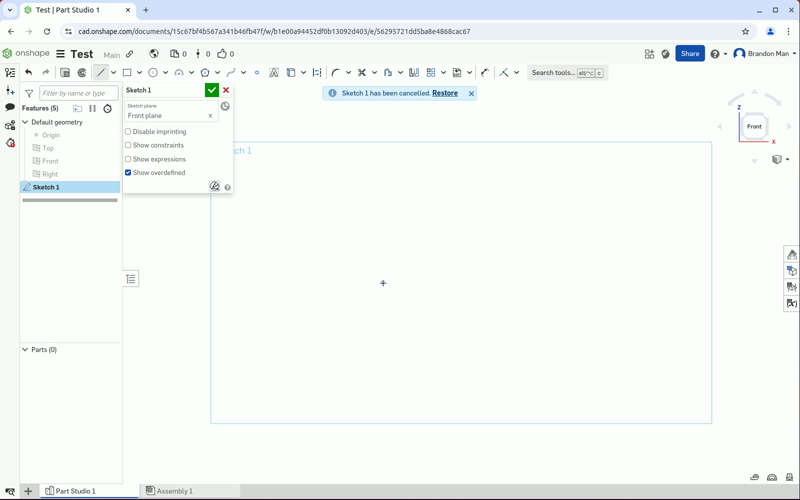
key_down(shift)
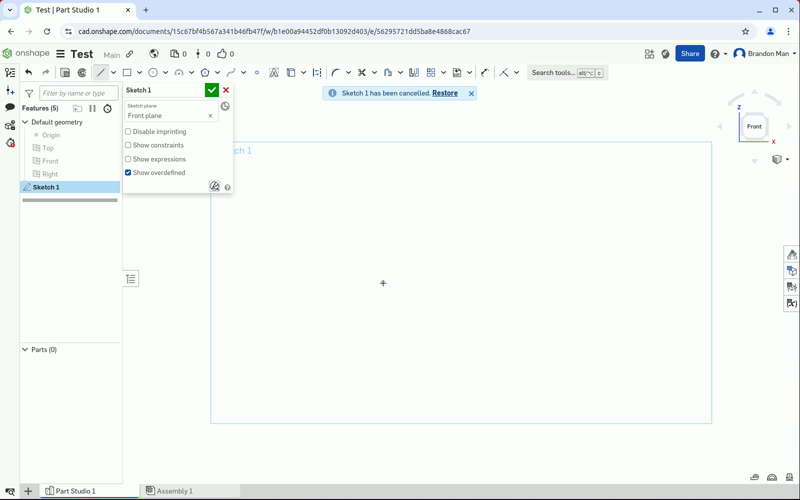
mouse_move(464, 282)
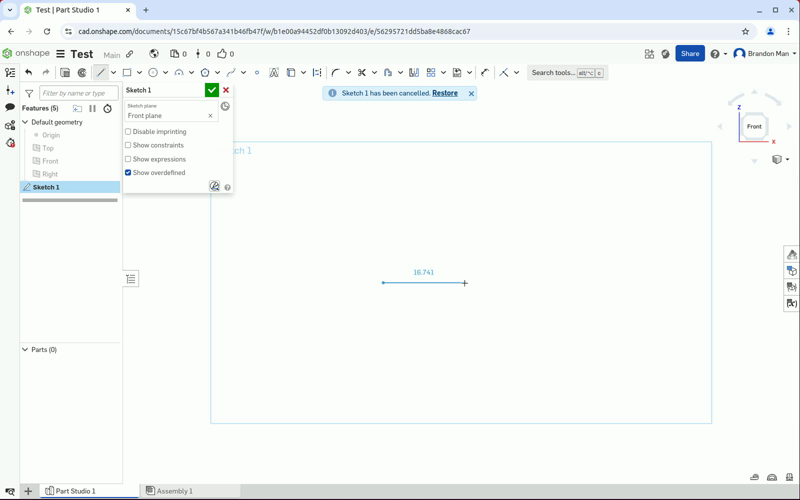
click(464, 282)
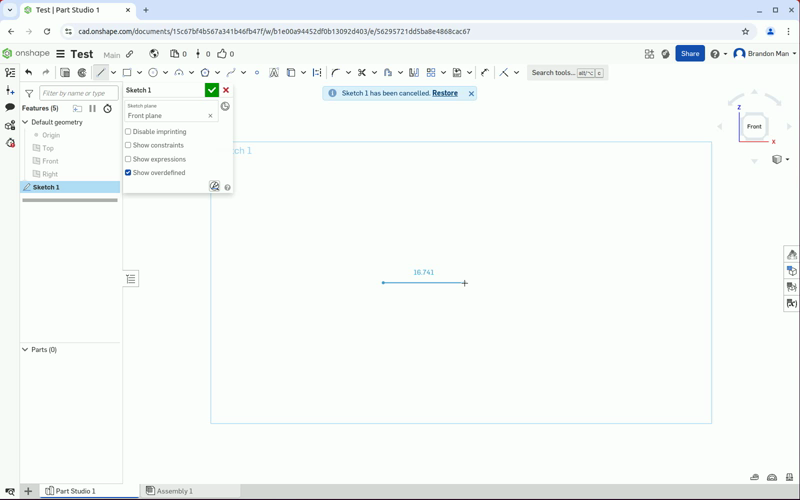
key_up(shift)
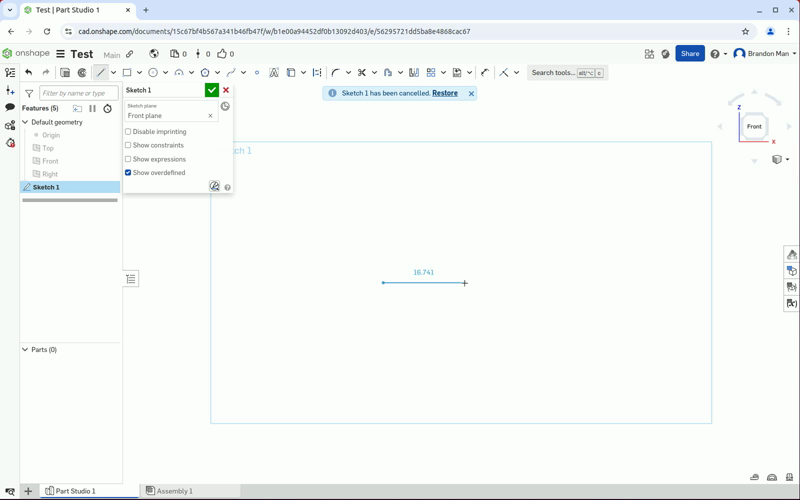
key_down(shift)
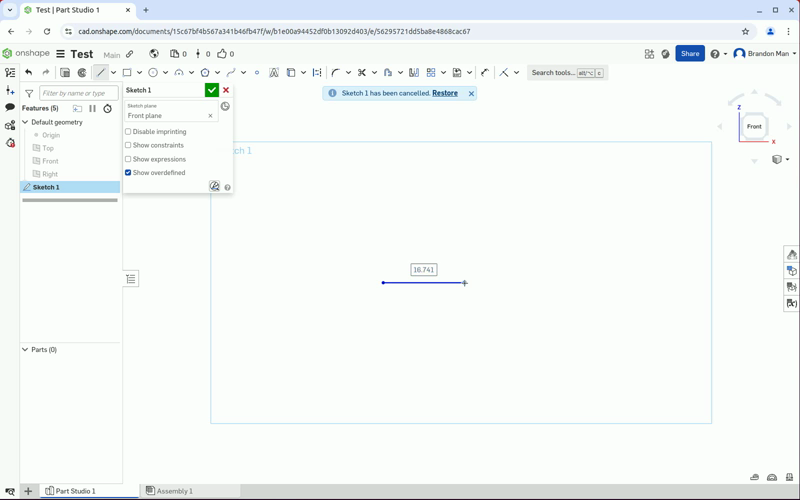
mouse_move(494, 282)
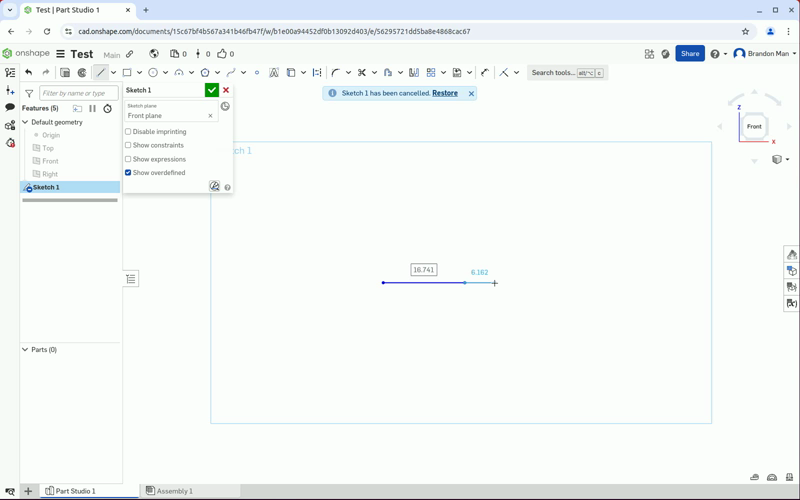
mouse_move(464, 277)
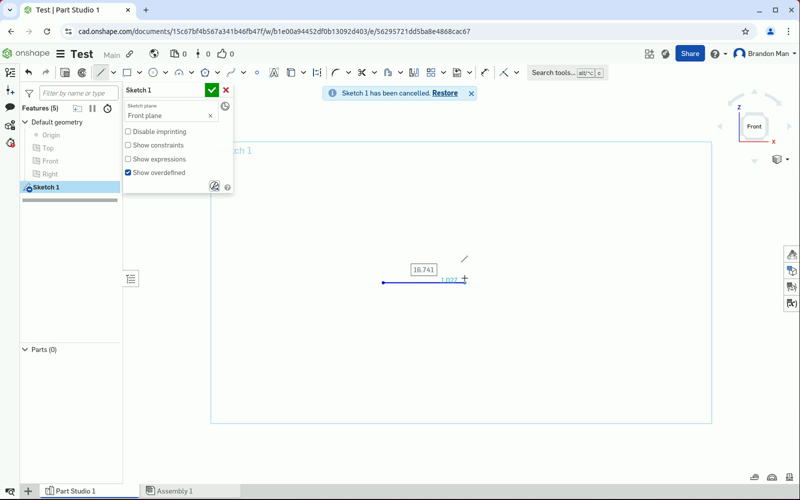
scroll(6)
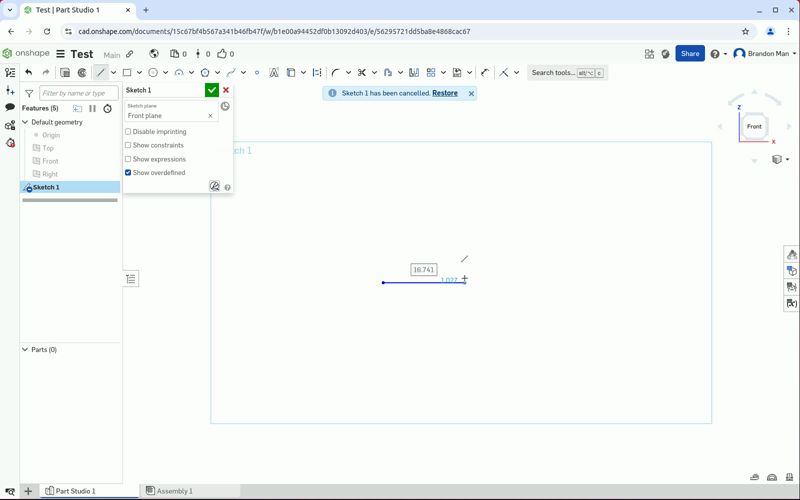
scroll(6)
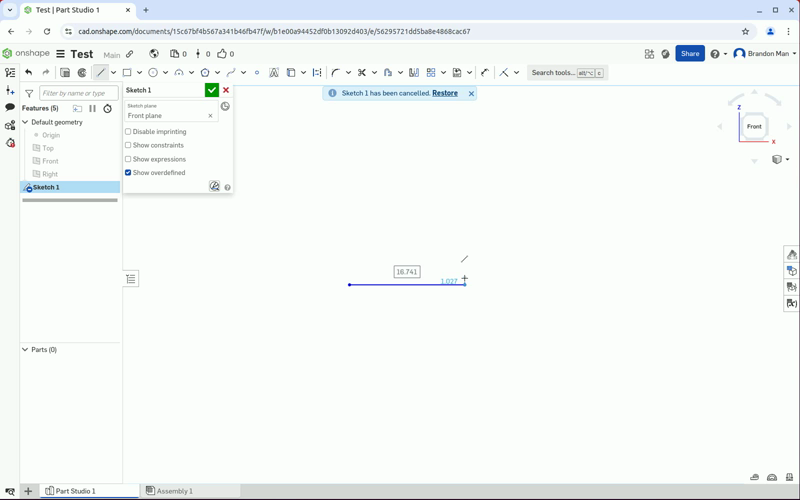
scroll(6)
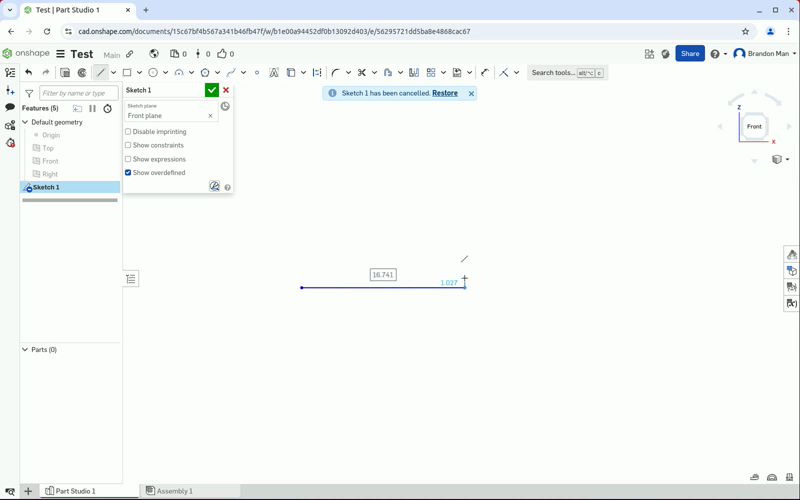
scroll(6)
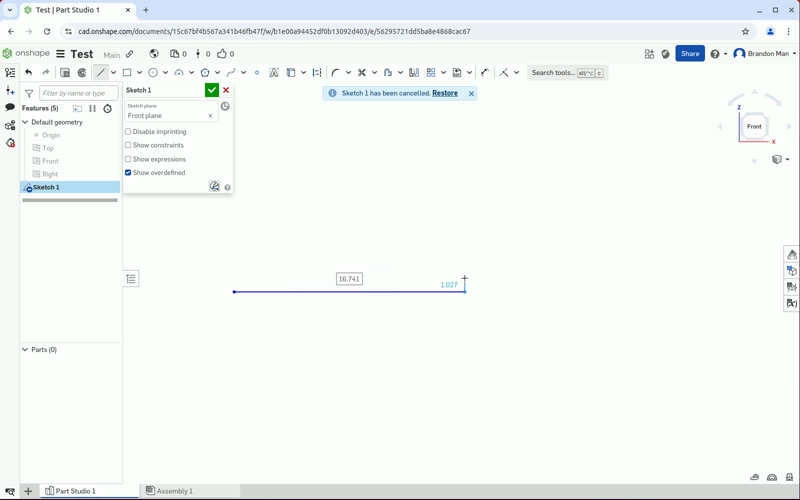
scroll(6)
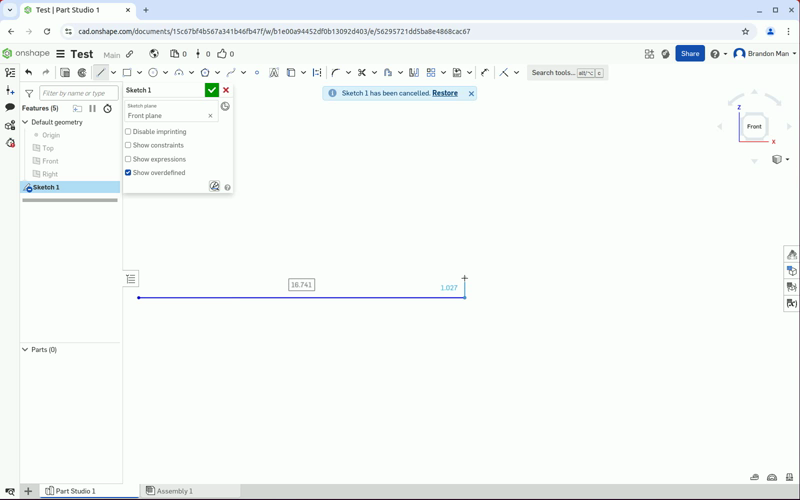
scroll(6)
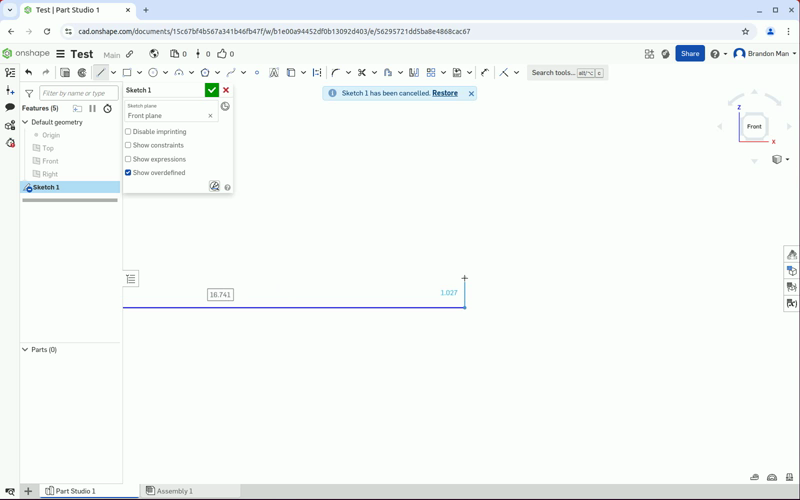
scroll(6)
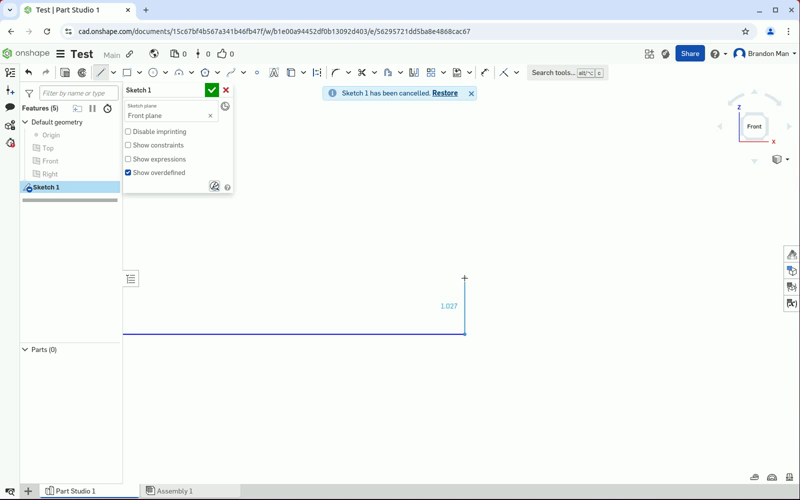
click(464, 277)
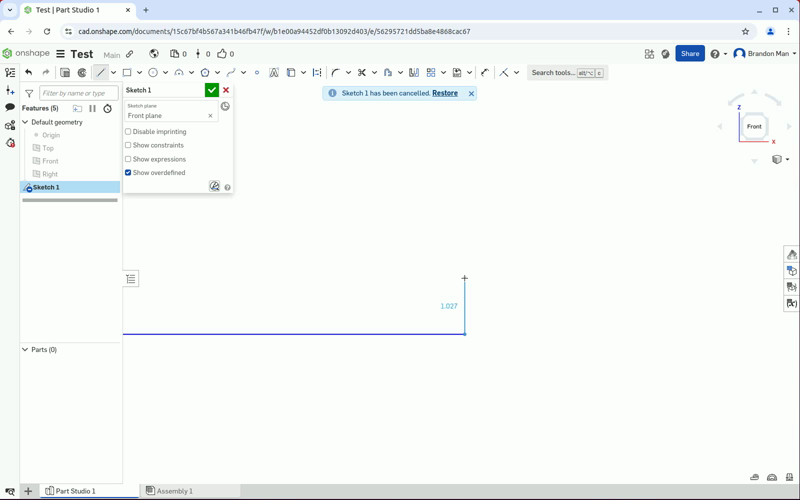
scroll(-6)
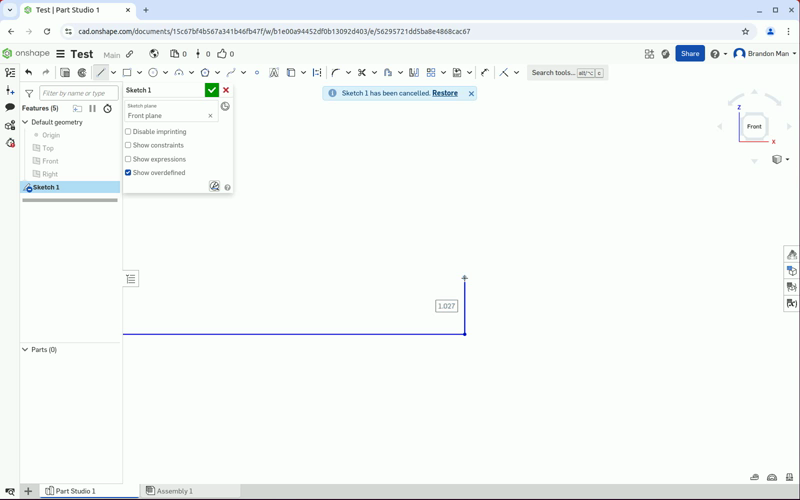
scroll(-6)
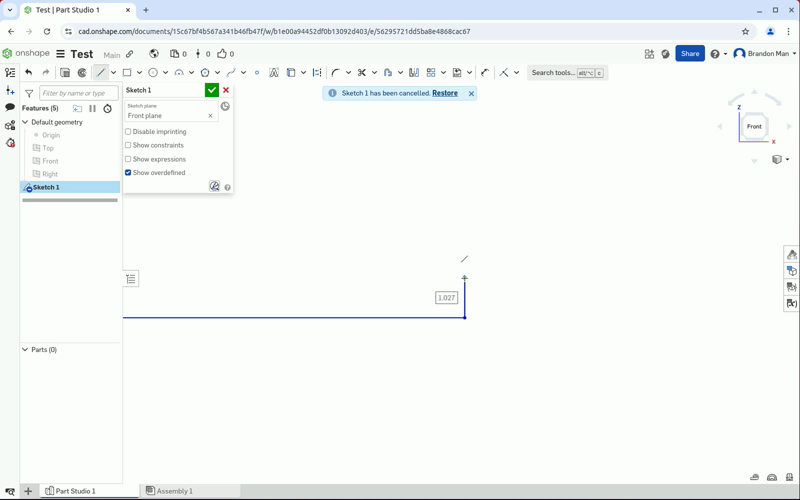
scroll(-6)
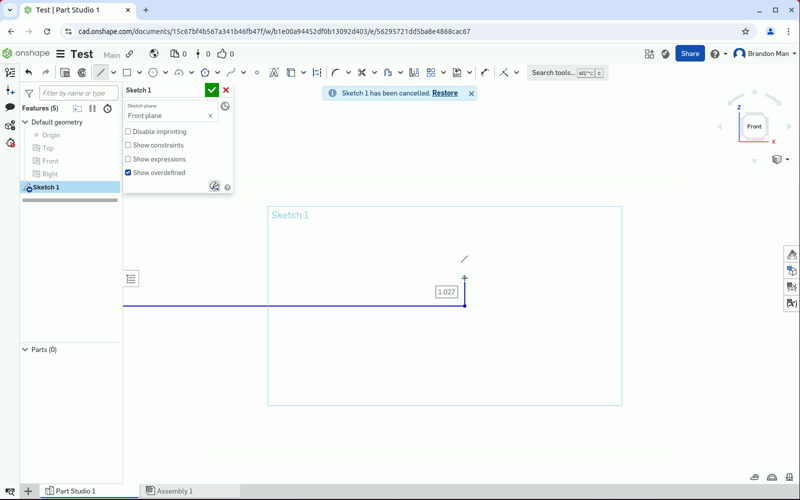
scroll(-6)
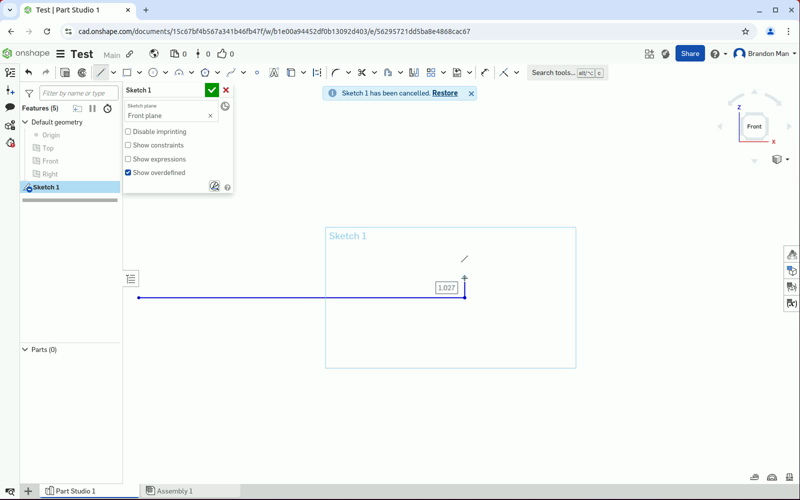
scroll(-6)
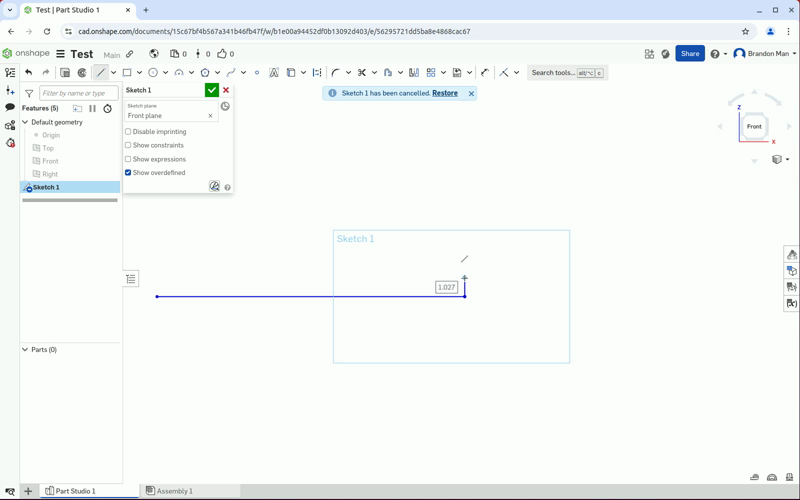
scroll(-6)
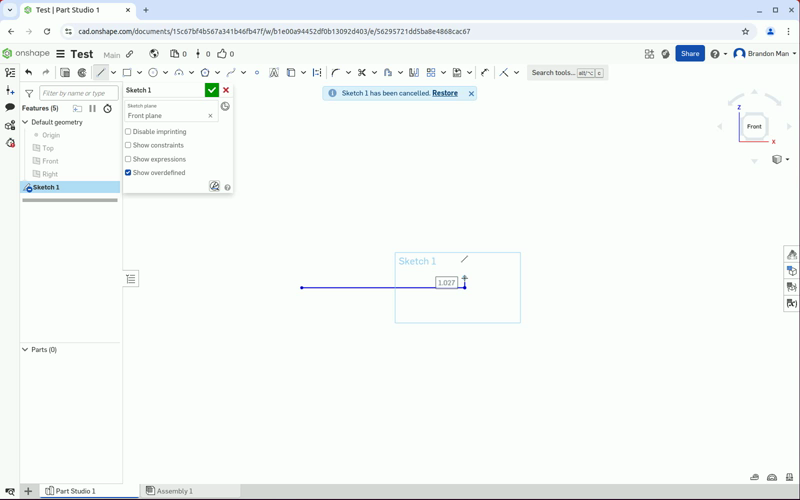
scroll(-6)
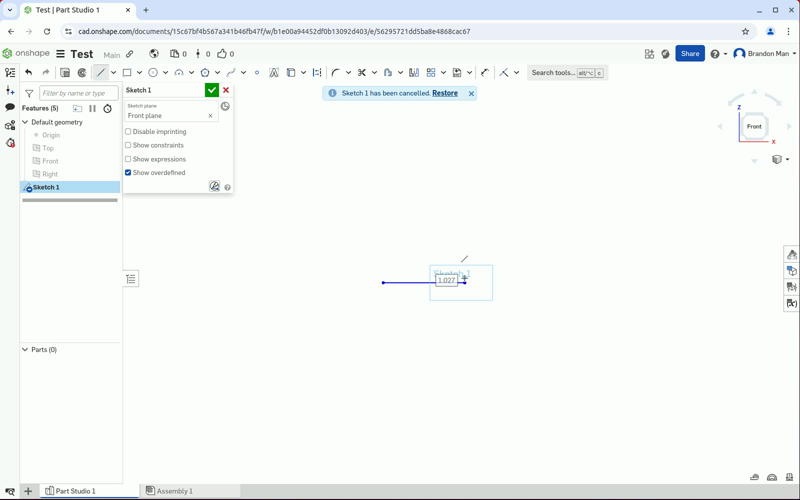
key_up(shift)
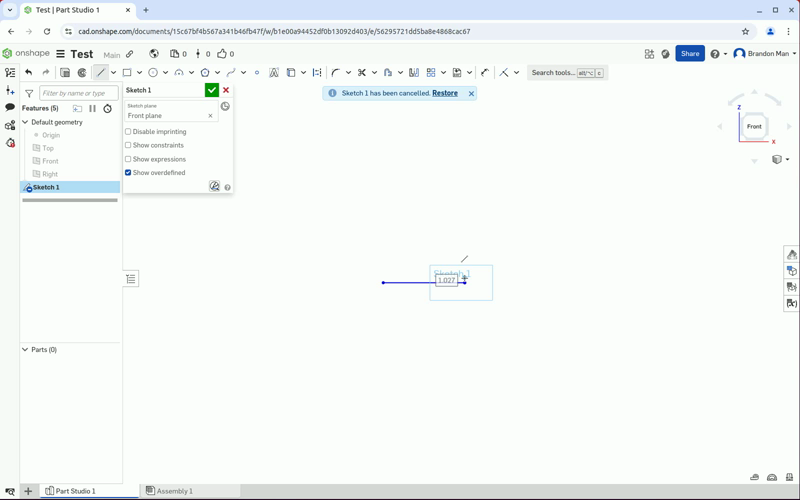
key_down(shift)
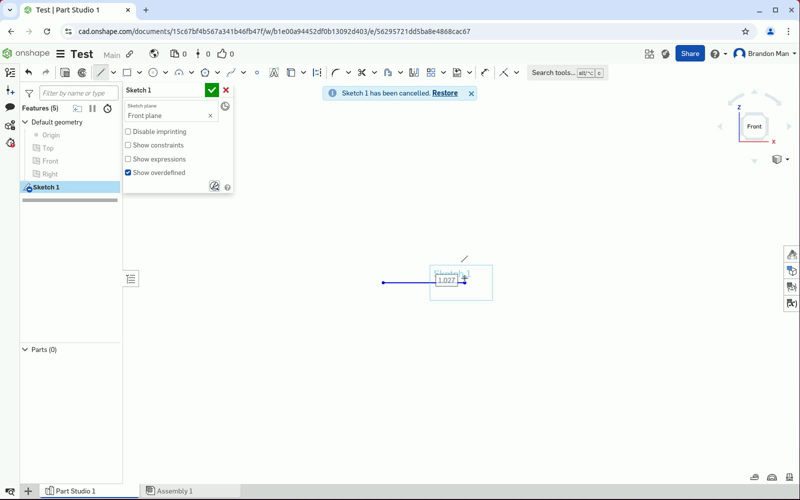
mouse_move(383, 277)
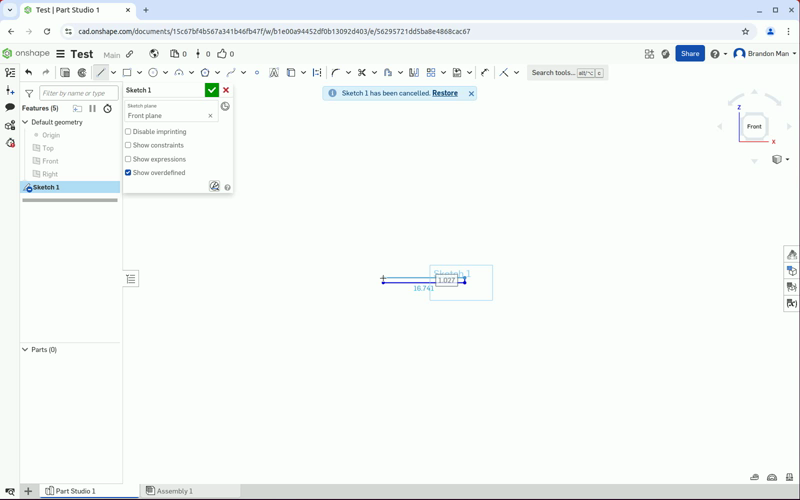
click(383, 277)
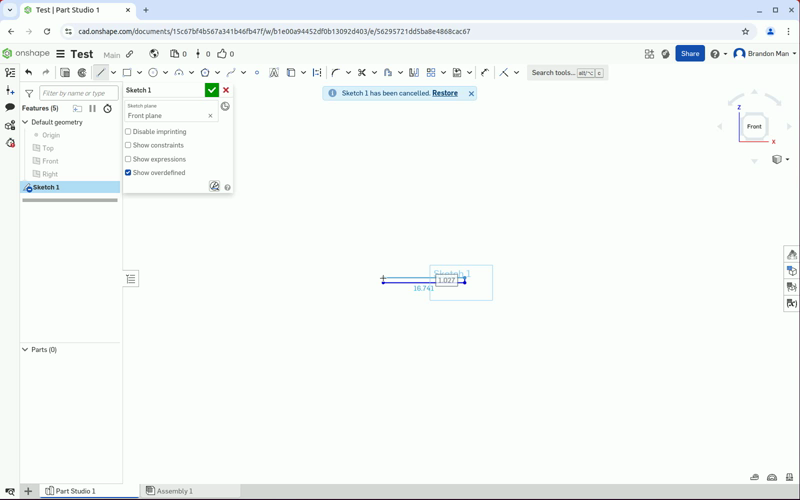
key_up(shift)
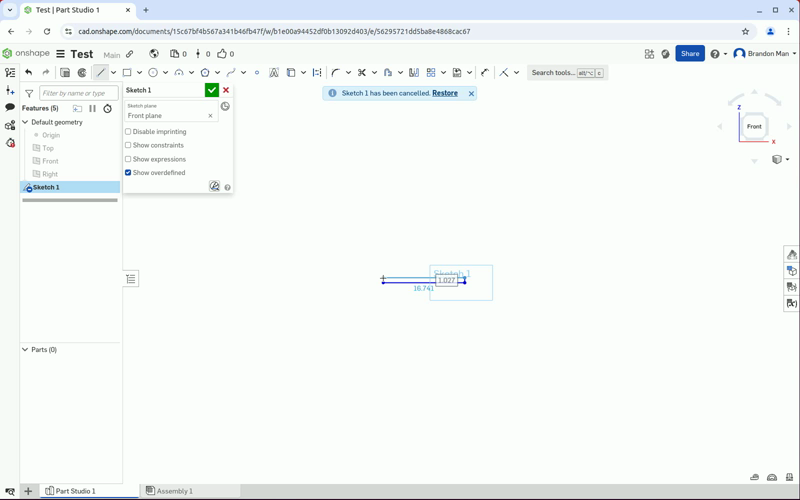
mouse_move(413, 277)
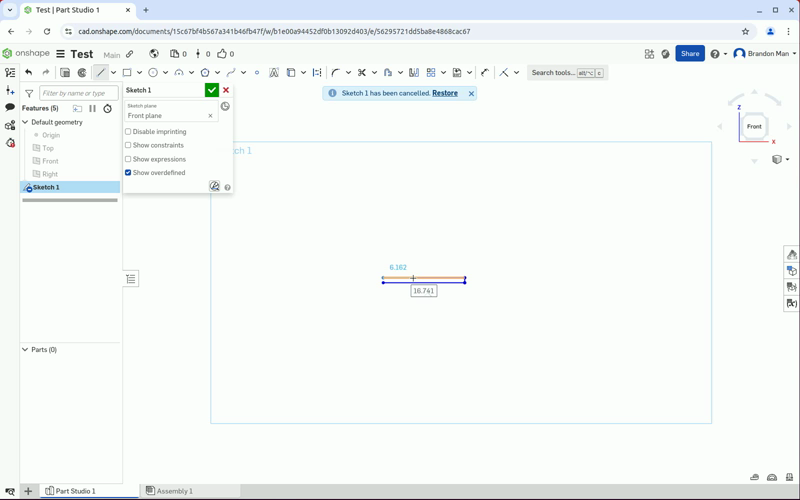
key_down(shift)
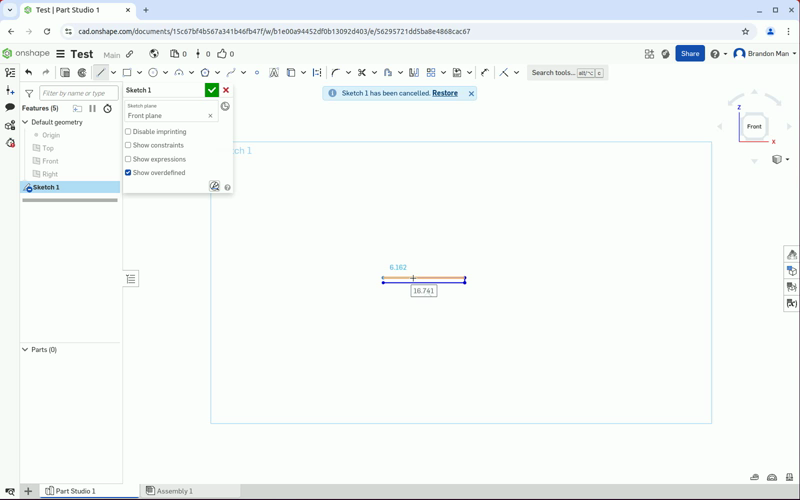
mouse_move(383, 282)
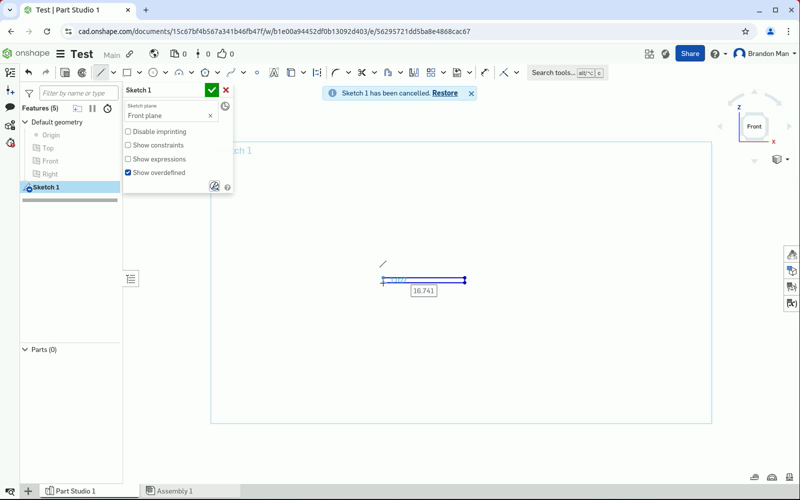
scroll(6)
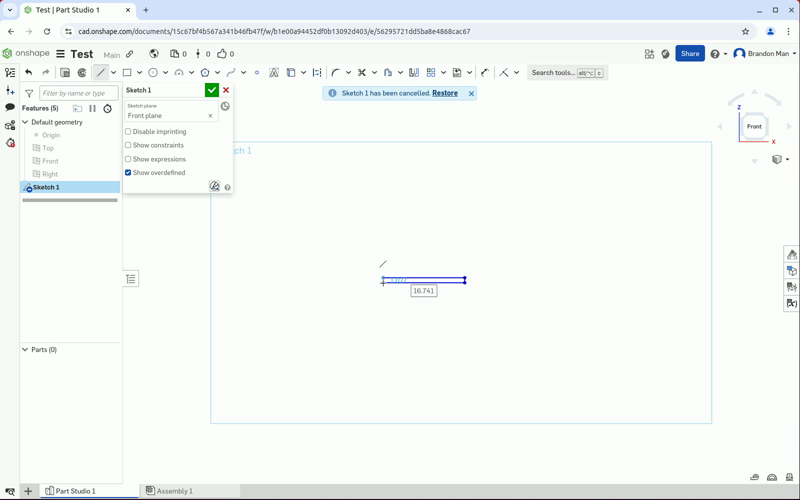
scroll(6)
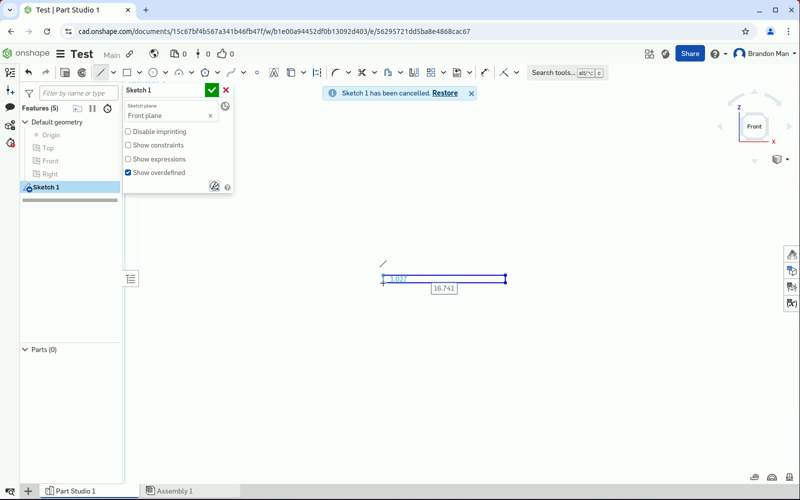
scroll(6)
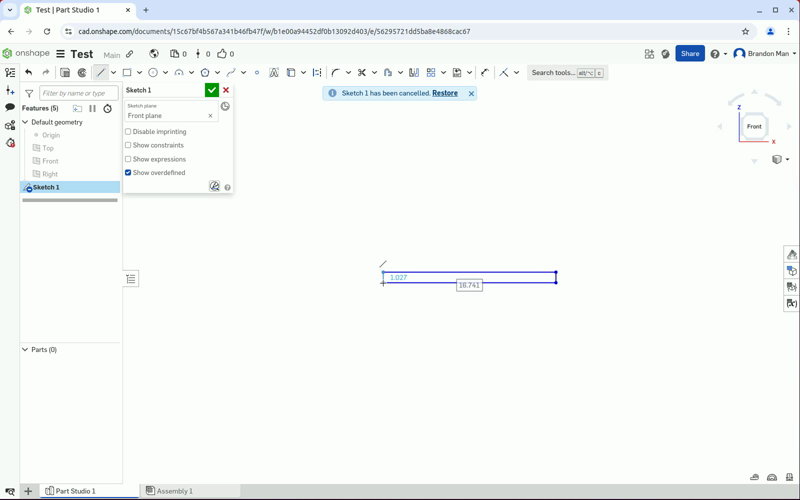
scroll(6)
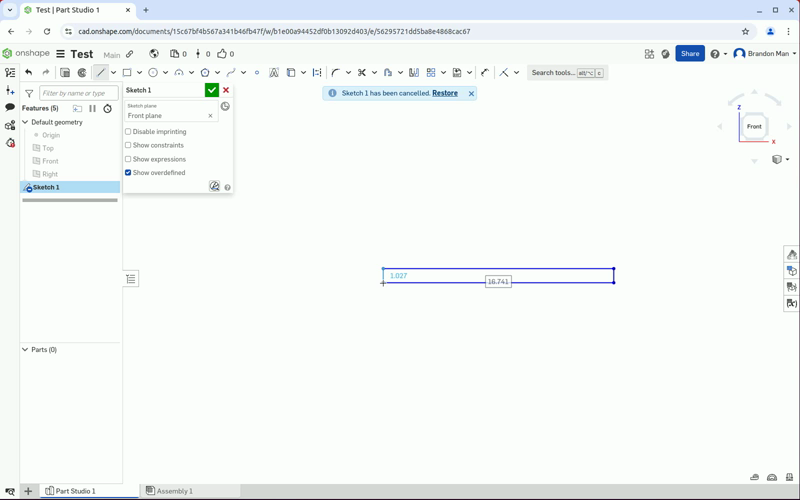
scroll(6)
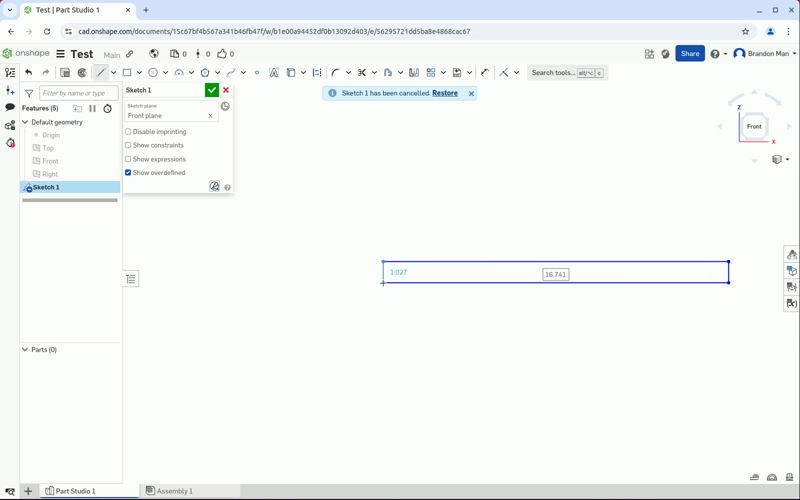
scroll(6)
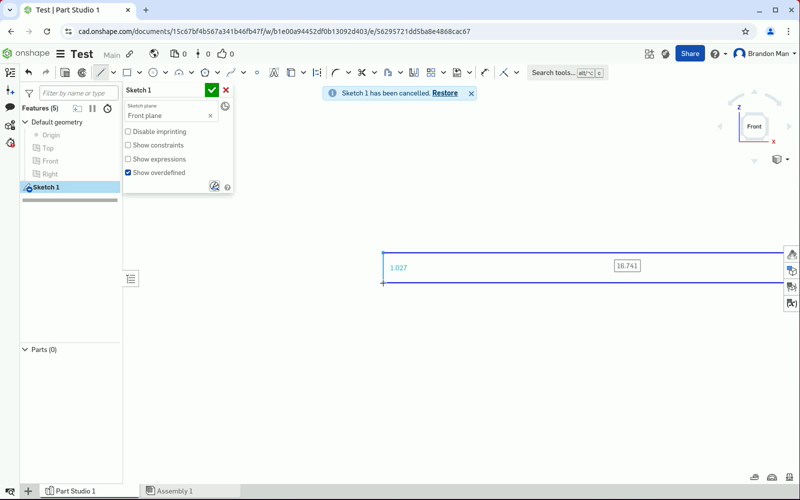
scroll(6)
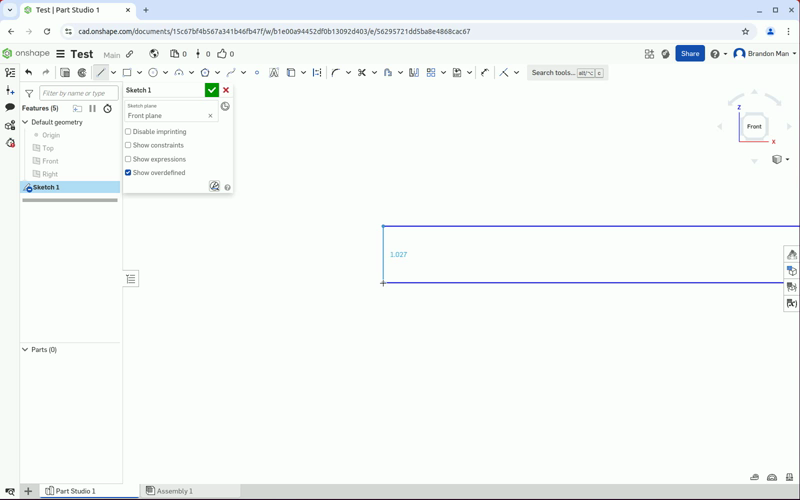
key_up(shift)
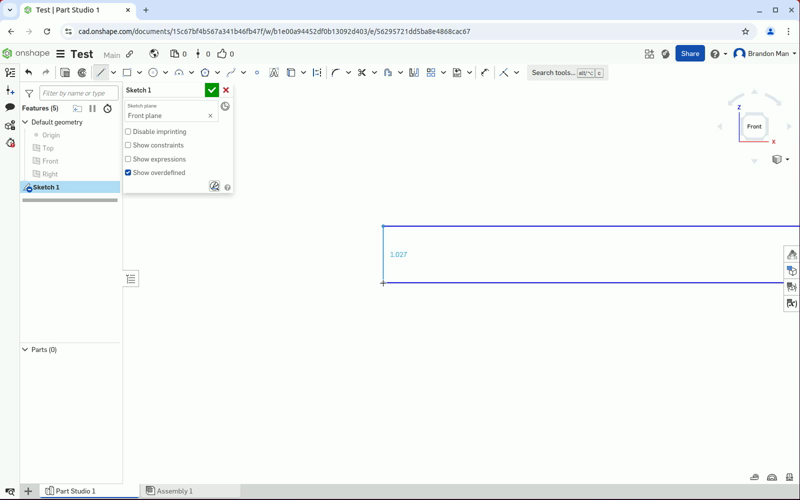
click(383, 282)
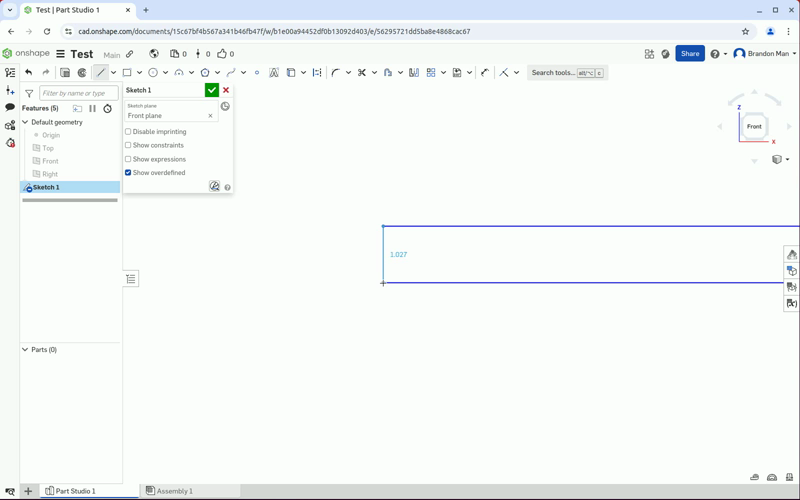
scroll(-6)
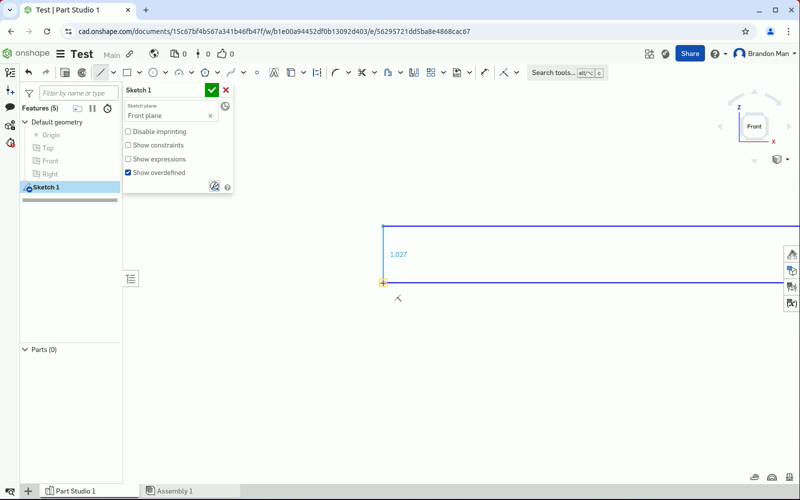
scroll(-6)
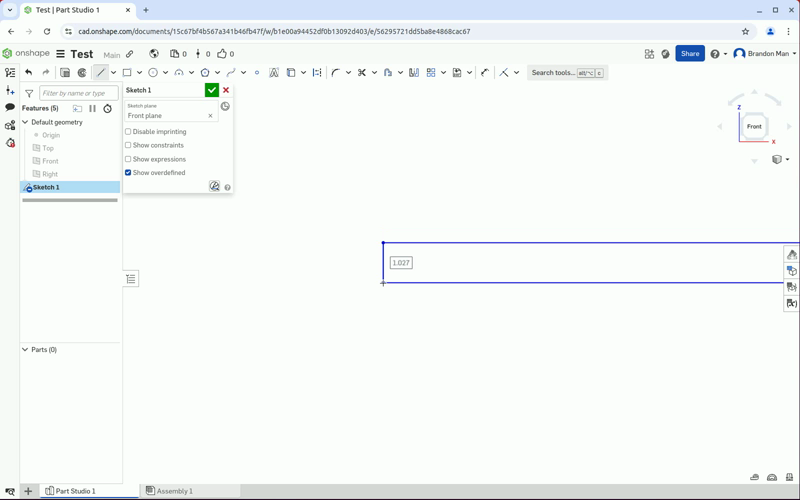
scroll(-6)
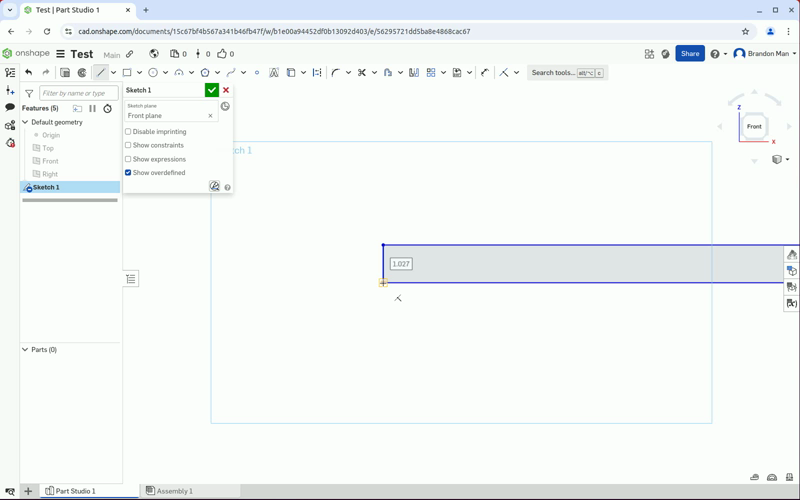
scroll(-6)
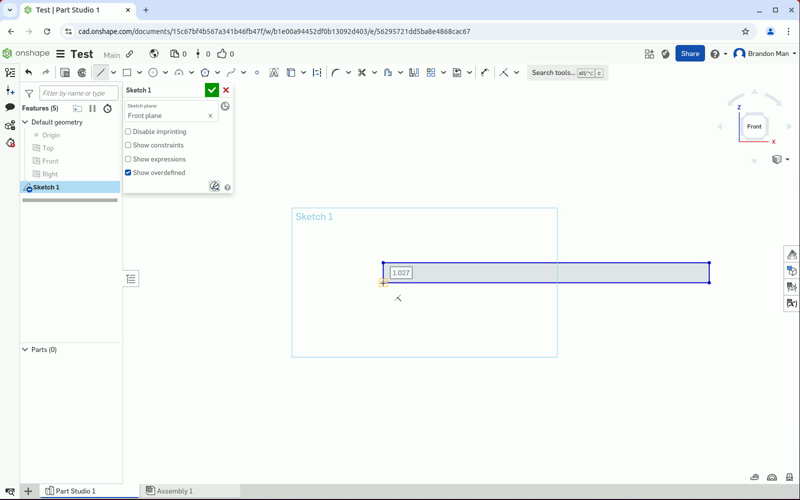
scroll(-6)
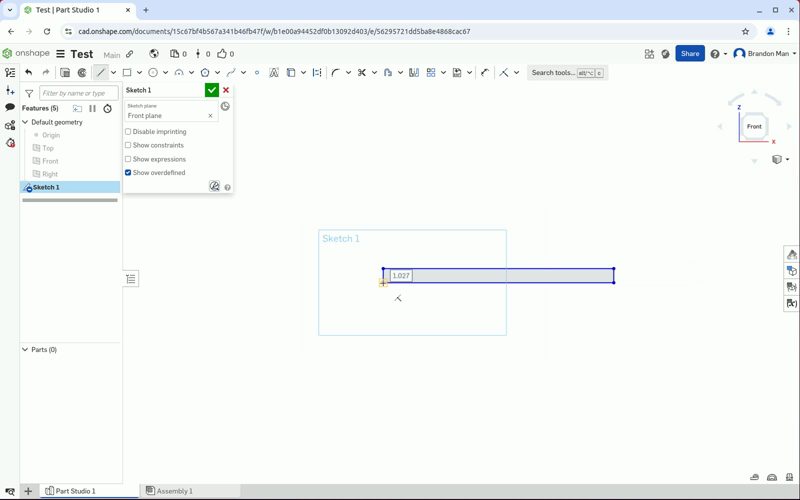
scroll(-6)
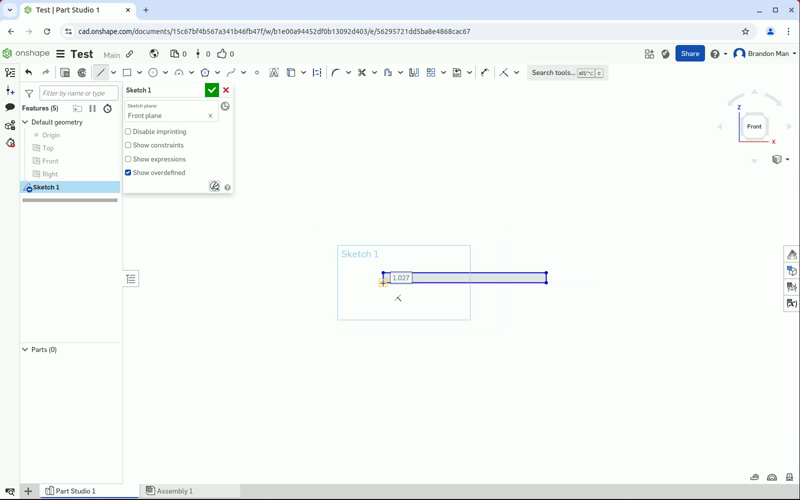
scroll(-6)
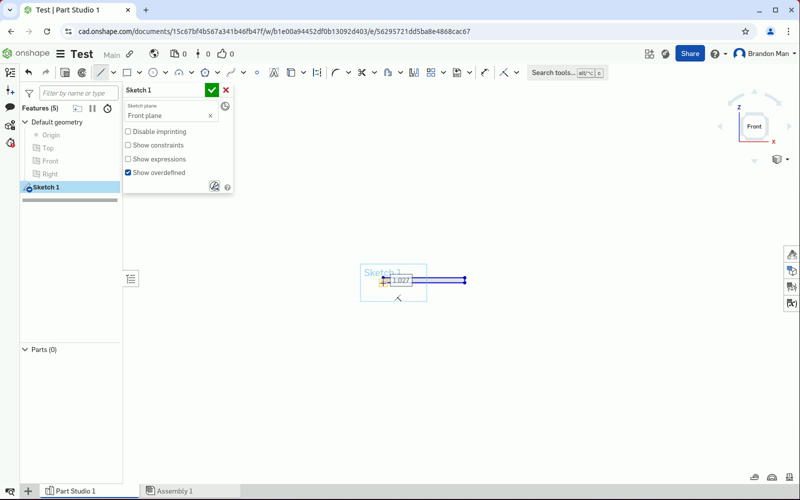
key(esc)
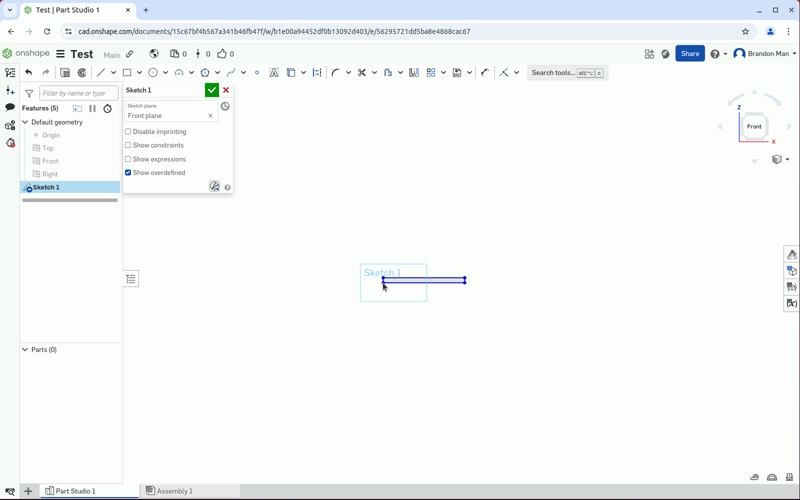
mouse_move(384, 280)
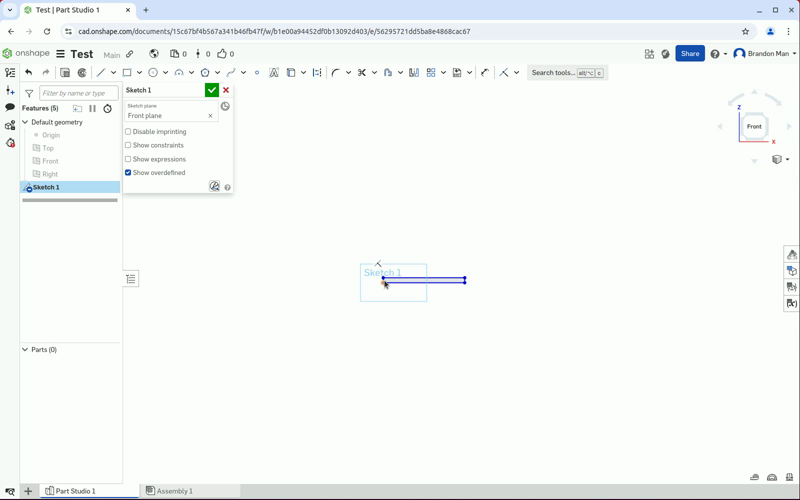
scroll(6)
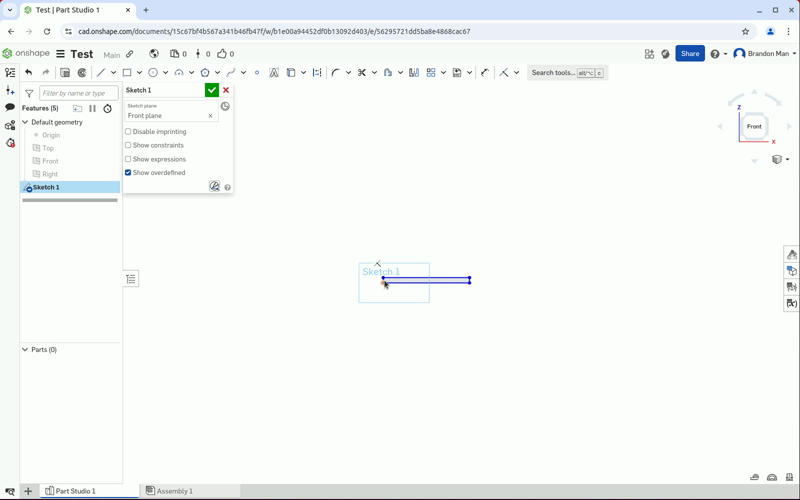
scroll(6)
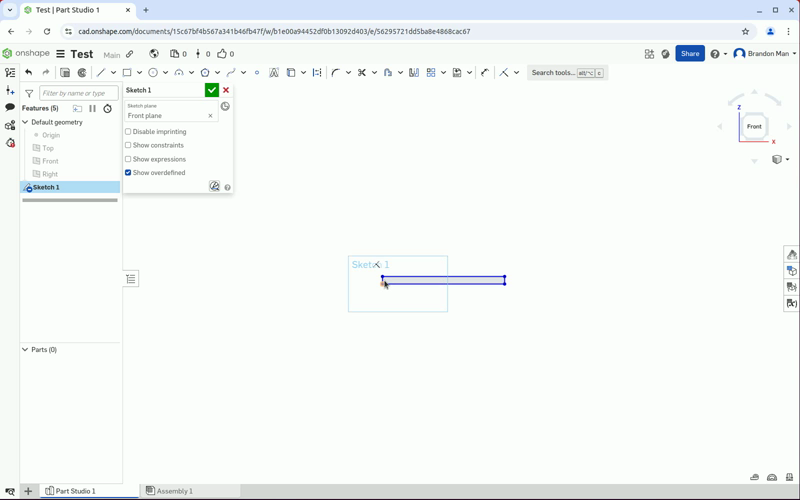
scroll(6)
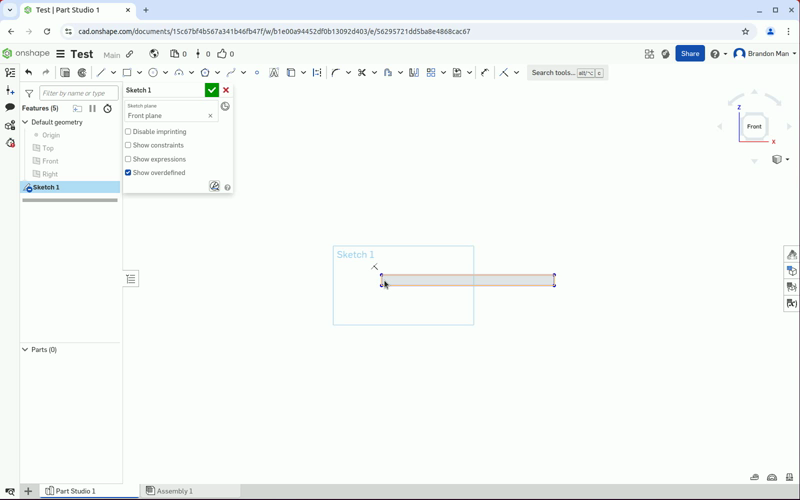
scroll(6)
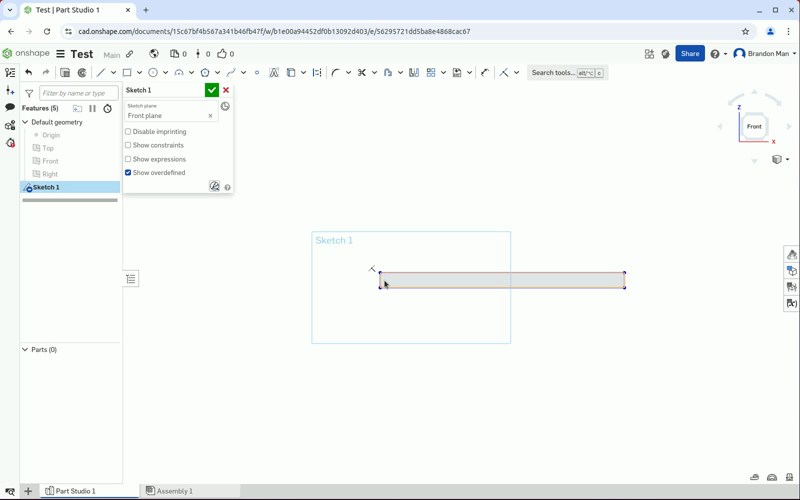
scroll(6)
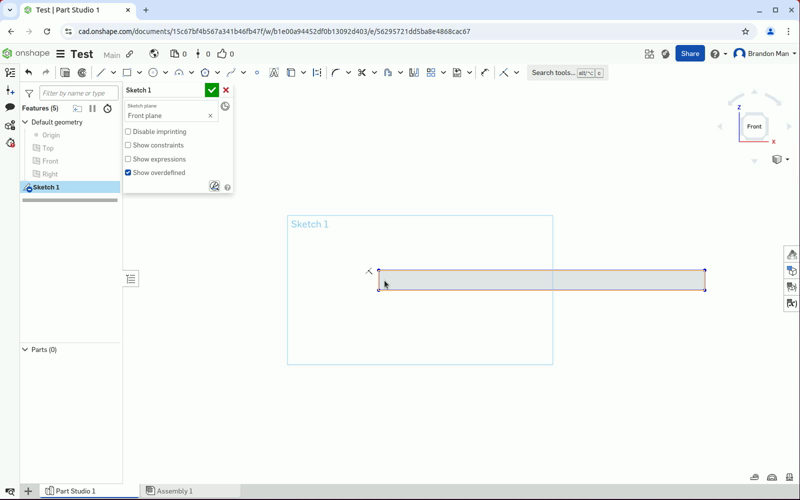
scroll(6)
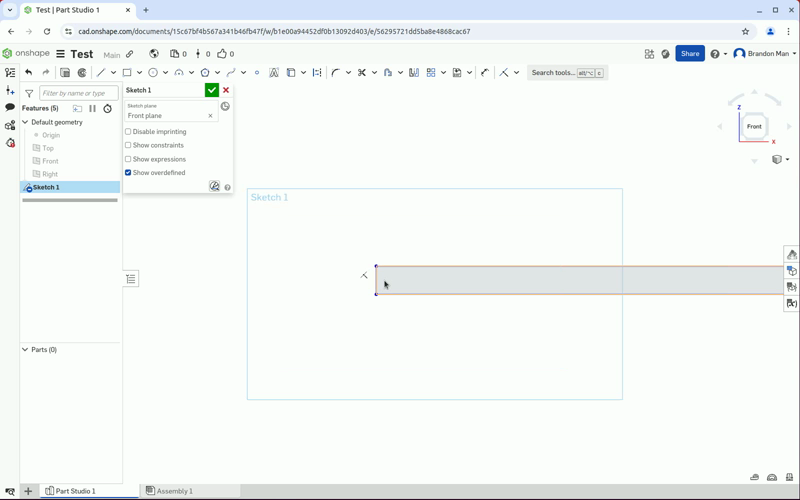
scroll(6)
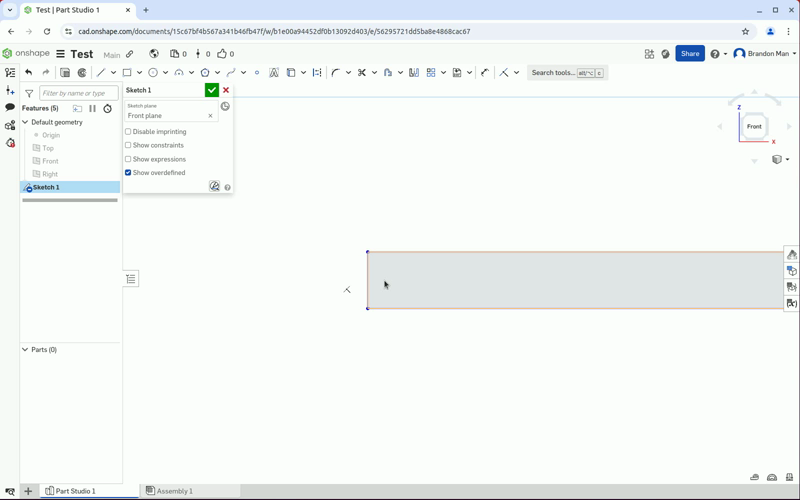
click(384, 280)
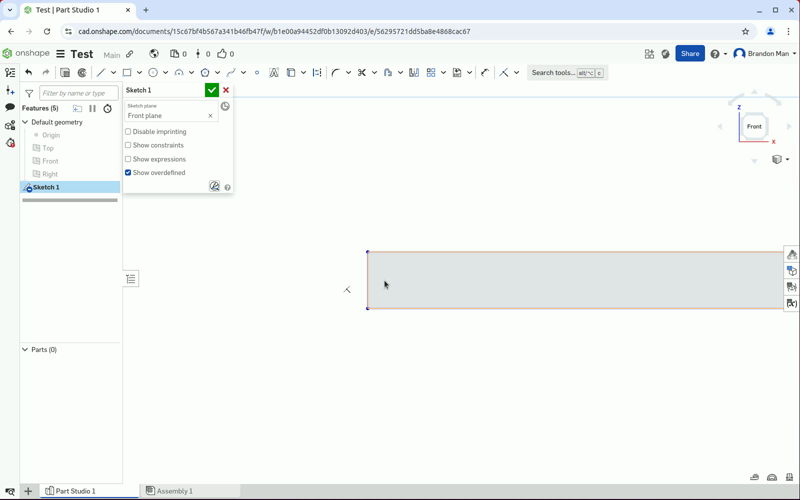
scroll(-6)
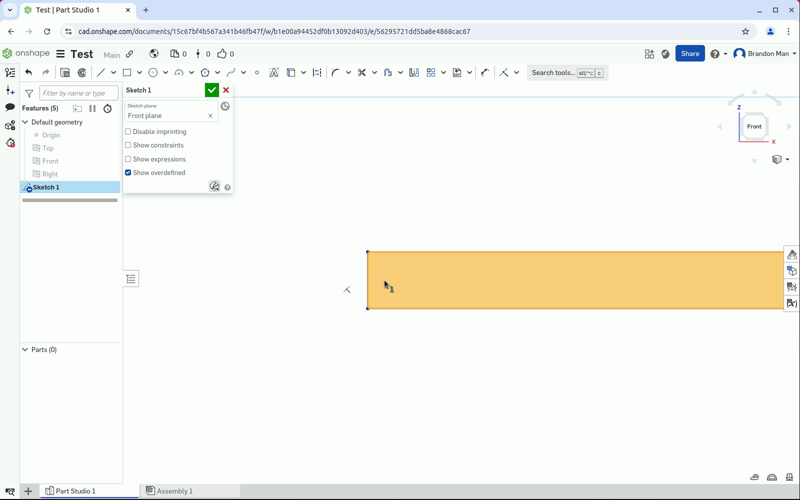
scroll(-6)
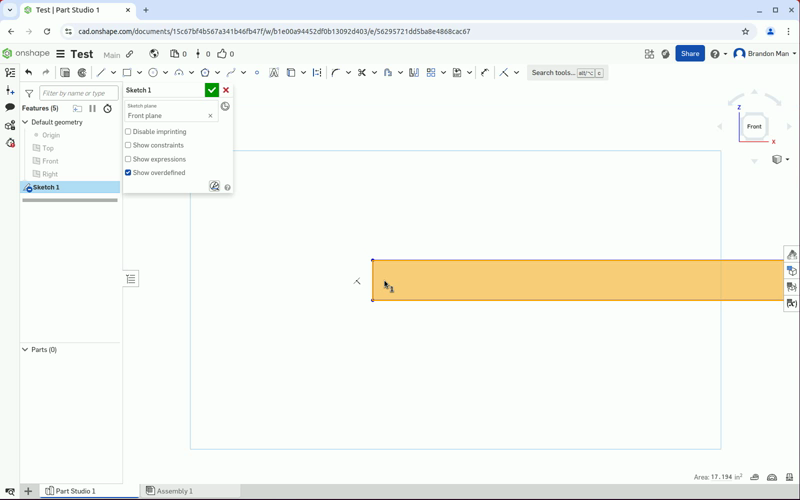
scroll(-6)
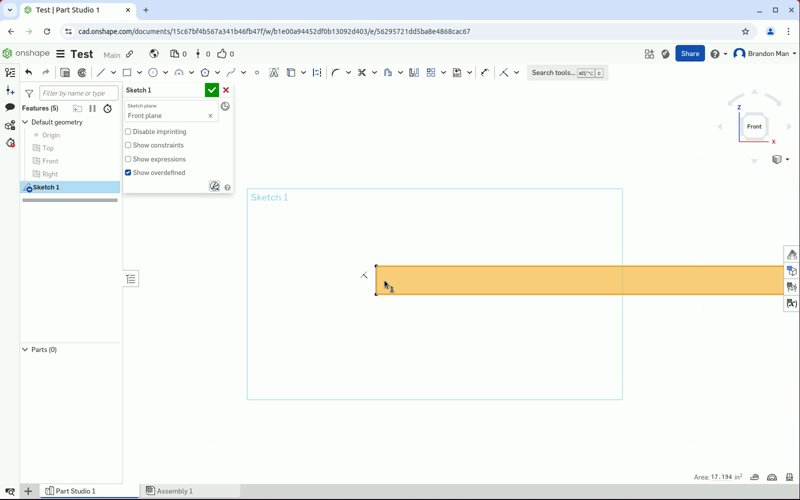
scroll(-6)
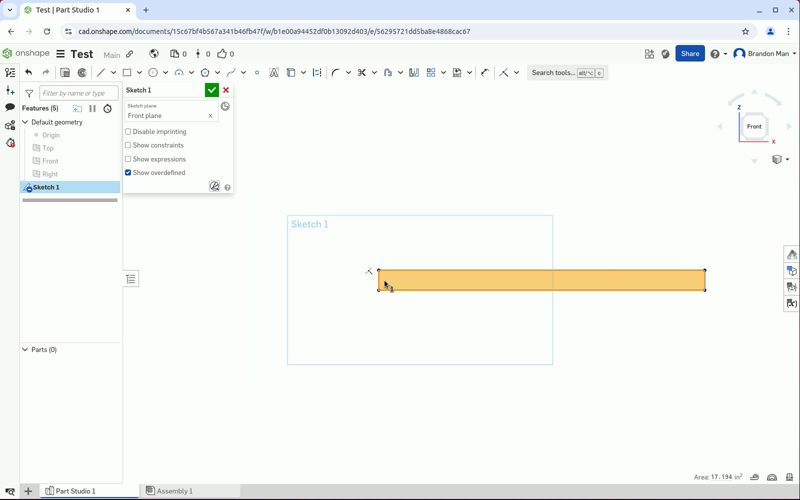
scroll(-6)
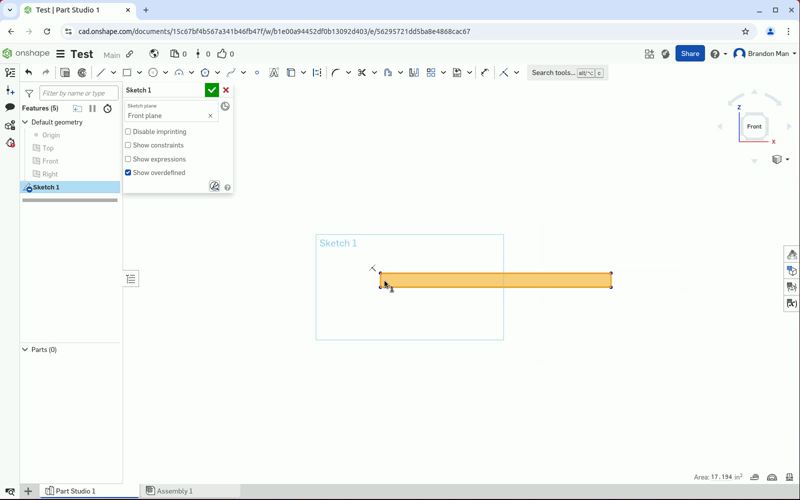
scroll(-6)
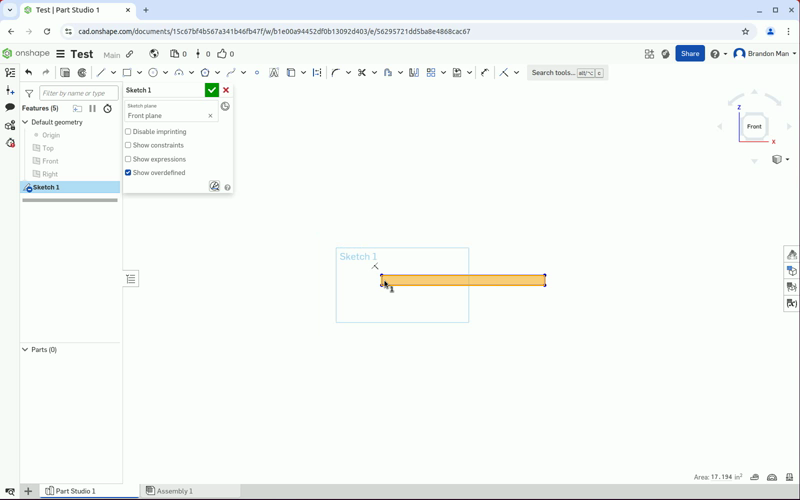
scroll(-6)
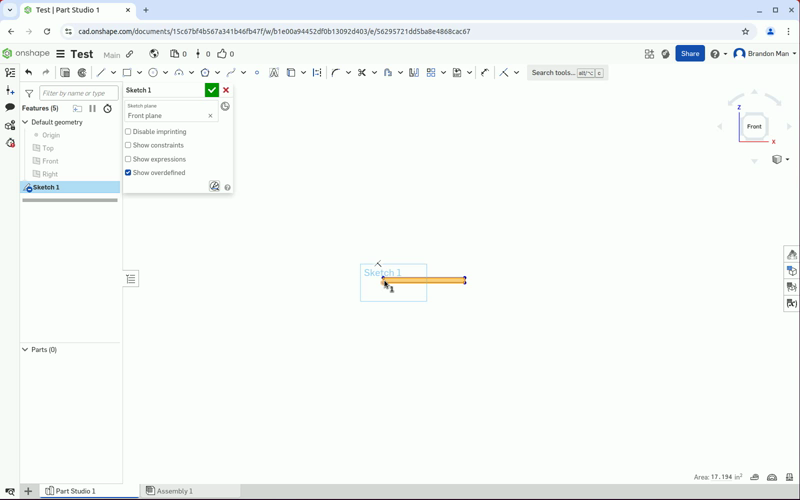
mouse_move(73, 352)
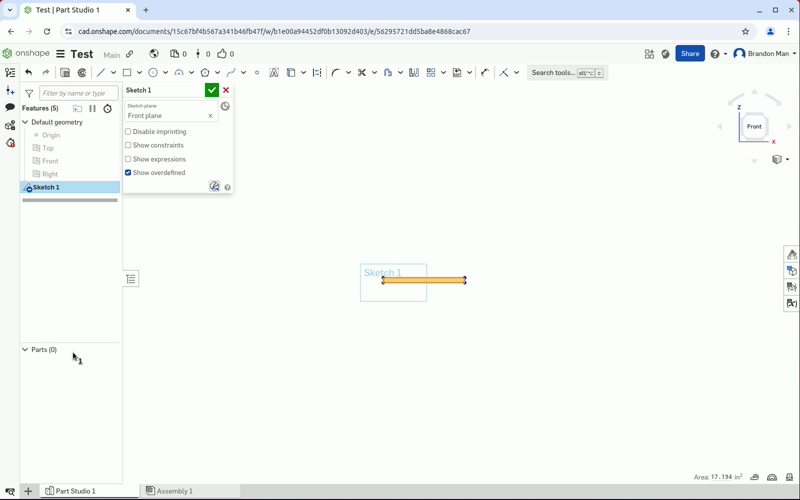
key(shift+y)
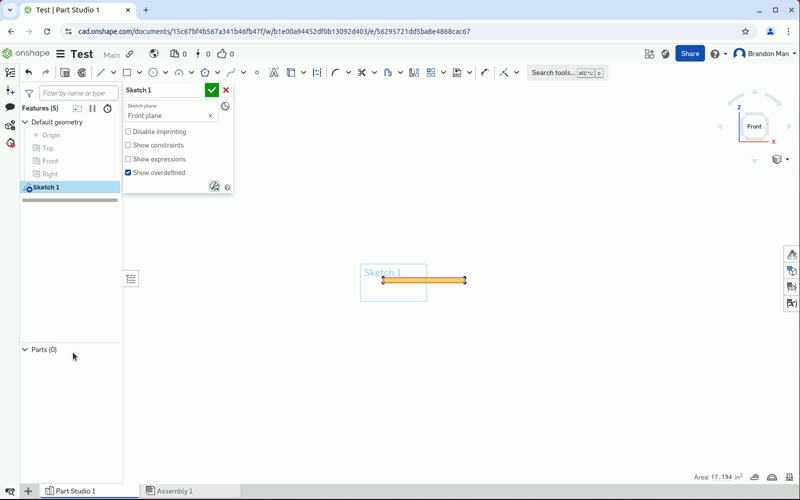
key(shift+e)
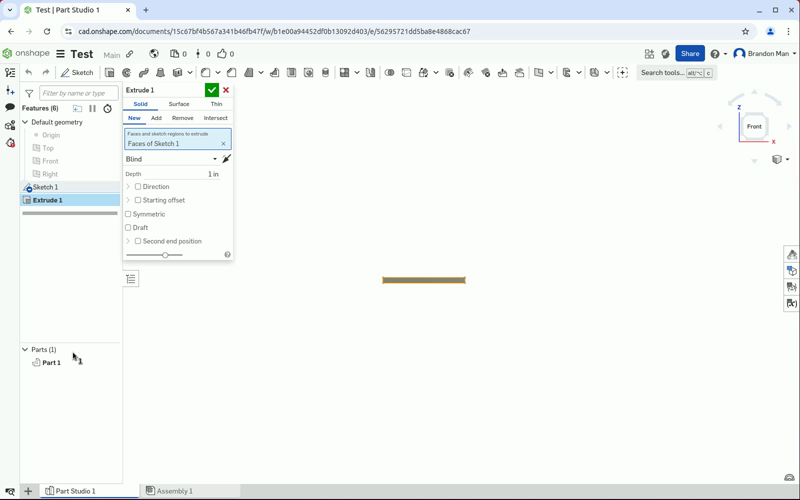
mouse_move(143, 106)
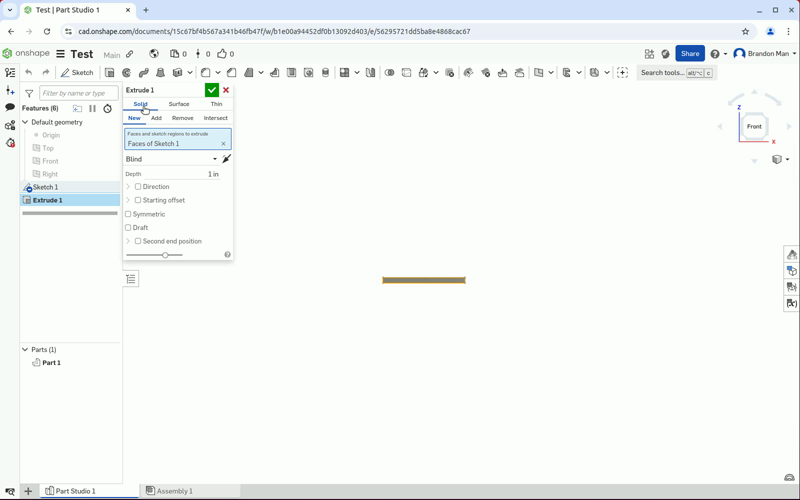
click(143, 106)
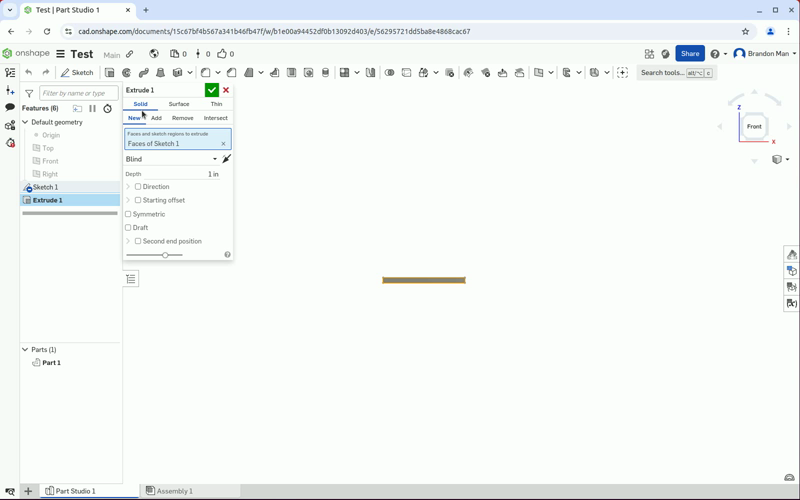
mouse_move(137, 120)
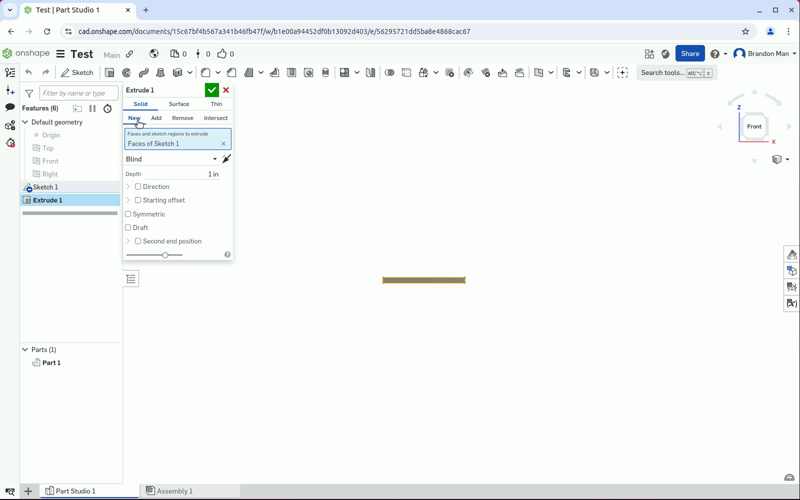
click(137, 120)
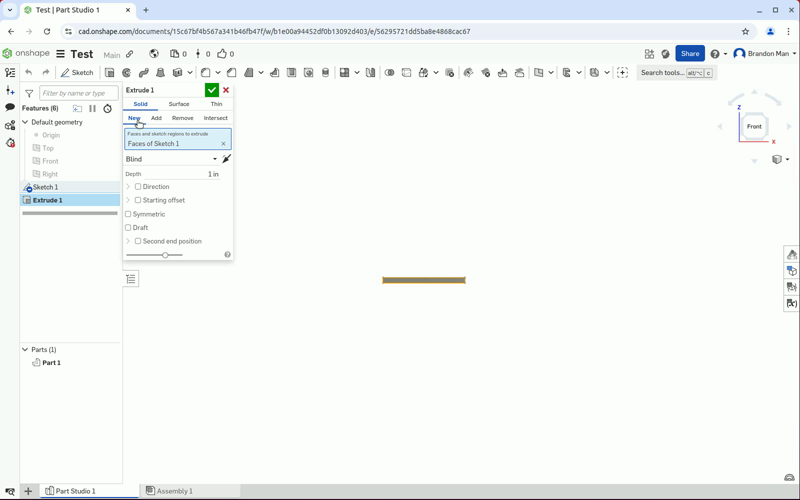
key(tab, 4)
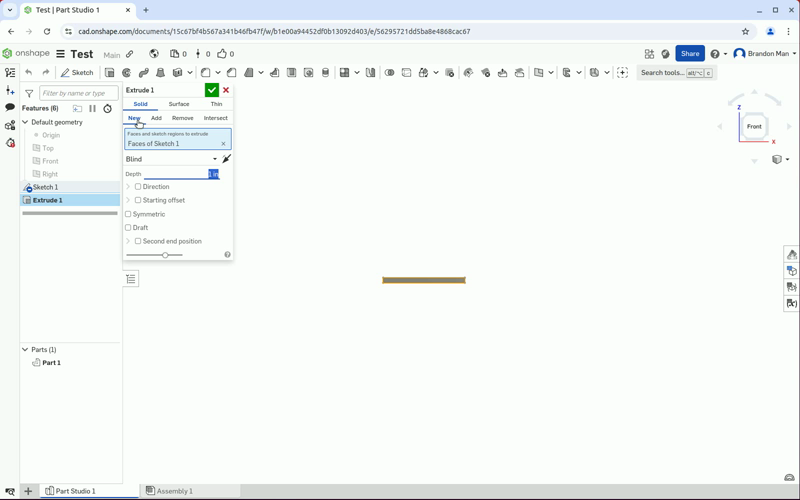
text(0.241)
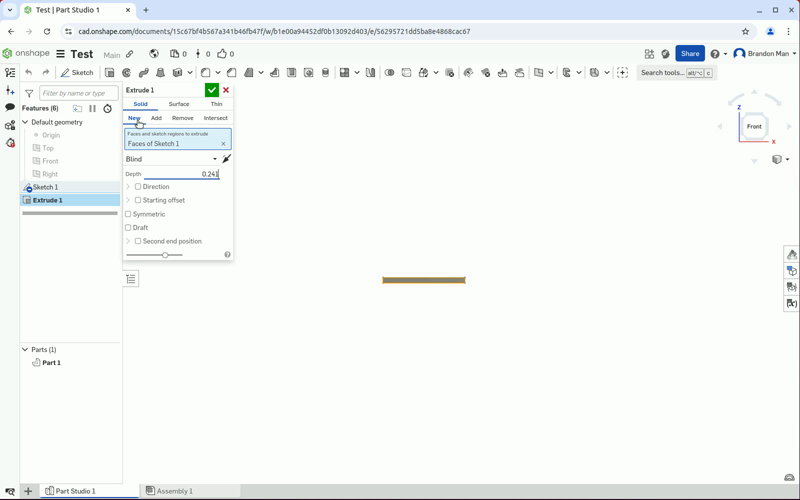
key(enter)
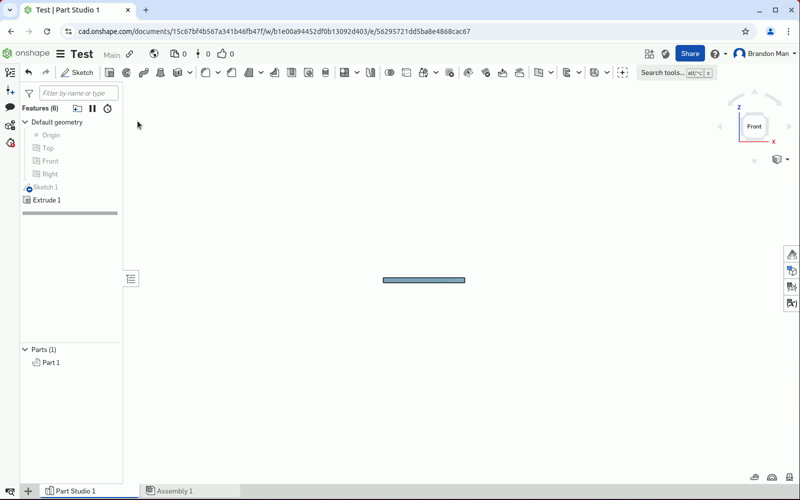
key(shift+h)
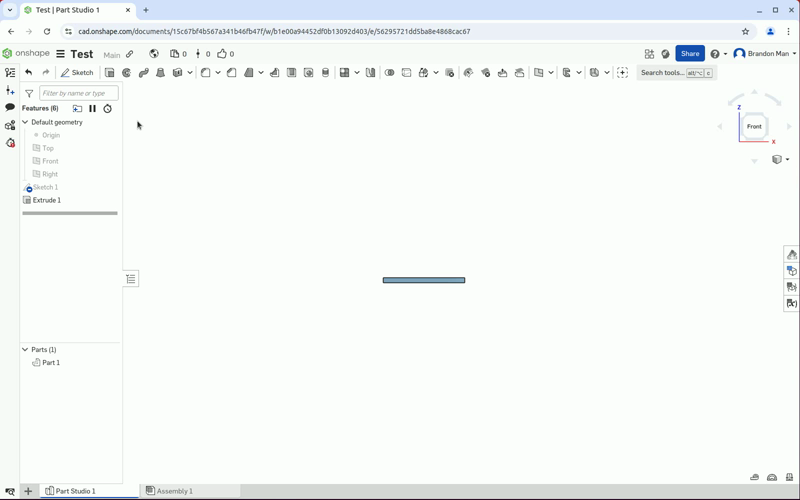
key(shift+h)
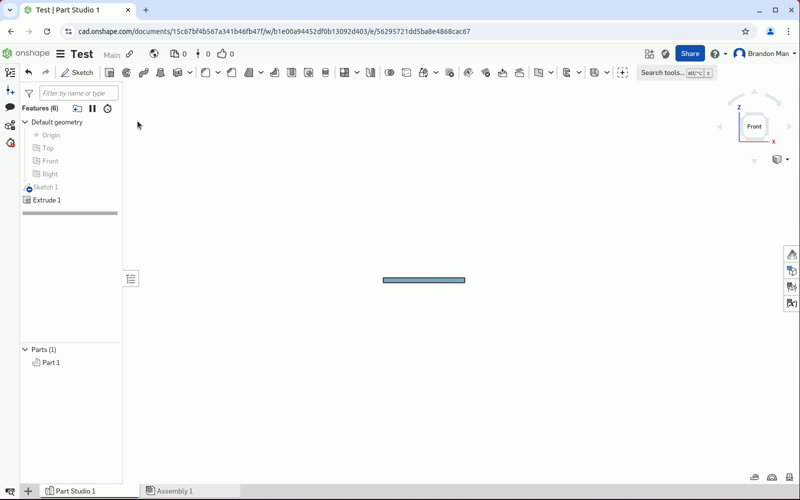
mouse_move(73, 189)
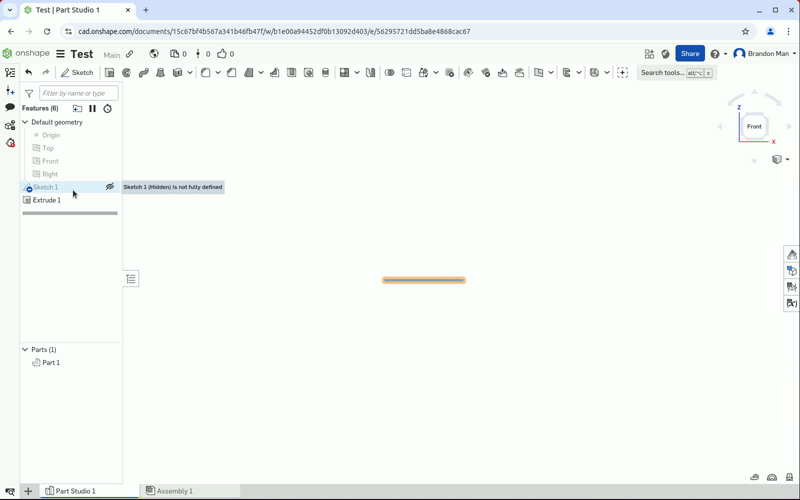
click(73, 189)
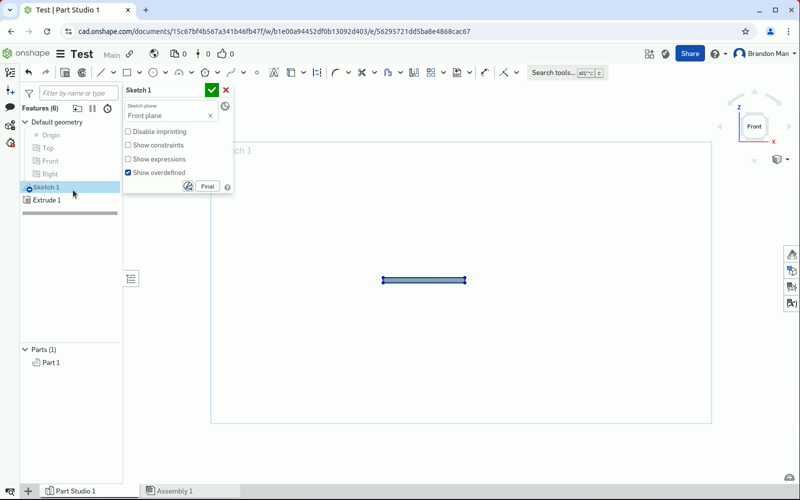
mouse_move(229, 92)
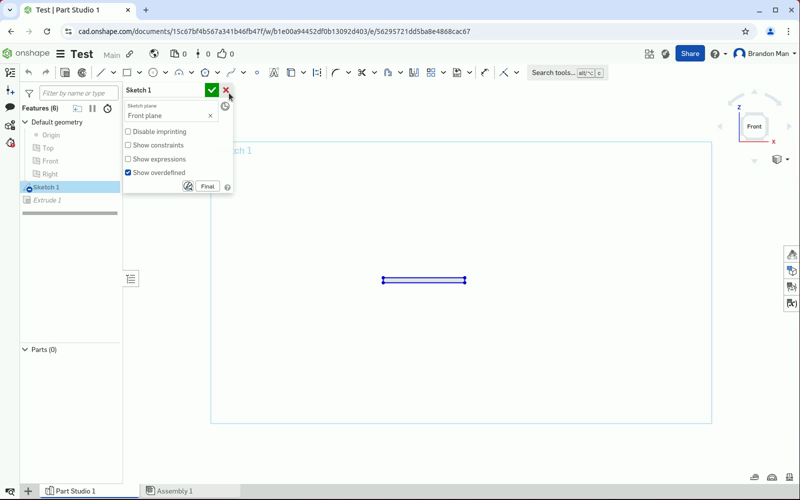
click(229, 92)
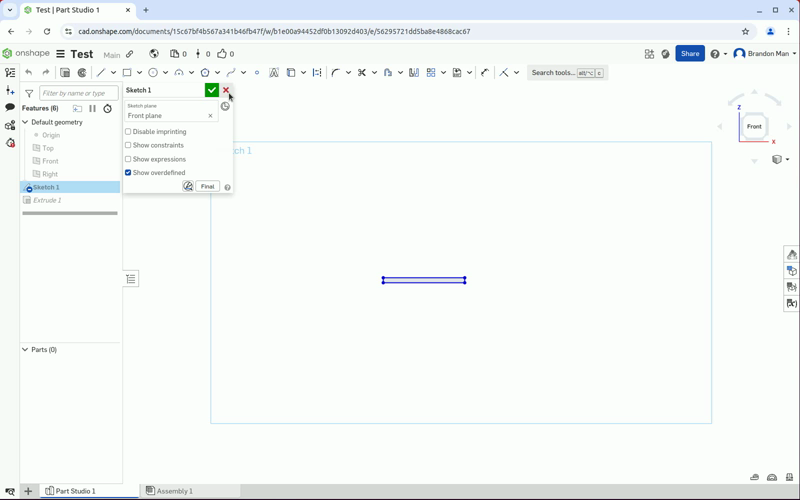
key(shift+s)
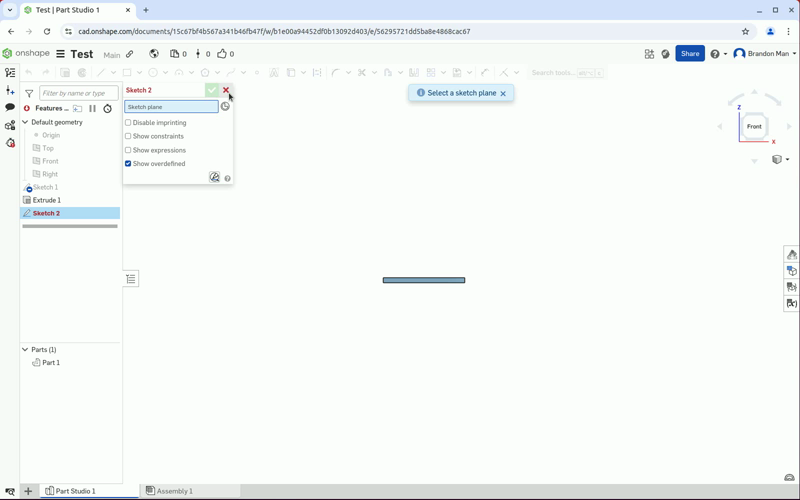
mouse_move(73, 163)
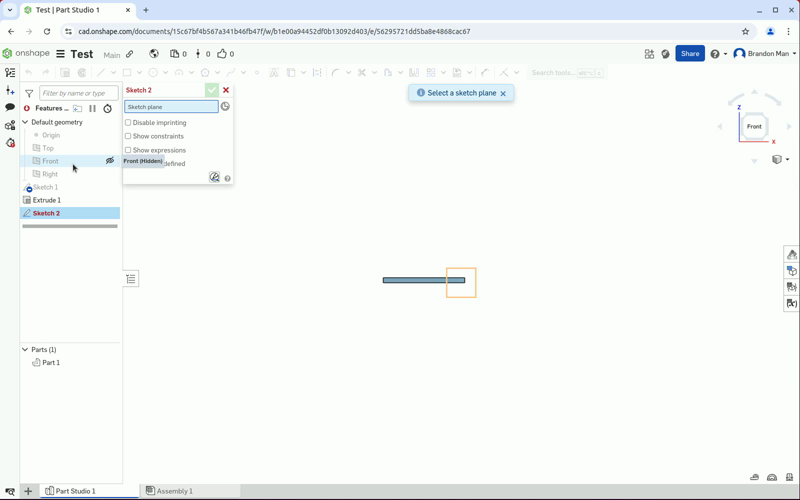
click(73, 163)
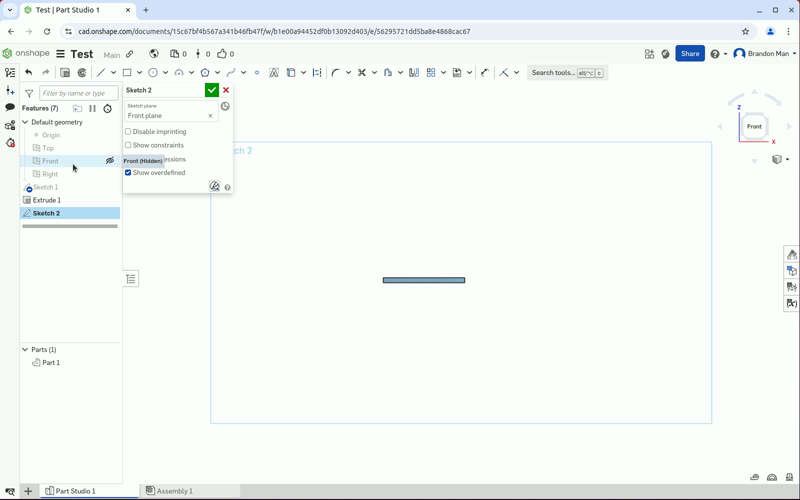
mouse_move(73, 352)
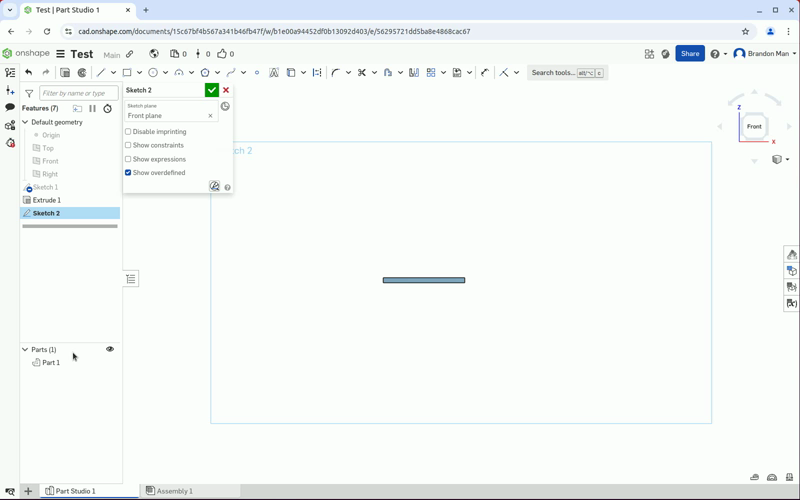
key(y)
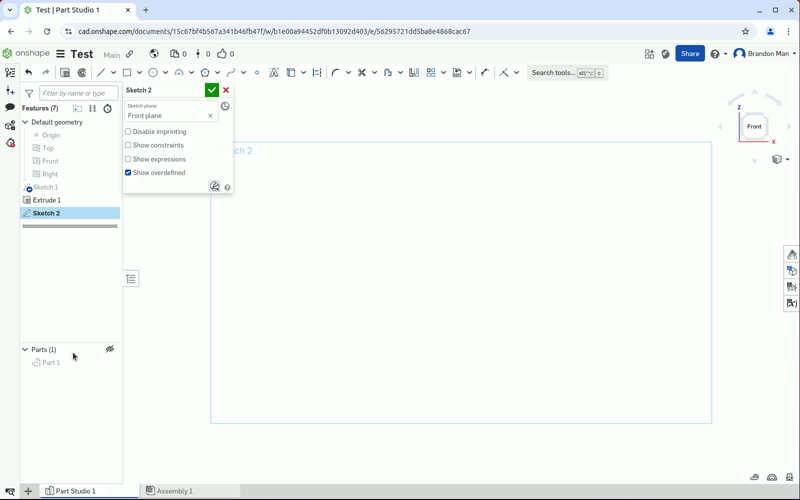
key(l)
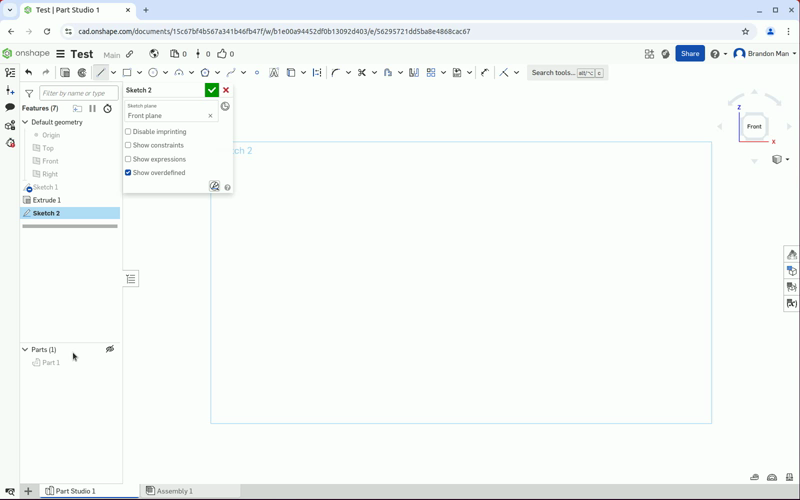
key_down(shift)
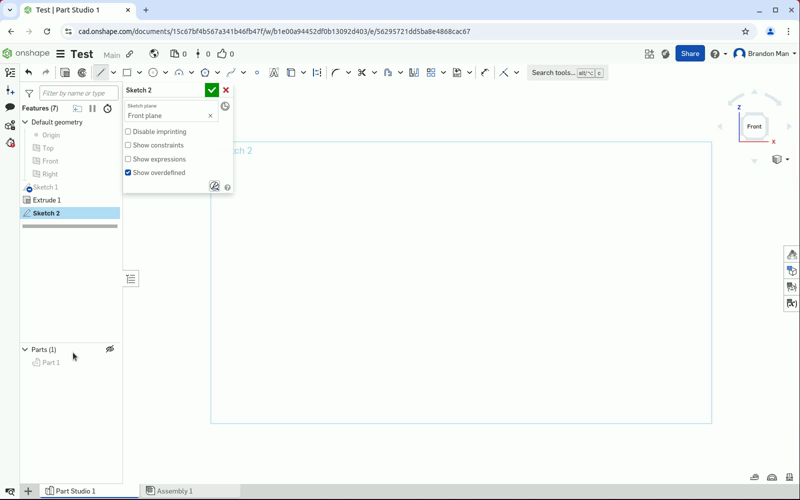
mouse_move(385, 327)
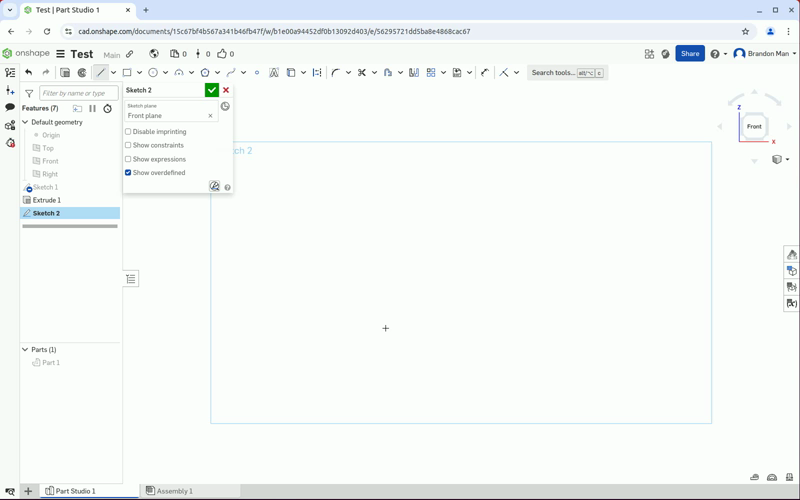
click(385, 327)
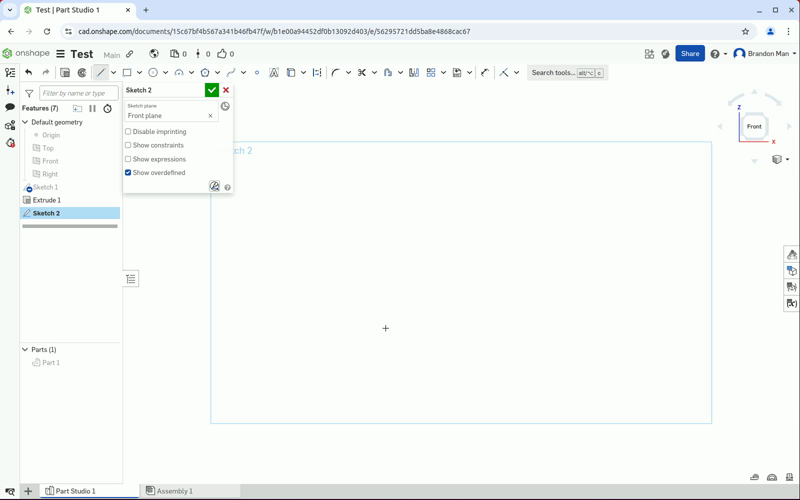
key_up(shift)
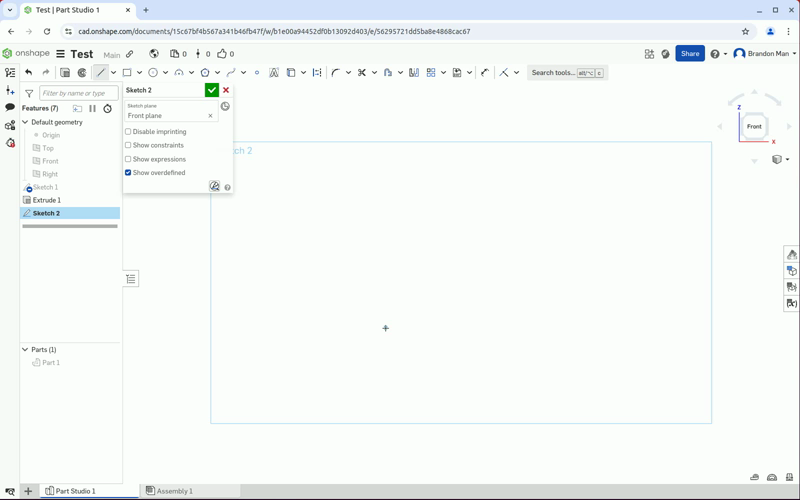
key_down(shift)
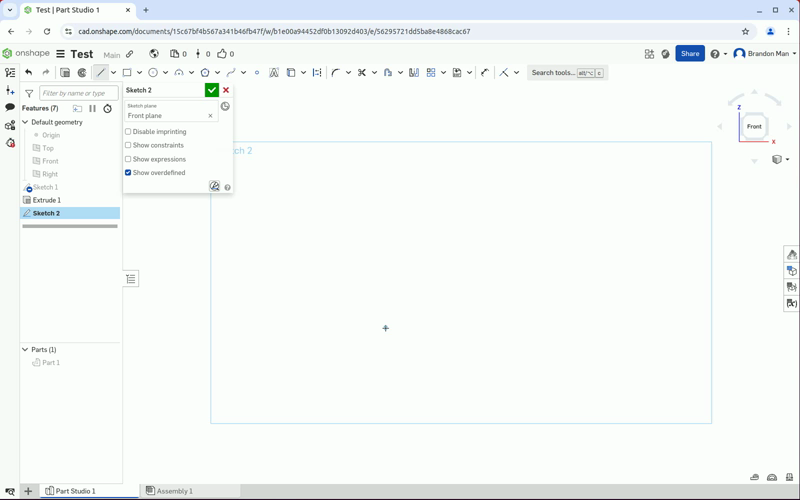
mouse_move(467, 327)
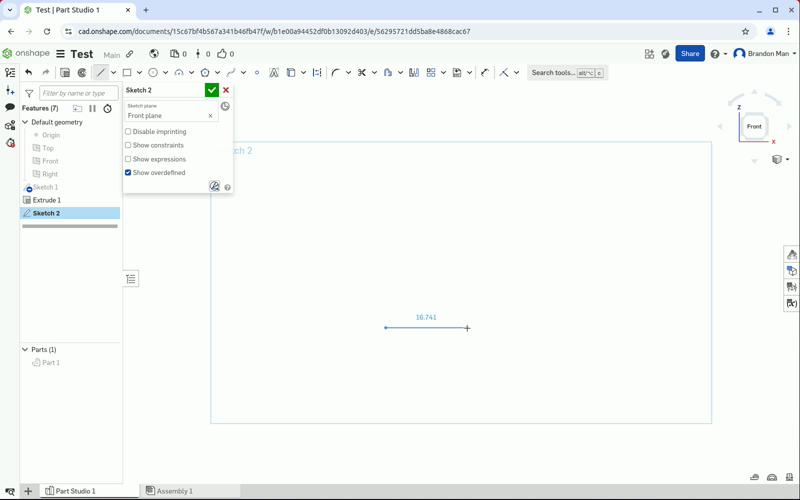
click(467, 327)
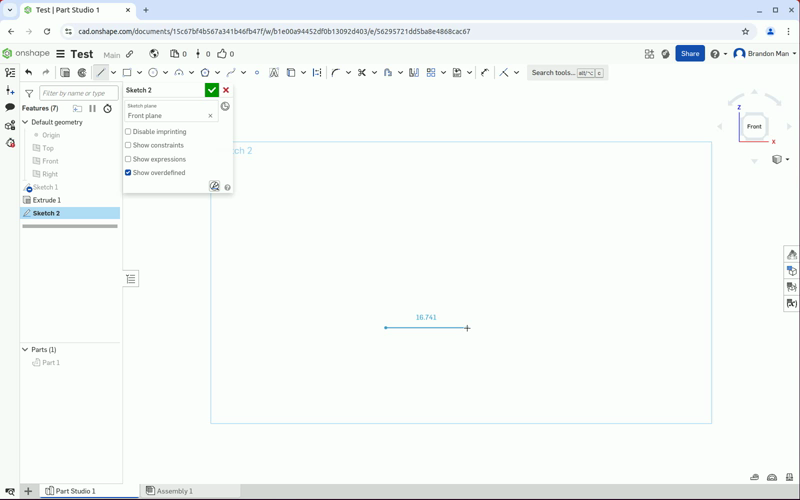
key_up(shift)
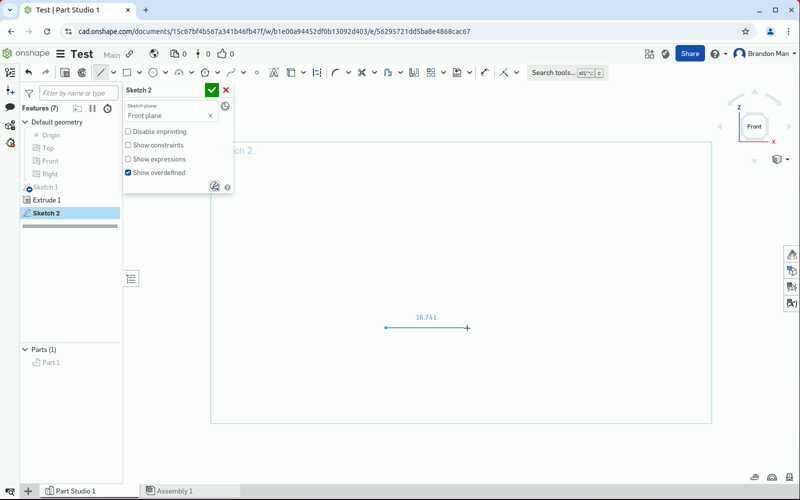
key_down(shift)
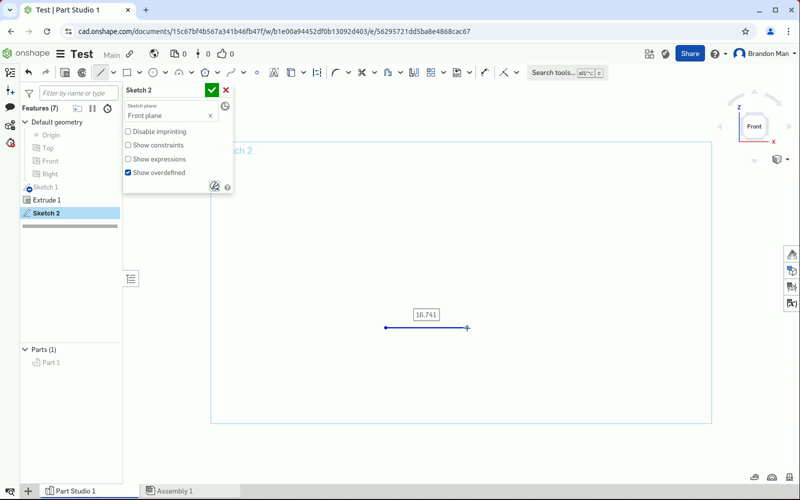
mouse_move(497, 327)
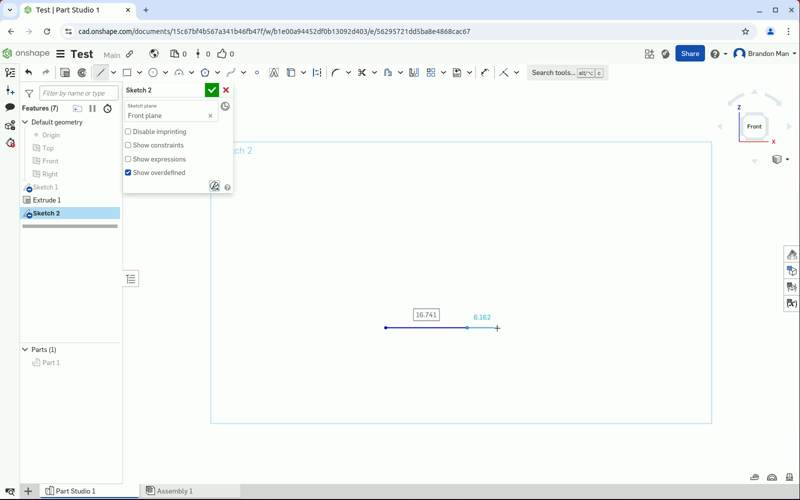
mouse_move(467, 296)
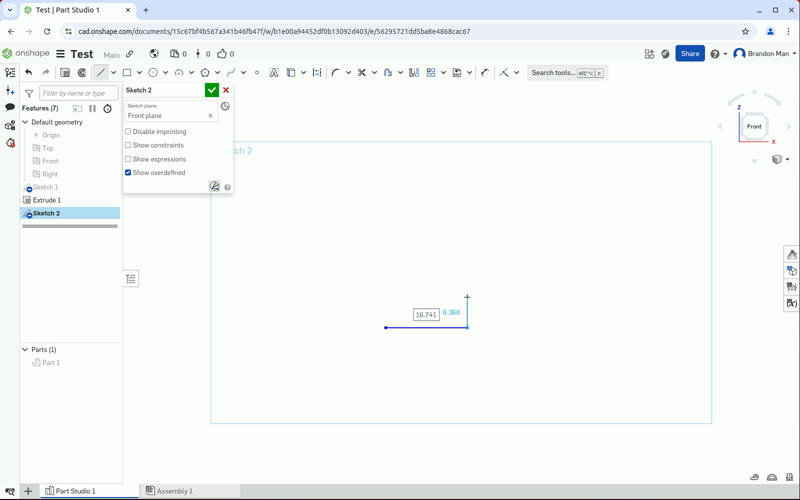
click(467, 296)
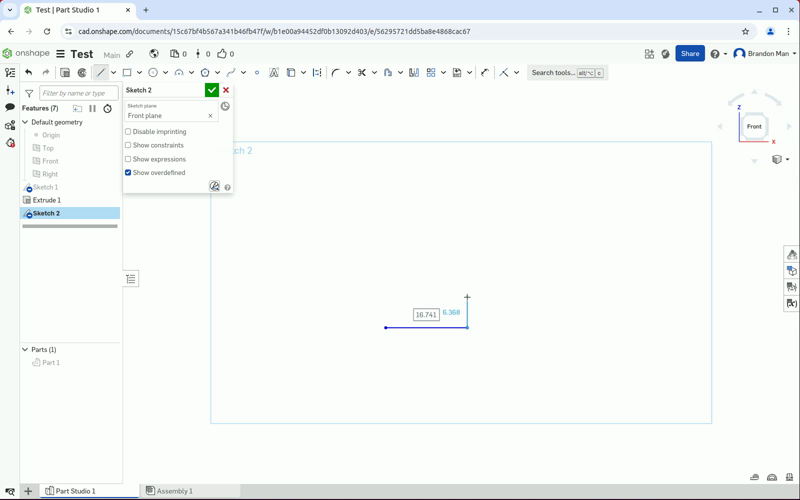
key_up(shift)
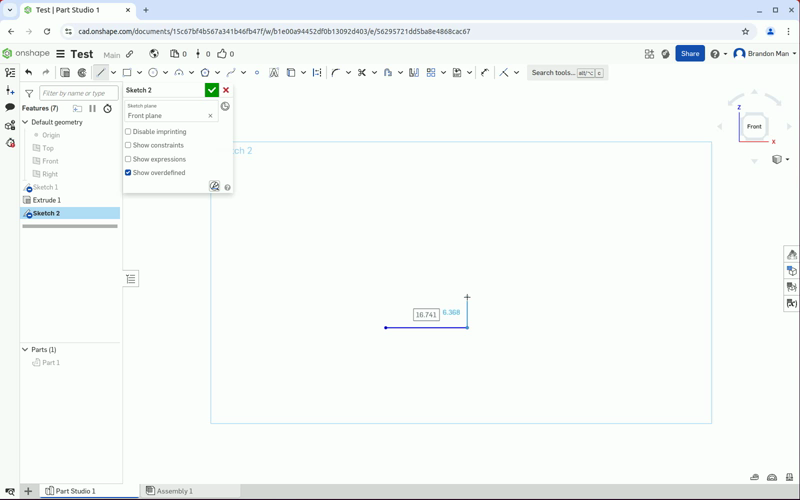
key_down(shift)
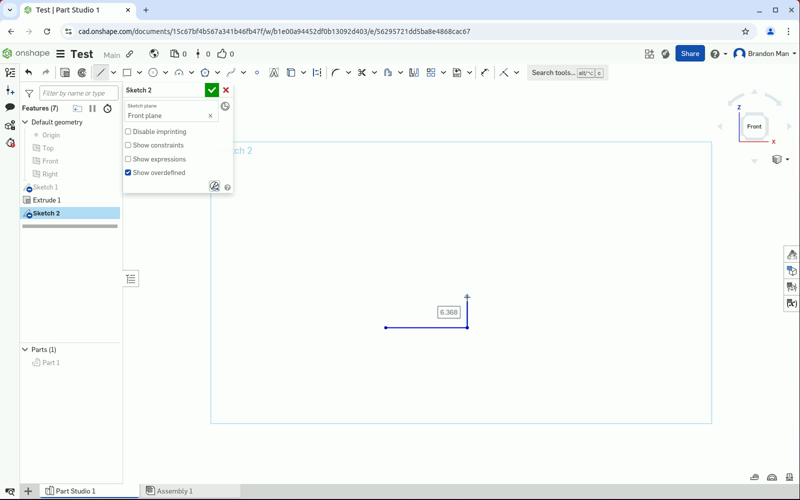
mouse_move(385, 296)
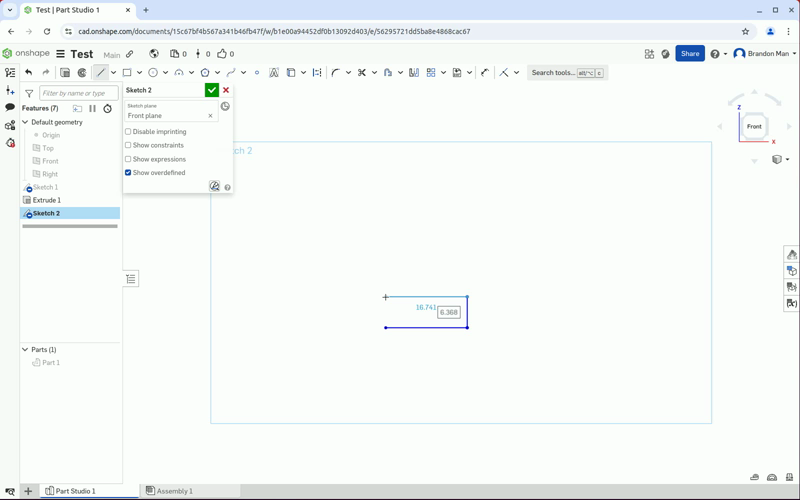
click(385, 296)
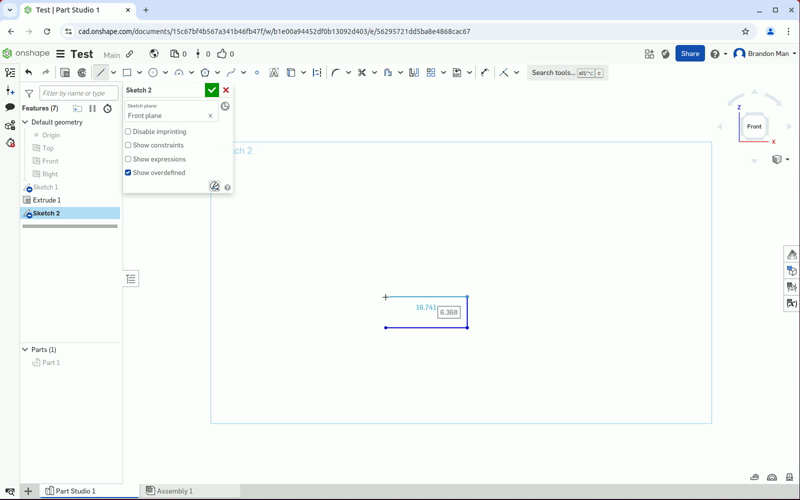
key_up(shift)
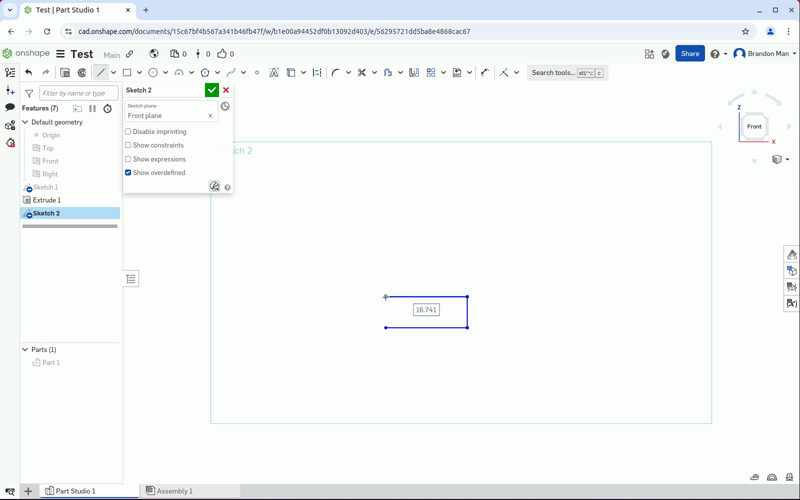
mouse_move(415, 296)
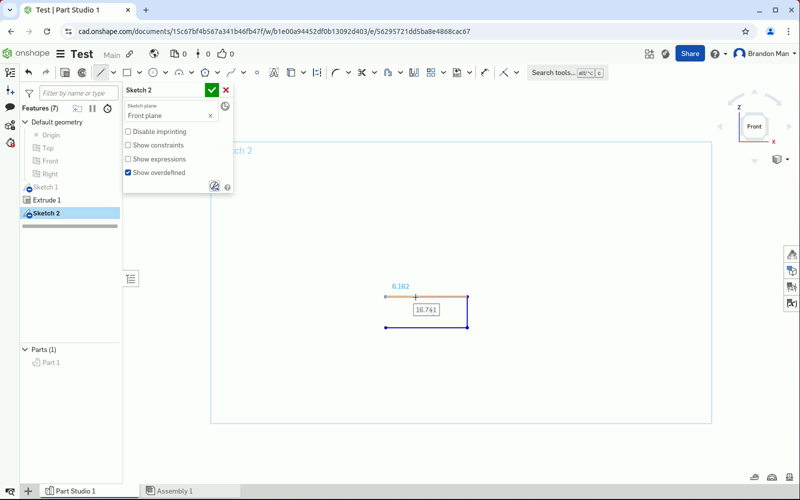
key_down(shift)
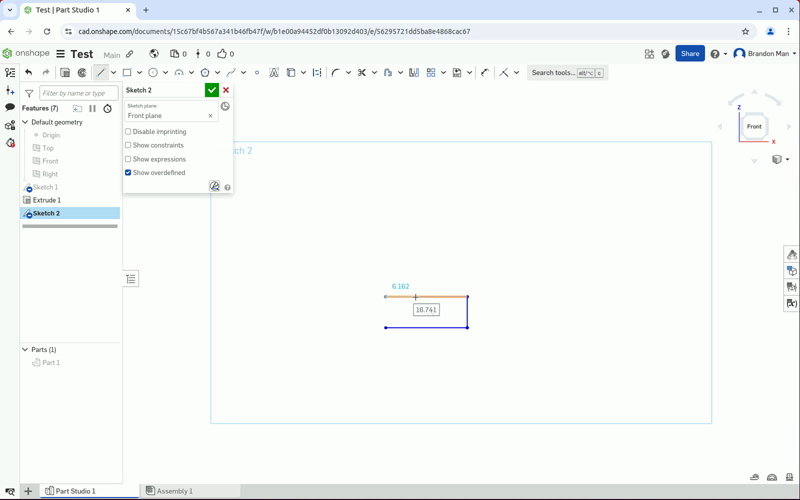
mouse_move(385, 327)
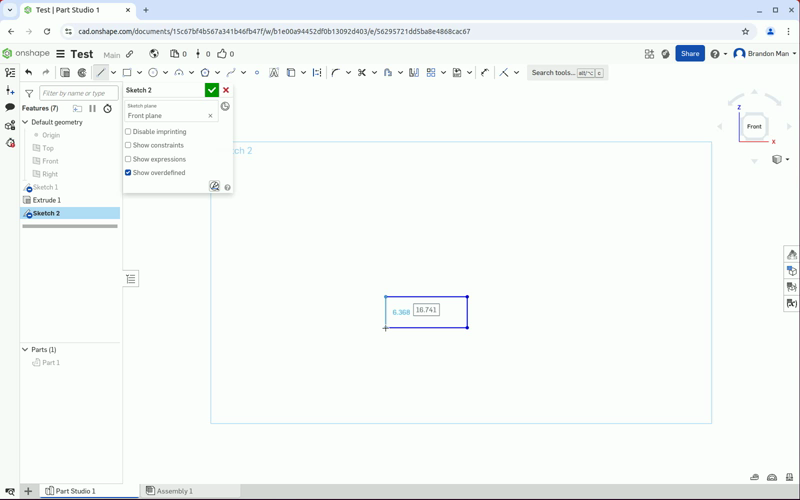
key_up(shift)
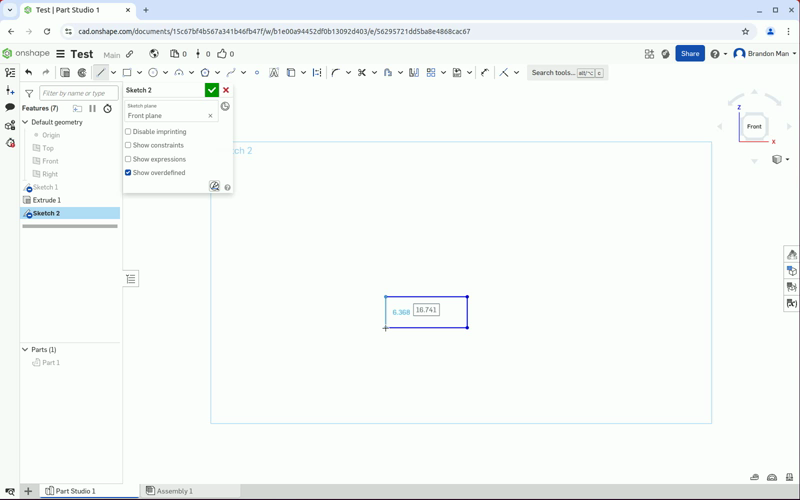
click(385, 327)
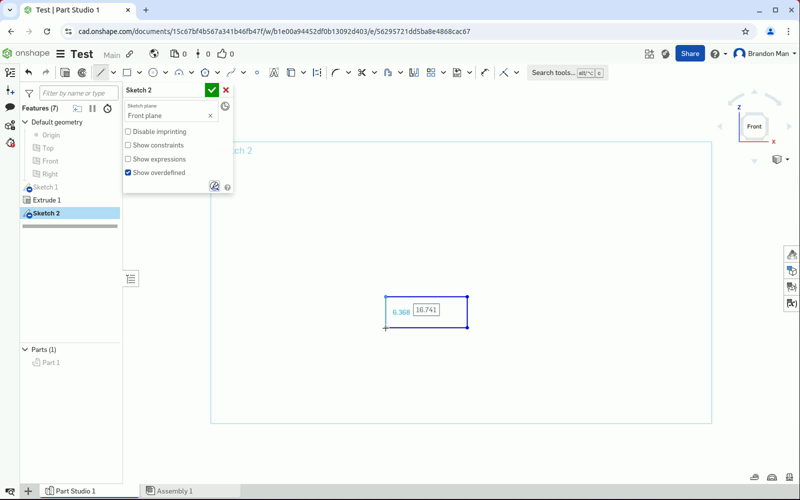
key(esc)
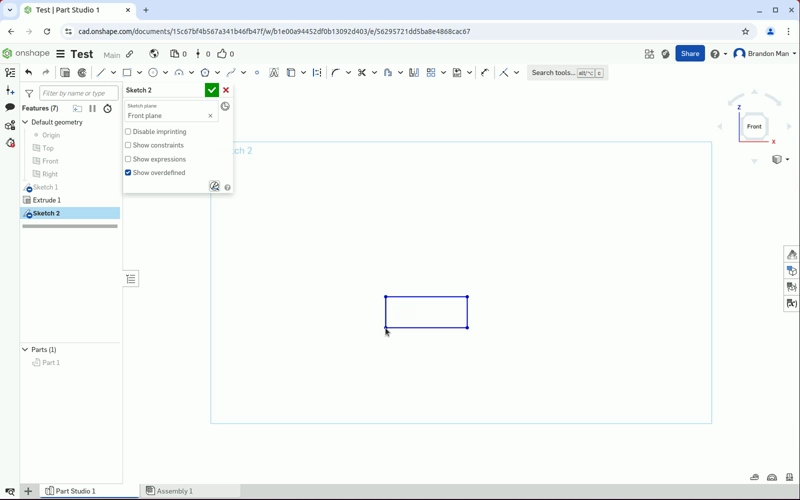
mouse_move(439, 316)
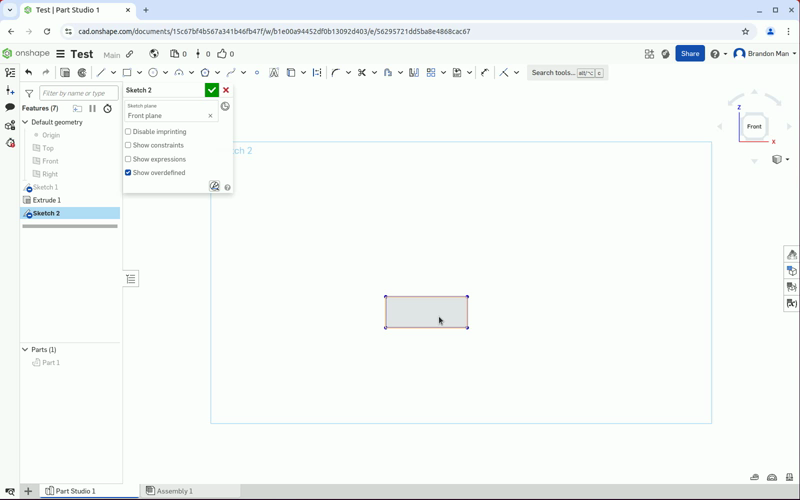
click(439, 316)
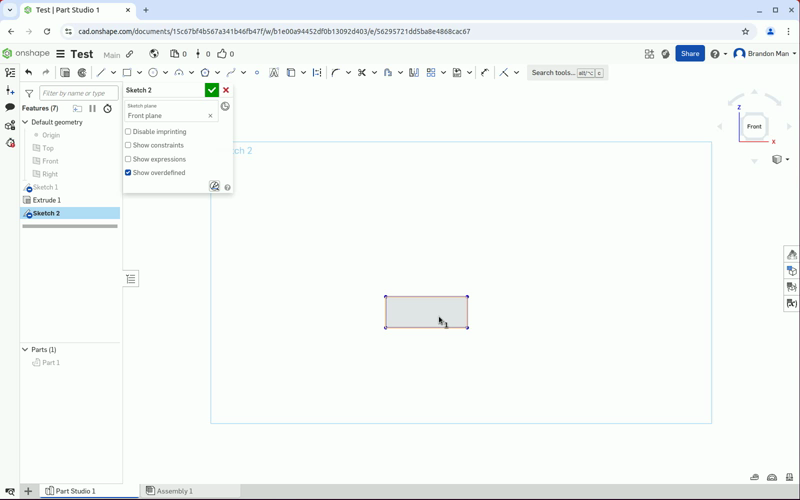
mouse_move(73, 352)
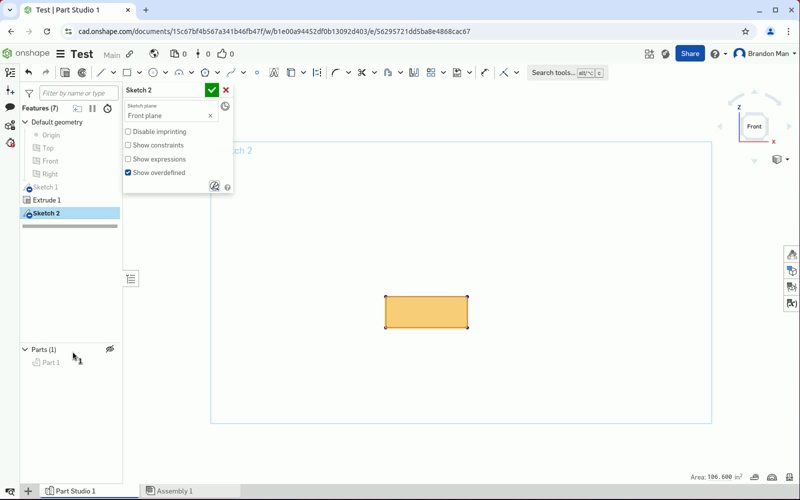
key(shift+y)
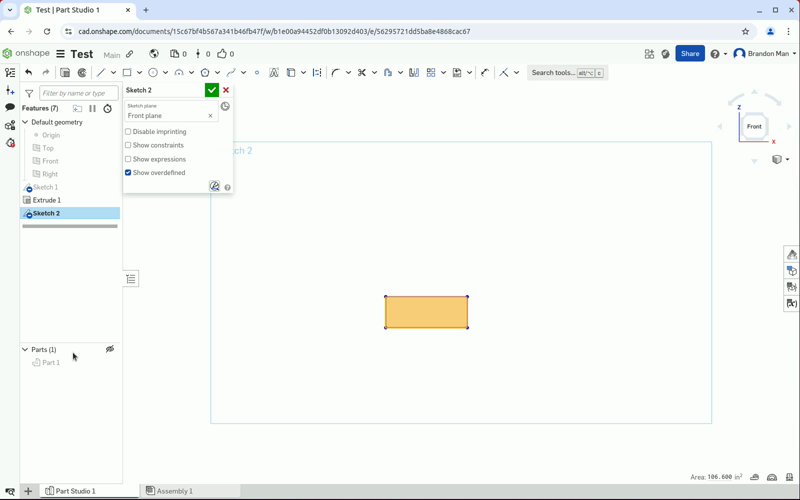
key(shift+e)
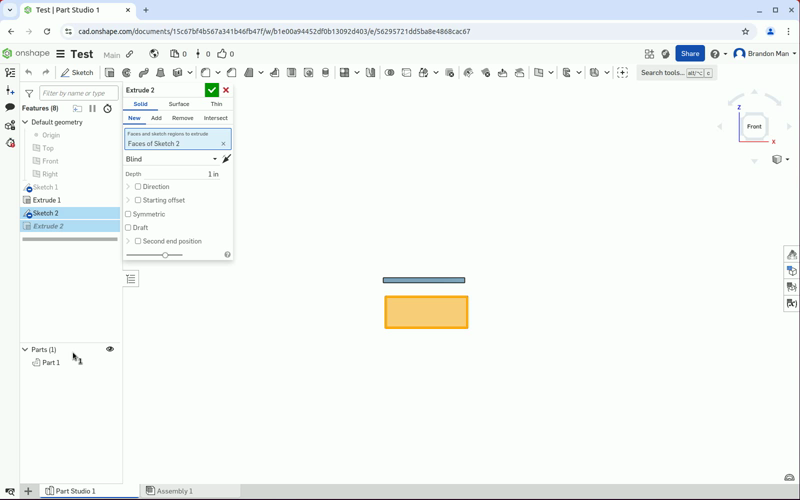
mouse_move(143, 106)
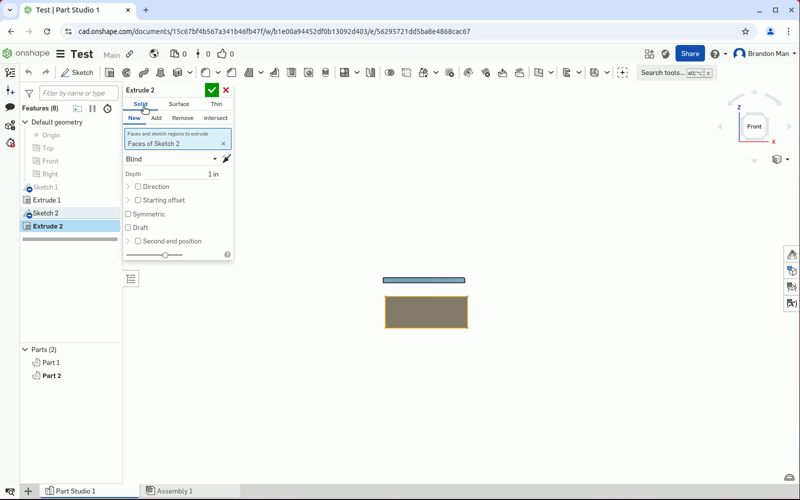
click(143, 106)
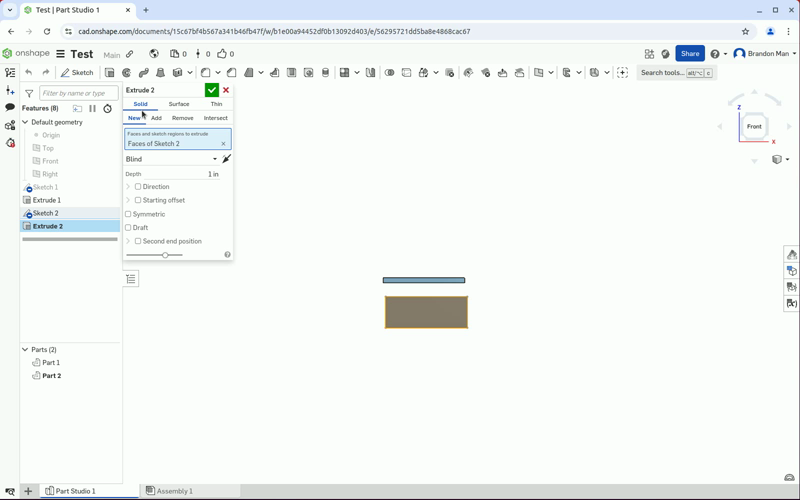
mouse_move(137, 120)
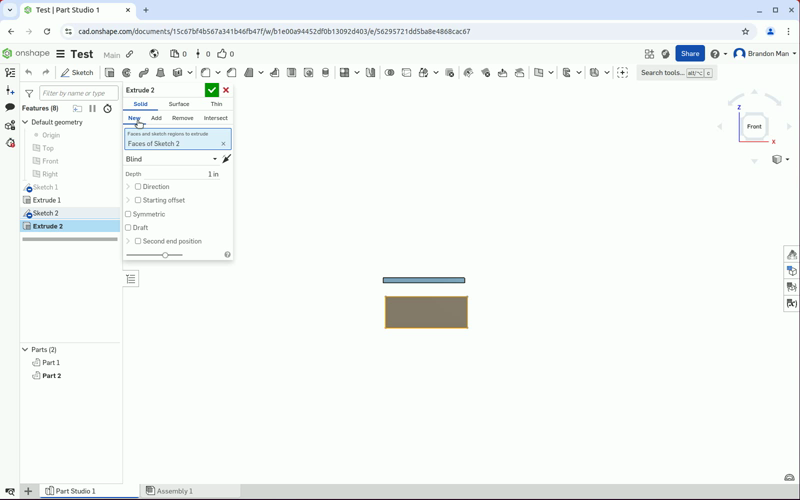
click(137, 120)
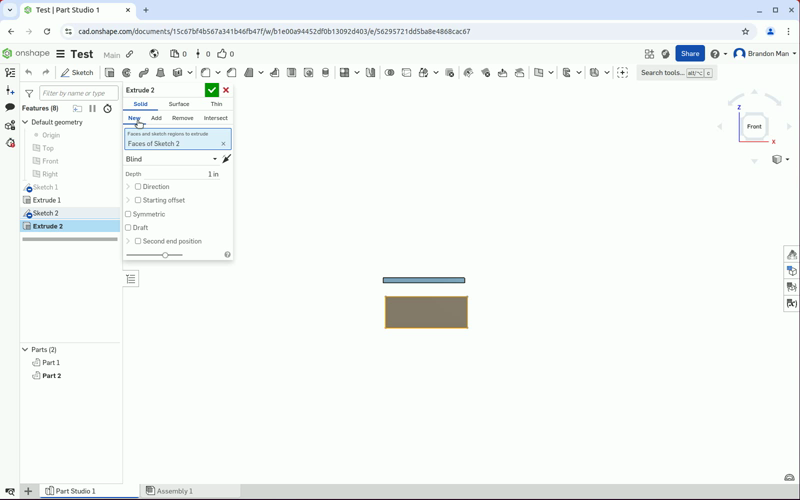
key(tab, 4)
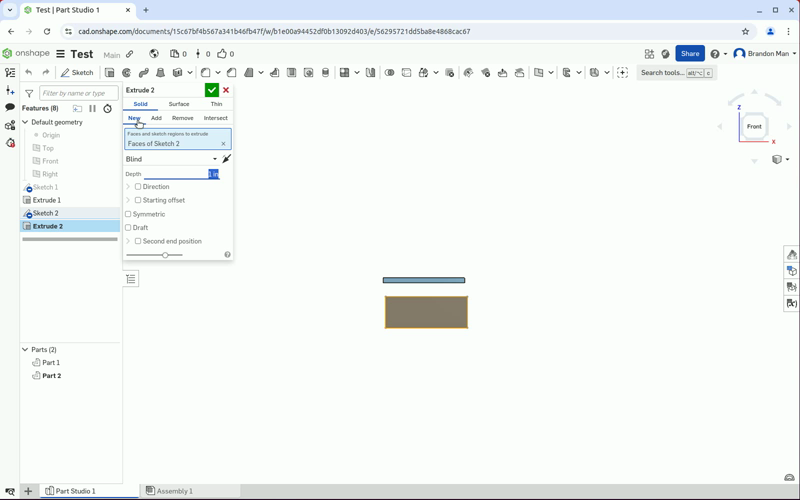
text(0.241)
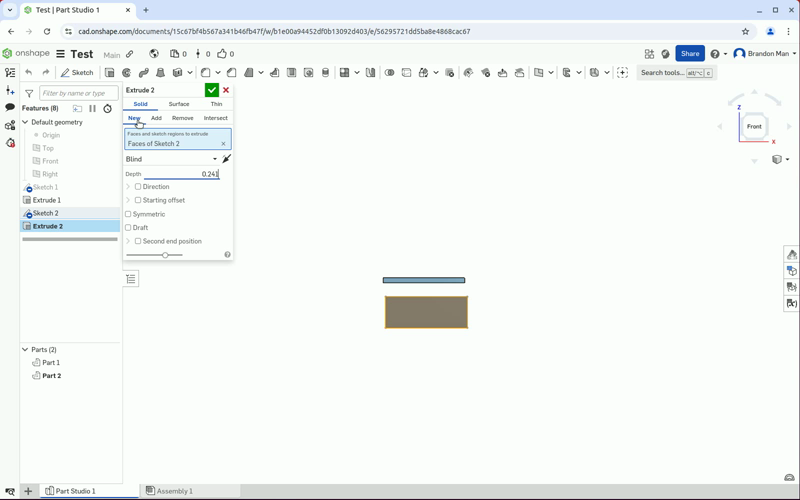
key(enter)
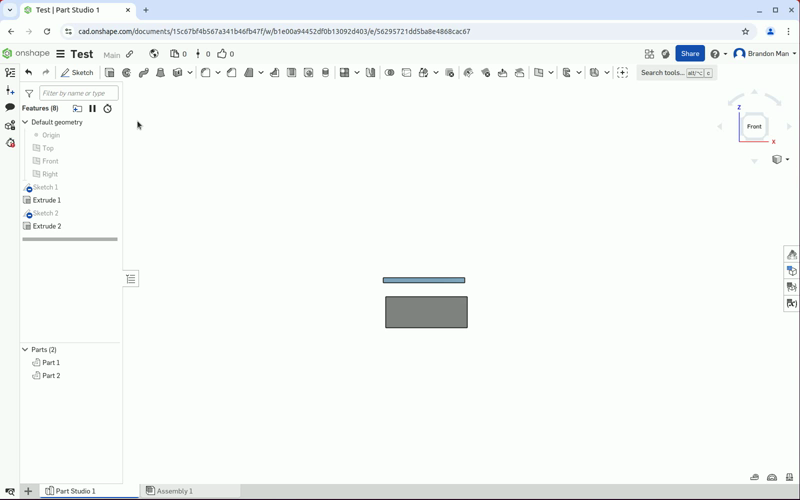
key(shift+h)
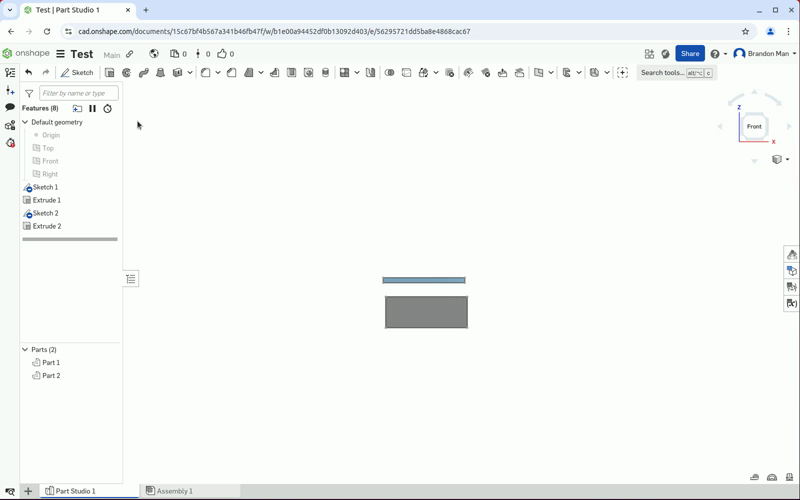
key(shift+h)
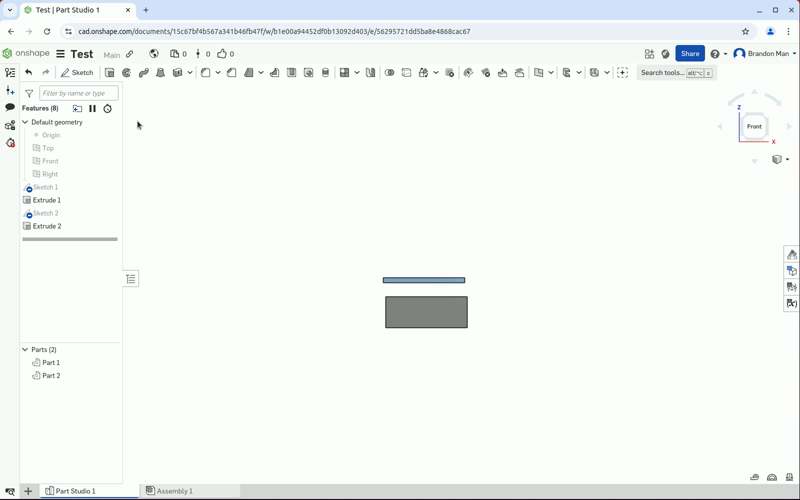
mouse_move(73, 189)
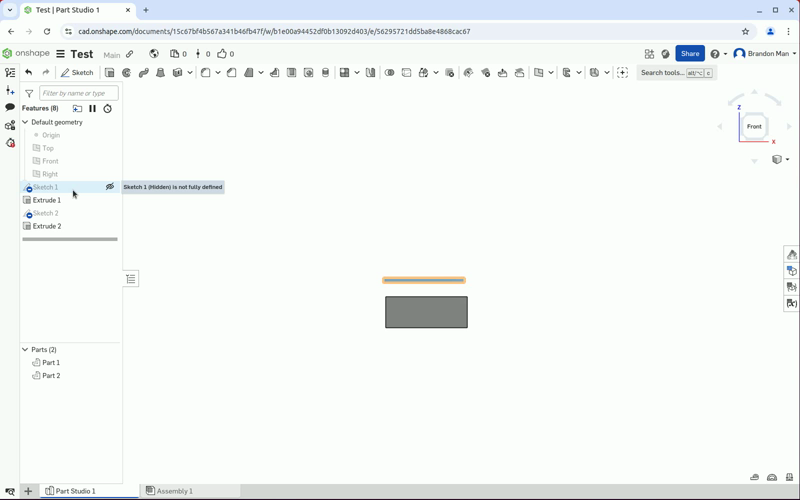
click(73, 189)
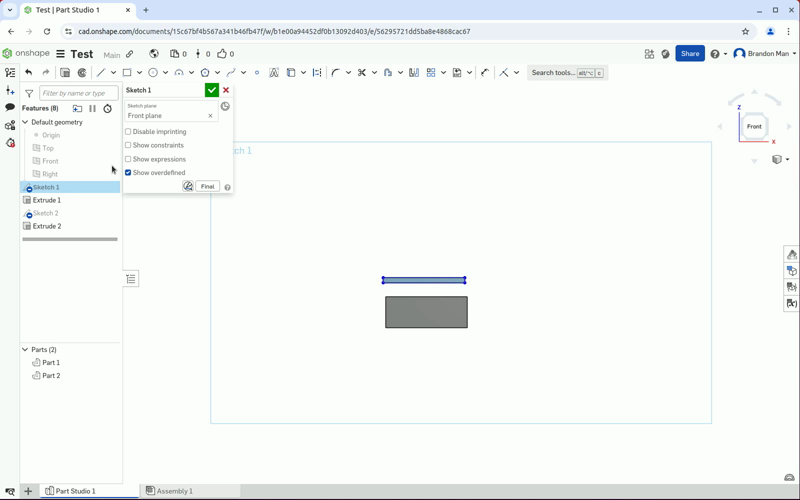
mouse_move(229, 92)
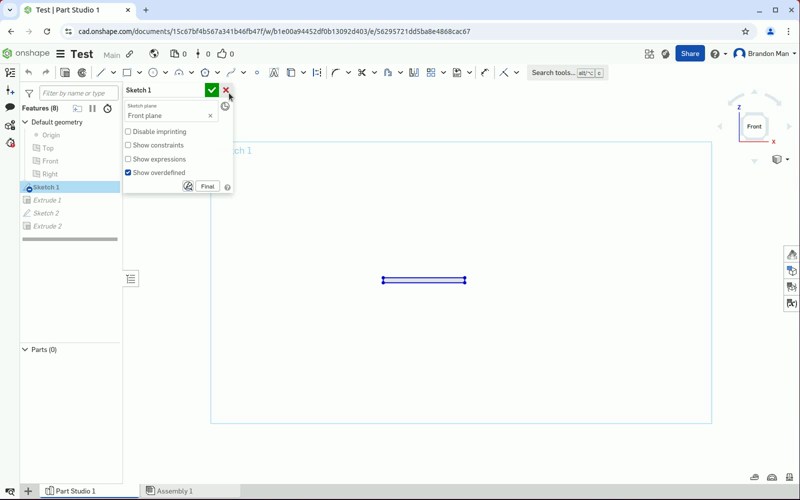
click(229, 92)
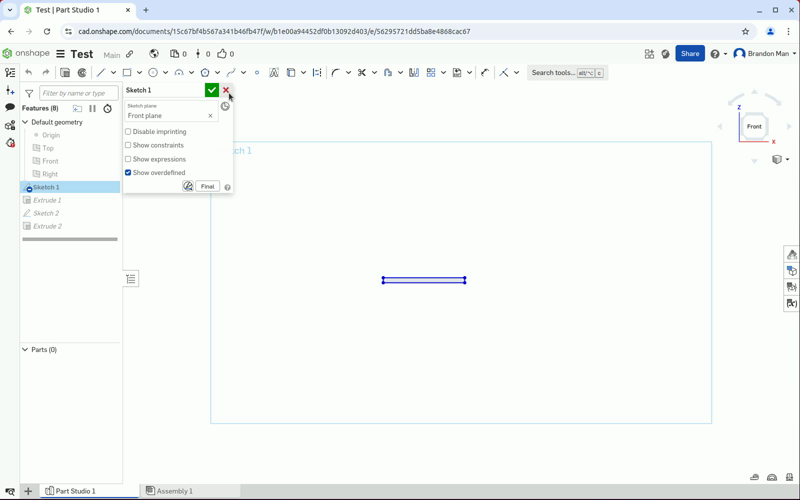
key(shift+s)
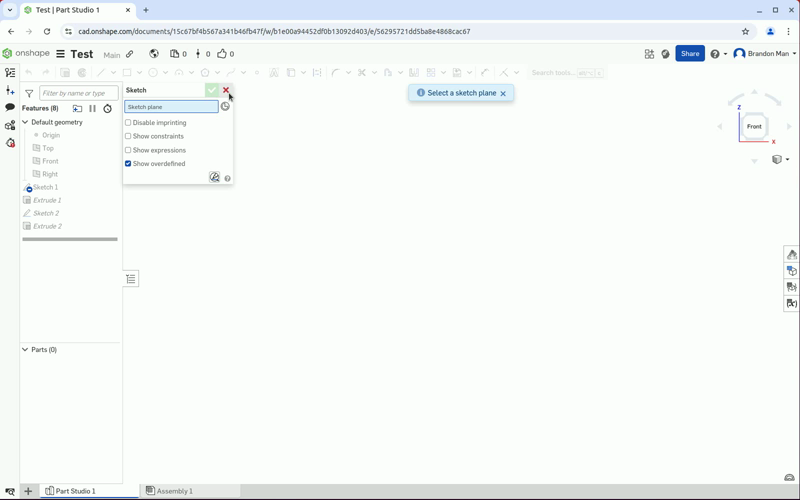
mouse_move(73, 163)
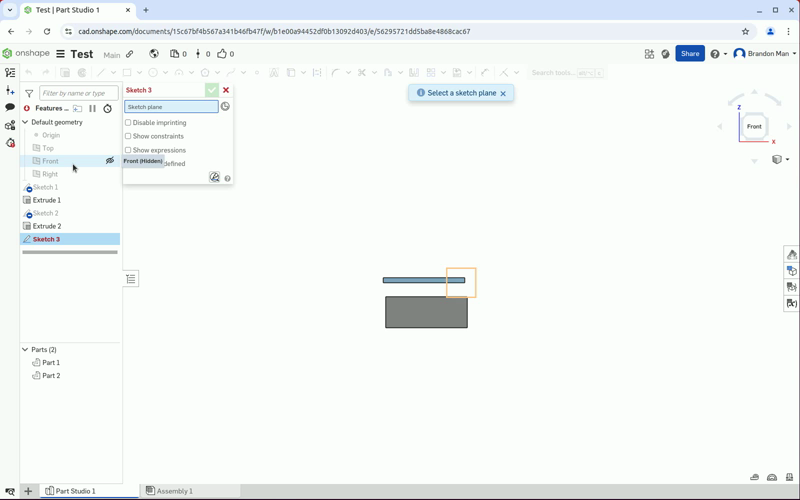
click(73, 163)
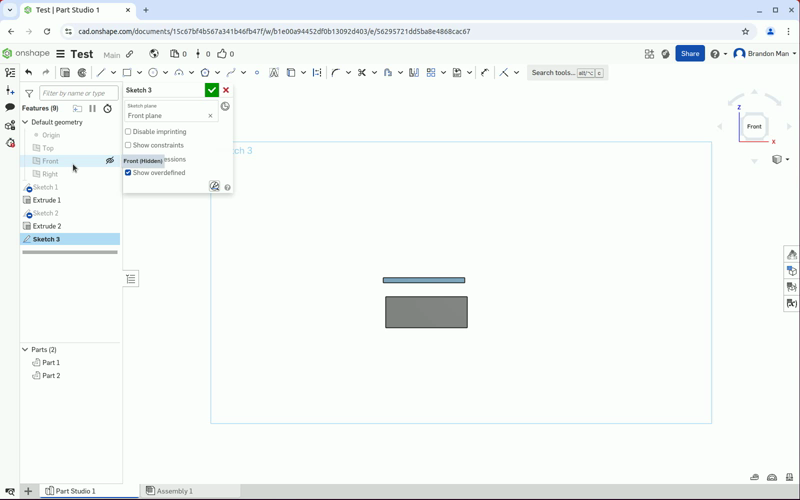
mouse_move(73, 352)
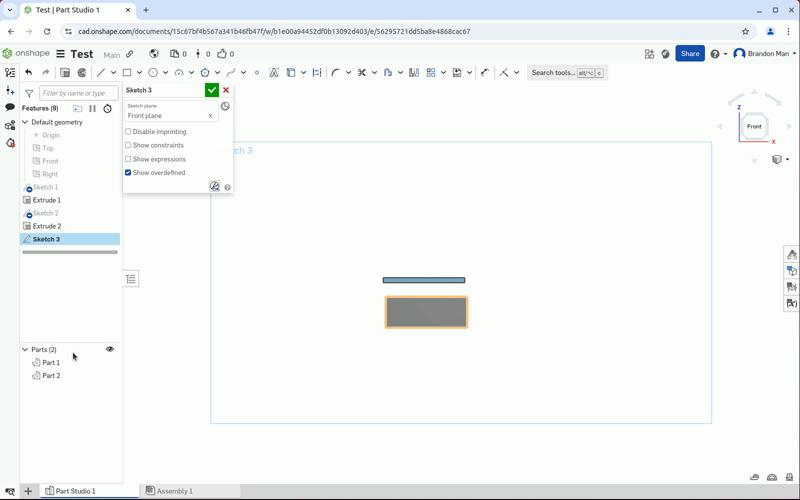
key(y)
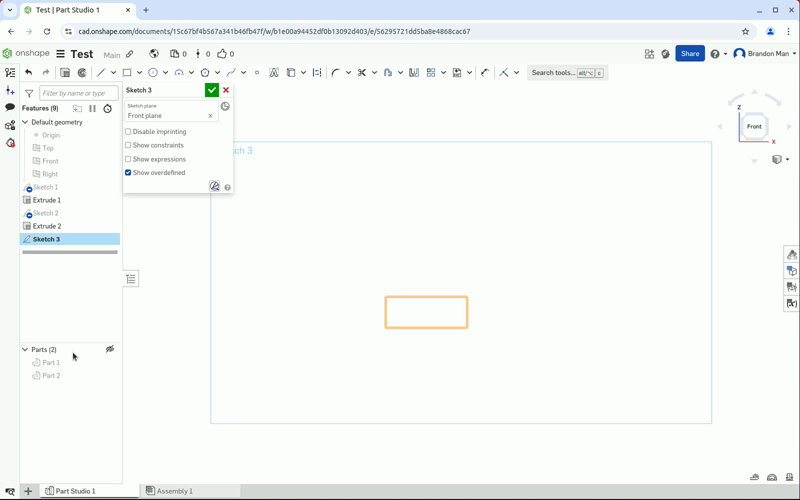
key(l)
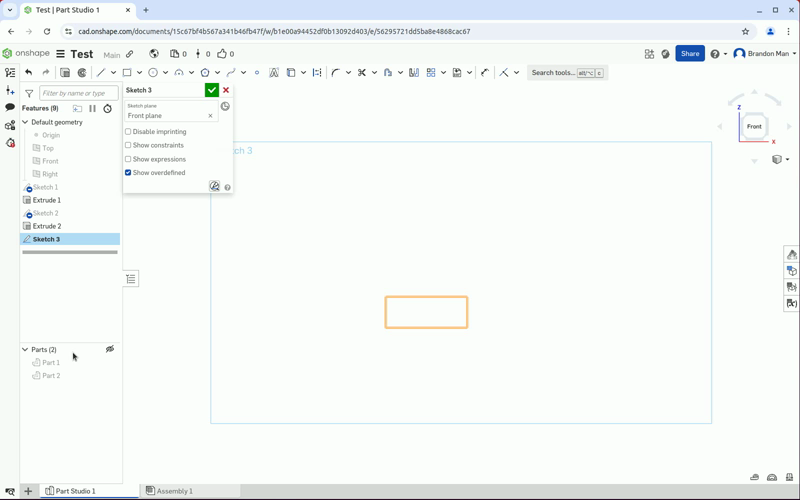
key_down(shift)
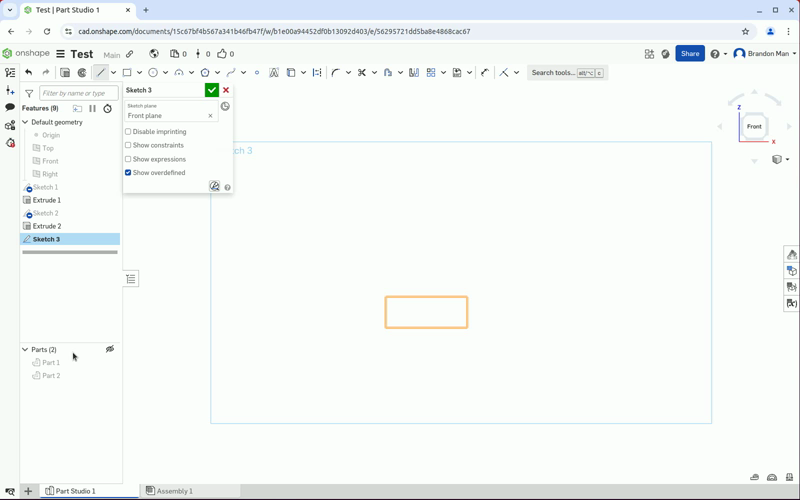
mouse_move(386, 394)
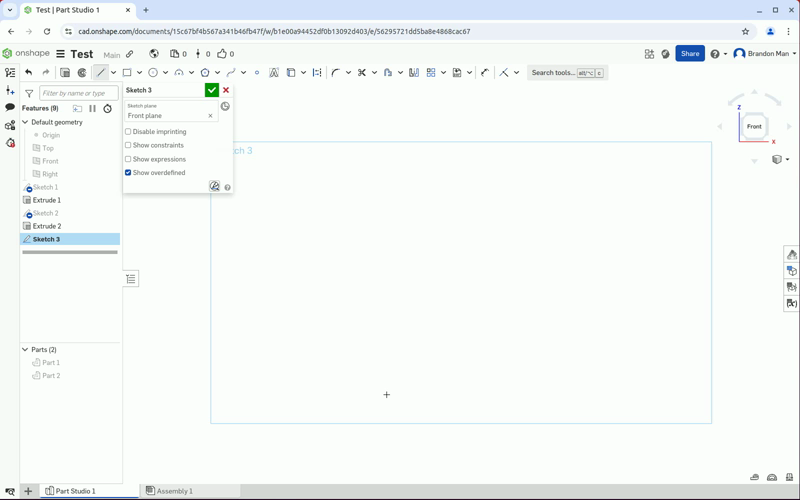
click(386, 394)
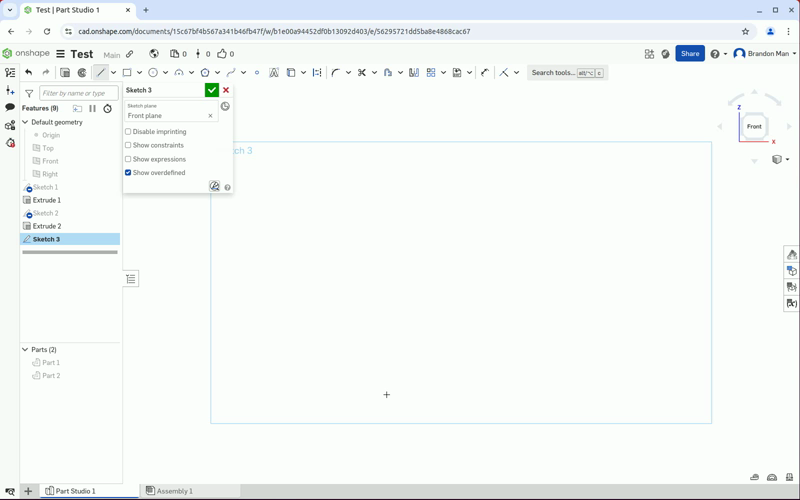
key_up(shift)
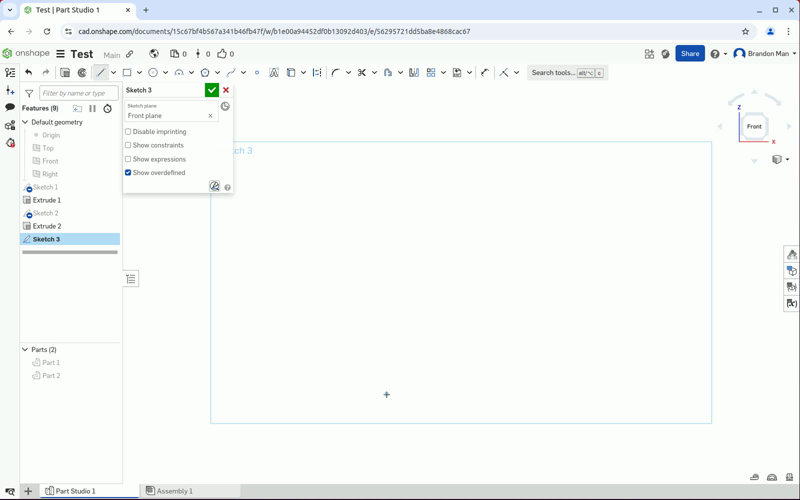
key_down(shift)
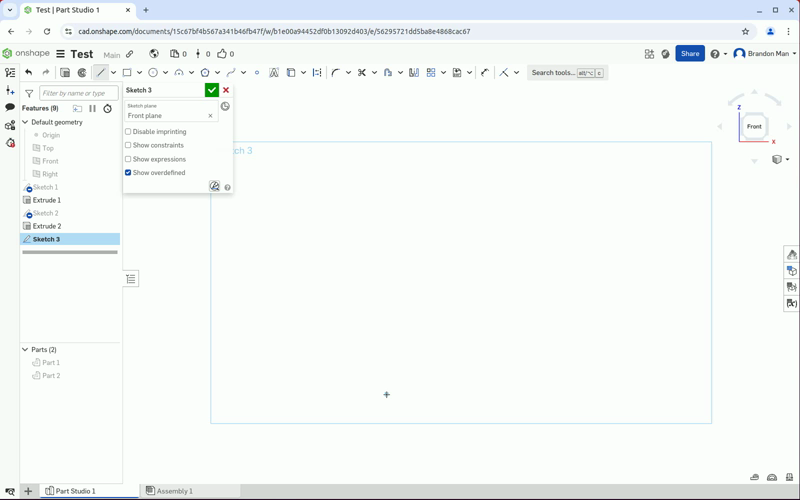
mouse_move(417, 394)
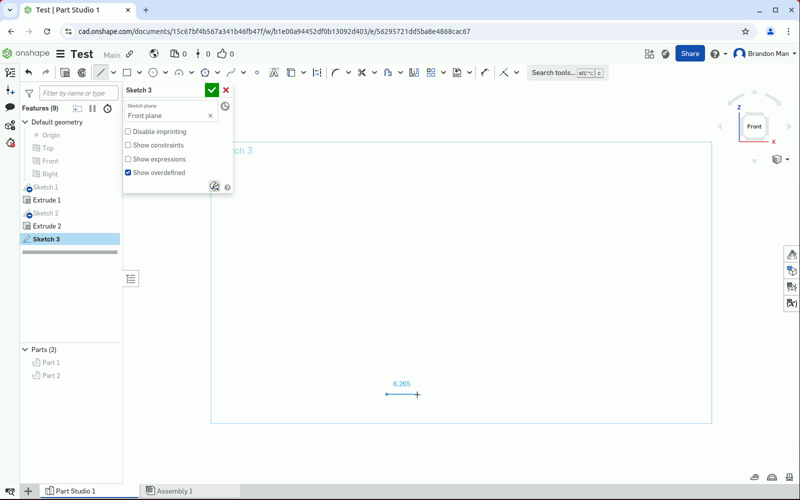
mouse_move(417, 394)
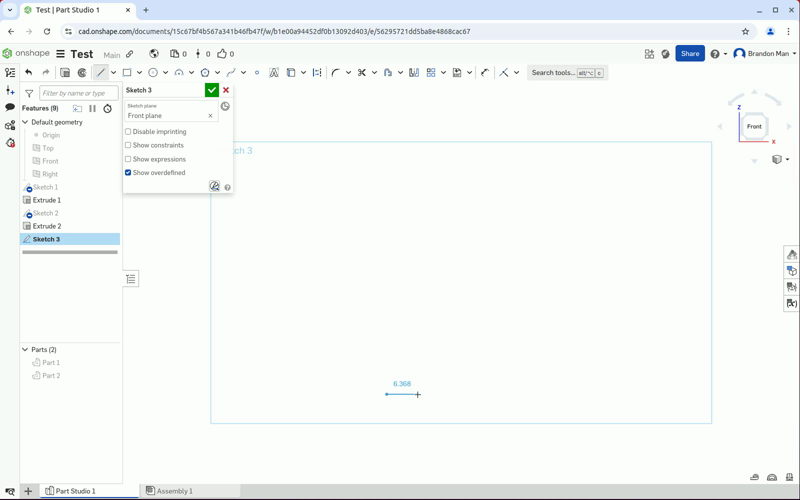
click(417, 394)
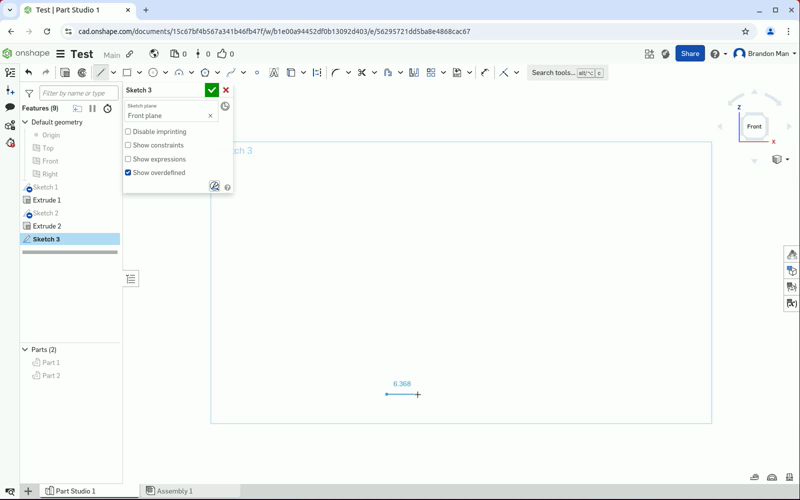
key_up(shift)
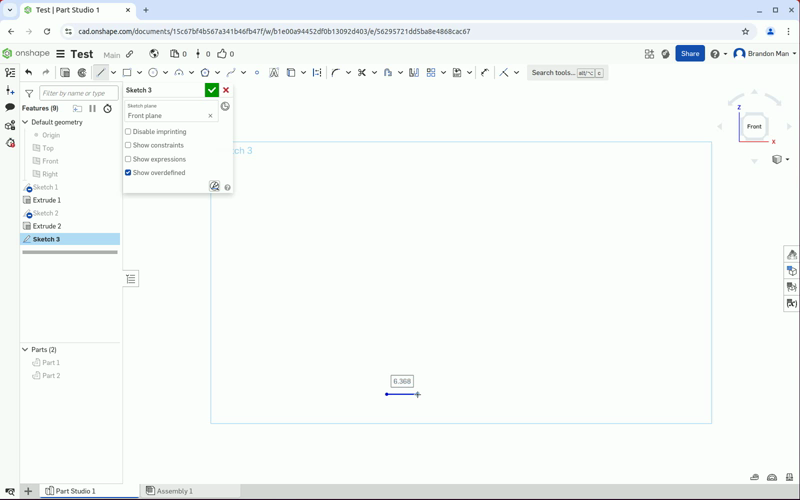
key_down(shift)
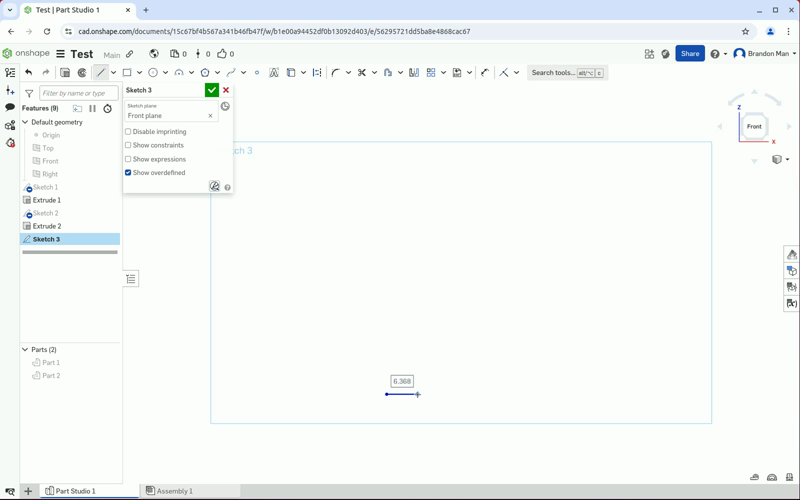
mouse_move(447, 394)
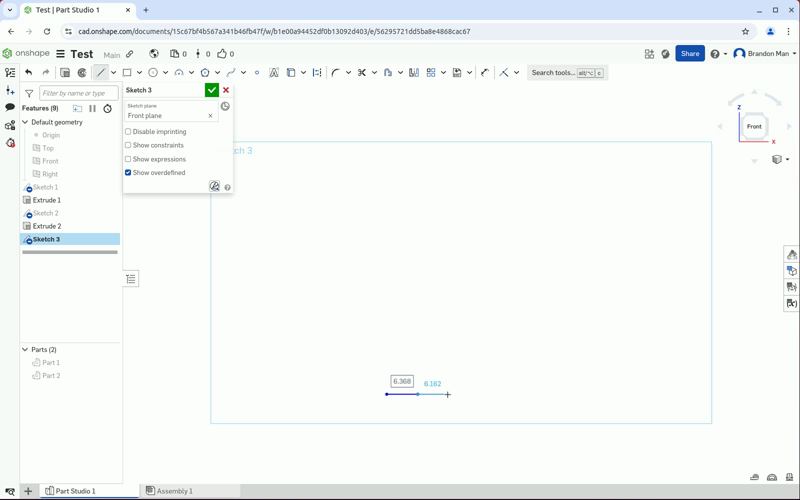
mouse_move(417, 339)
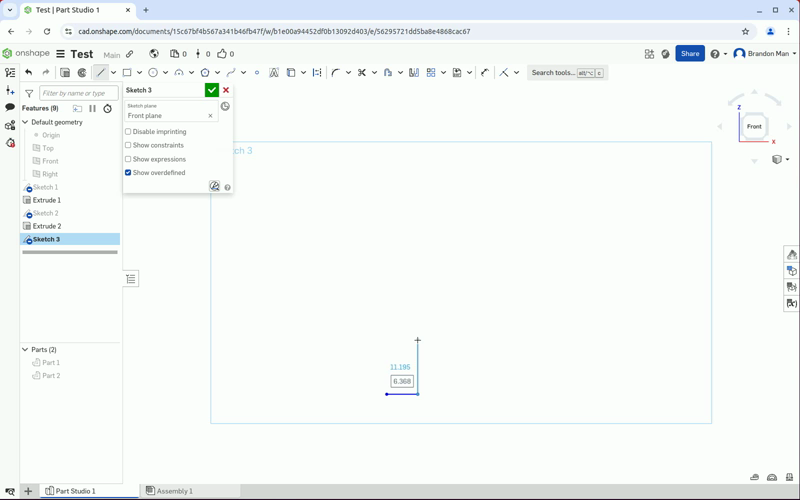
click(417, 339)
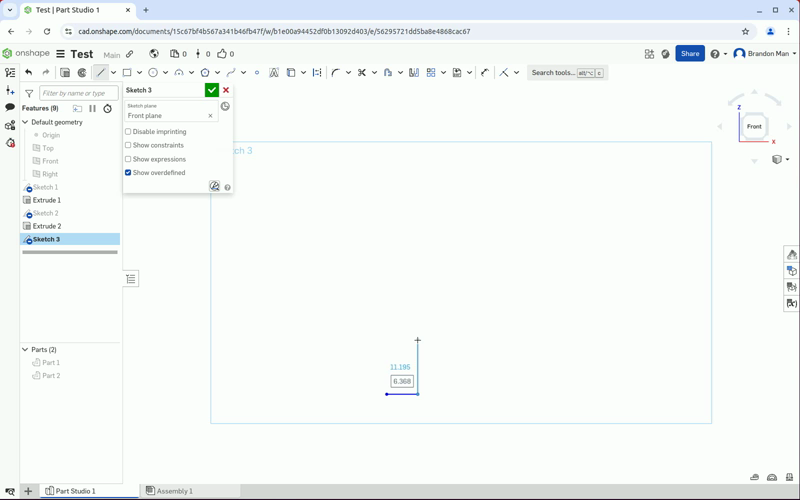
key_up(shift)
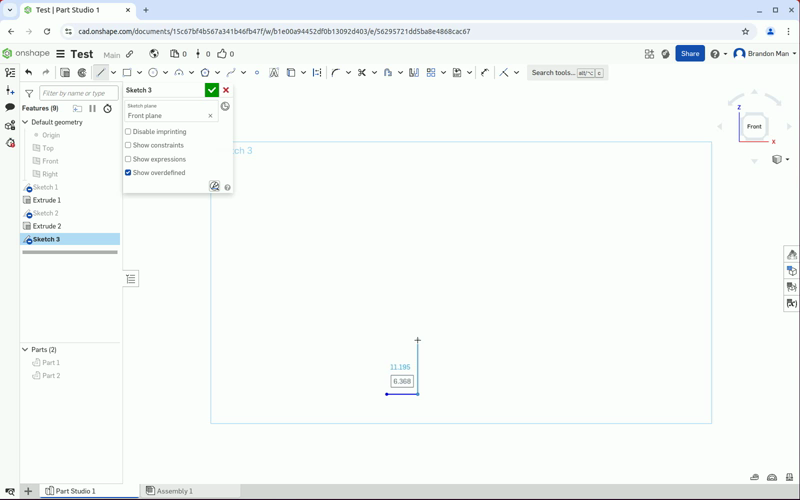
key_down(shift)
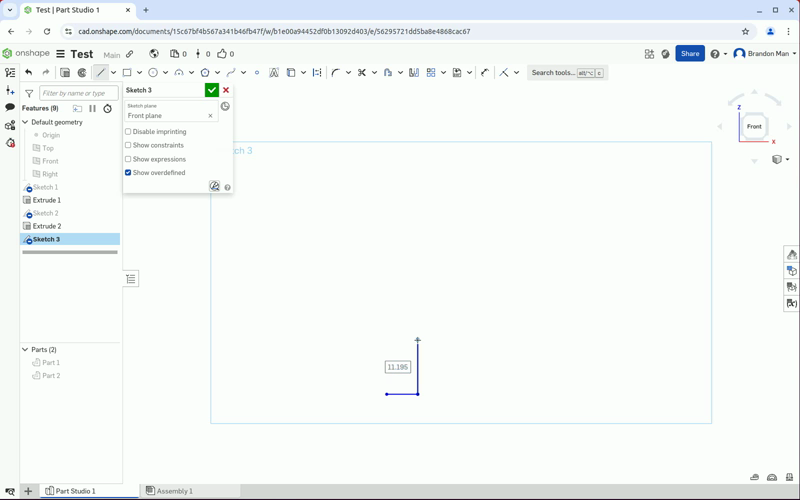
mouse_move(447, 339)
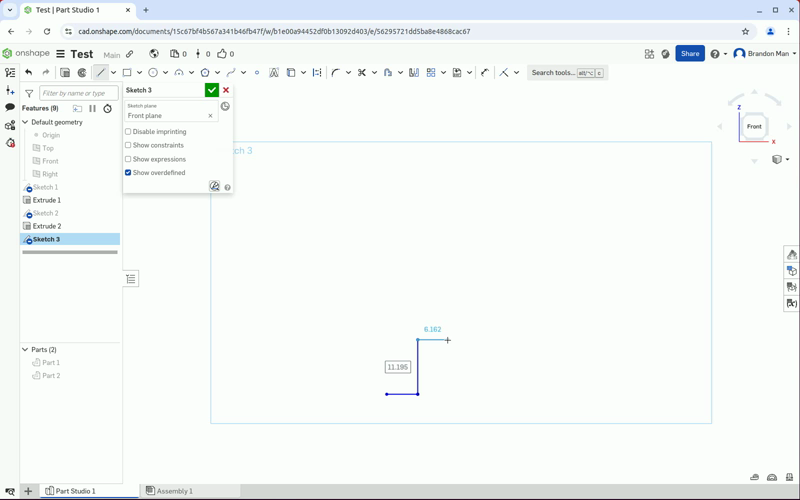
mouse_move(386, 339)
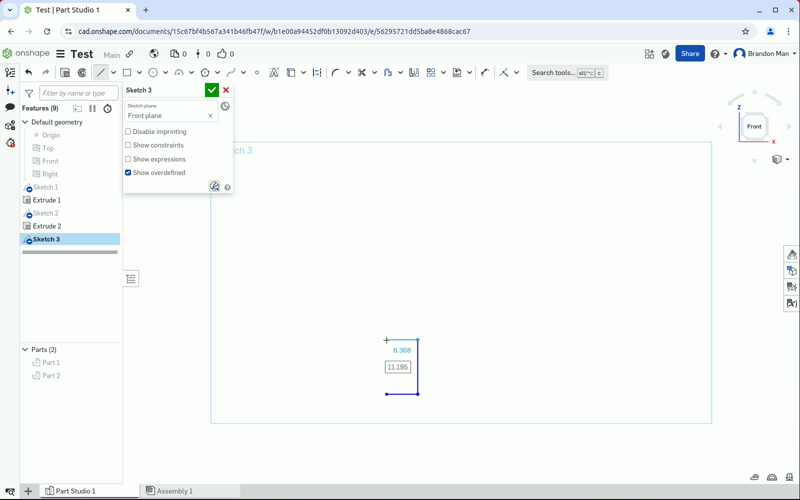
click(386, 339)
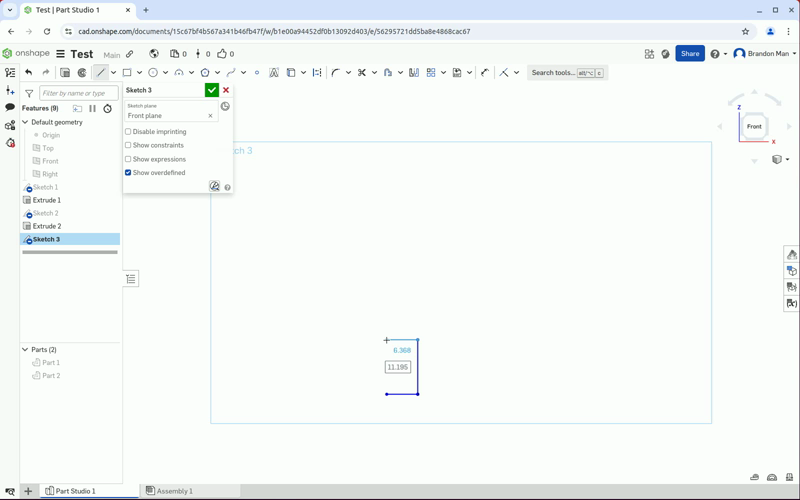
key_up(shift)
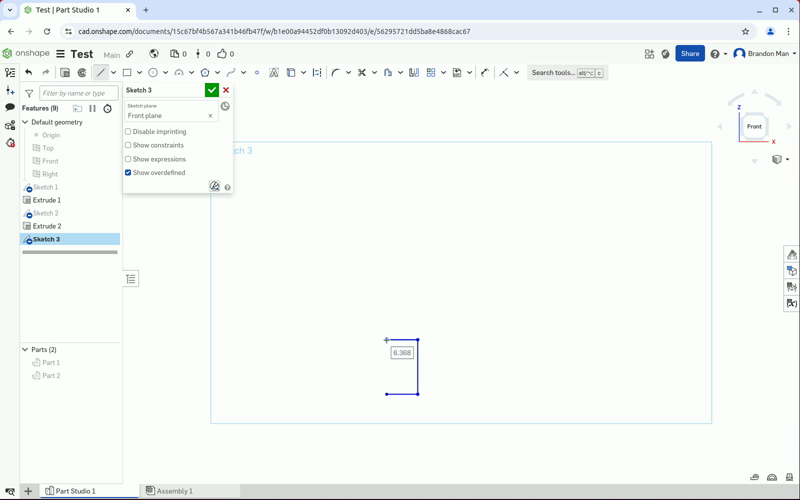
mouse_move(417, 339)
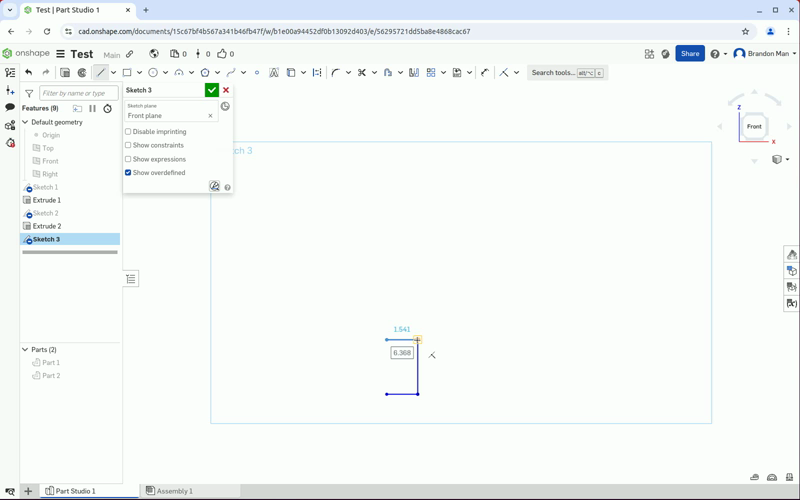
key_down(shift)
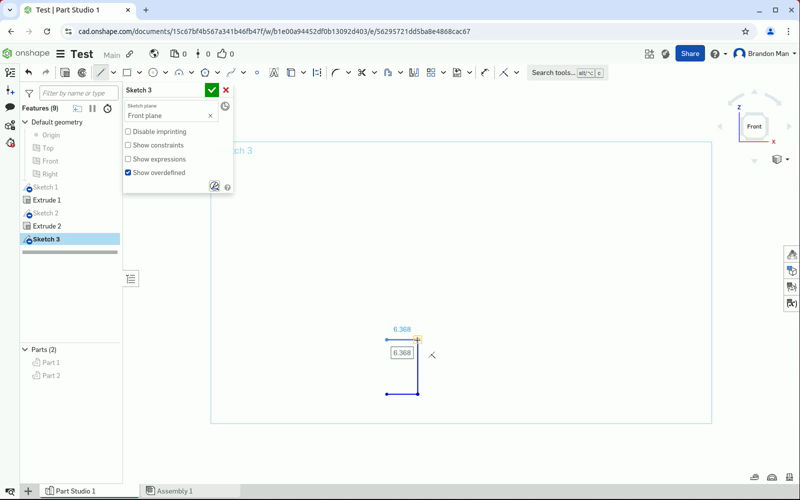
mouse_move(386, 394)
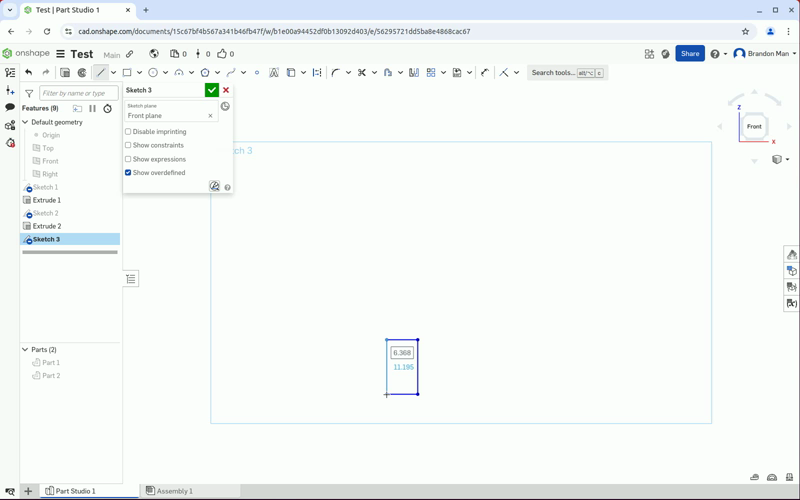
key_up(shift)
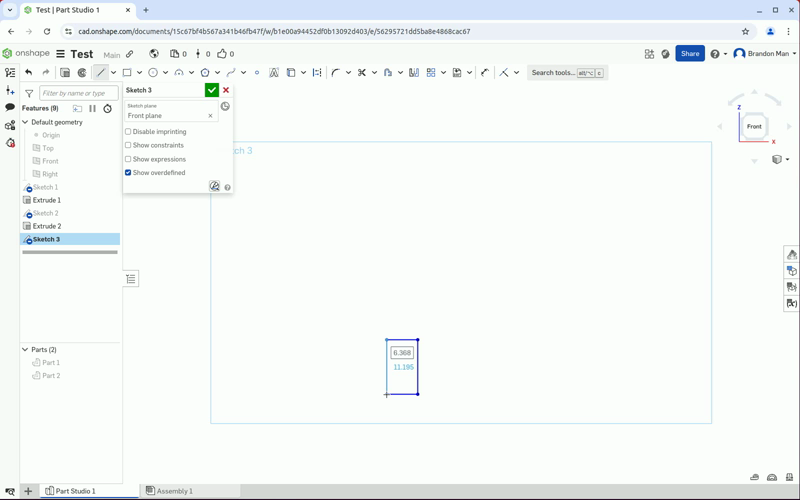
click(386, 394)
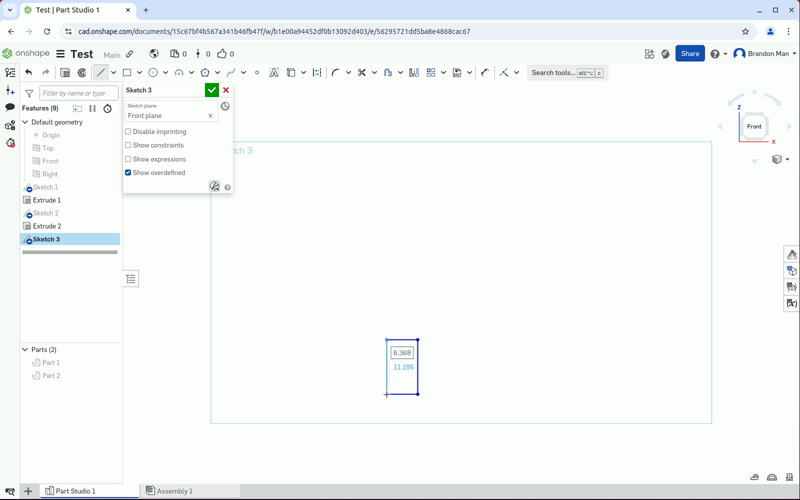
key(esc)
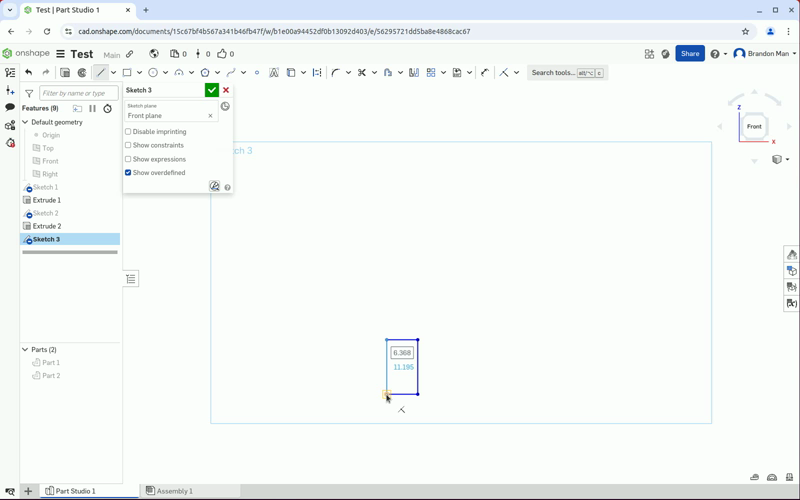
mouse_move(388, 358)
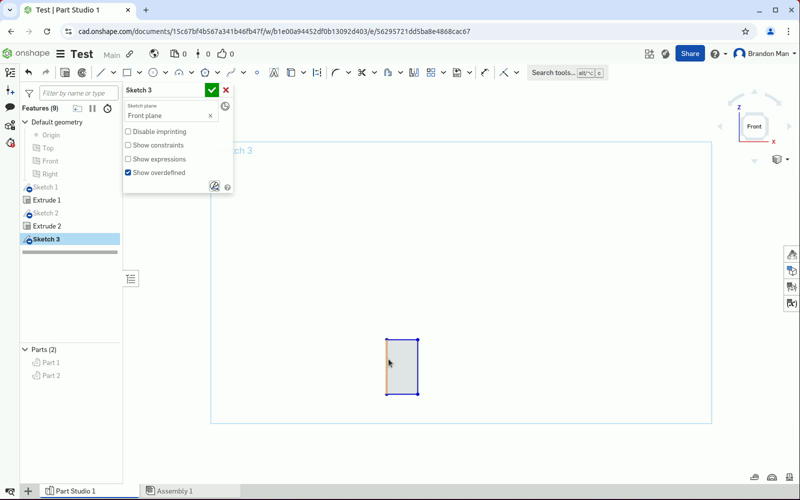
scroll(6)
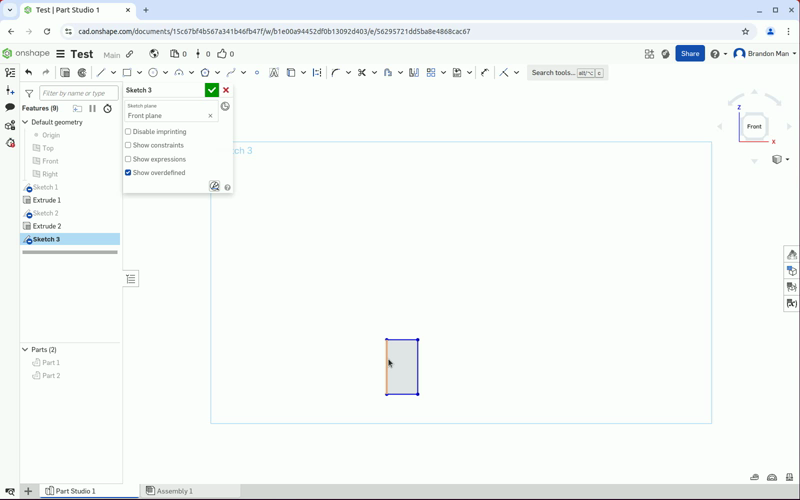
scroll(6)
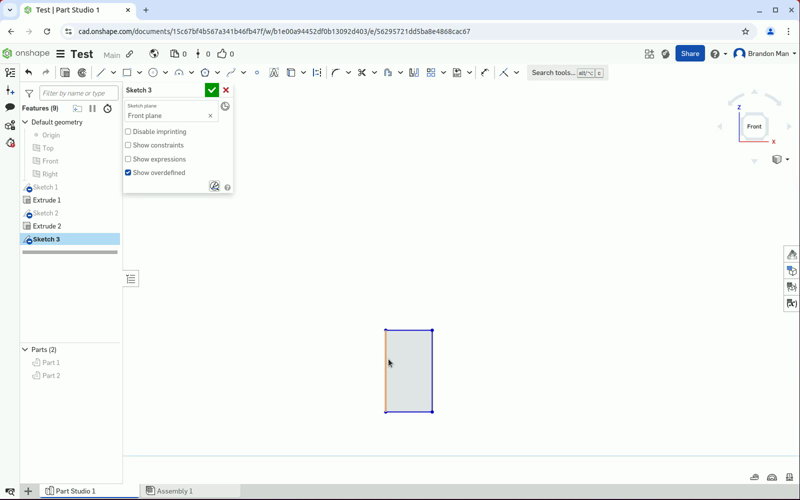
scroll(6)
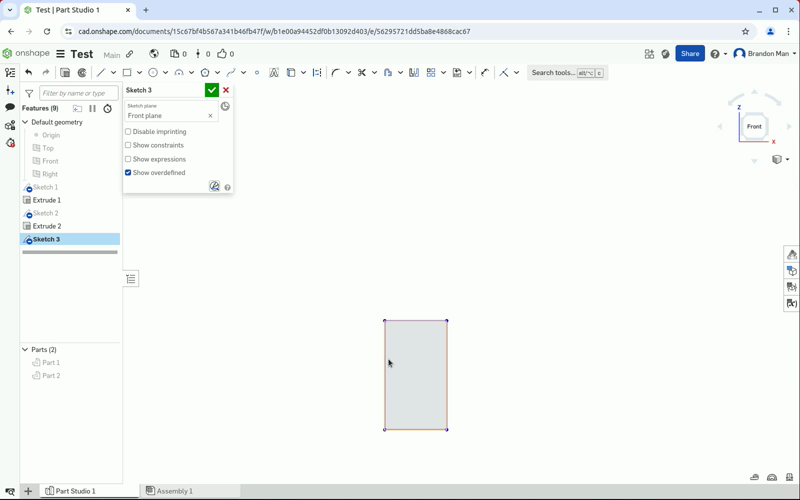
scroll(6)
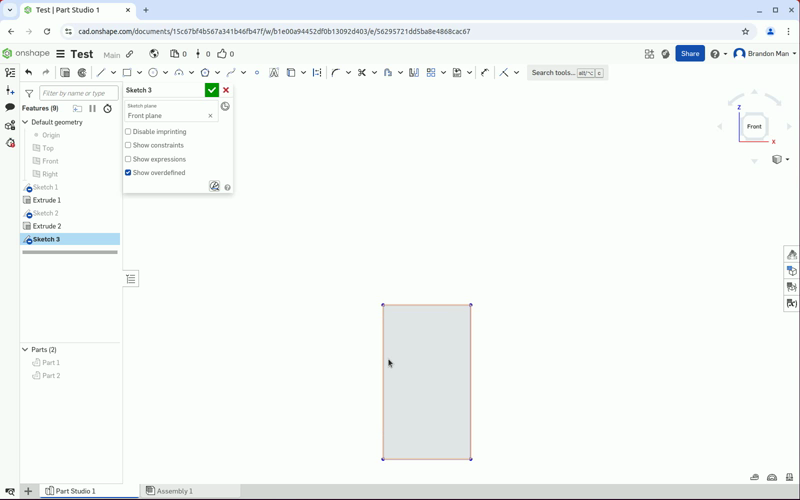
scroll(6)
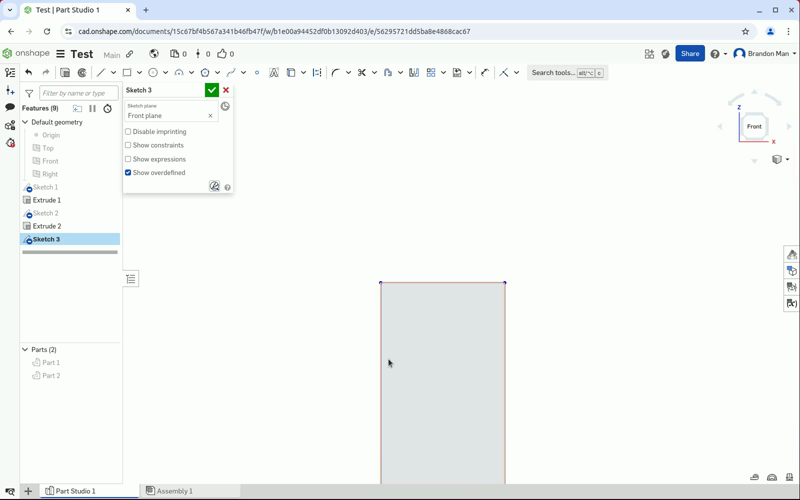
scroll(6)
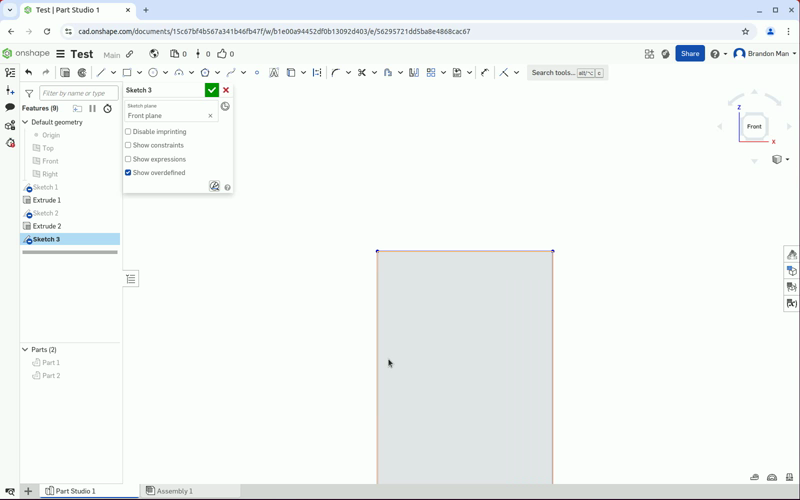
scroll(6)
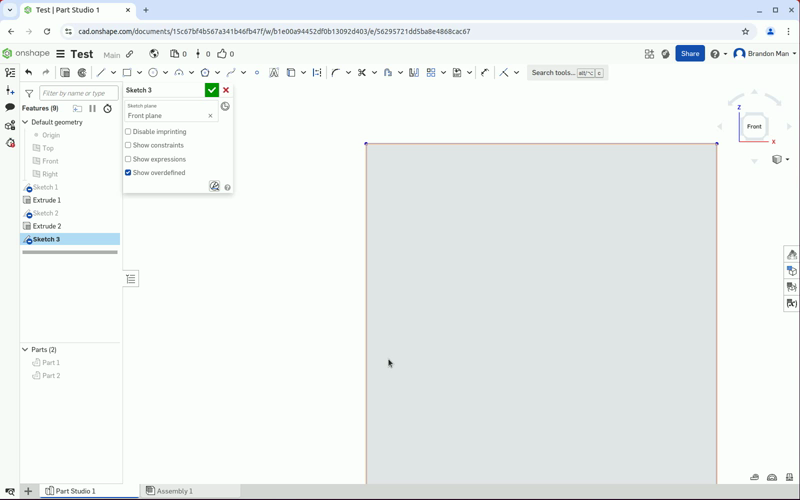
click(388, 358)
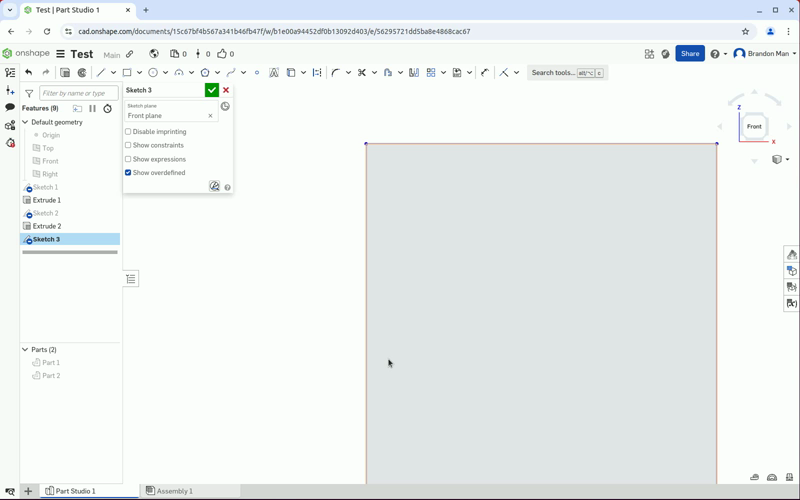
scroll(-6)
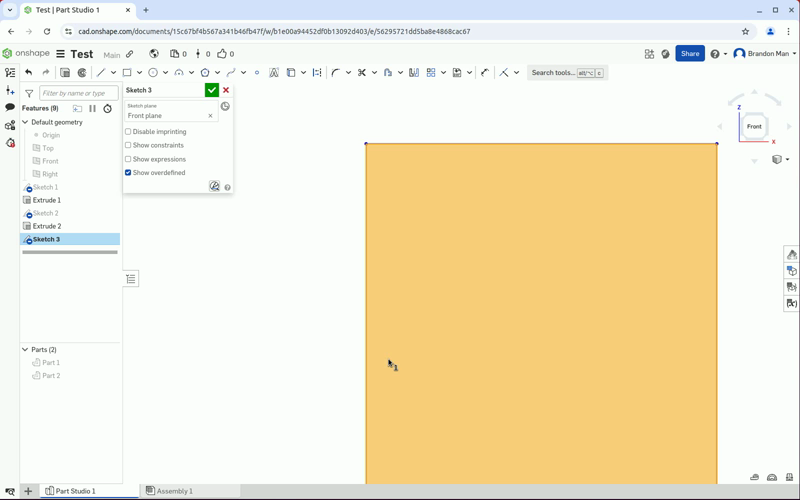
scroll(-6)
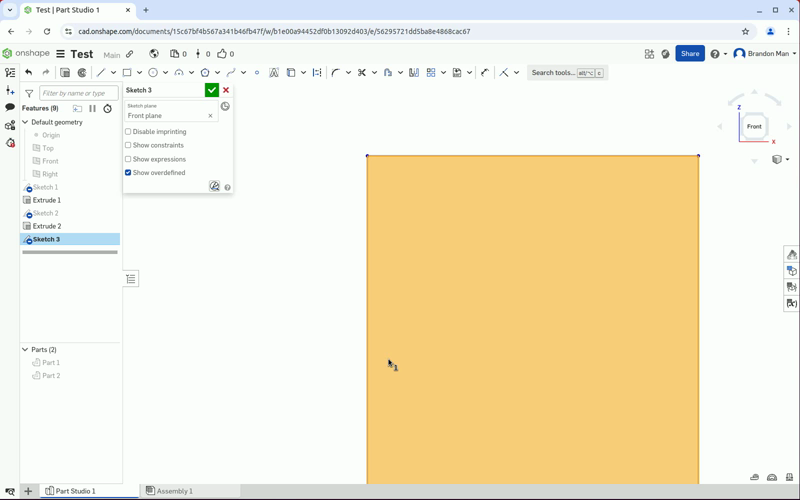
scroll(-6)
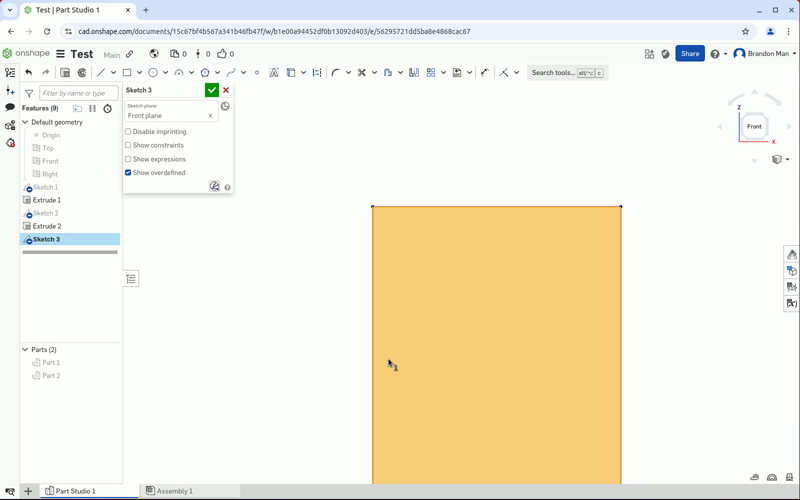
scroll(-6)
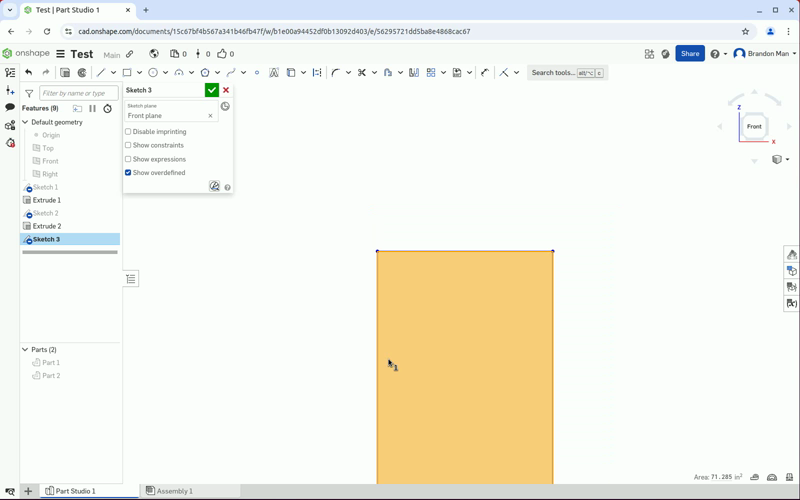
scroll(-6)
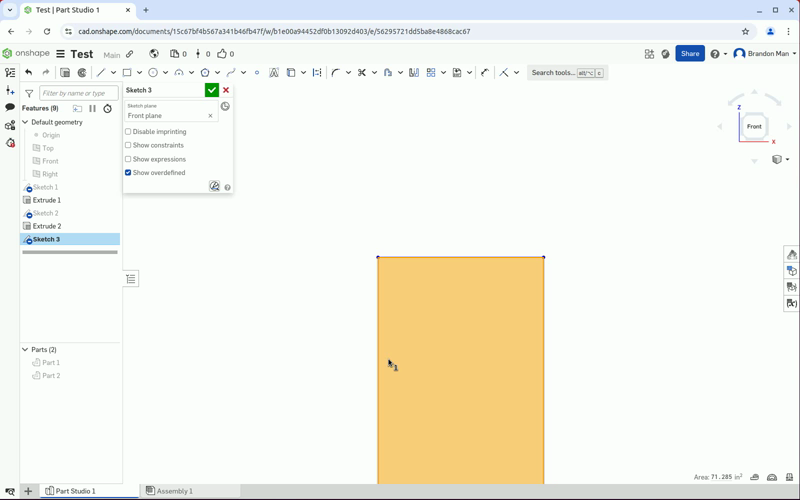
scroll(-6)
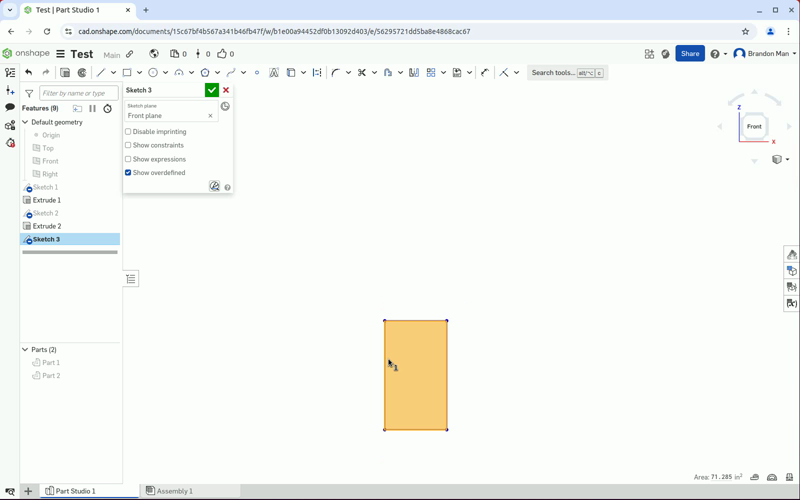
scroll(-6)
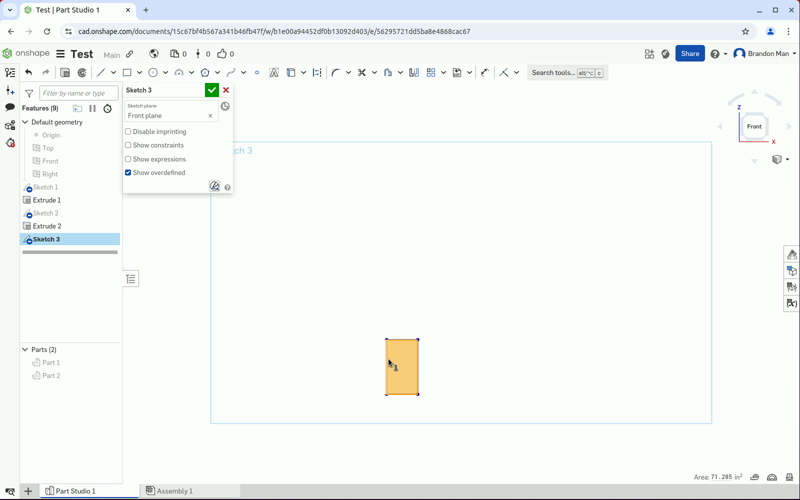
mouse_move(73, 352)
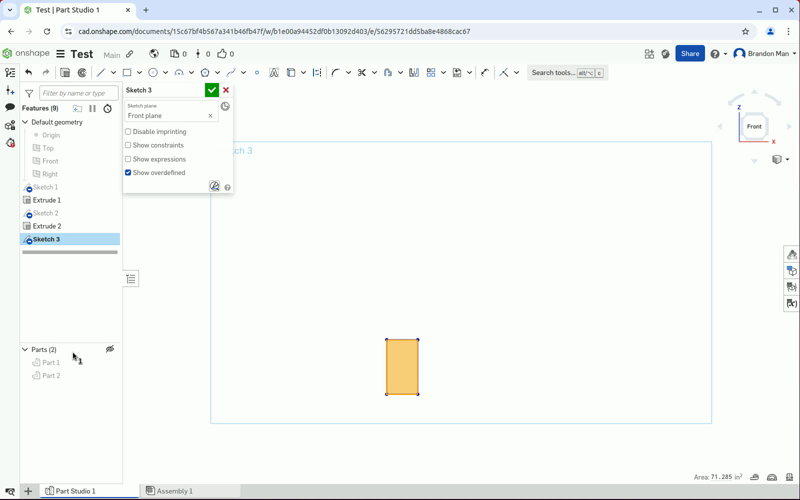
key(shift+y)
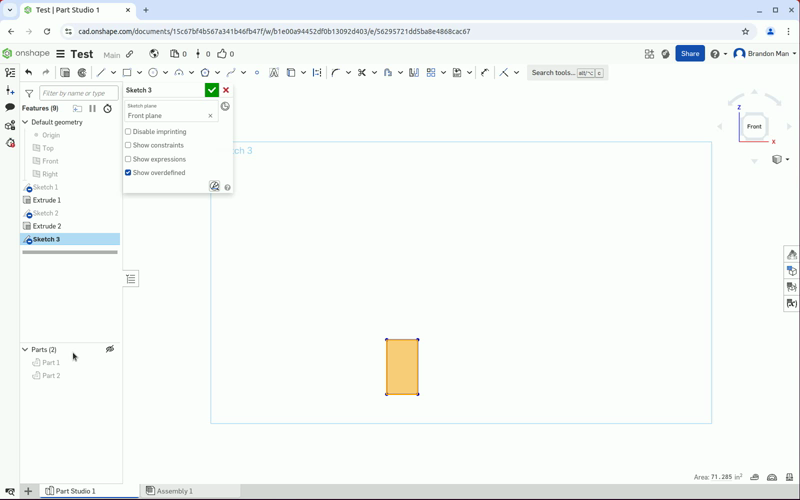
key(shift+e)
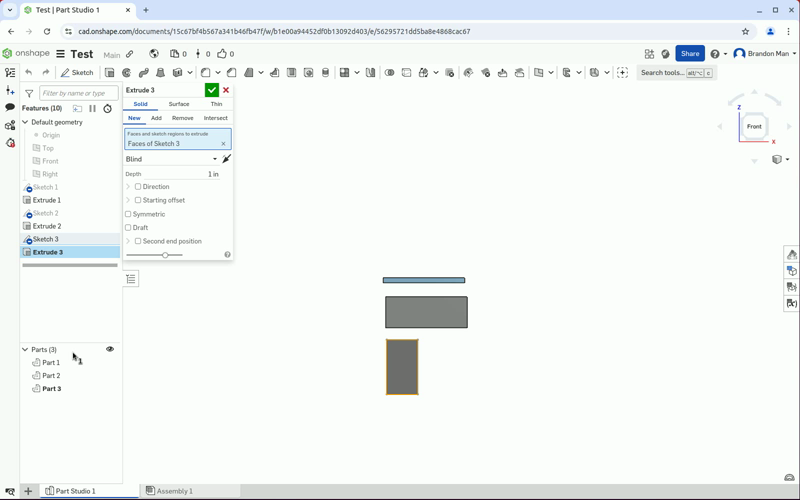
mouse_move(143, 106)
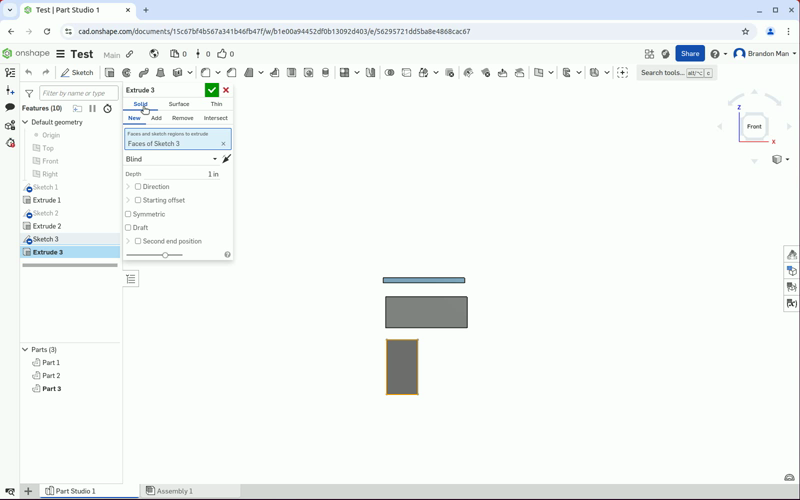
click(143, 106)
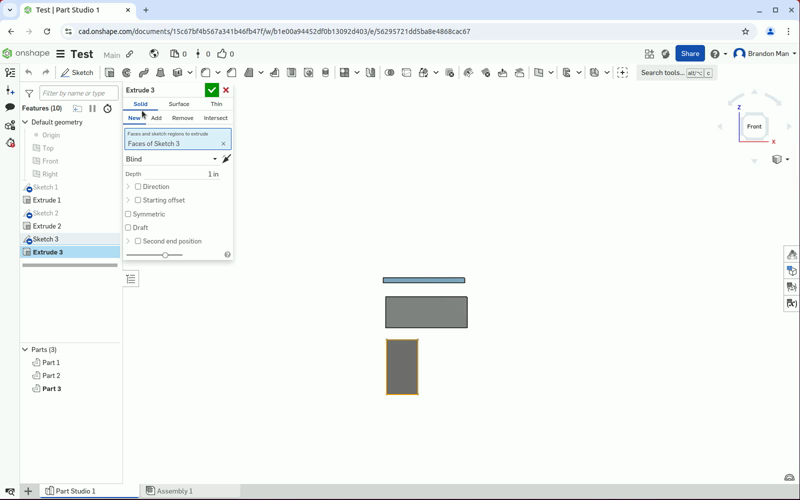
mouse_move(137, 120)
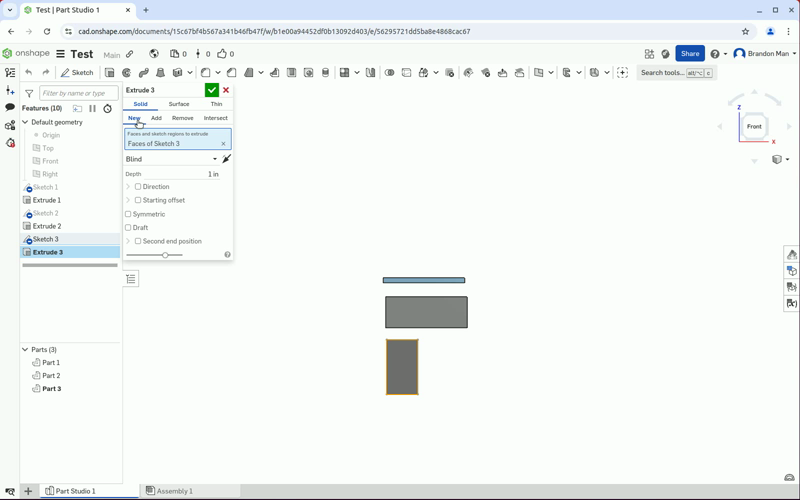
click(137, 120)
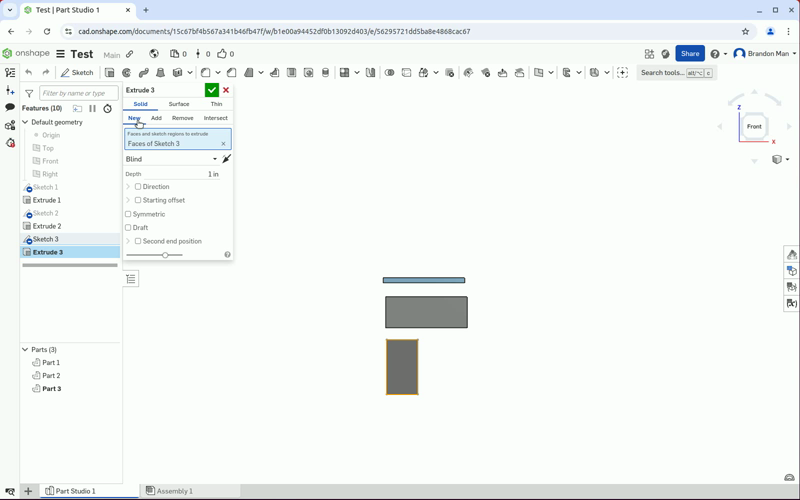
key(tab, 4)
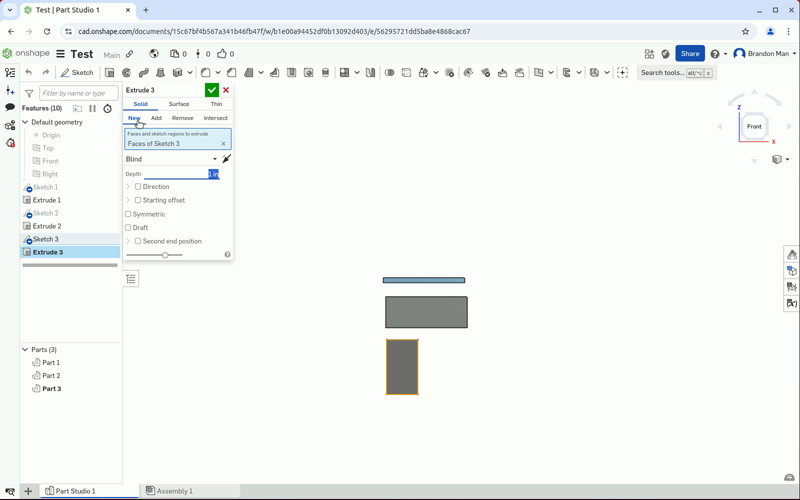
text(0.241)
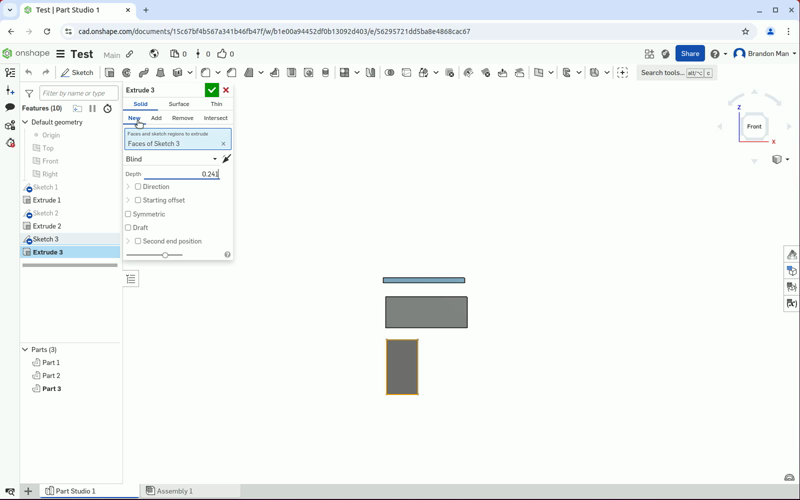
key(enter)
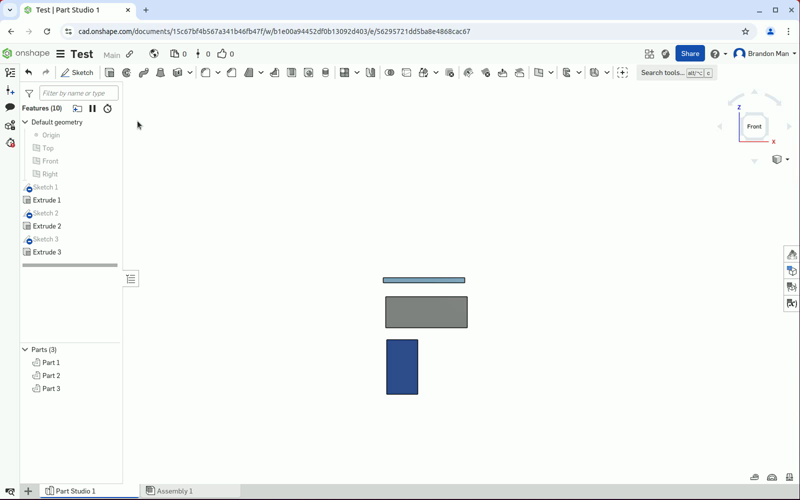
key(shift+h)
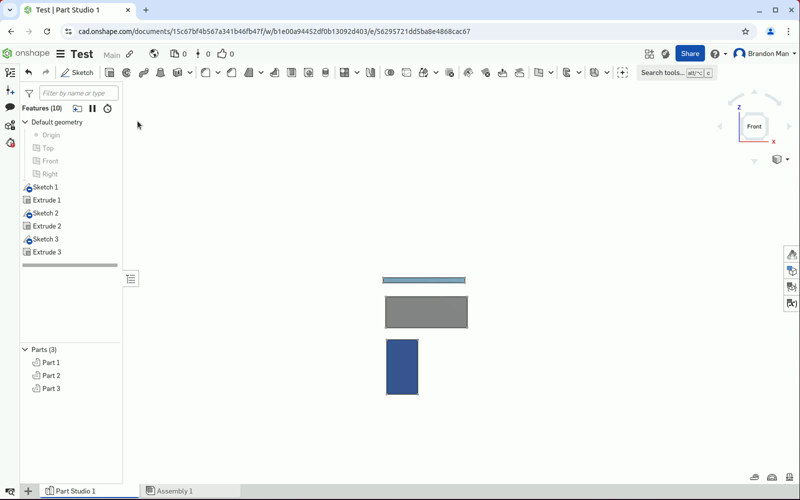
key(shift+h)
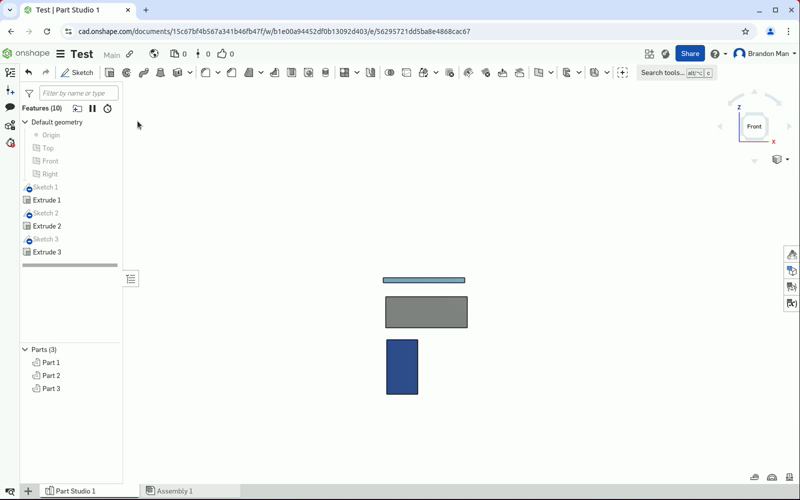
mouse_move(73, 189)
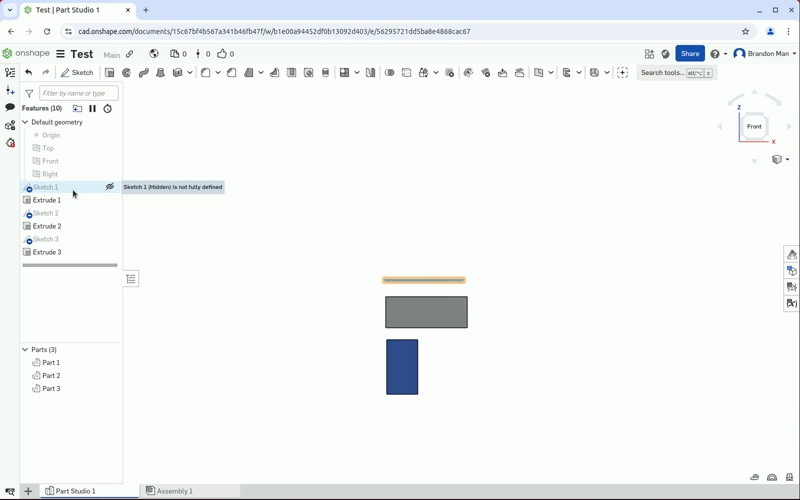
click(73, 189)
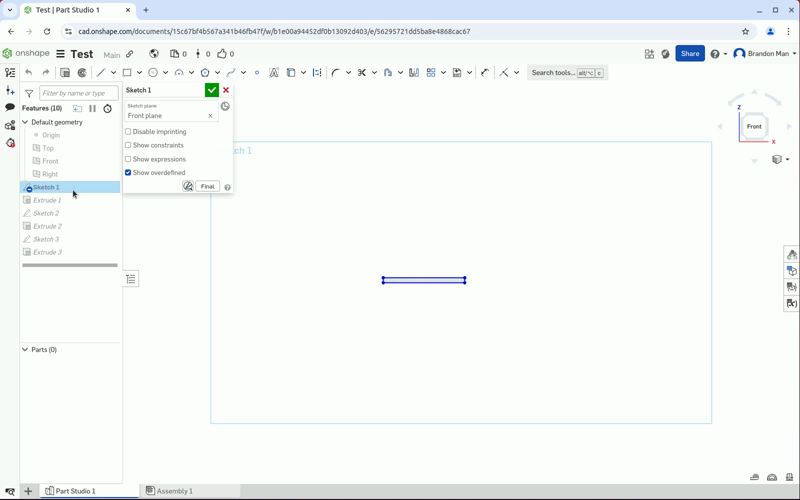
mouse_move(229, 92)
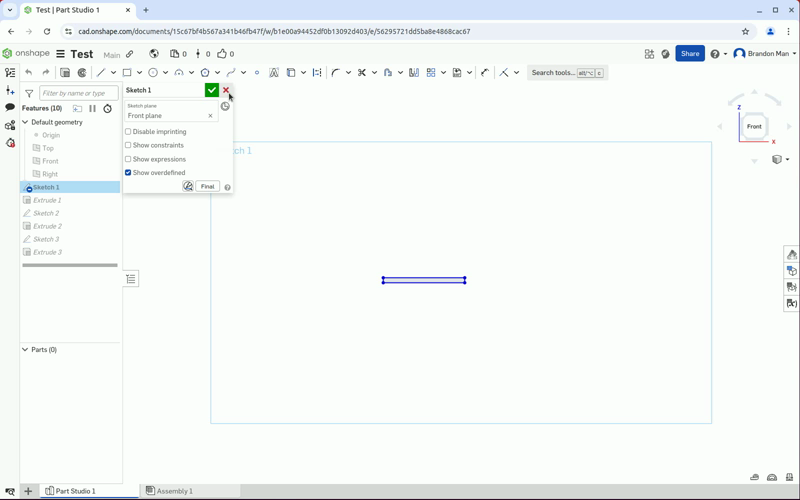
click(229, 92)
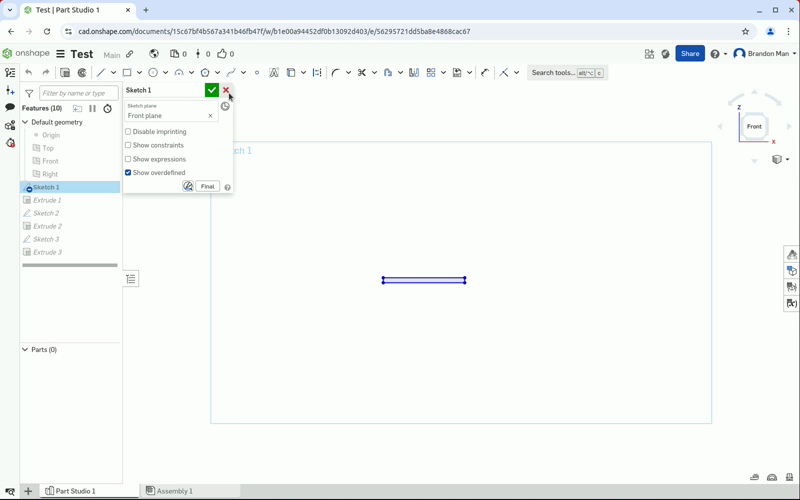
key(shift+s)
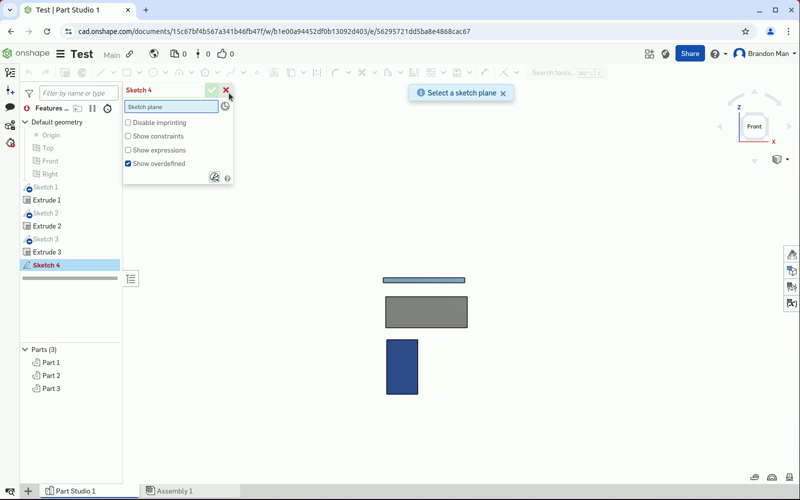
mouse_move(73, 163)
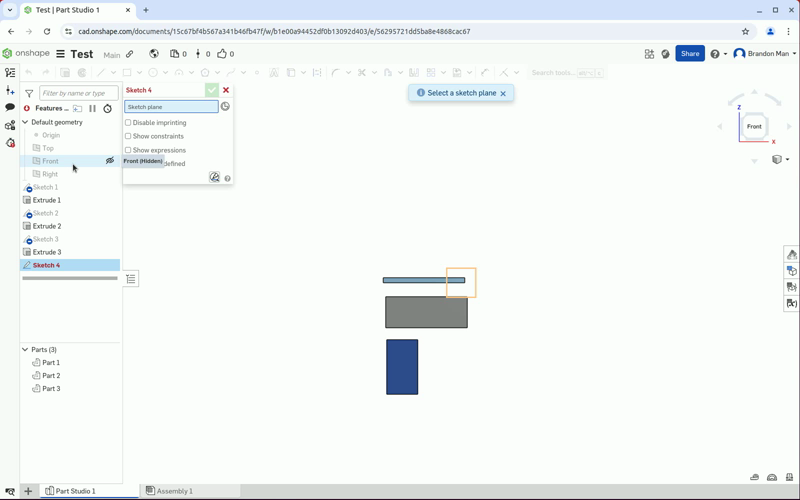
click(73, 163)
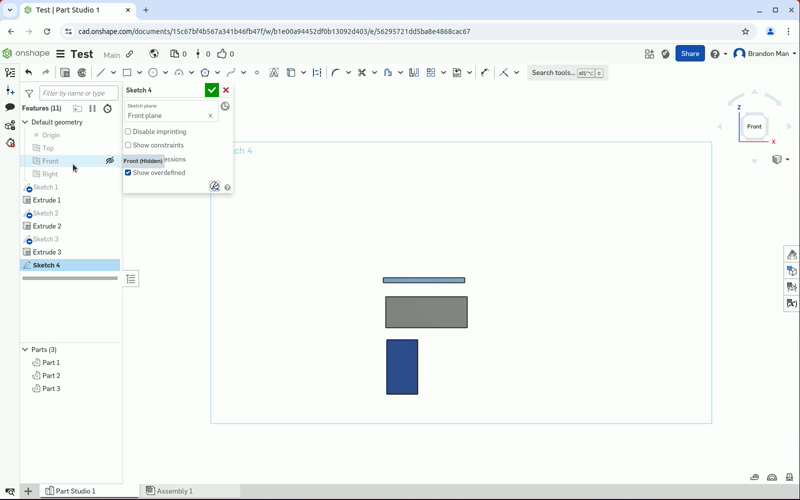
mouse_move(73, 352)
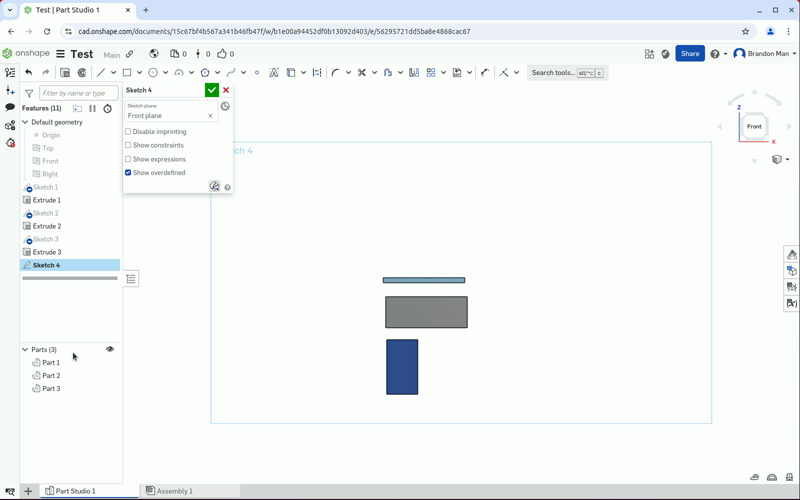
key(y)
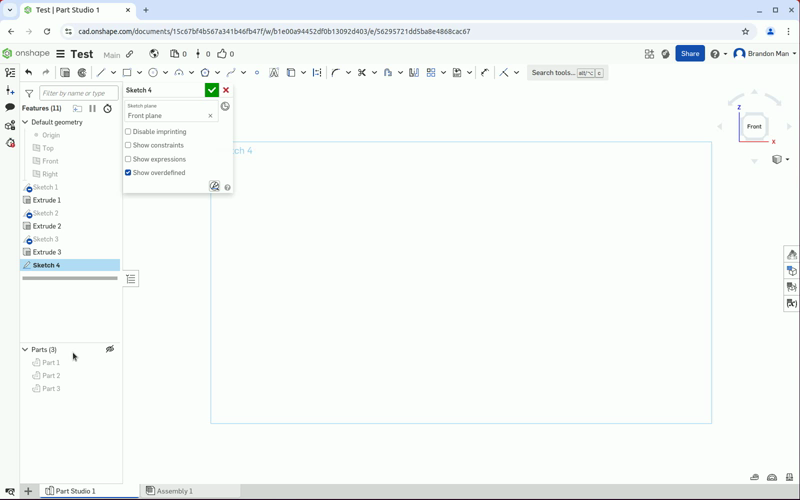
key(l)
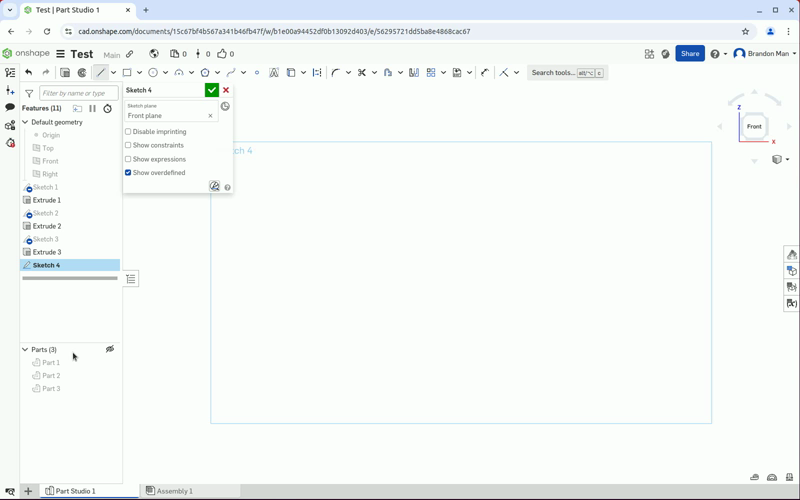
key_down(shift)
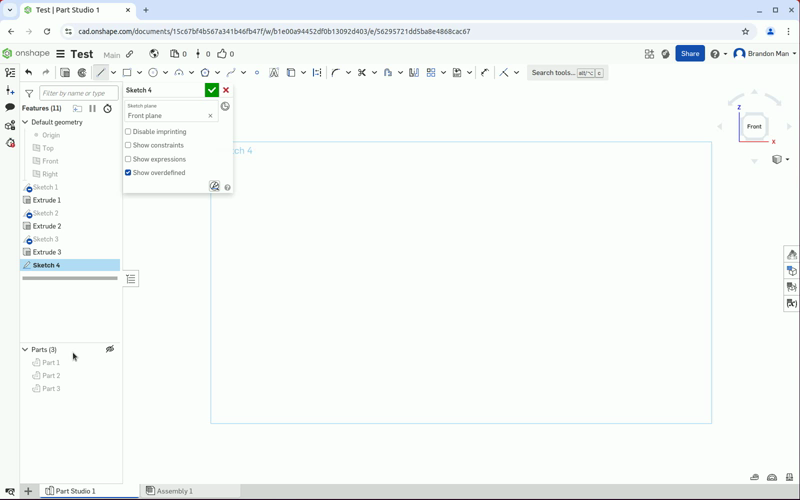
mouse_move(416, 267)
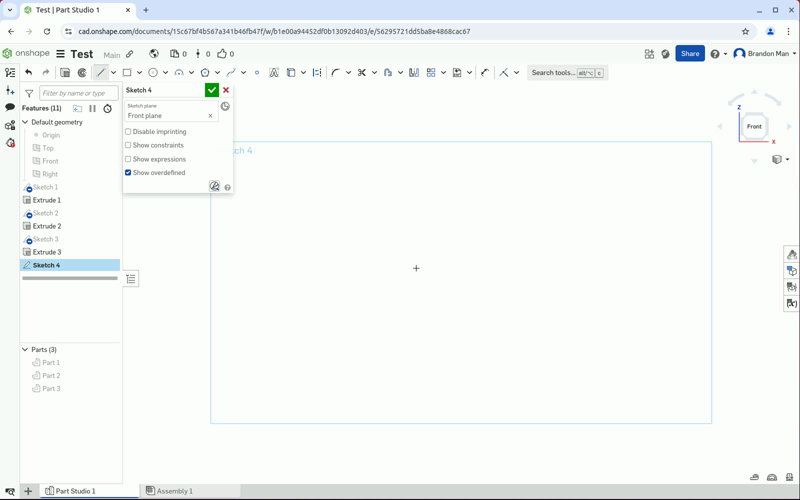
click(416, 267)
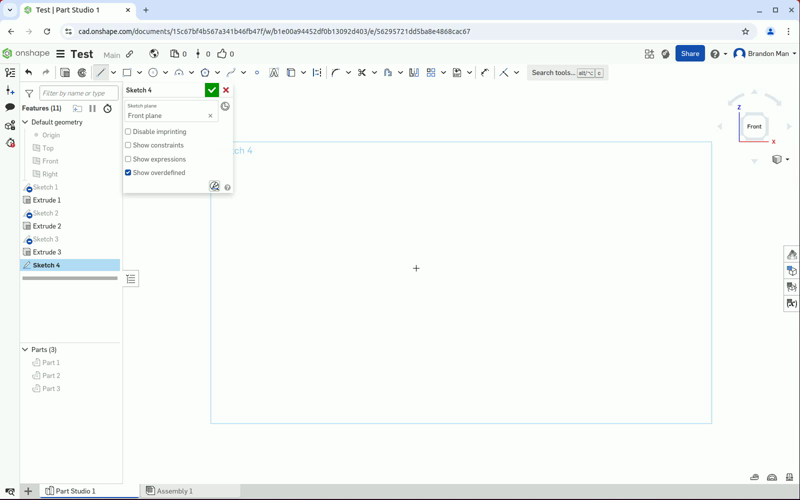
key_up(shift)
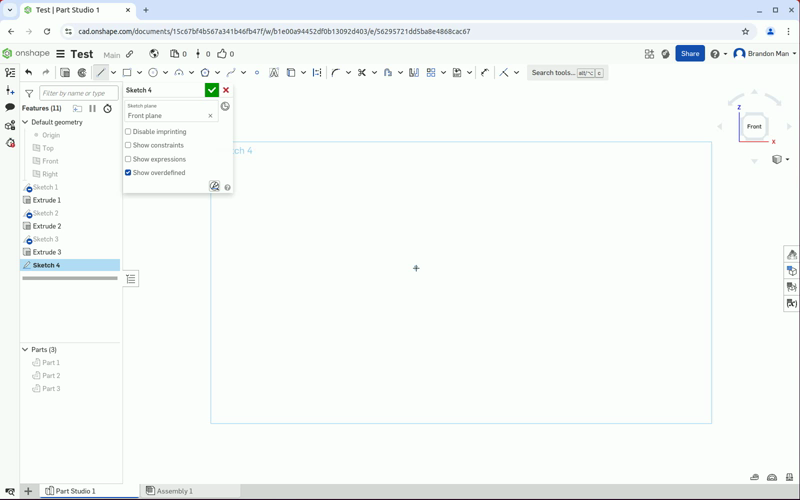
key_down(shift)
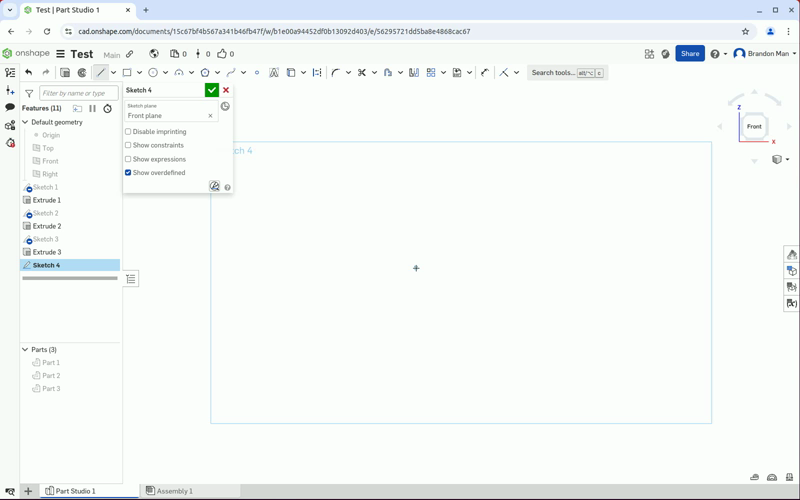
mouse_move(446, 267)
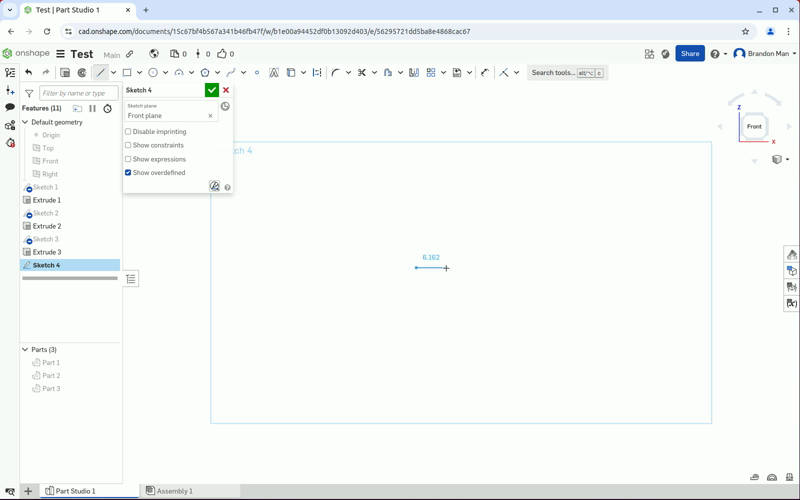
mouse_move(442, 267)
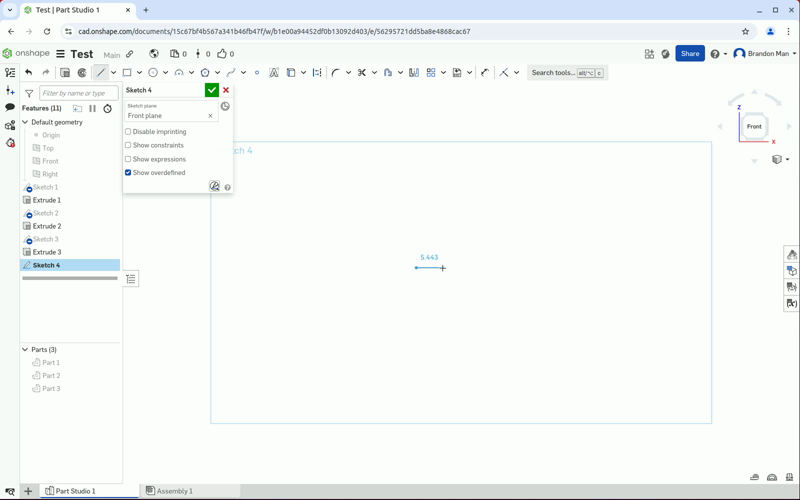
click(442, 267)
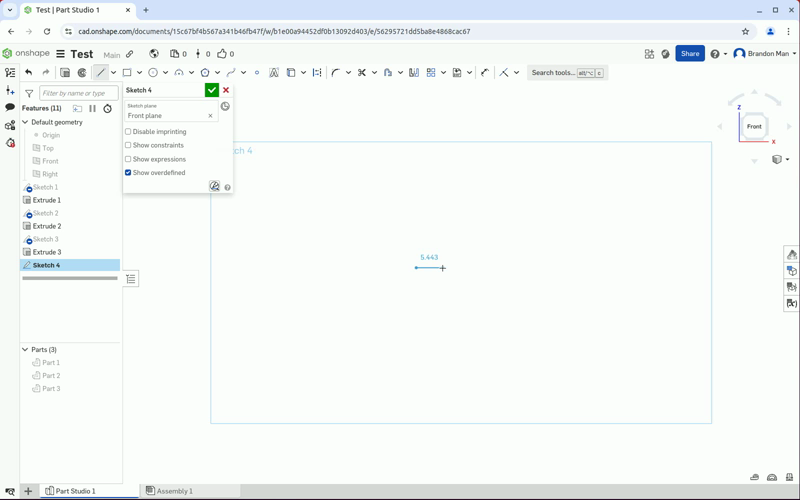
key_up(shift)
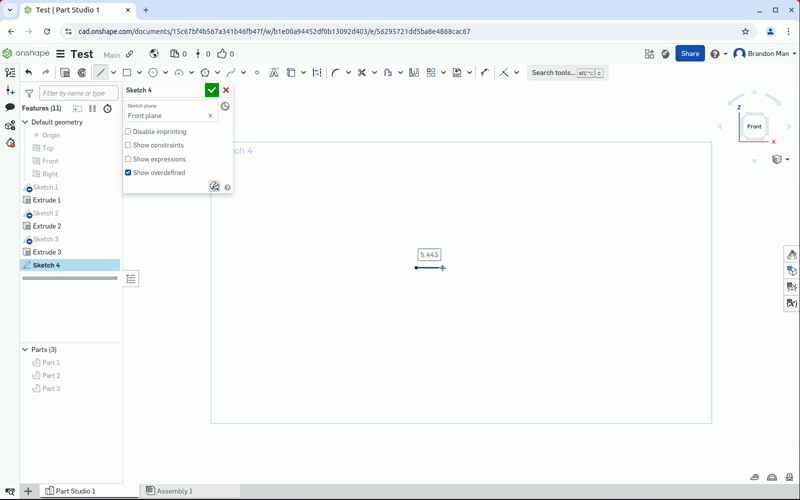
key_down(shift)
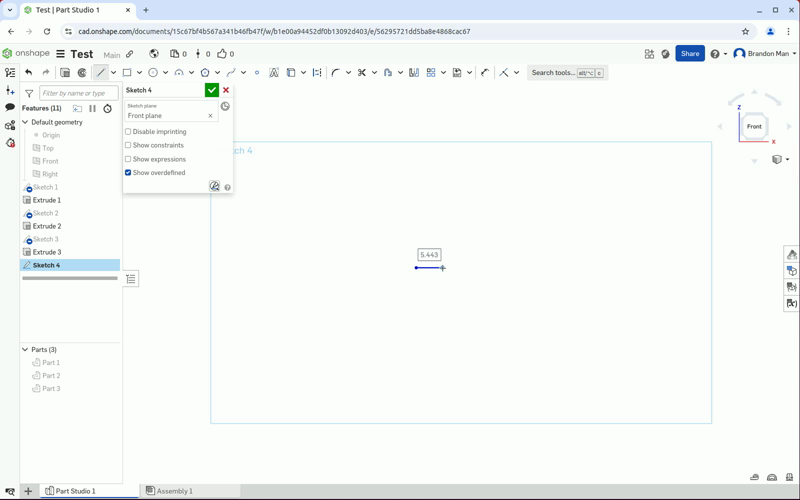
mouse_move(472, 267)
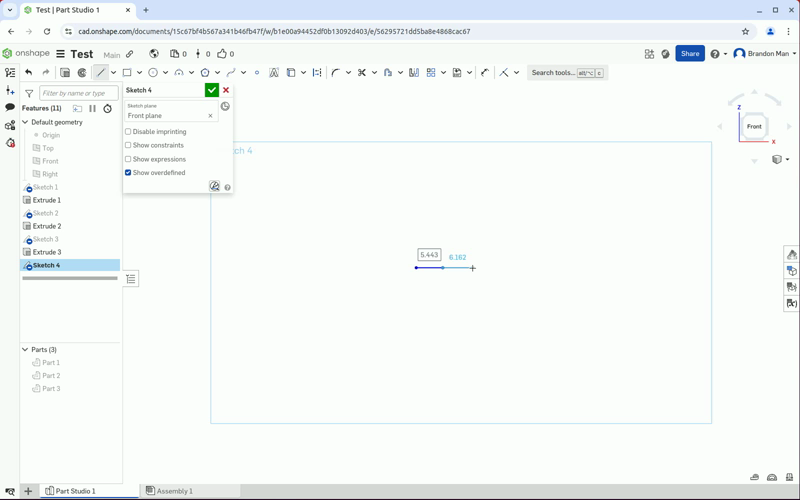
mouse_move(442, 262)
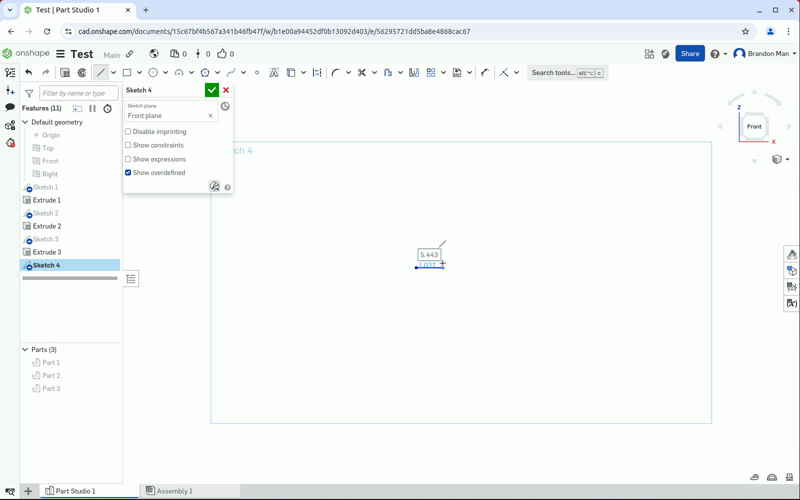
scroll(6)
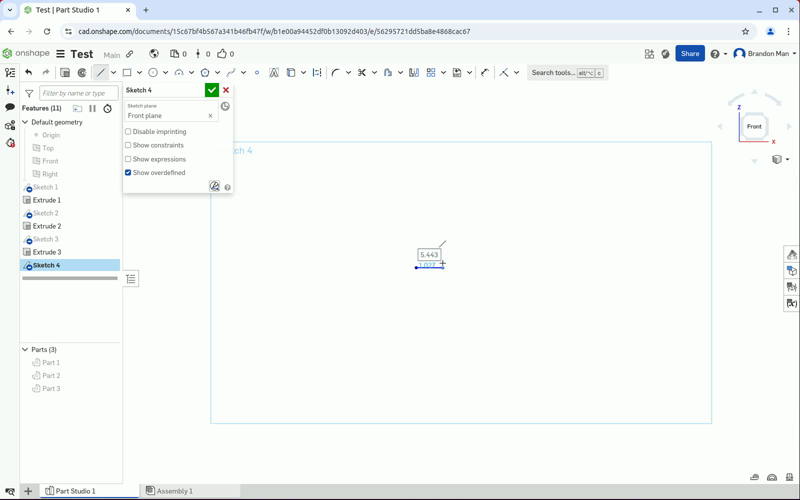
scroll(6)
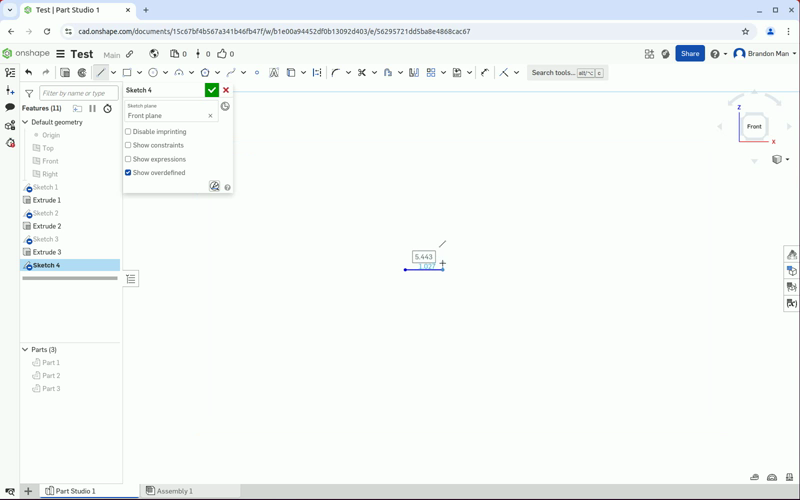
scroll(6)
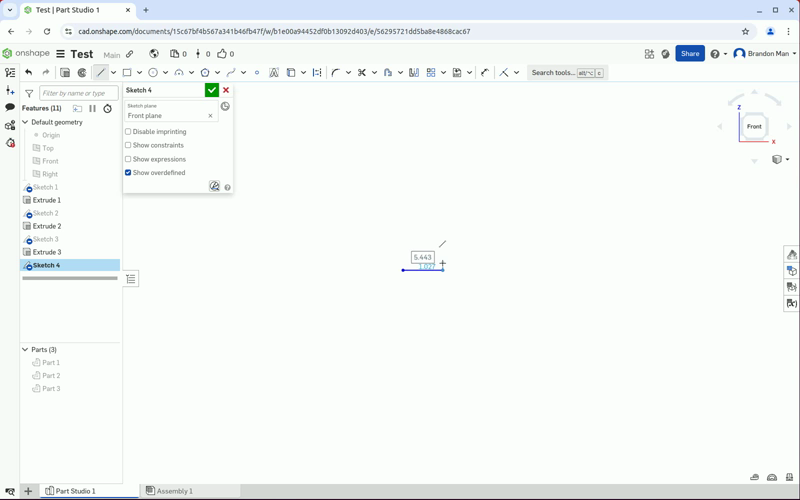
scroll(6)
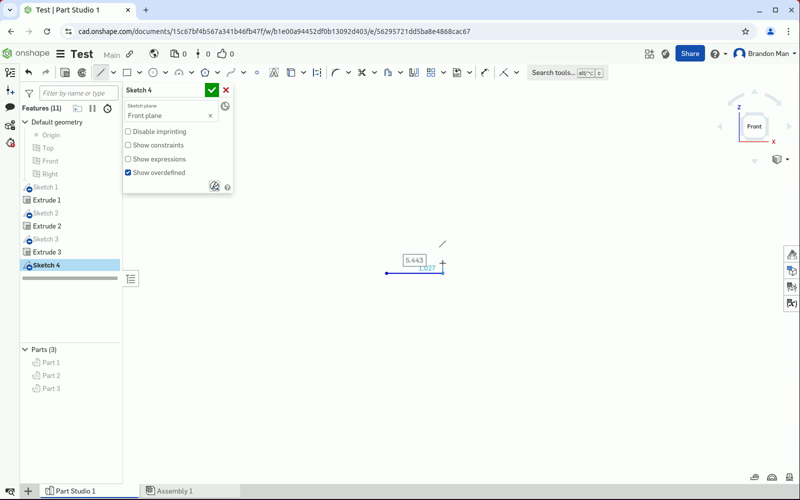
scroll(6)
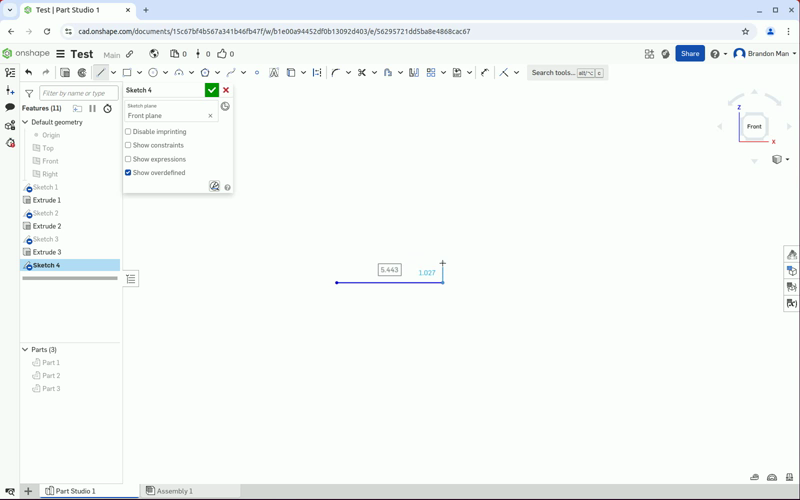
scroll(6)
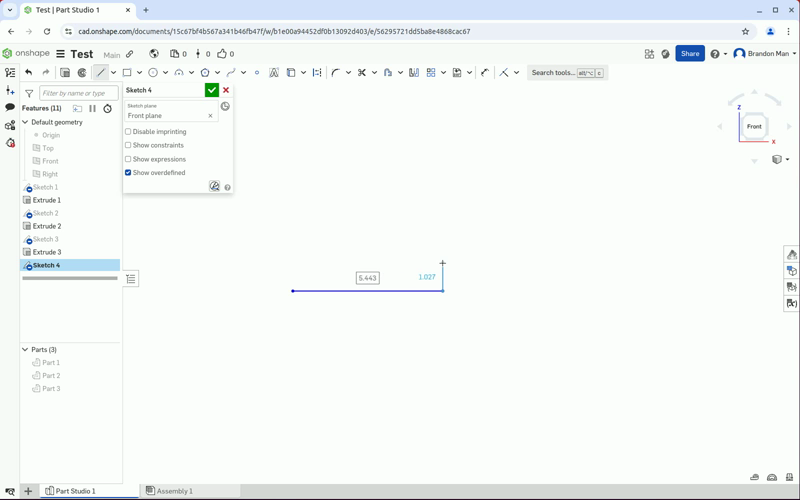
scroll(6)
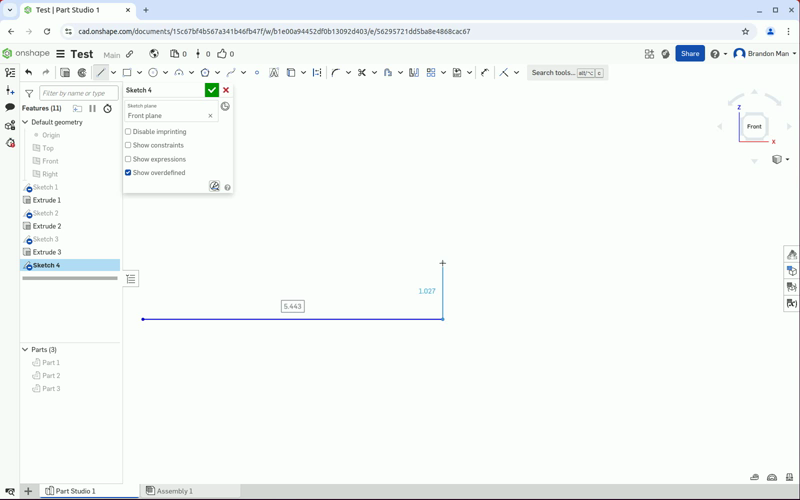
click(442, 262)
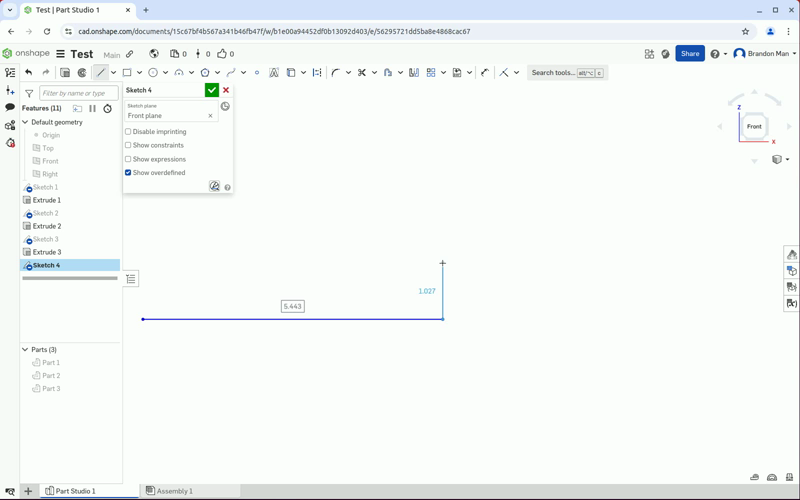
scroll(-6)
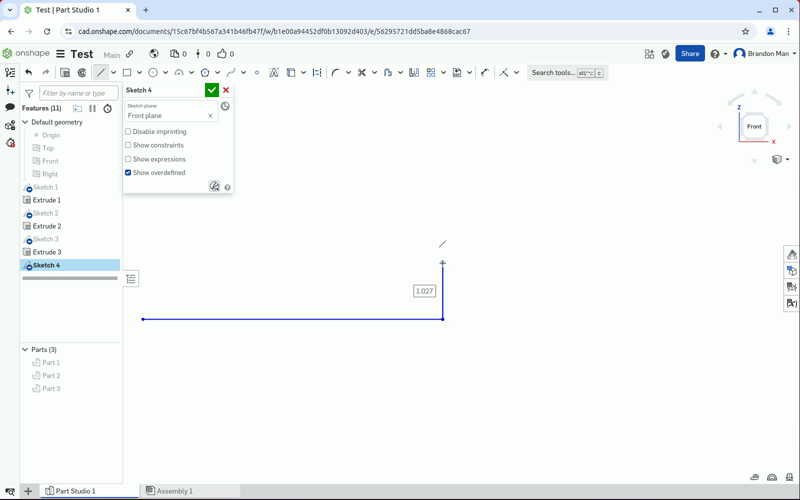
scroll(-6)
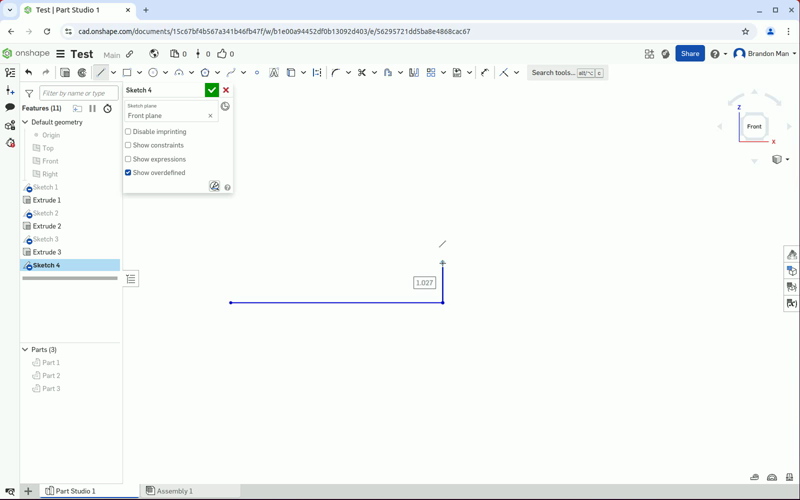
scroll(-6)
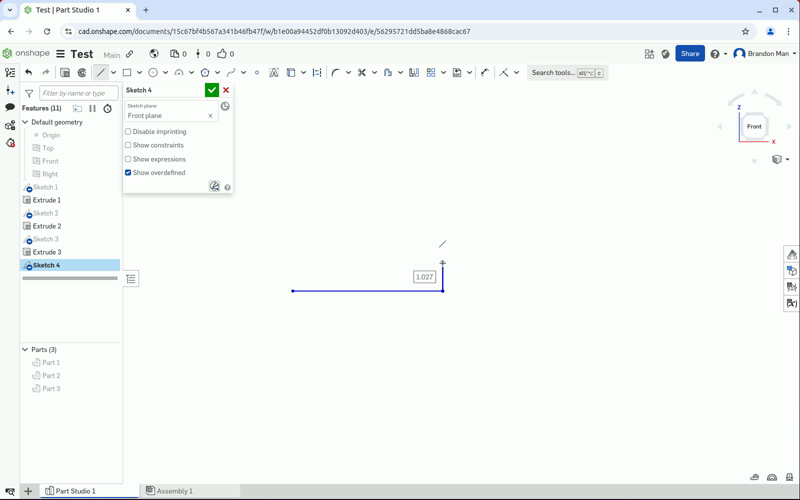
scroll(-6)
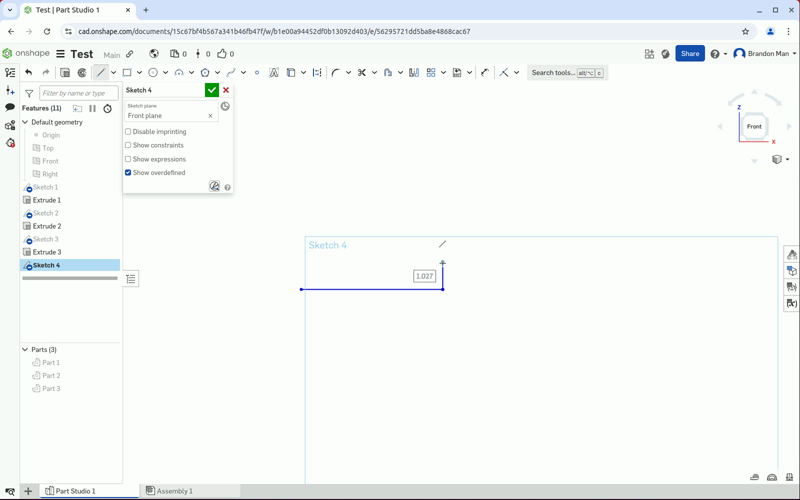
scroll(-6)
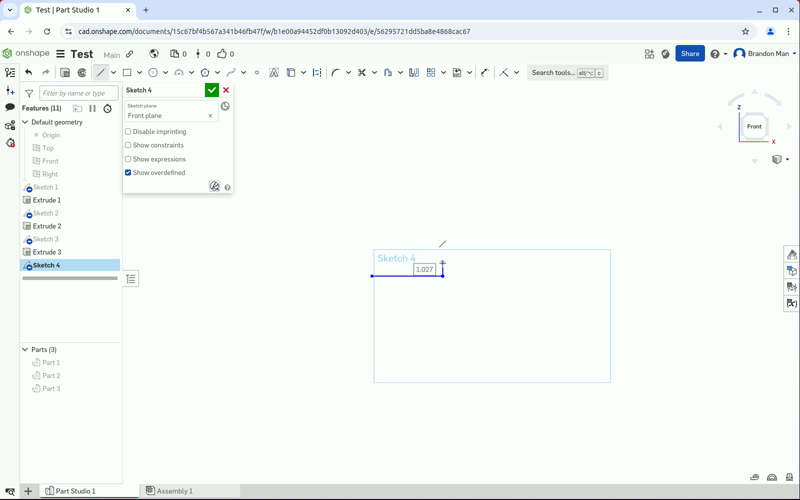
scroll(-6)
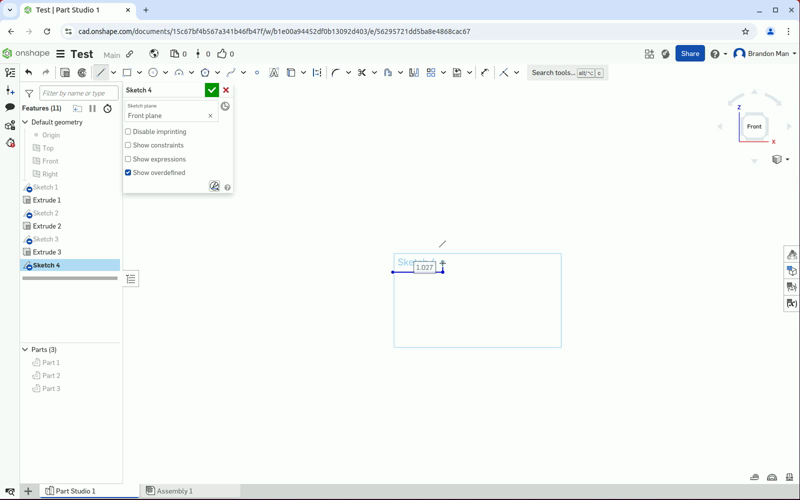
scroll(-6)
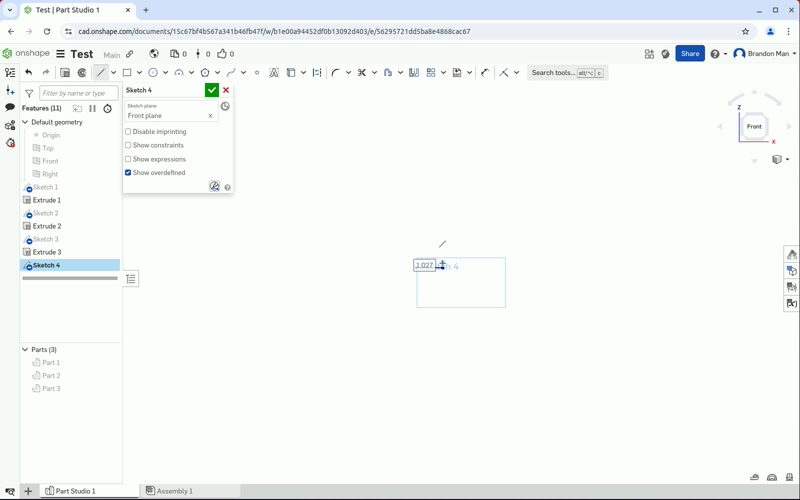
key_up(shift)
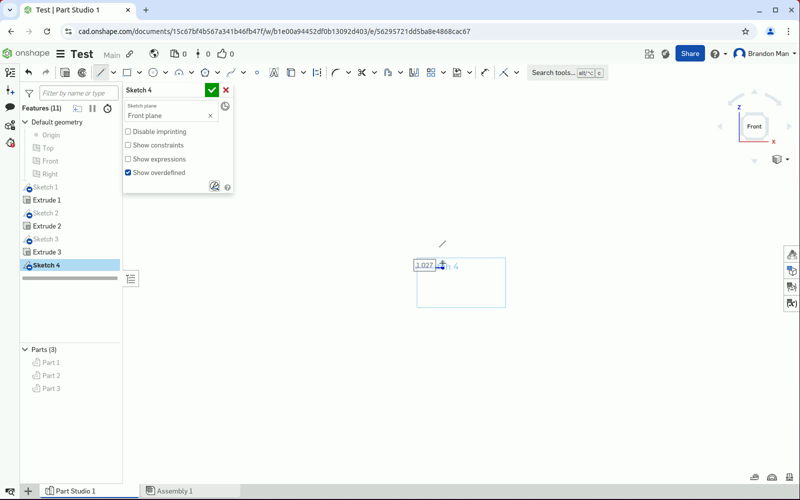
key_down(shift)
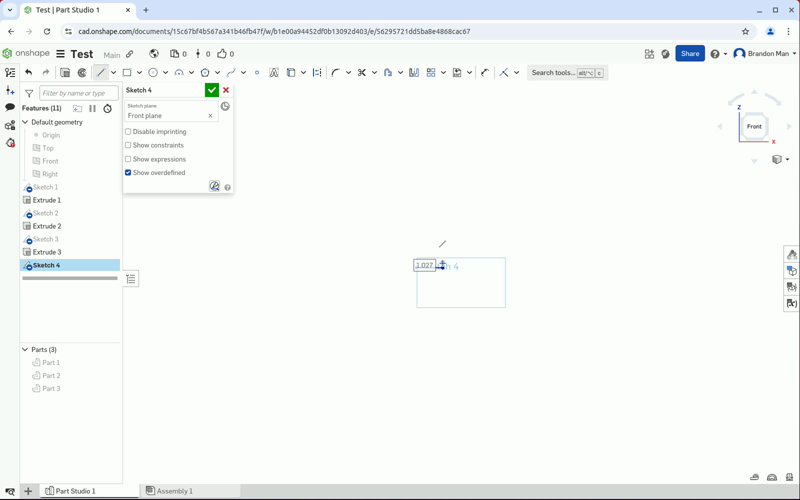
mouse_move(472, 262)
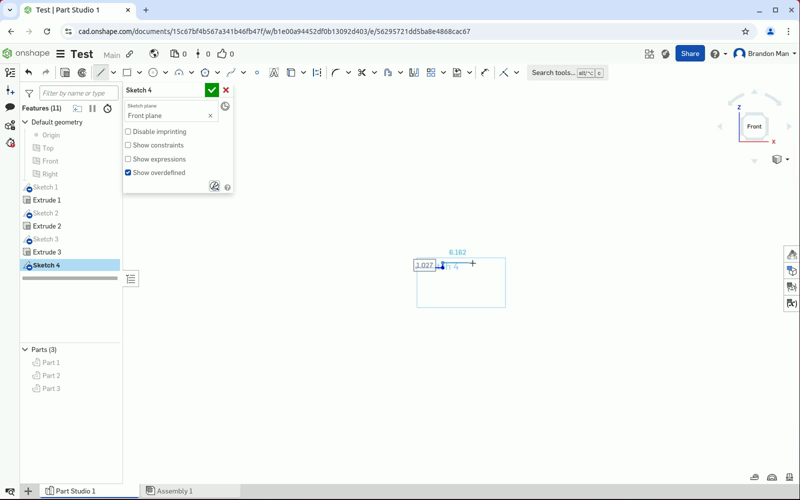
mouse_move(416, 262)
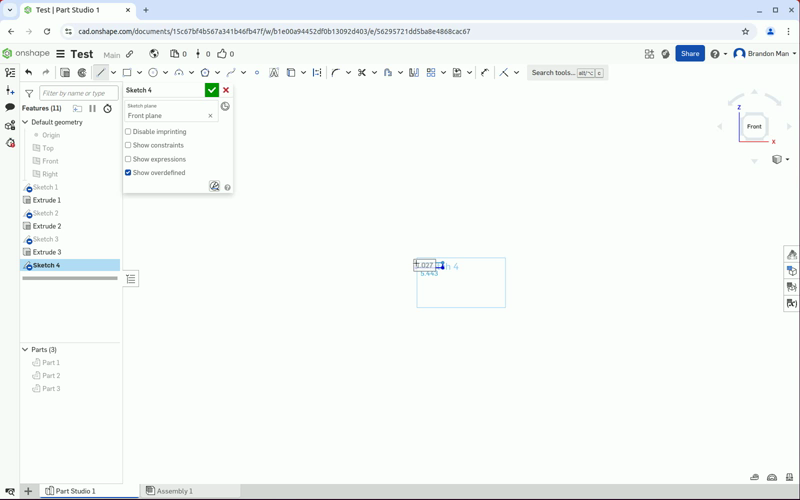
click(416, 262)
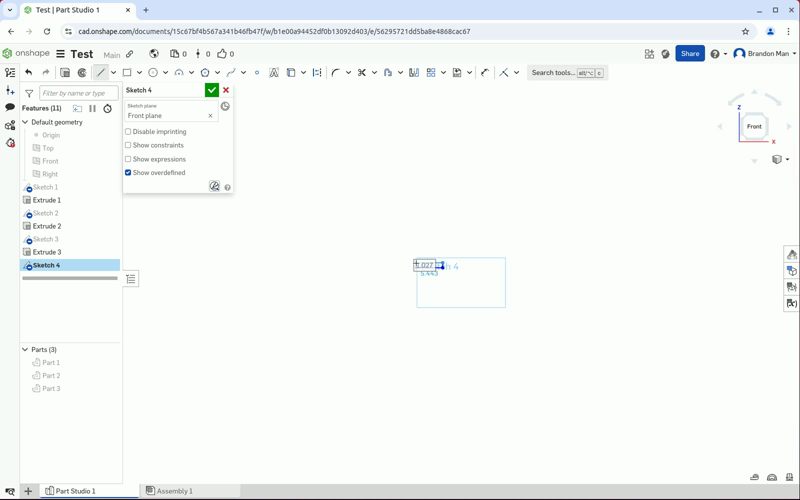
key_up(shift)
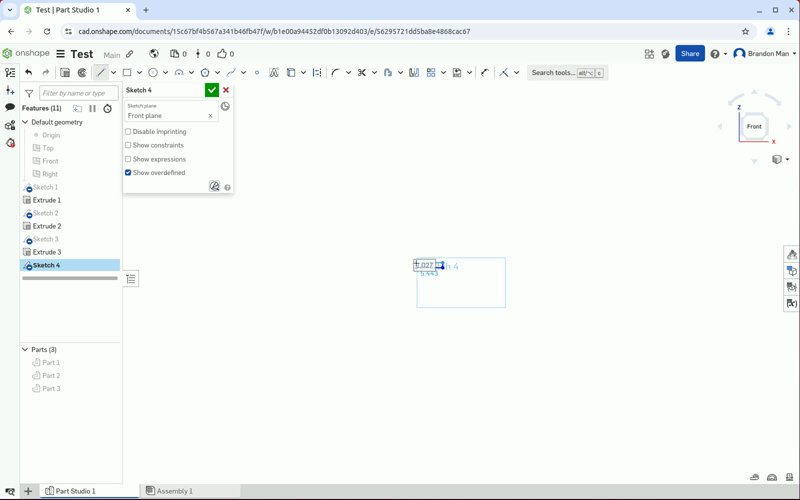
mouse_move(446, 262)
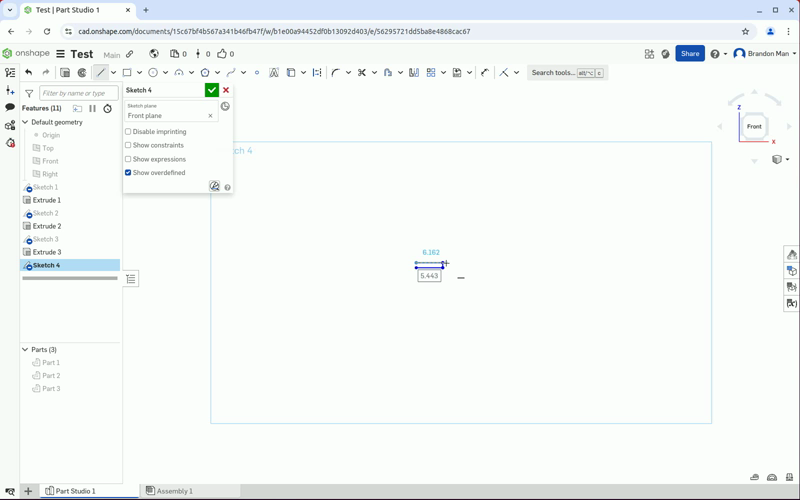
key_down(shift)
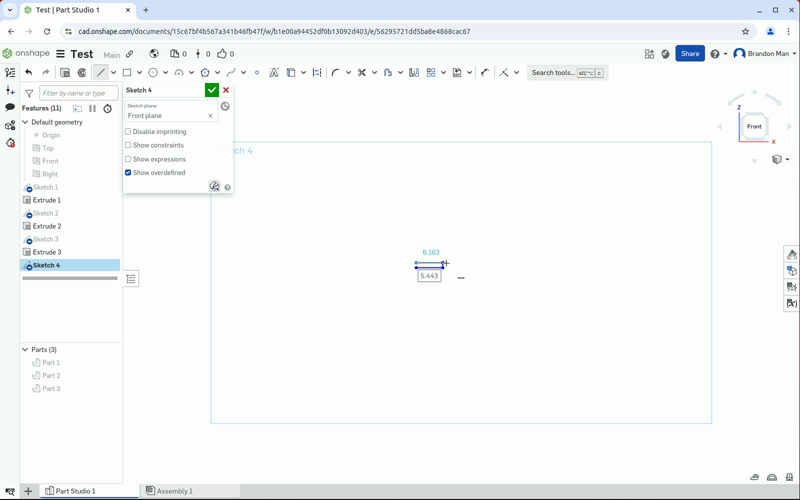
mouse_move(416, 267)
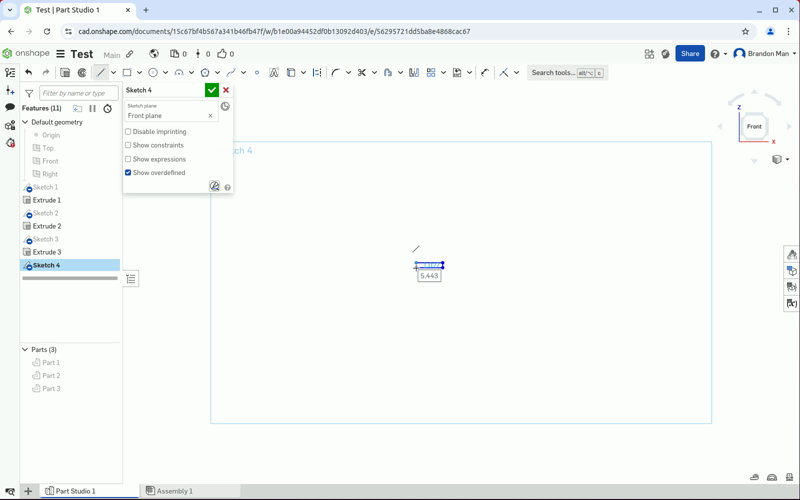
scroll(6)
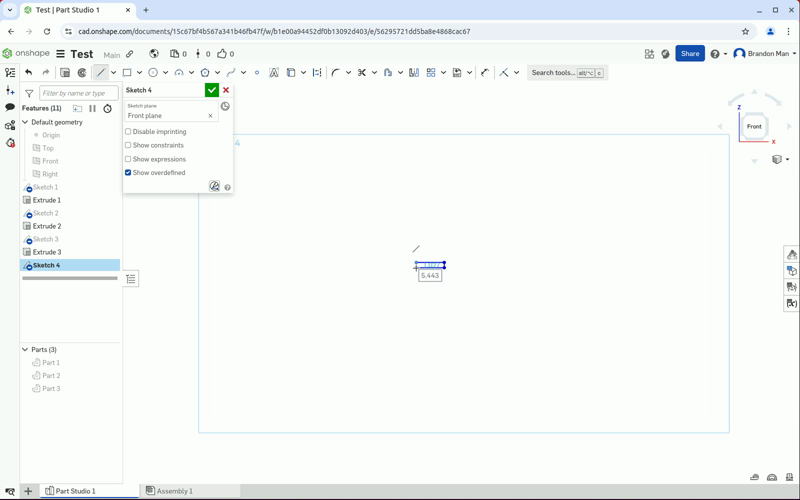
scroll(6)
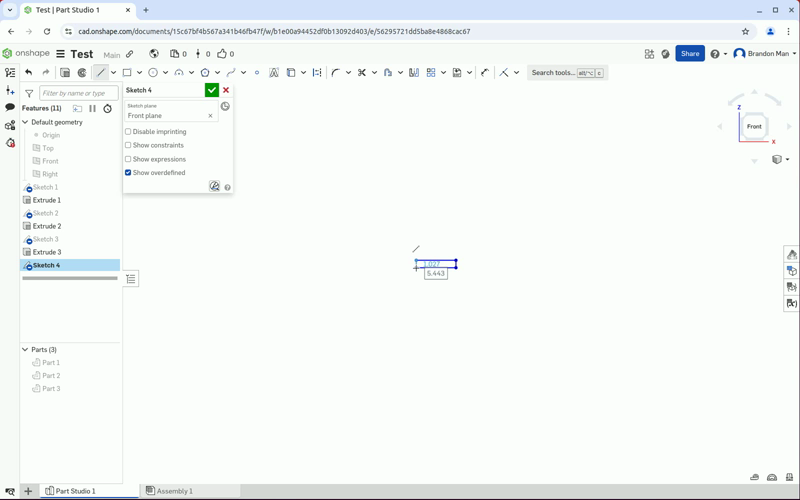
scroll(6)
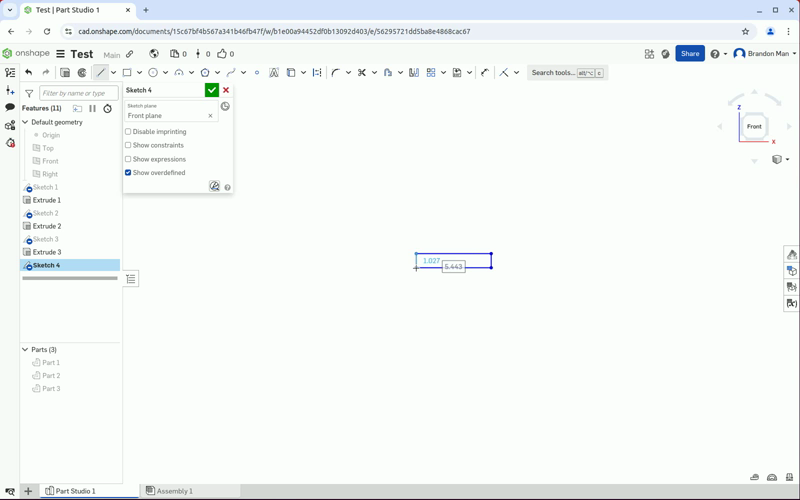
scroll(6)
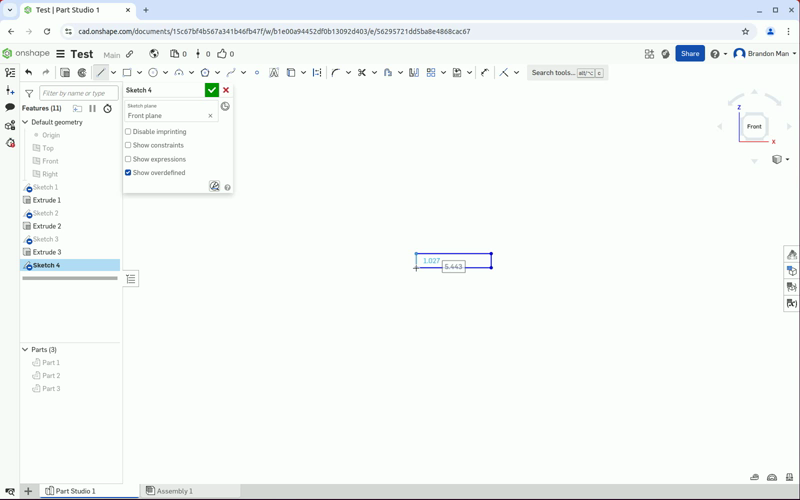
scroll(6)
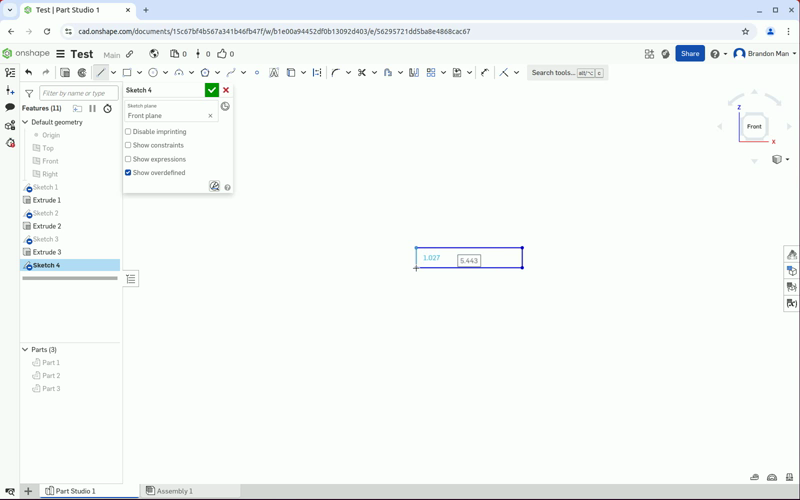
scroll(6)
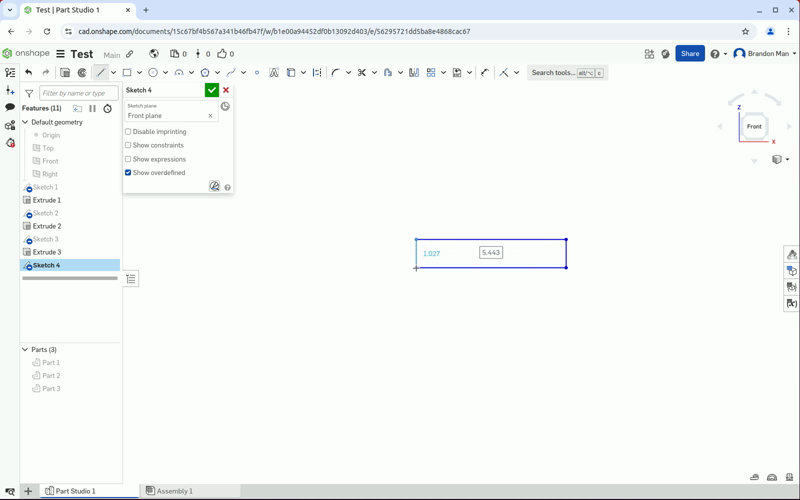
scroll(6)
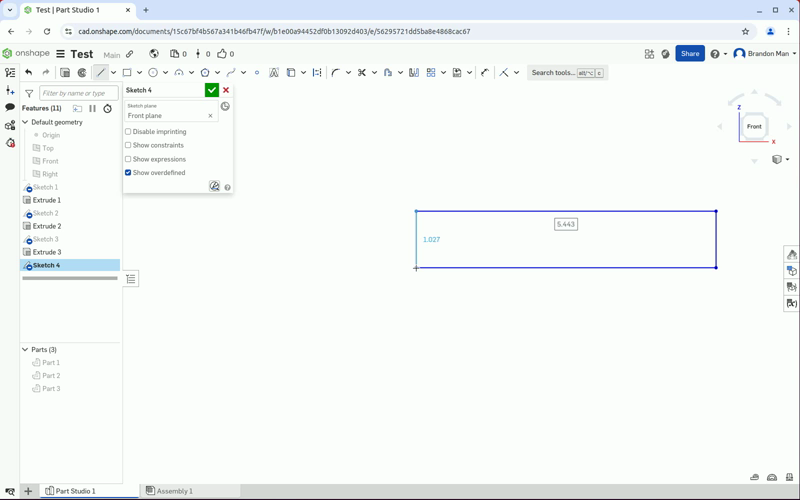
key_up(shift)
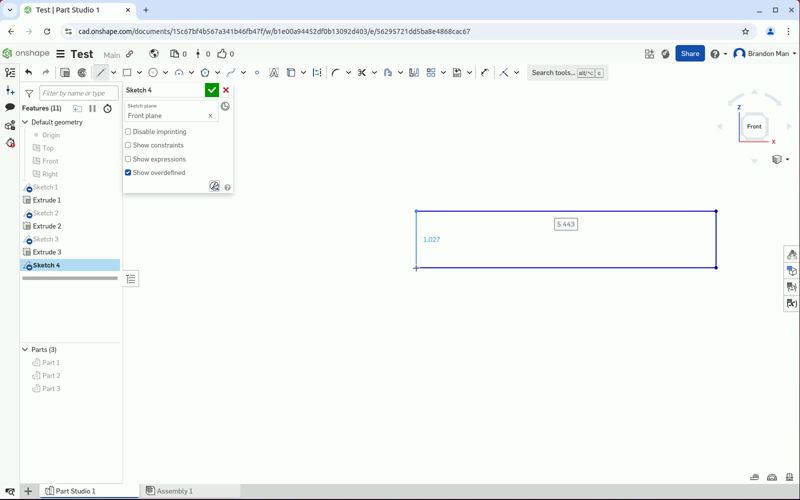
click(416, 267)
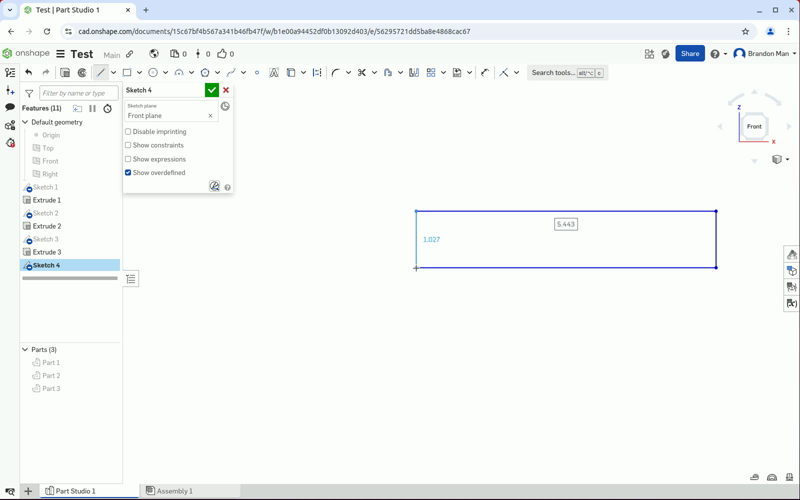
scroll(-6)
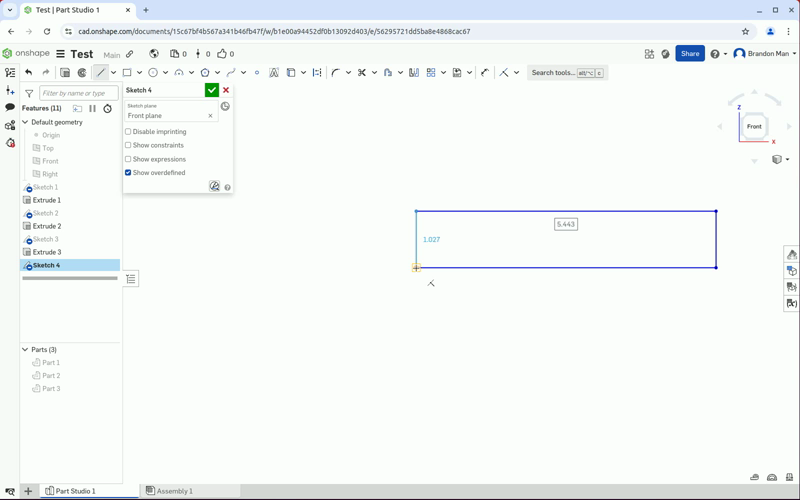
scroll(-6)
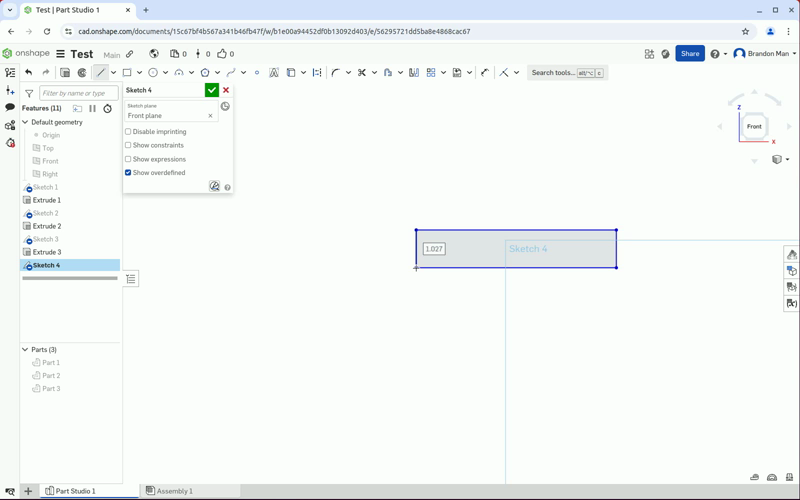
scroll(-6)
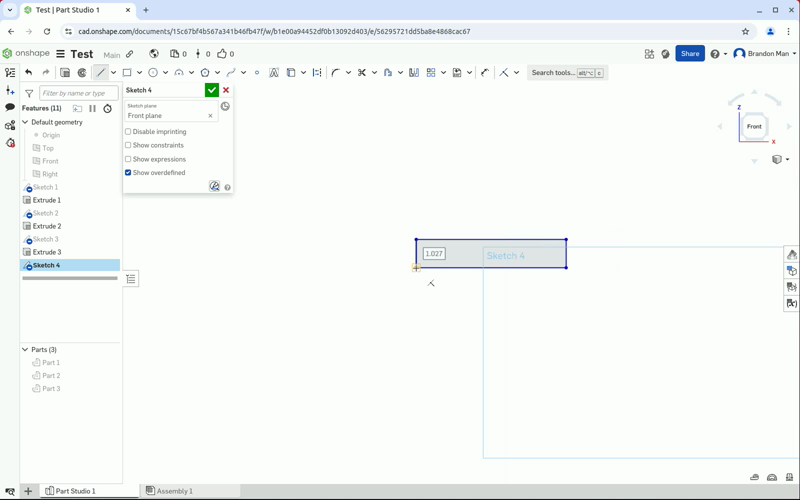
scroll(-6)
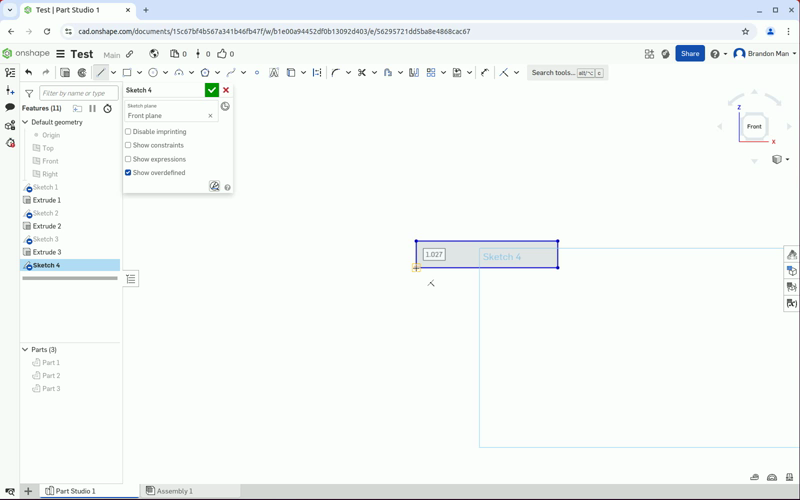
scroll(-6)
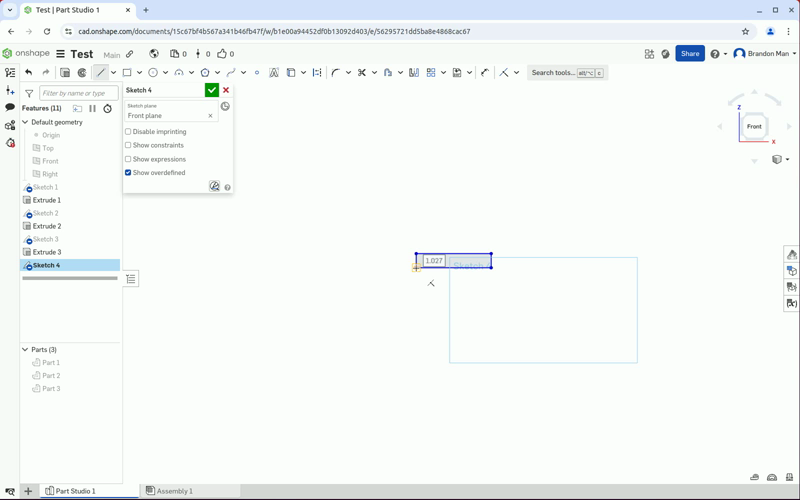
scroll(-6)
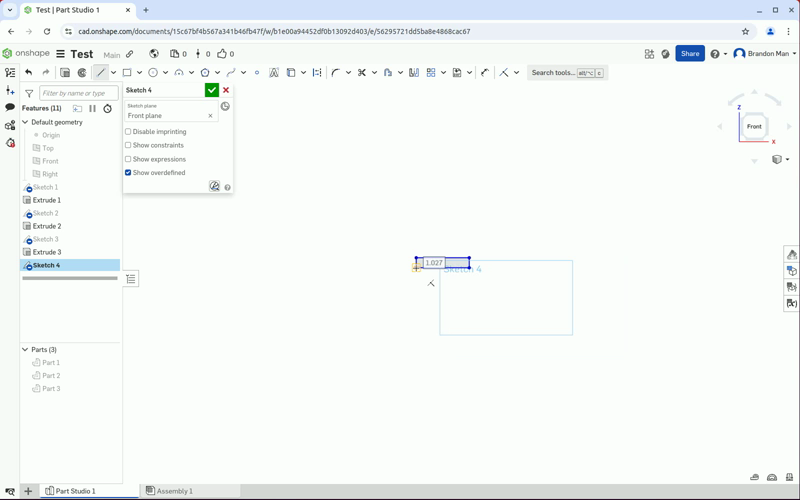
scroll(-6)
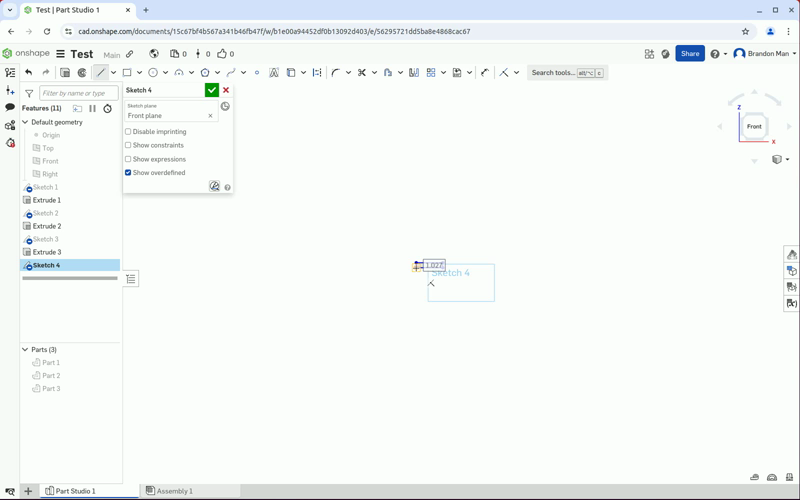
key(esc)
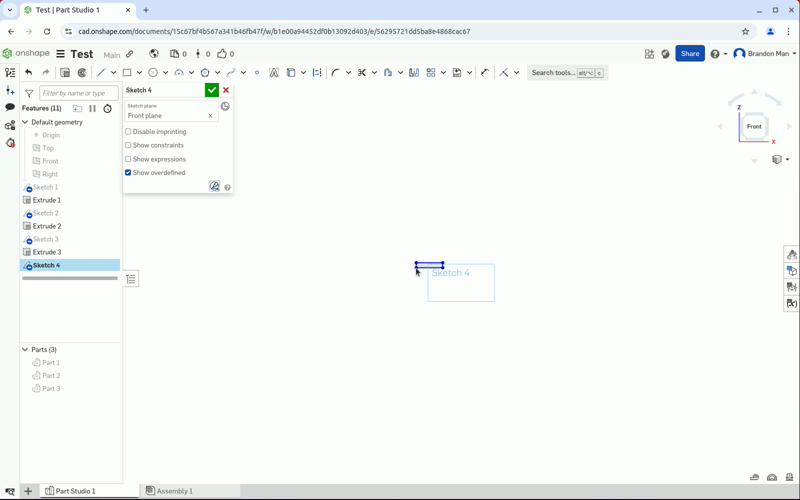
mouse_move(419, 265)
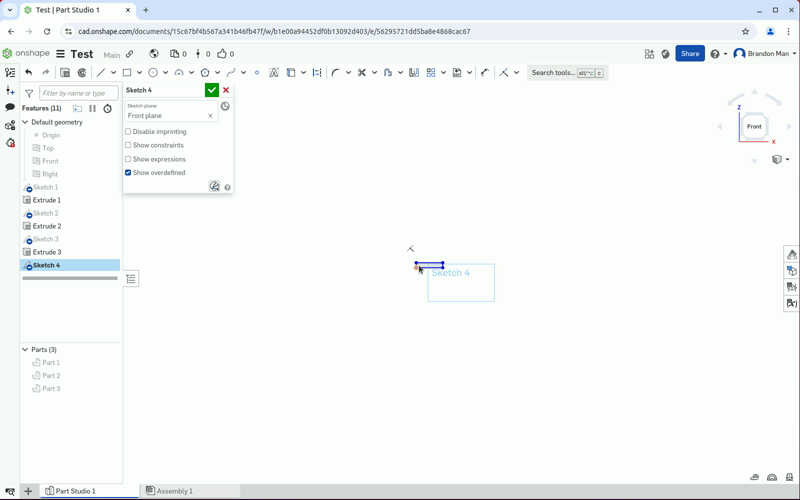
scroll(6)
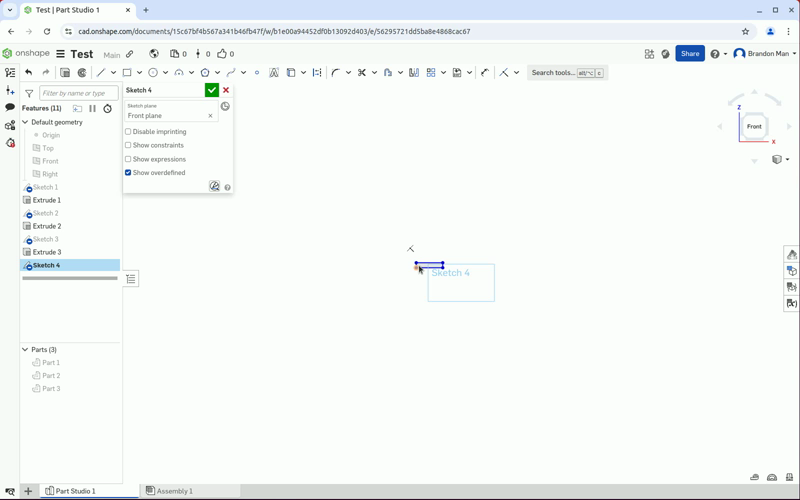
scroll(6)
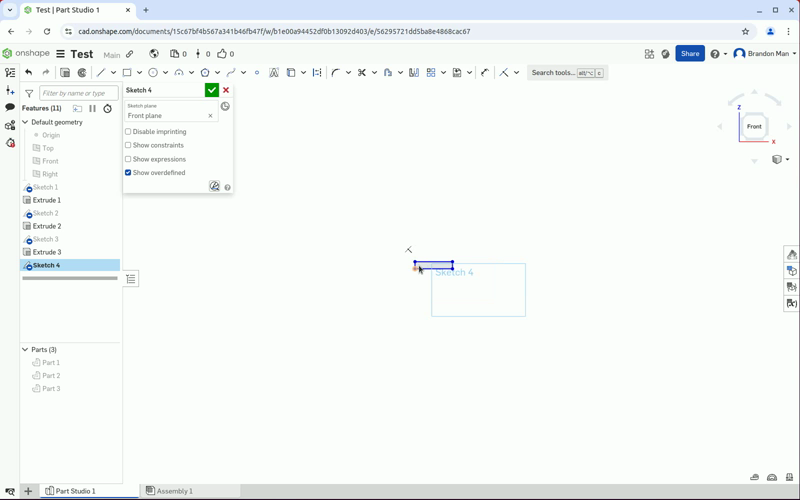
scroll(6)
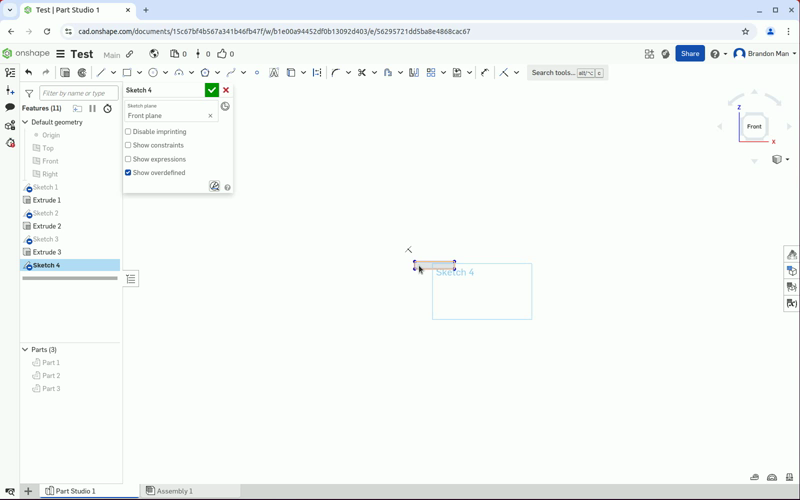
scroll(6)
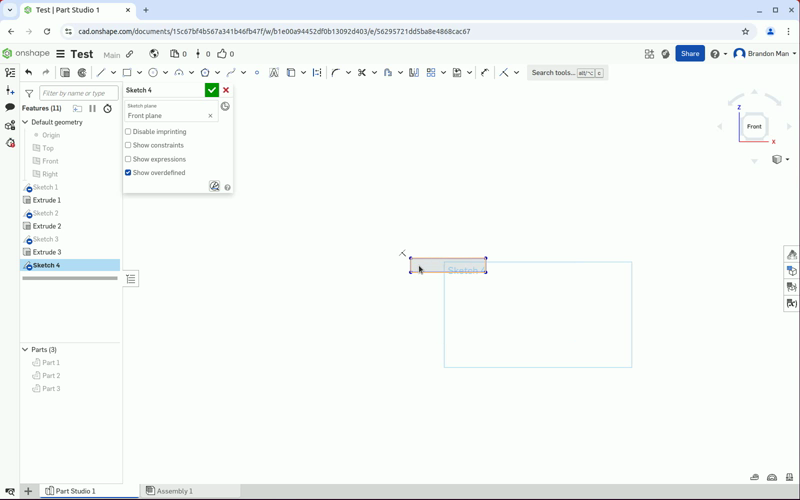
scroll(6)
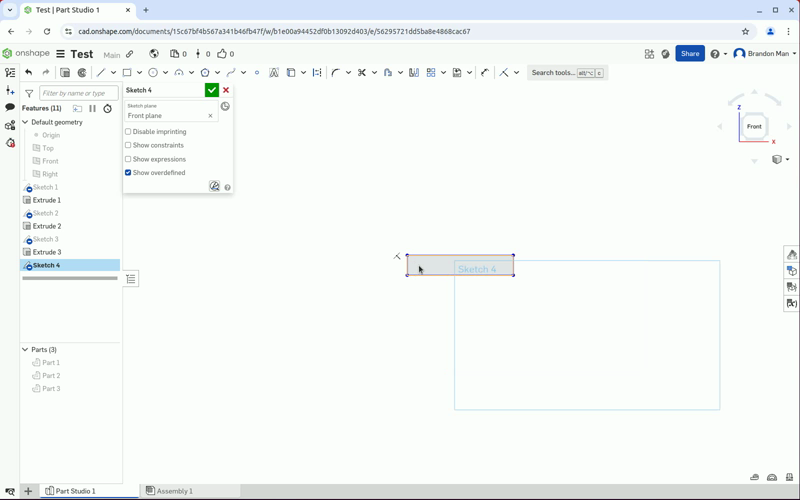
scroll(6)
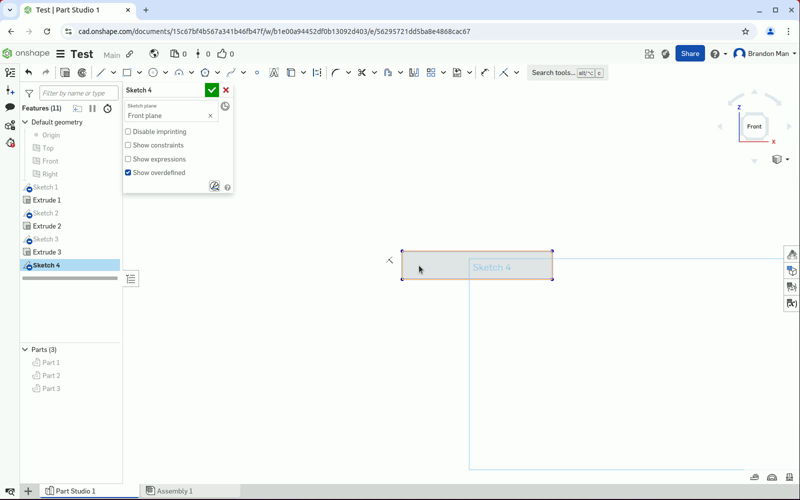
scroll(6)
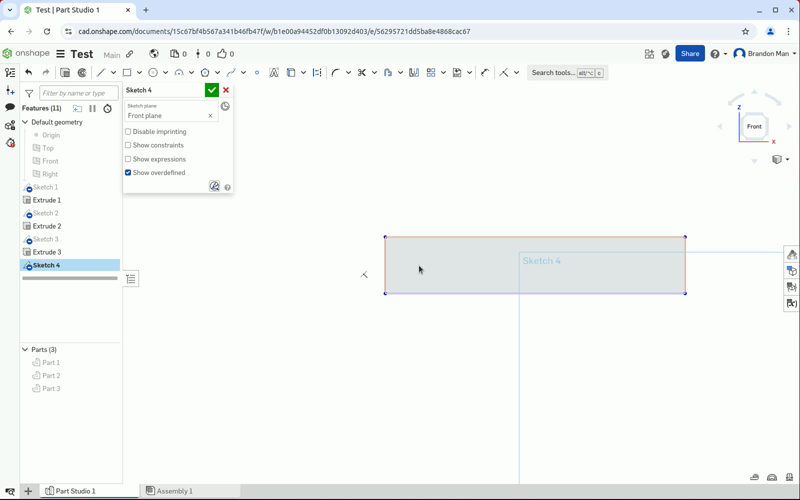
click(419, 265)
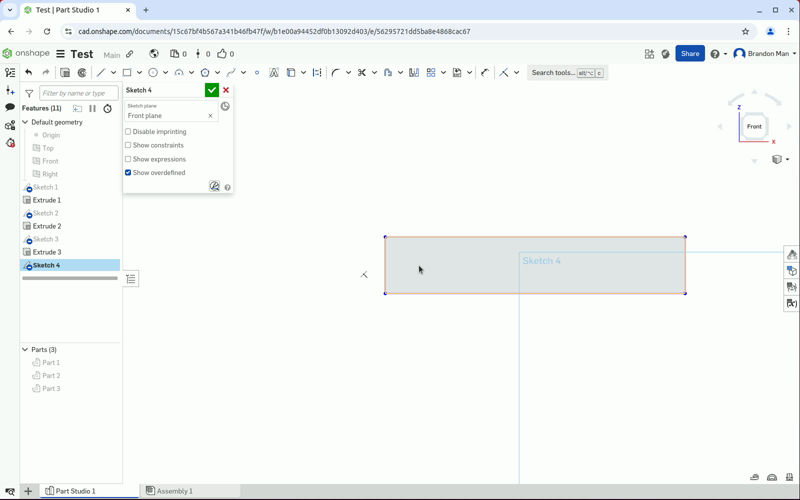
scroll(-6)
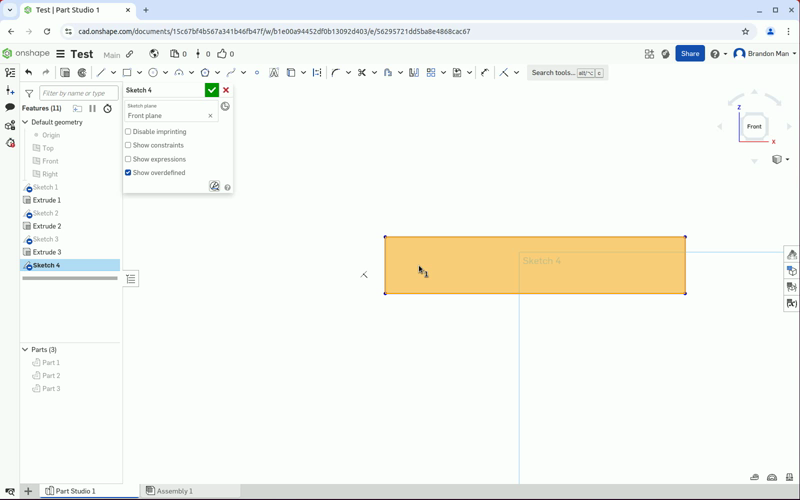
scroll(-6)
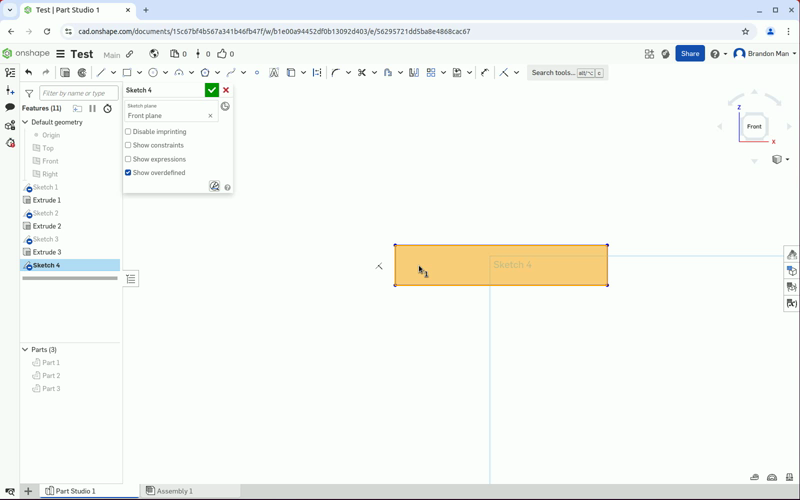
scroll(-6)
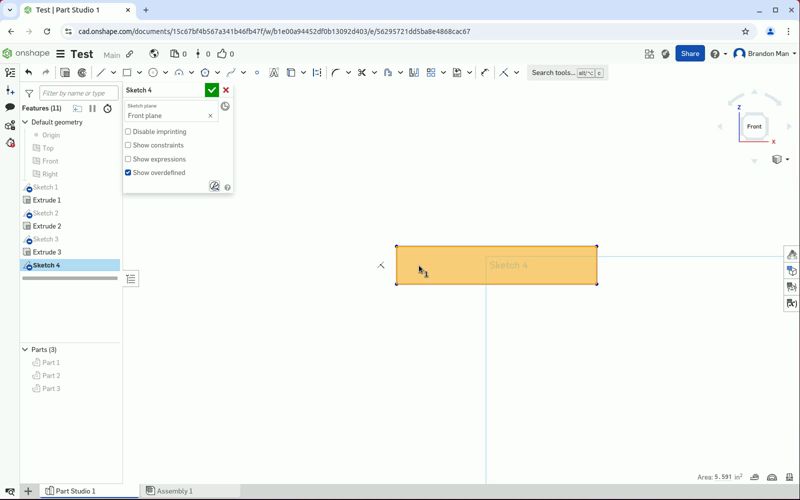
scroll(-6)
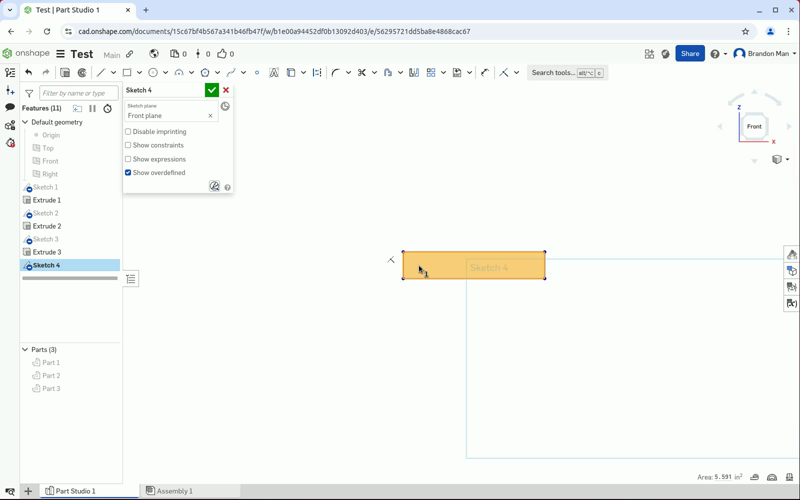
scroll(-6)
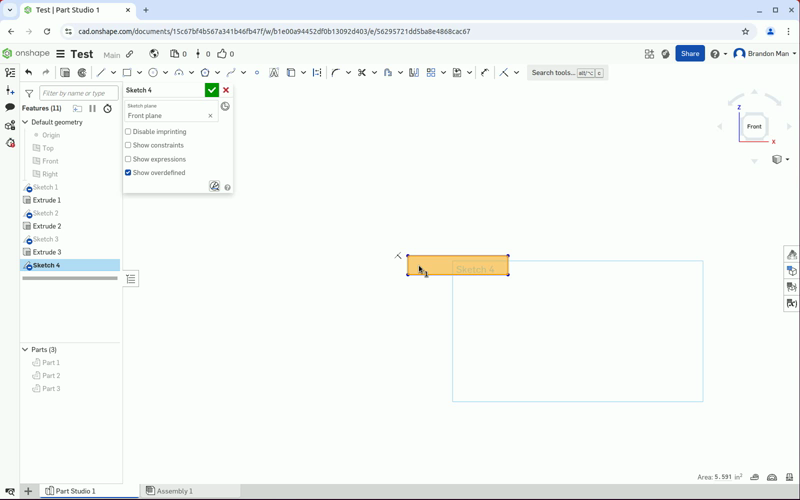
scroll(-6)
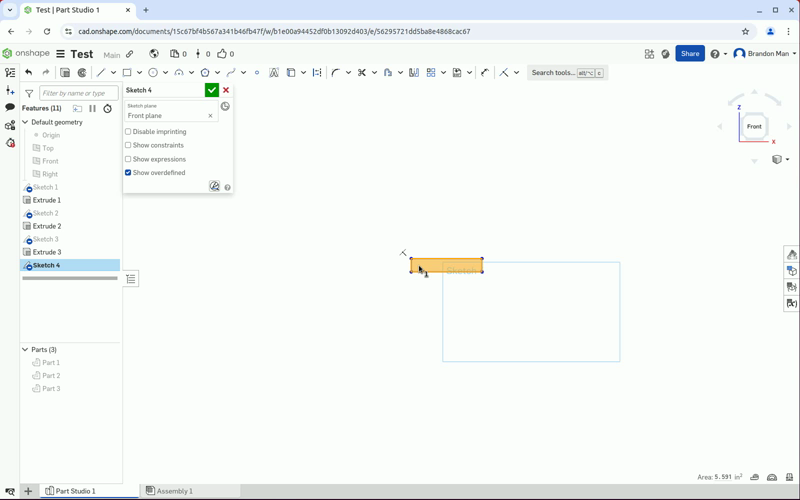
scroll(-6)
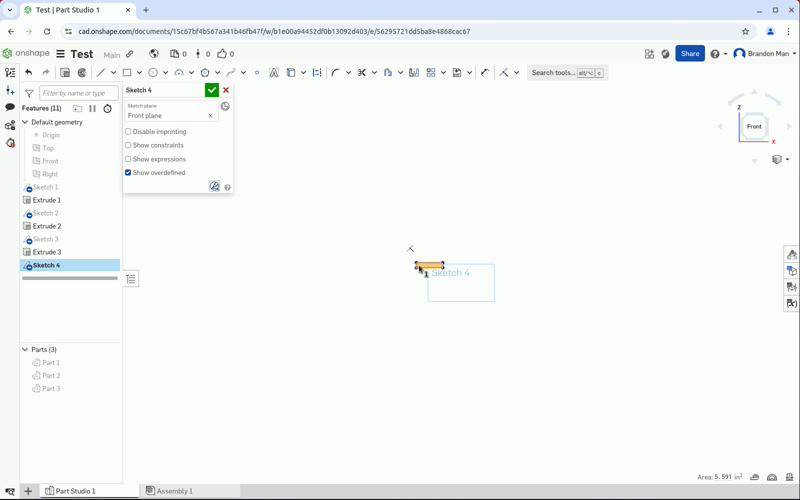
mouse_move(73, 352)
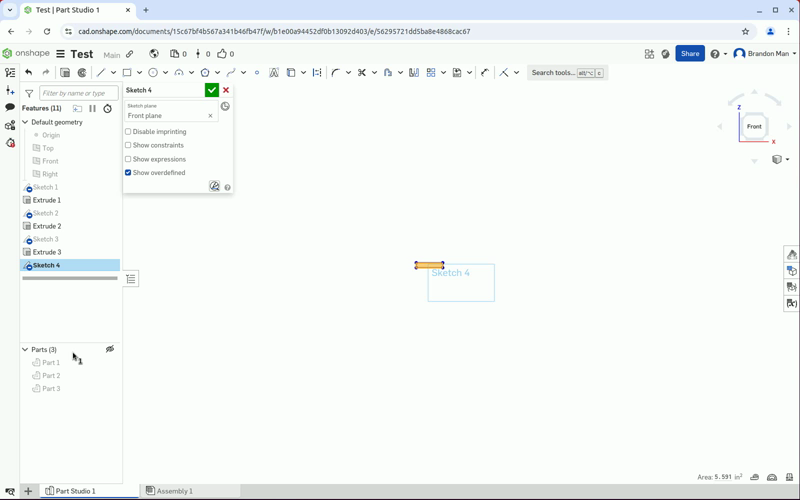
key(shift+y)
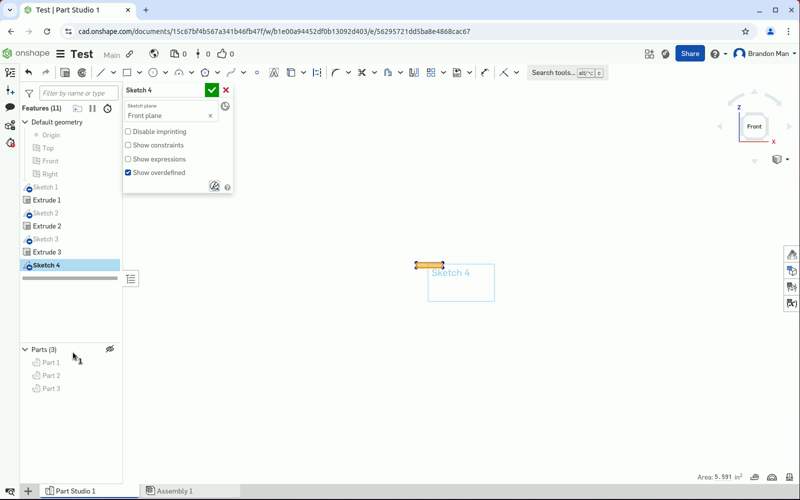
key(shift+e)
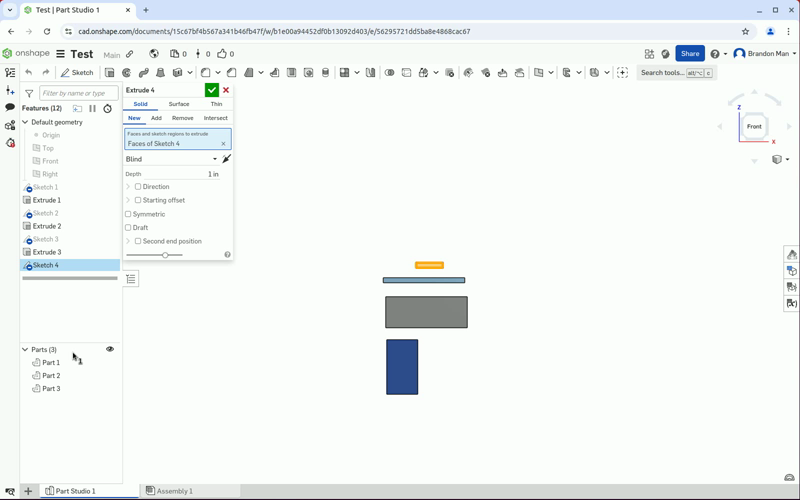
mouse_move(143, 106)
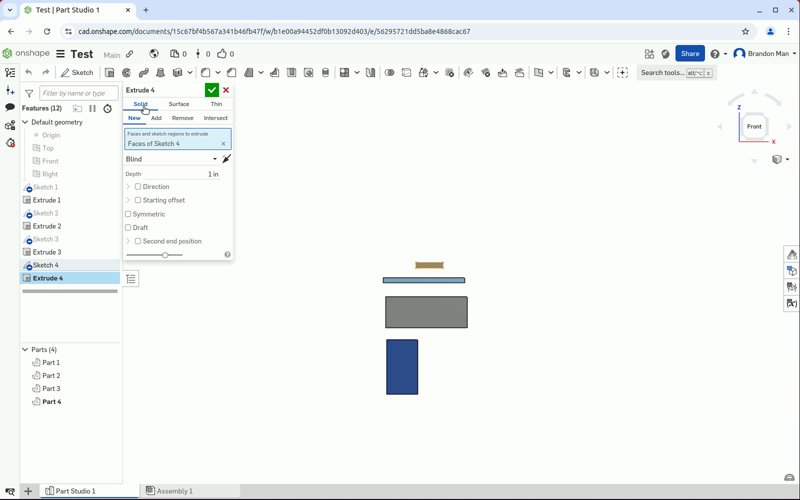
click(143, 106)
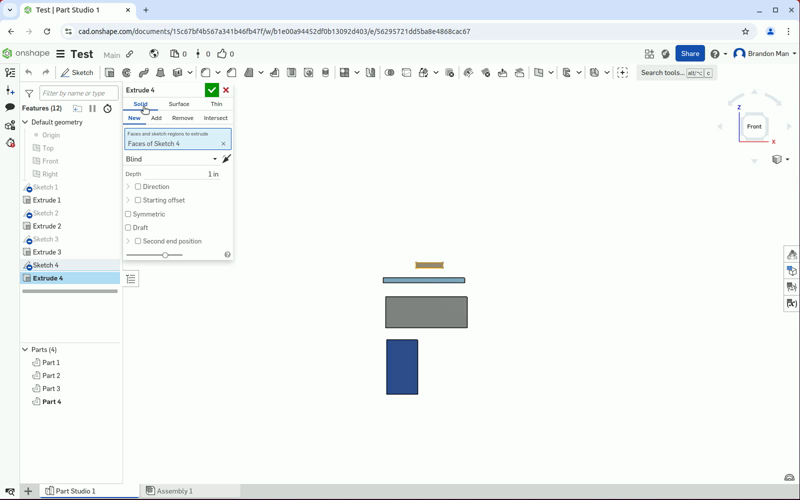
mouse_move(137, 120)
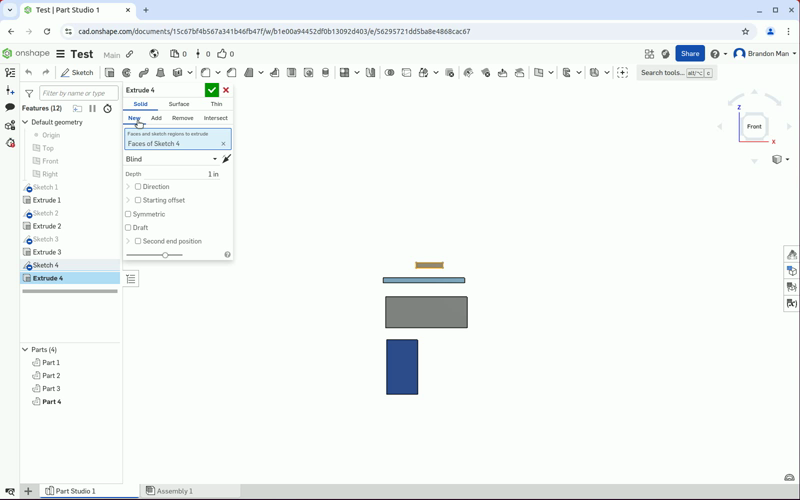
click(137, 120)
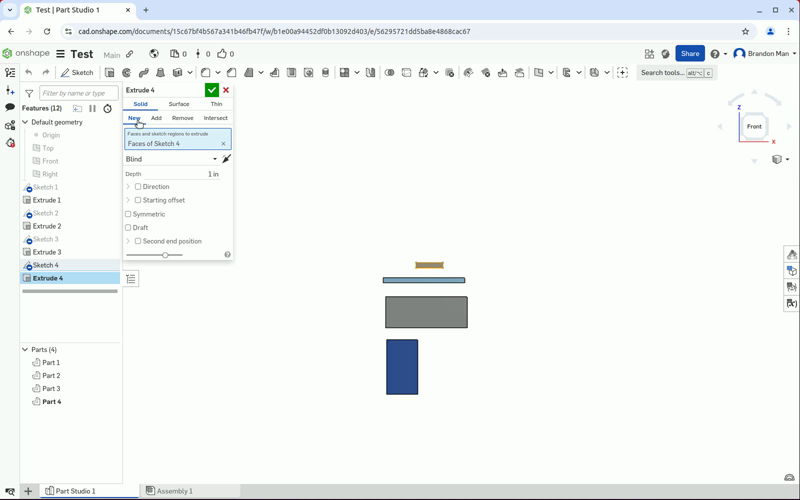
key(tab, 4)
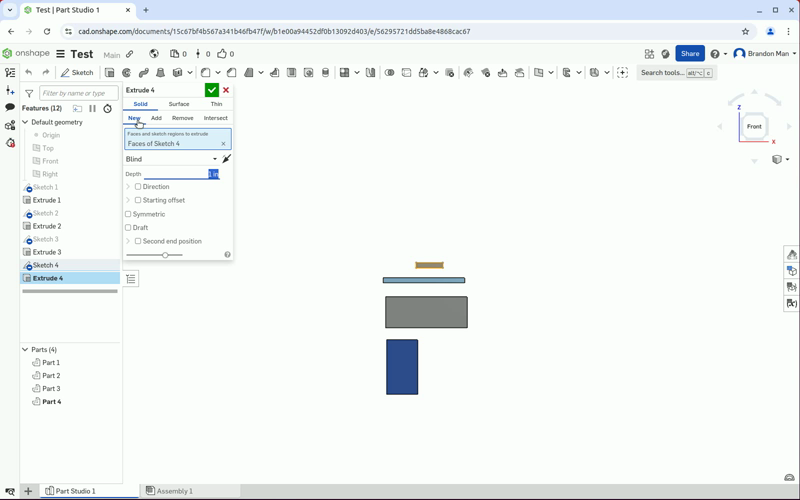
text(0.241)
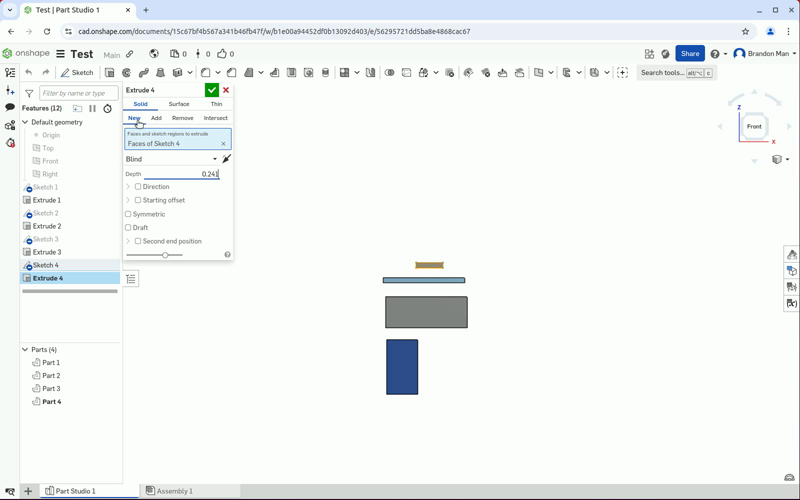
key(enter)
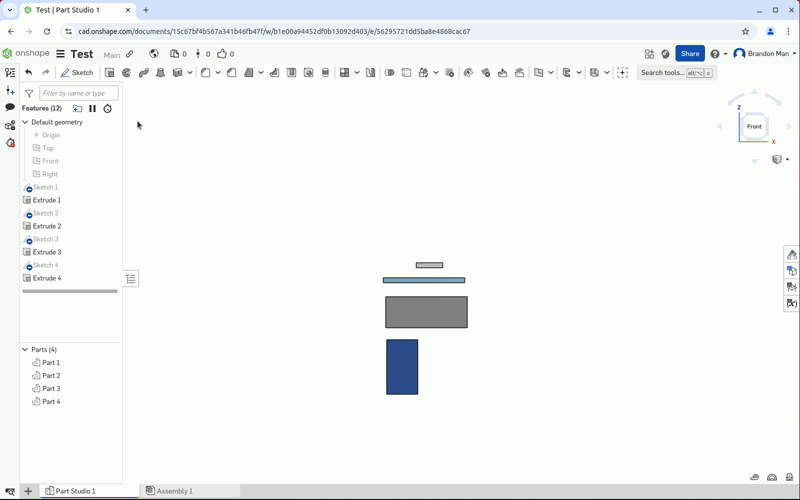
key(shift+h)
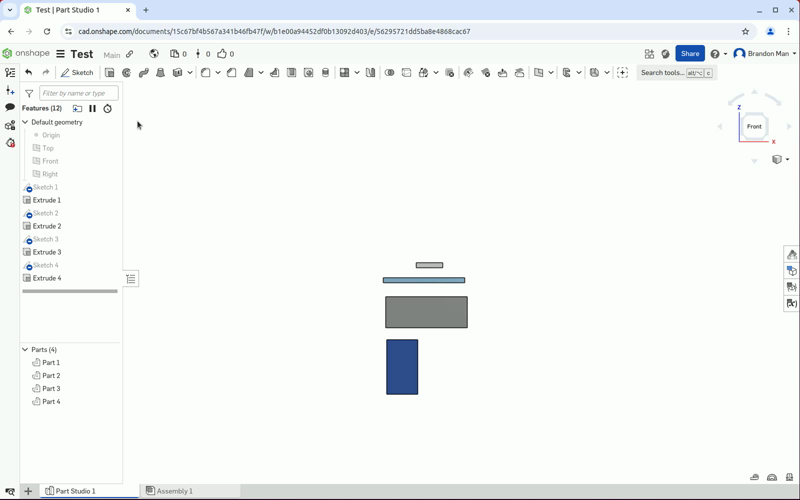
key(shift+h)
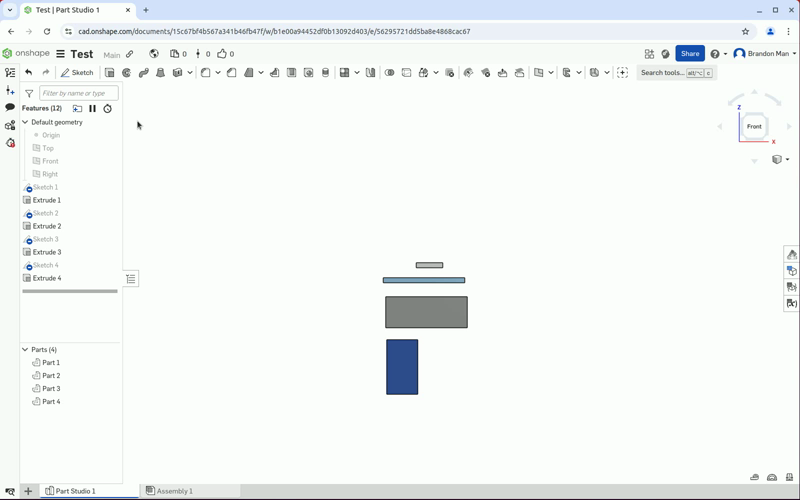
mouse_move(73, 189)
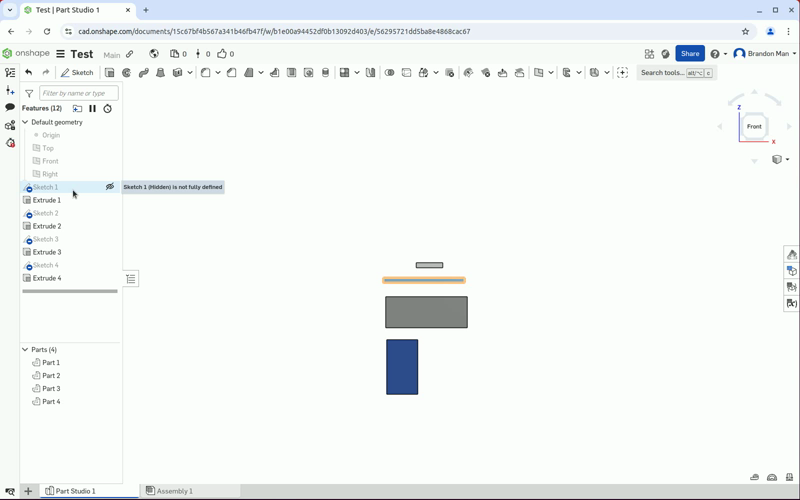
click(73, 189)
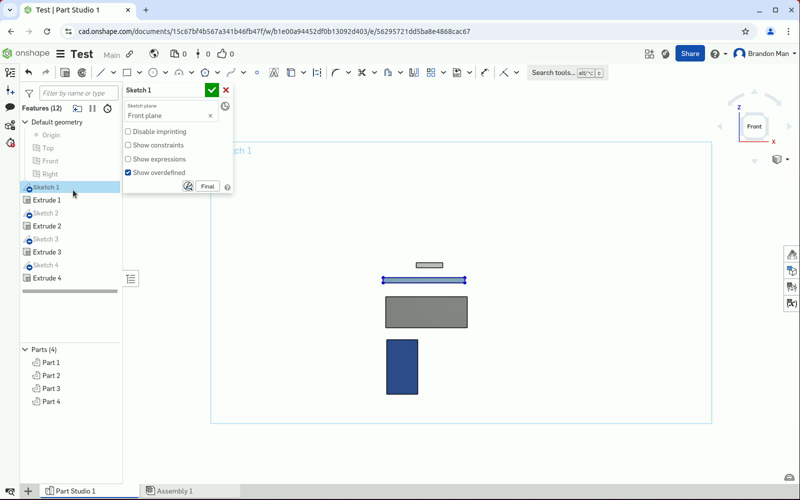
mouse_move(229, 92)
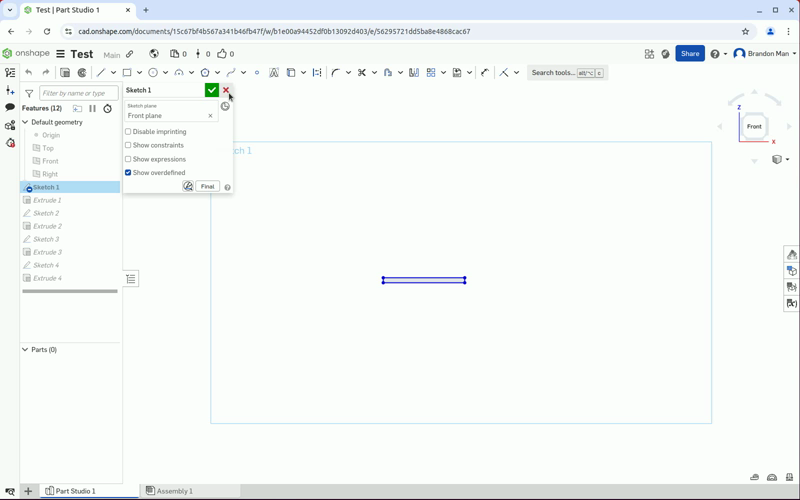
click(229, 92)
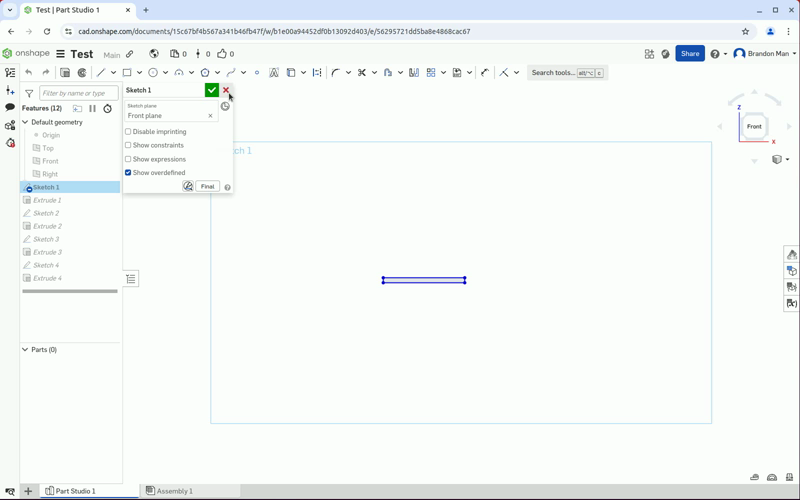
key(shift+s)
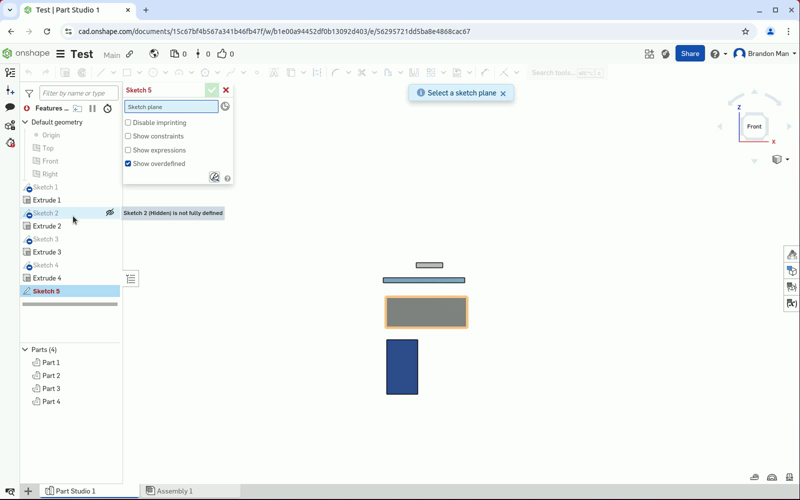
scroll(3)
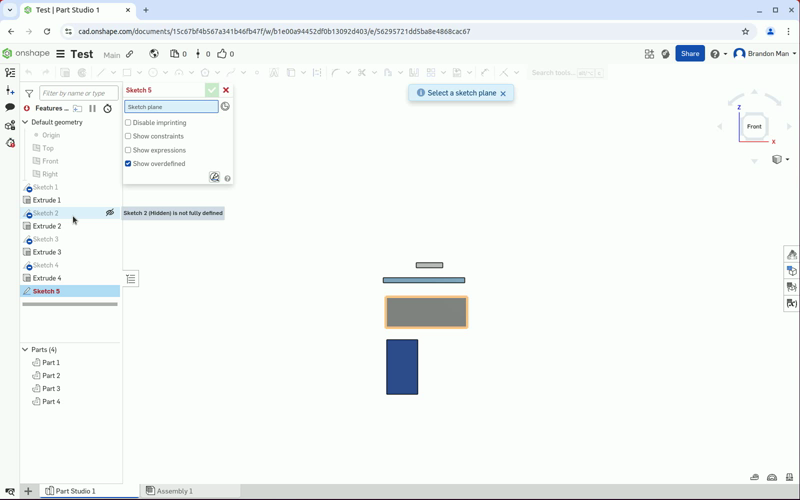
mouse_move(73, 163)
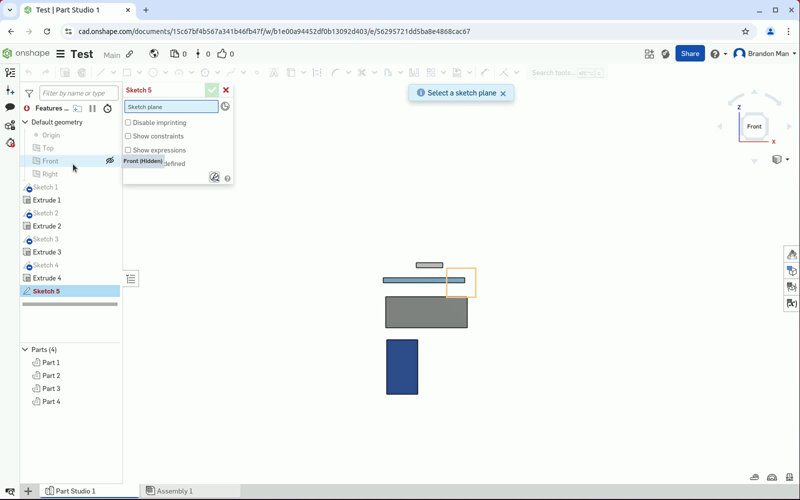
click(73, 163)
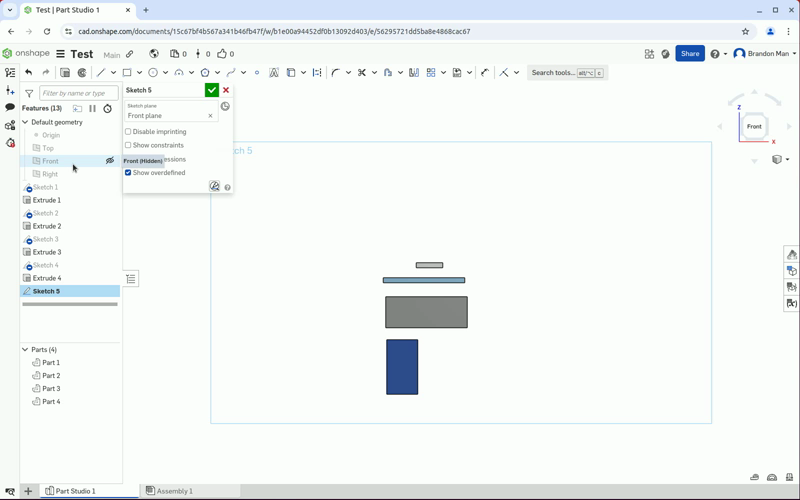
mouse_move(73, 352)
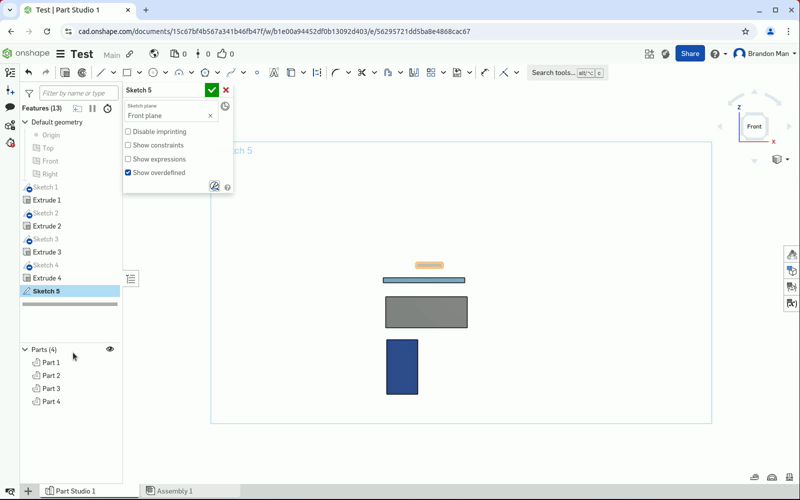
key(y)
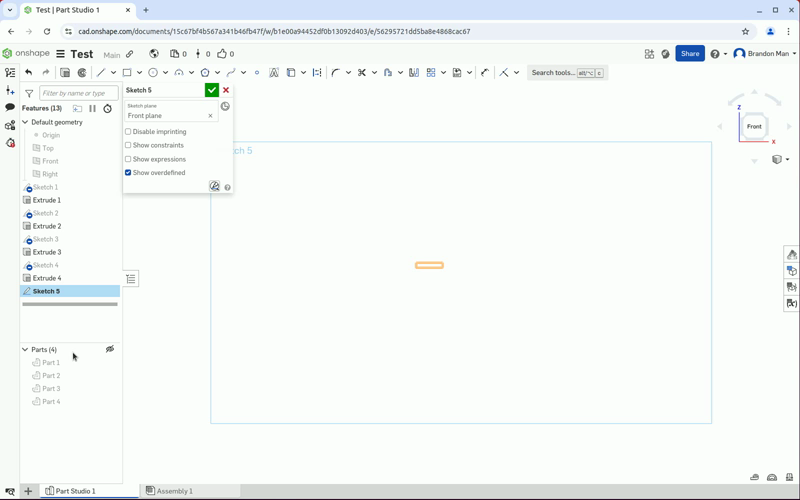
key(l)
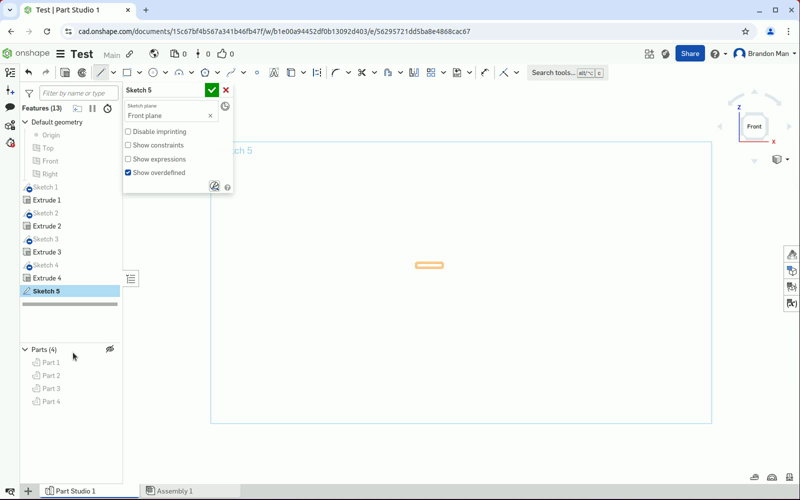
key_down(shift)
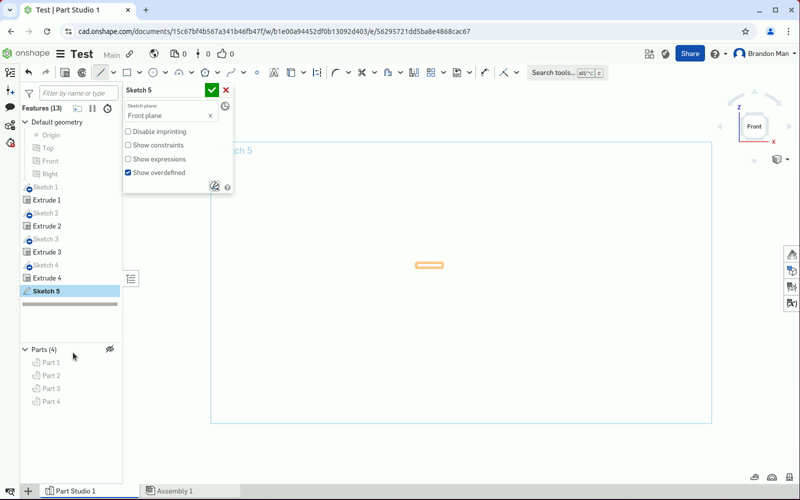
mouse_move(430, 395)
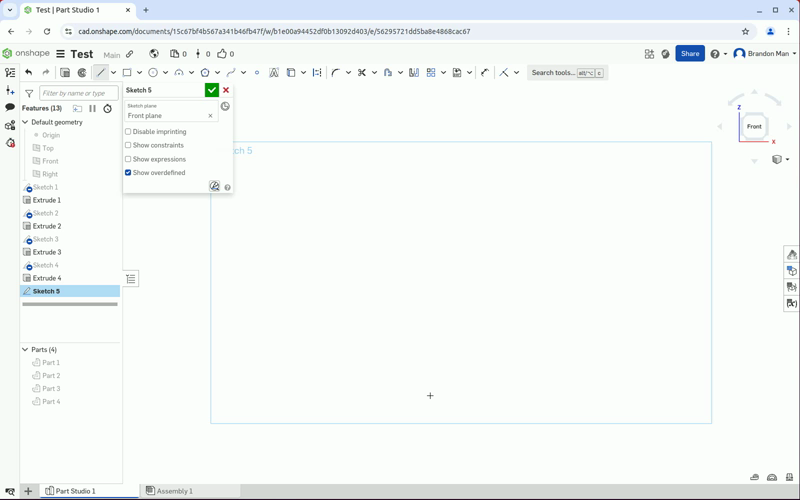
click(430, 395)
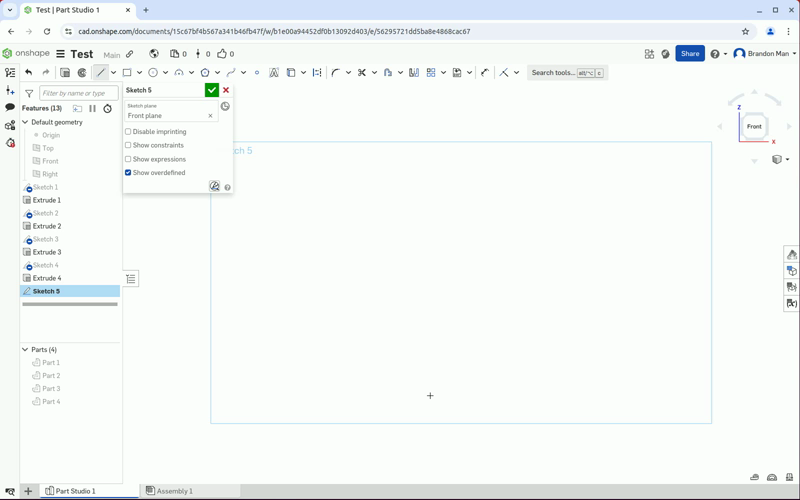
key_up(shift)
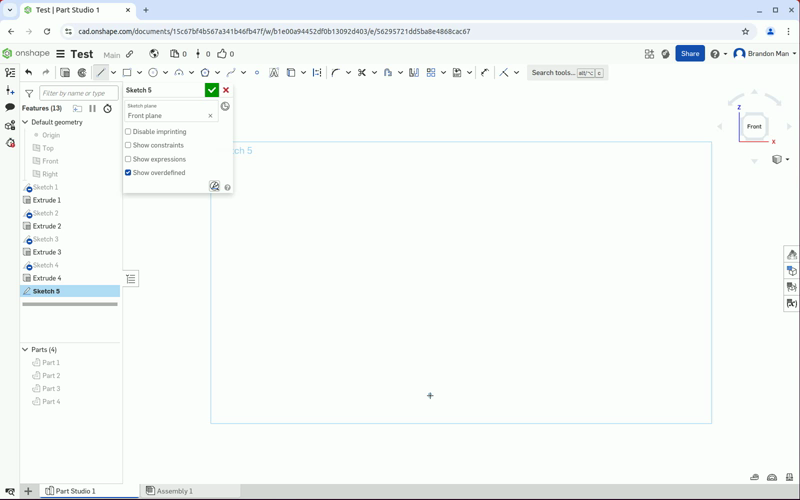
key_down(shift)
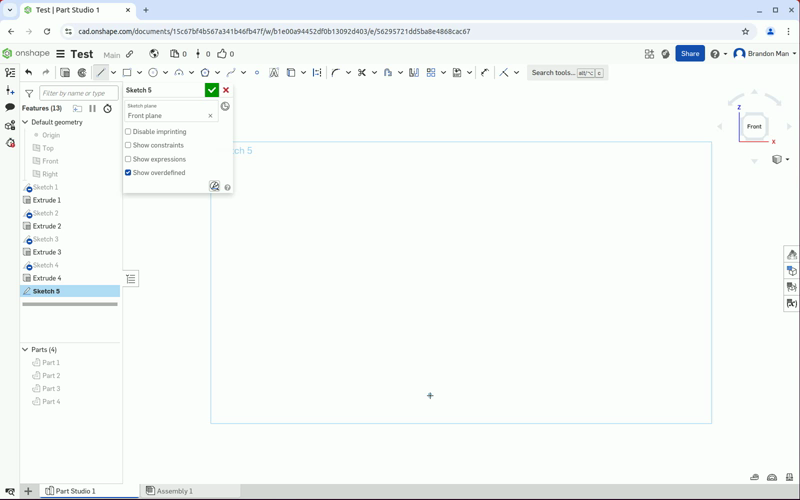
mouse_move(460, 395)
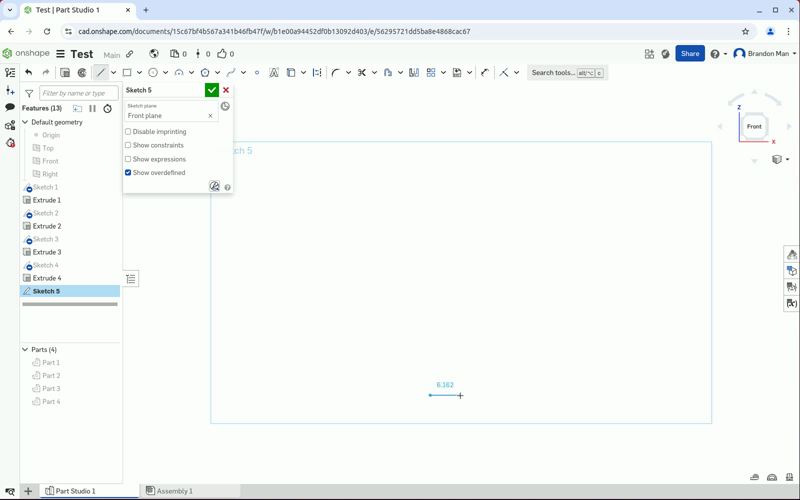
mouse_move(461, 395)
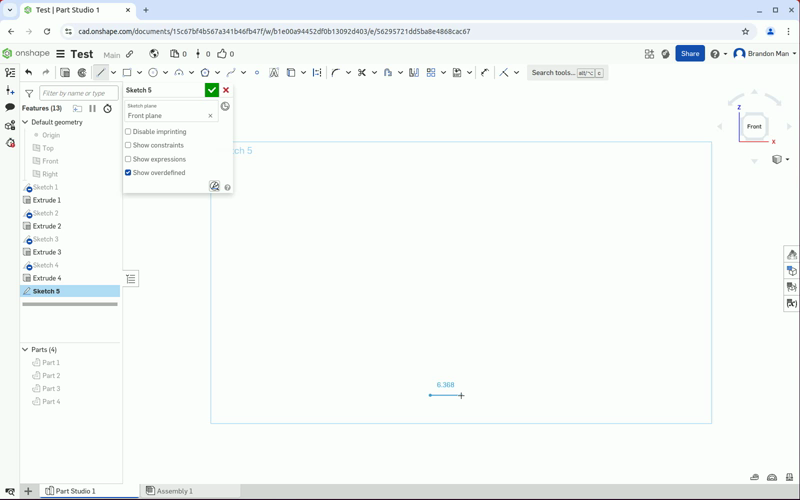
click(461, 395)
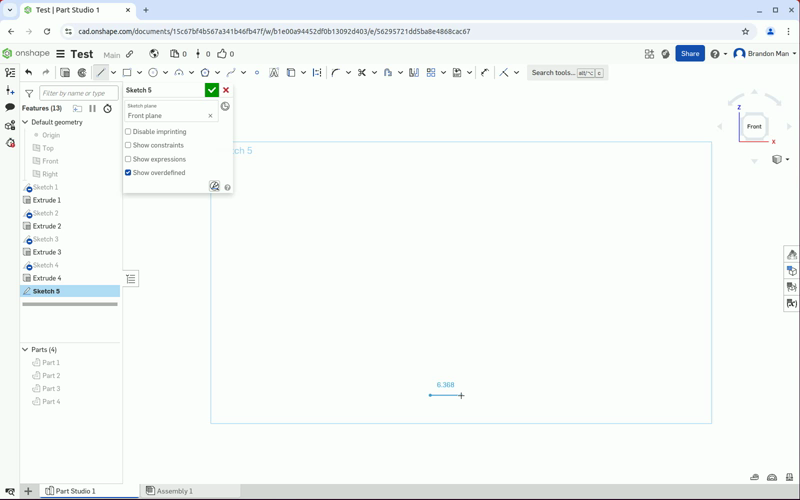
key_up(shift)
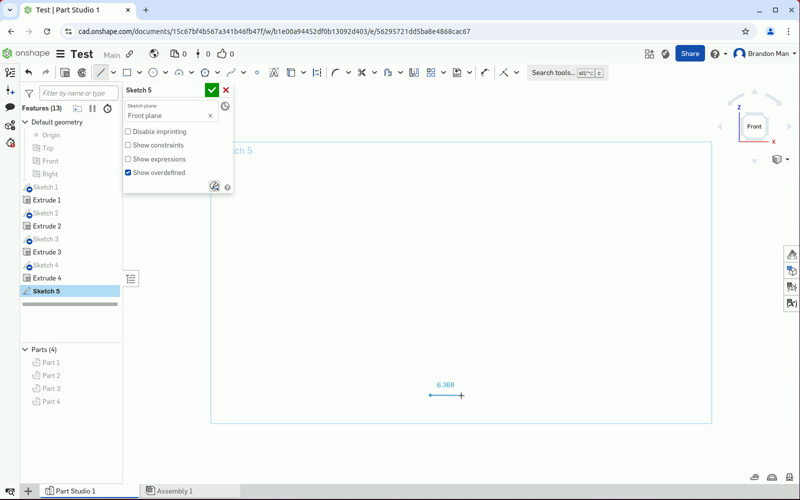
key_down(shift)
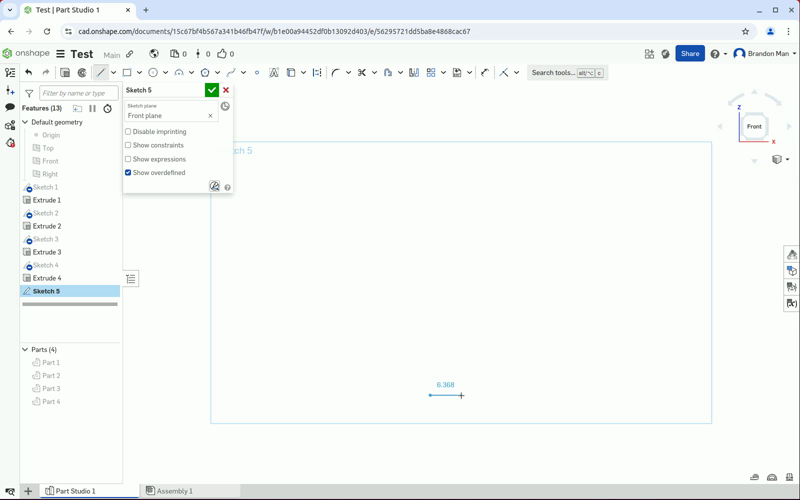
mouse_move(491, 395)
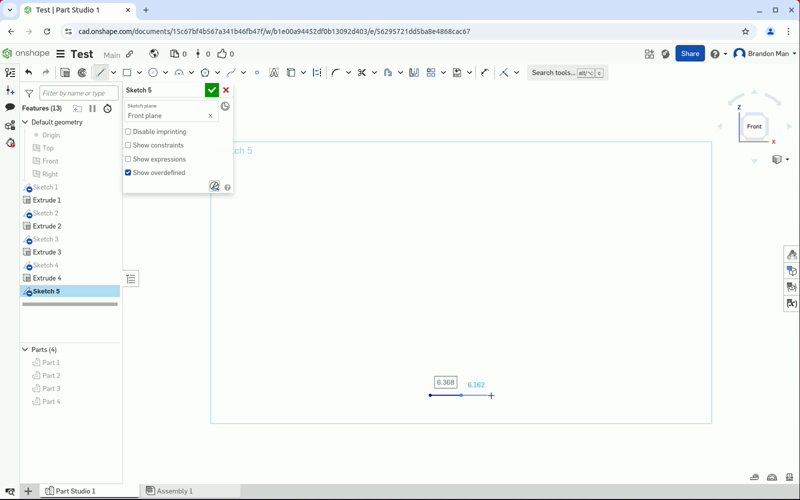
mouse_move(461, 346)
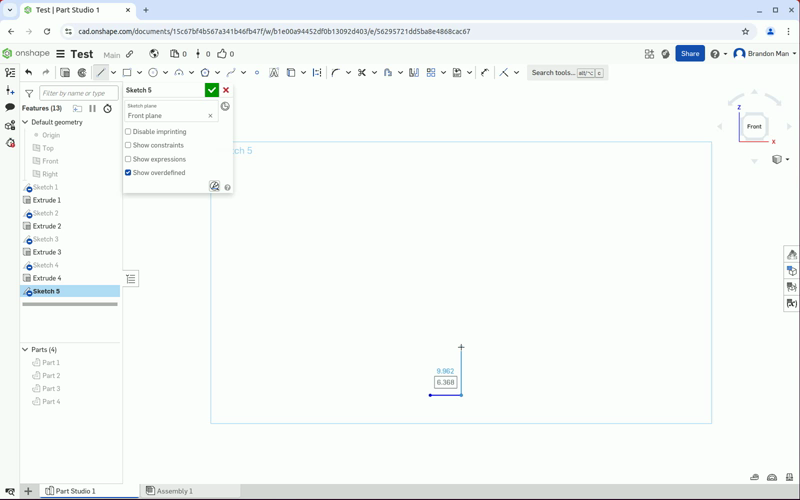
click(461, 346)
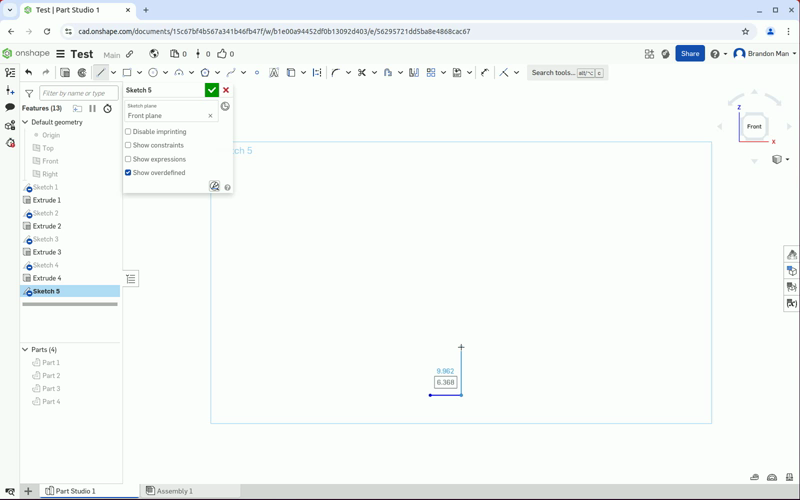
key_up(shift)
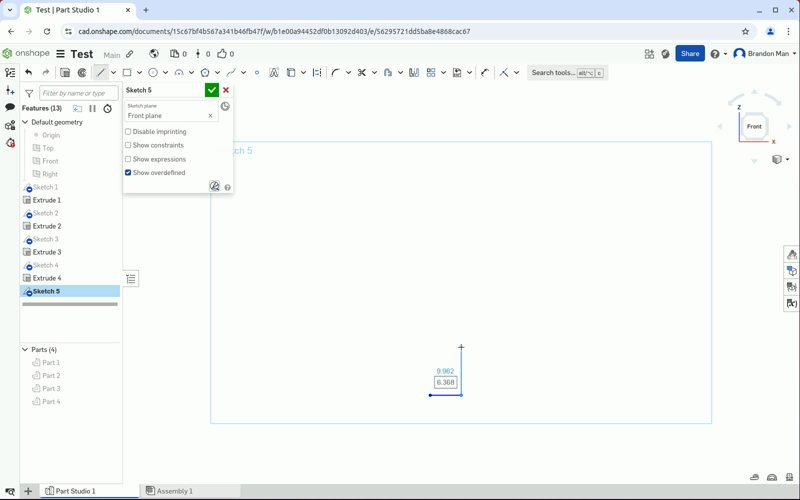
key_down(shift)
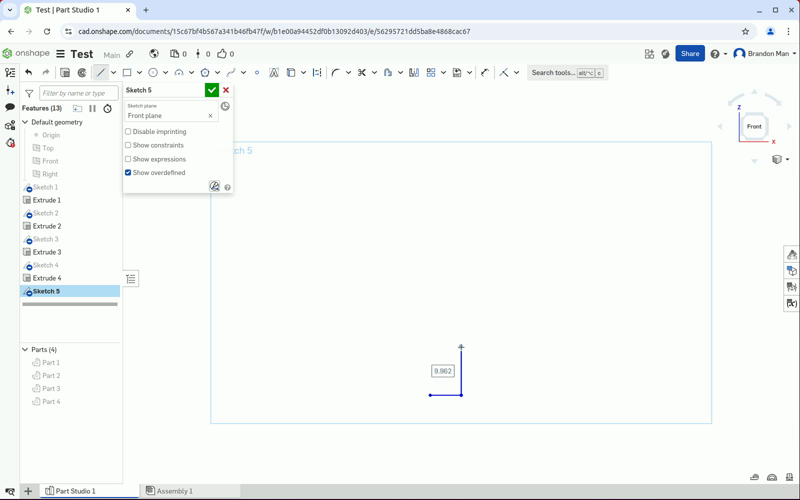
mouse_move(491, 346)
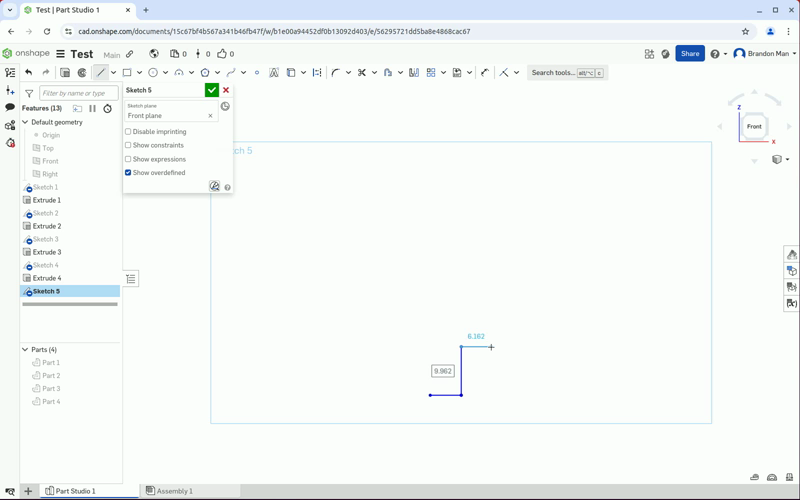
mouse_move(430, 346)
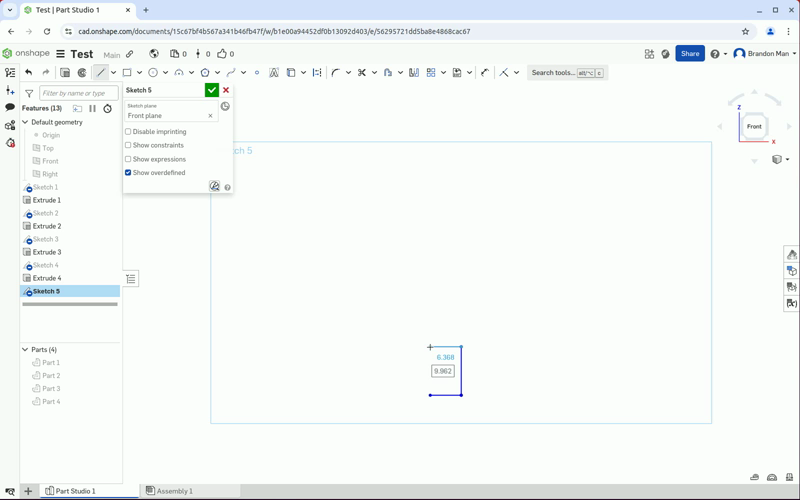
click(430, 346)
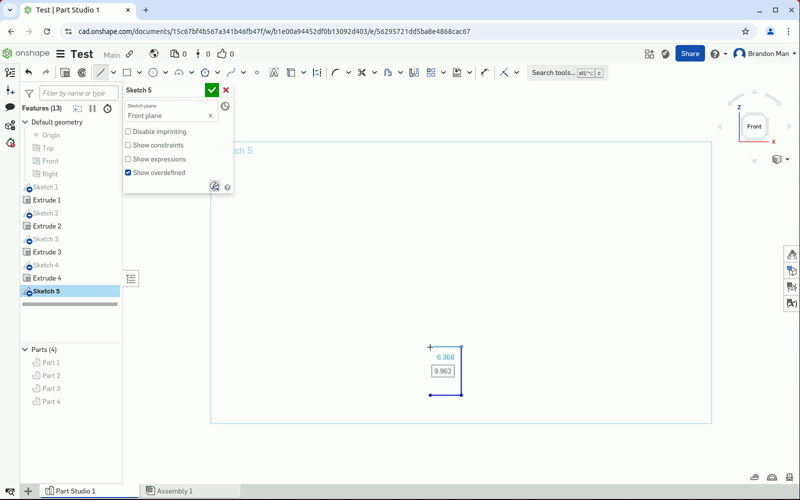
key_up(shift)
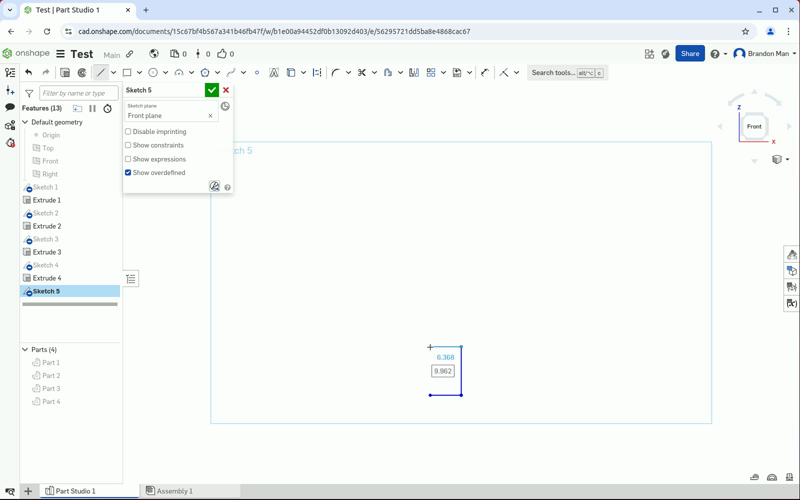
mouse_move(460, 346)
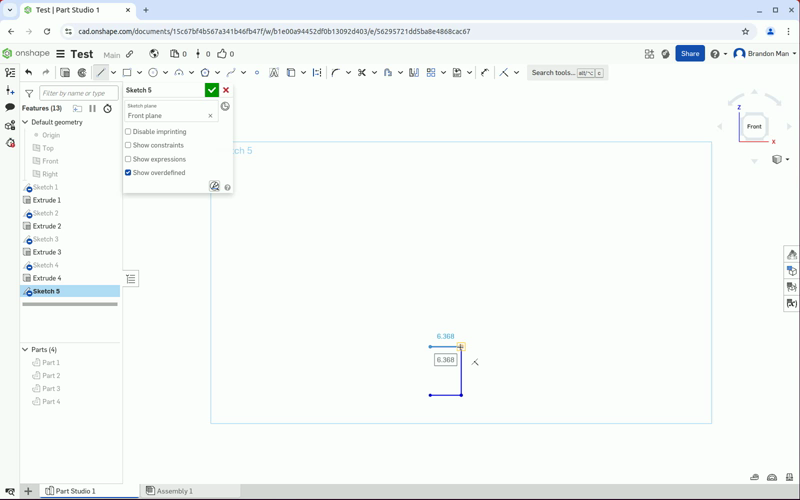
key_down(shift)
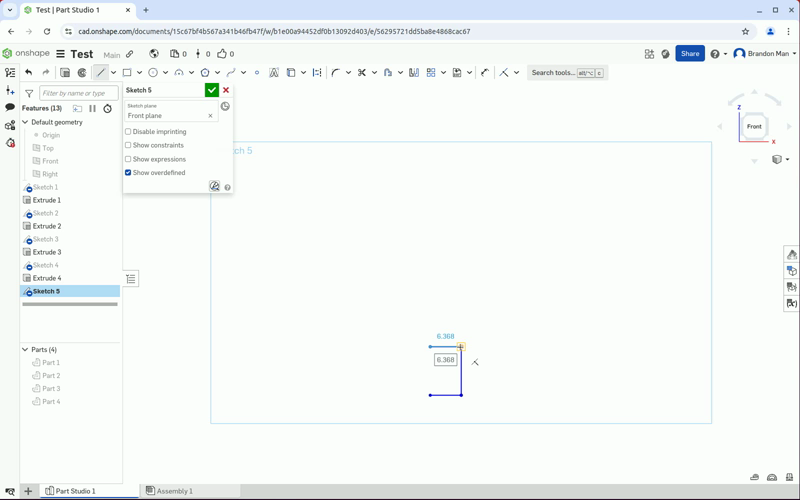
mouse_move(430, 395)
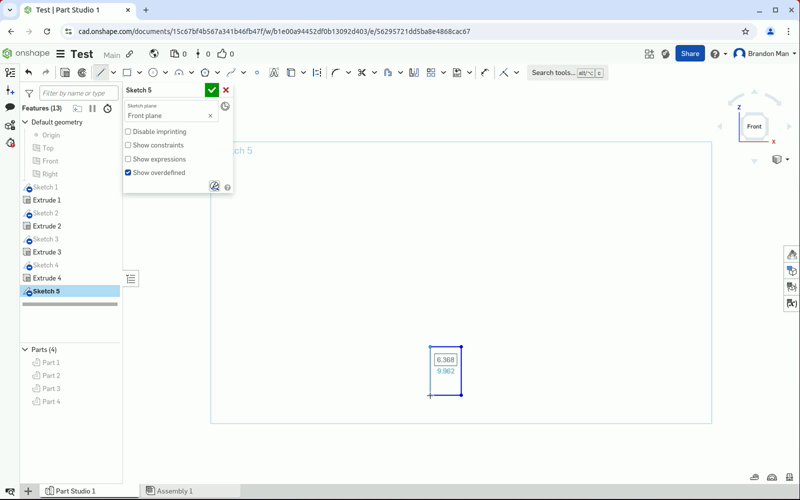
key_up(shift)
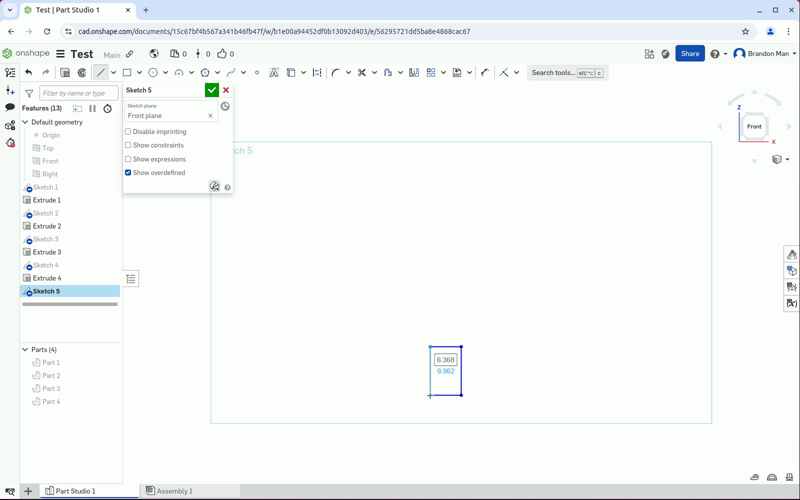
click(430, 395)
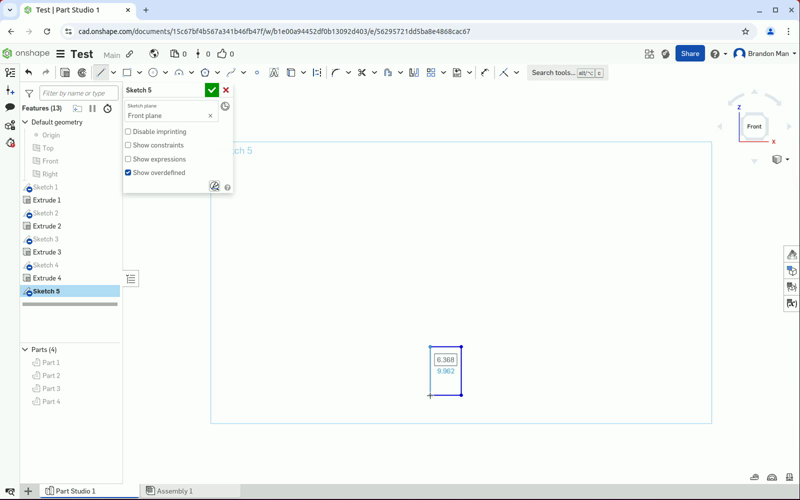
key(esc)
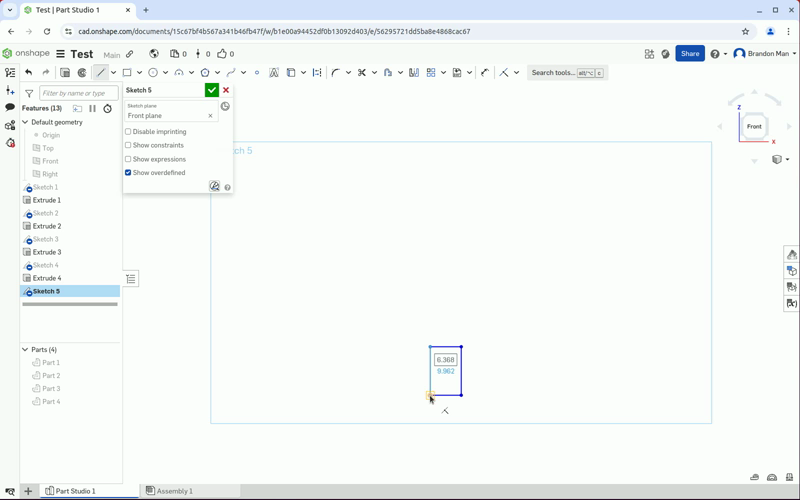
mouse_move(433, 356)
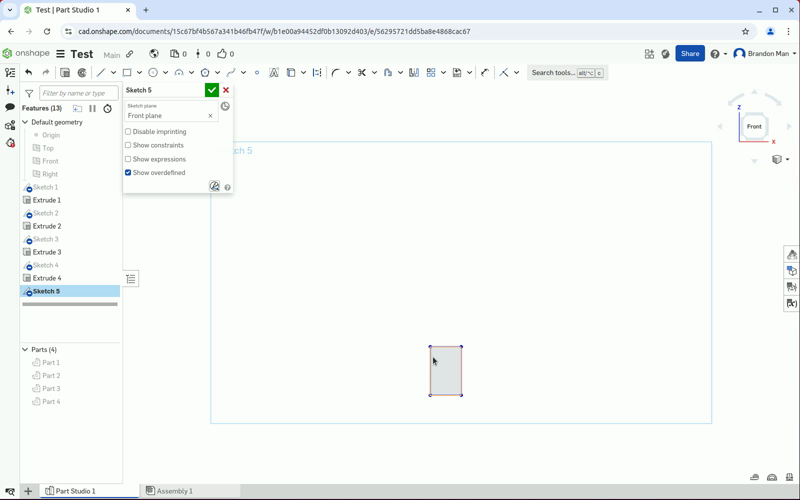
scroll(6)
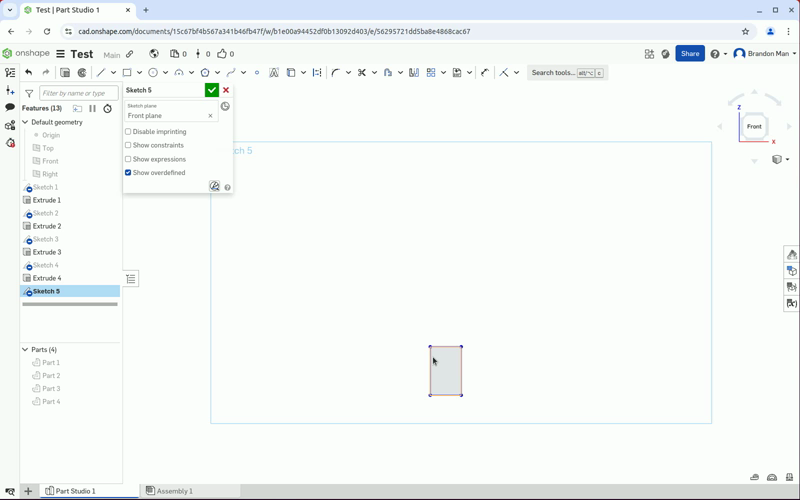
scroll(6)
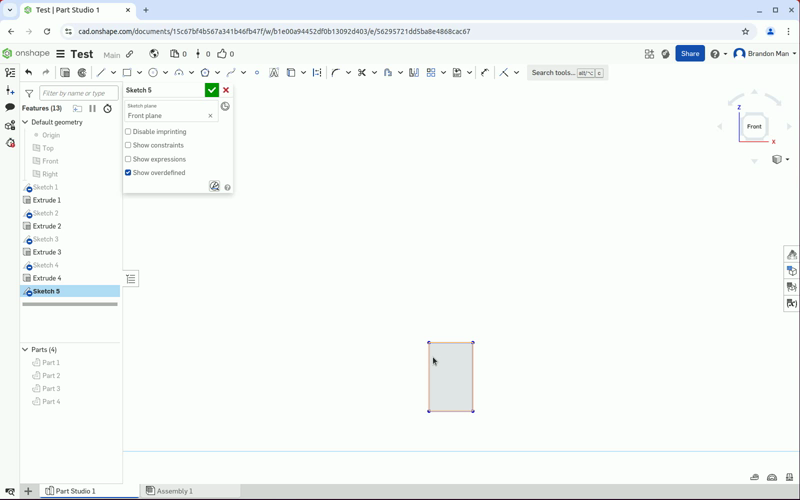
scroll(6)
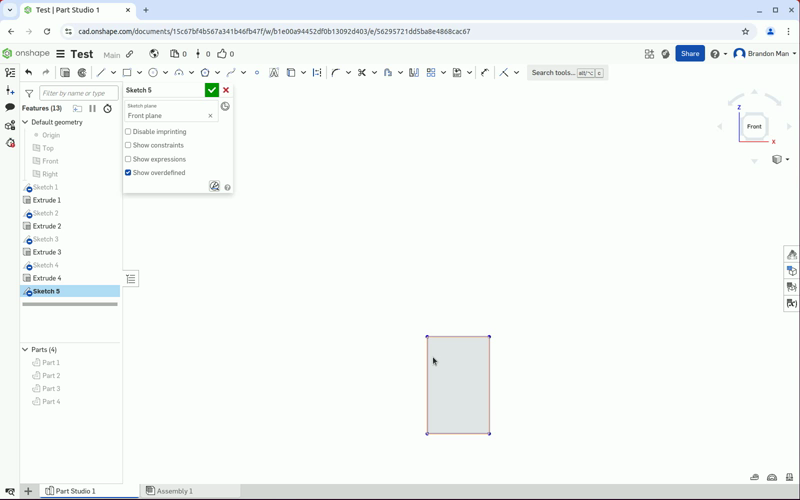
scroll(6)
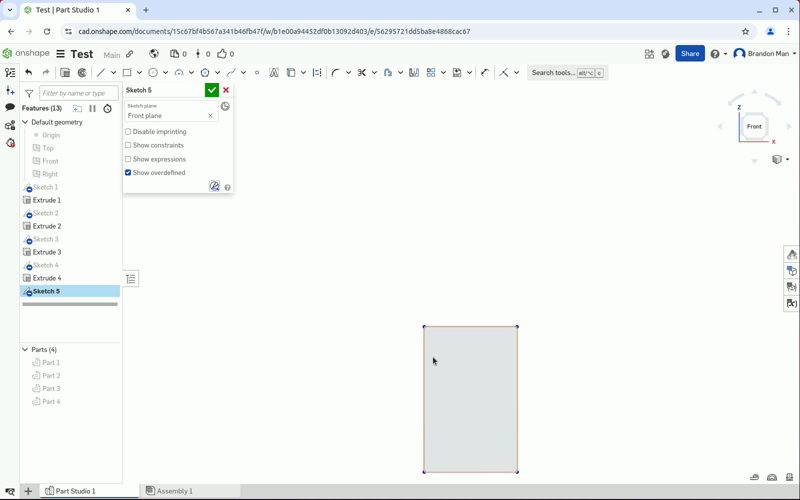
scroll(6)
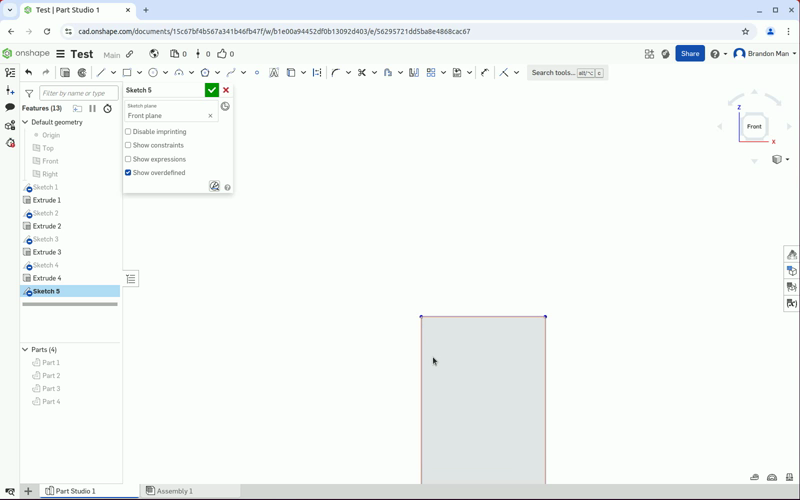
scroll(6)
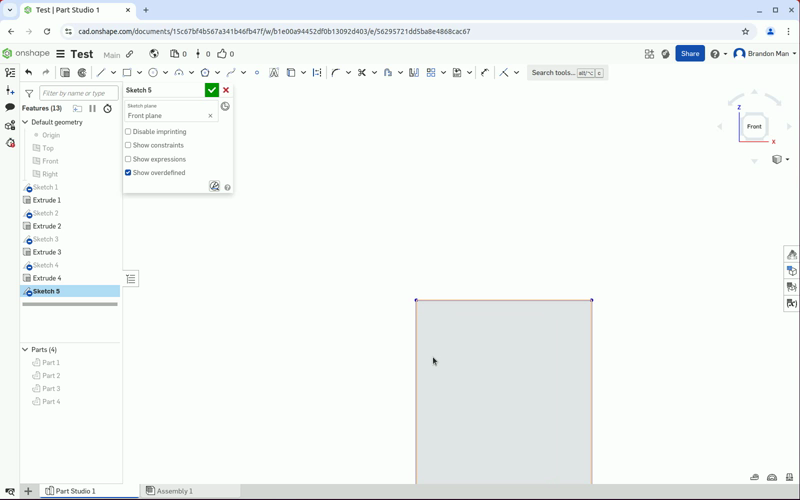
scroll(6)
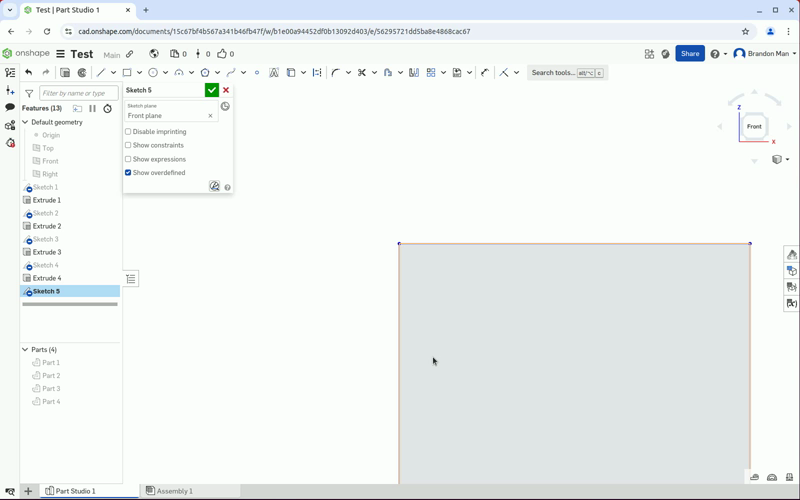
click(433, 356)
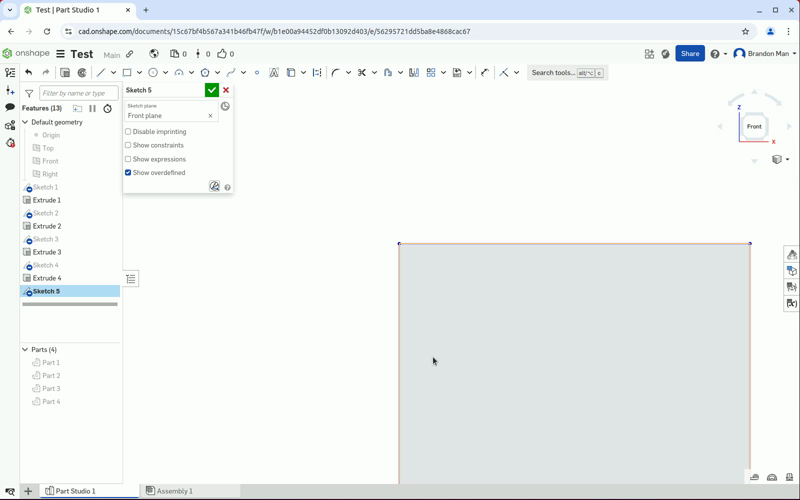
scroll(-6)
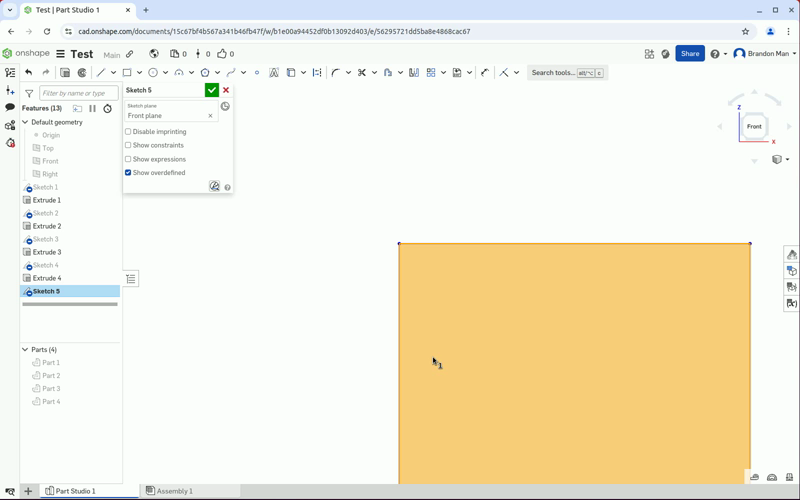
scroll(-6)
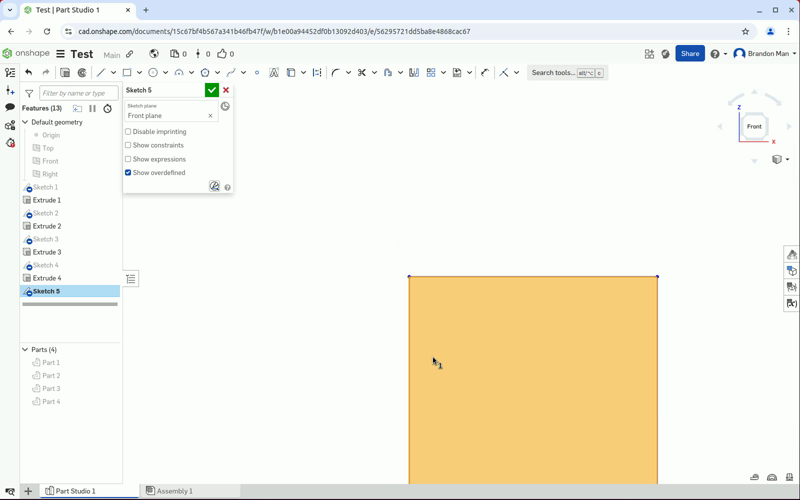
scroll(-6)
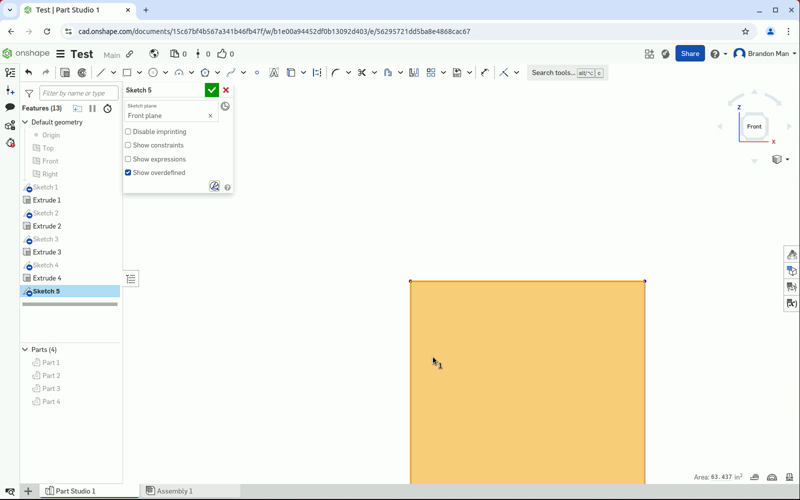
scroll(-6)
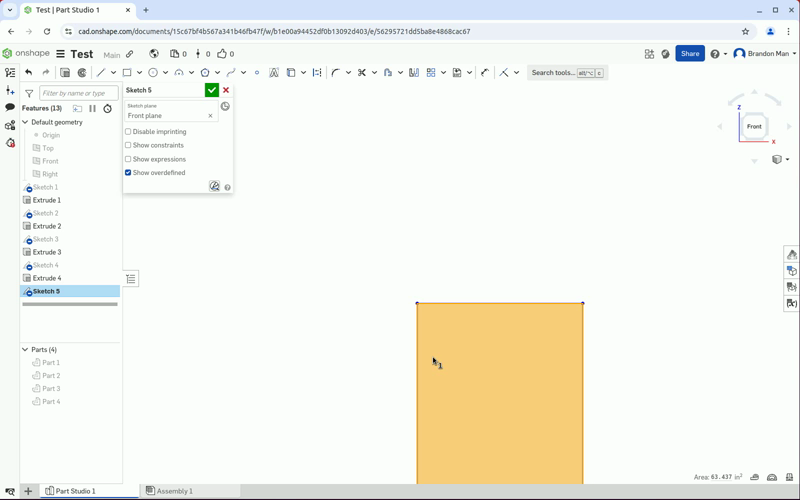
scroll(-6)
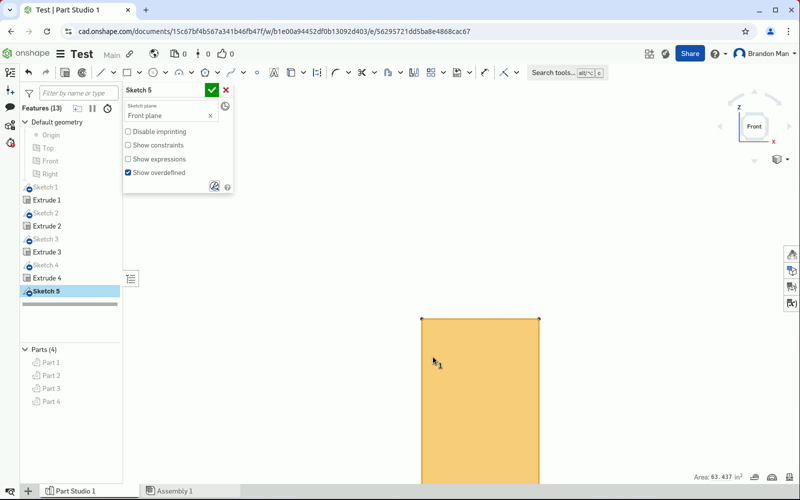
scroll(-6)
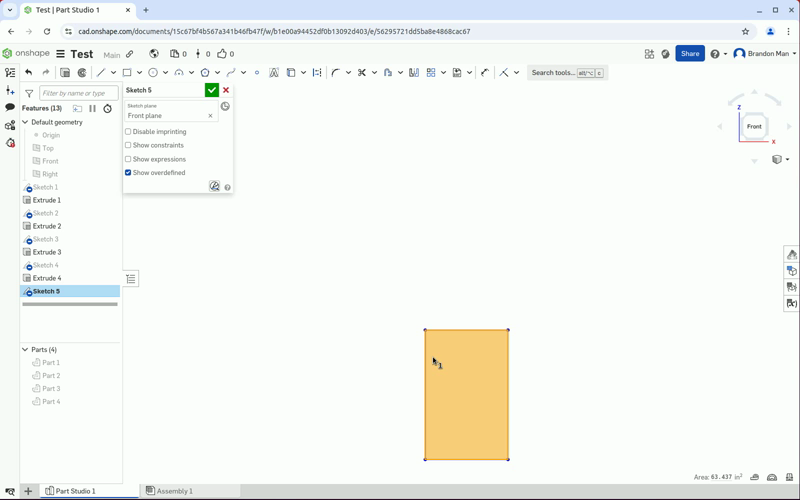
scroll(-6)
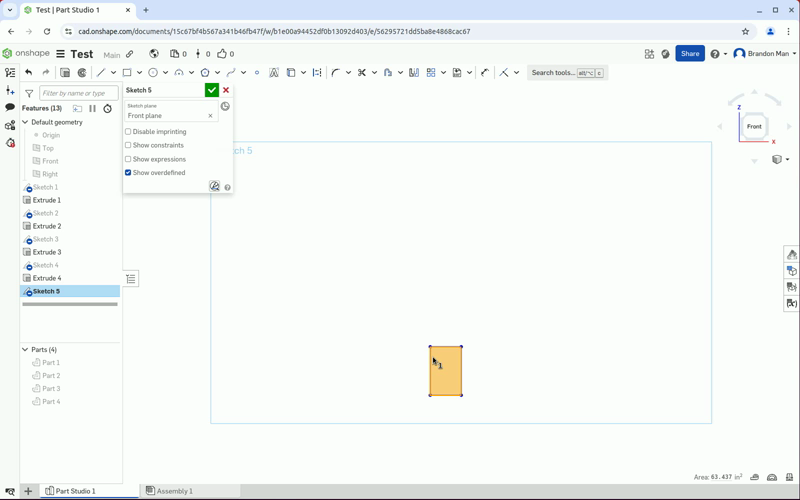
mouse_move(73, 352)
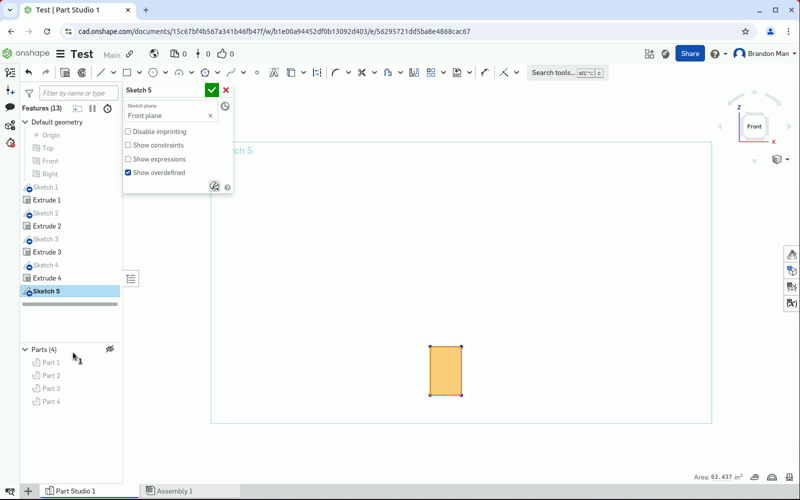
key(shift+y)
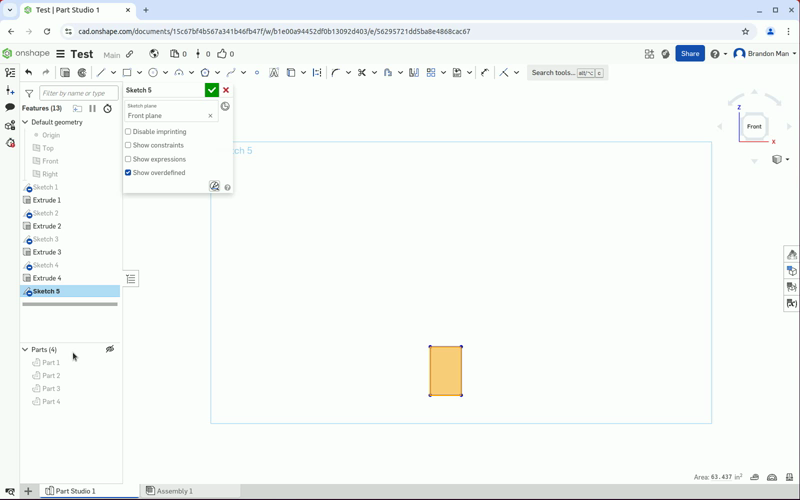
key(shift+e)
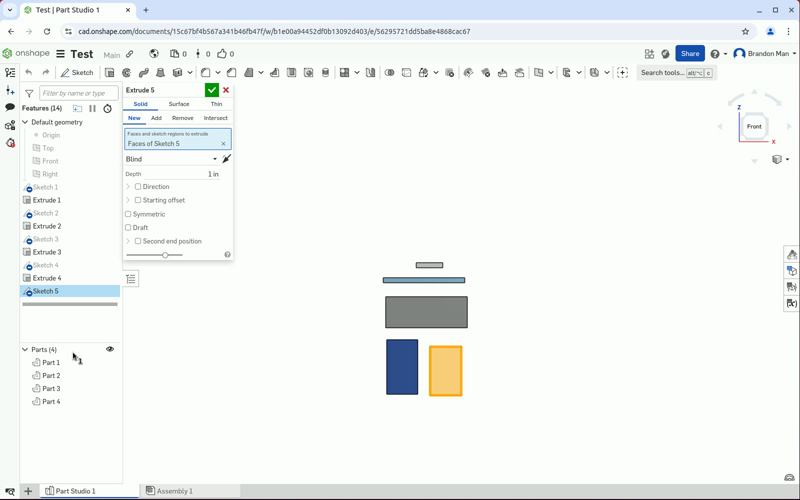
mouse_move(143, 106)
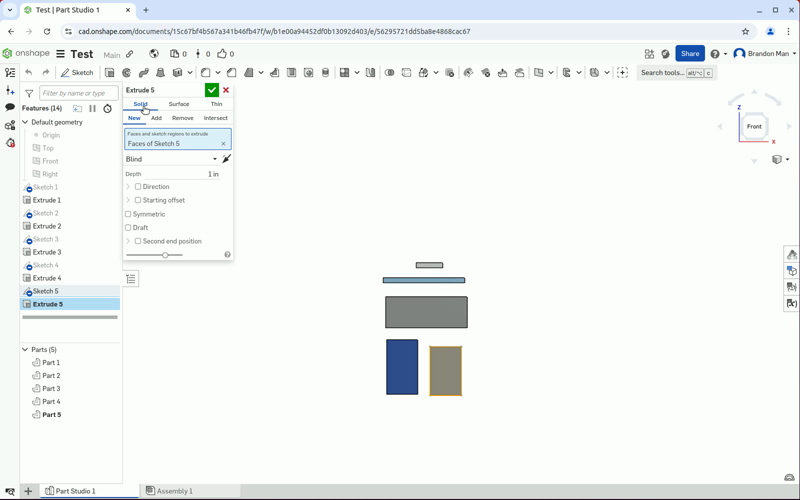
click(143, 106)
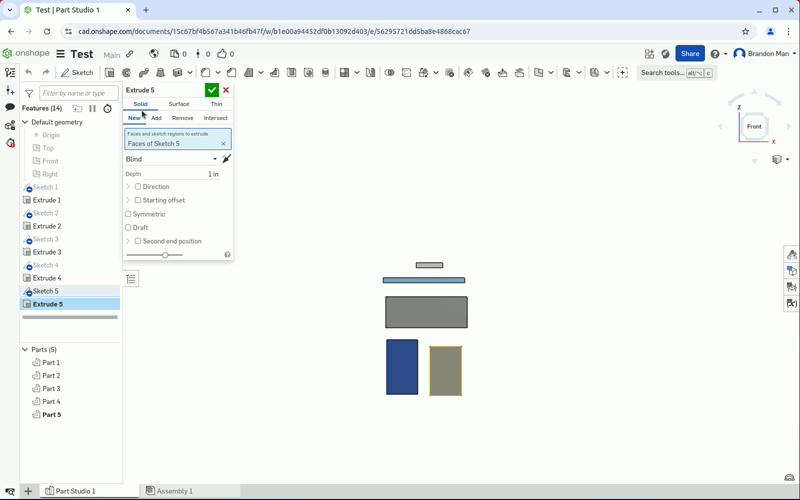
mouse_move(137, 120)
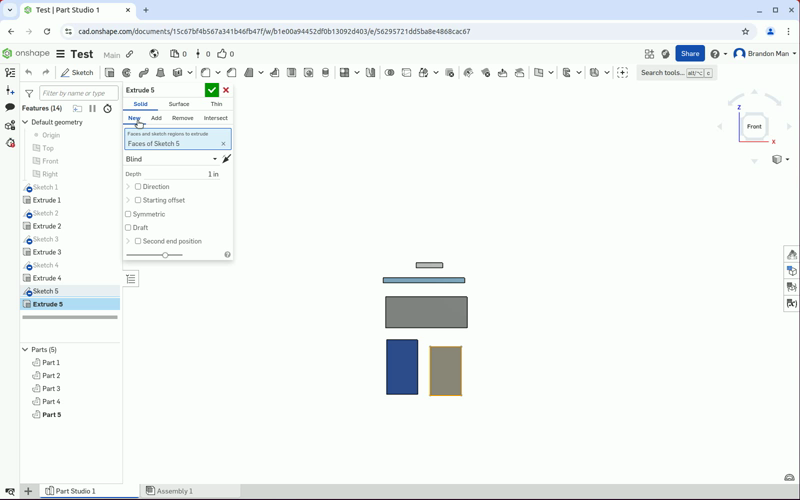
click(137, 120)
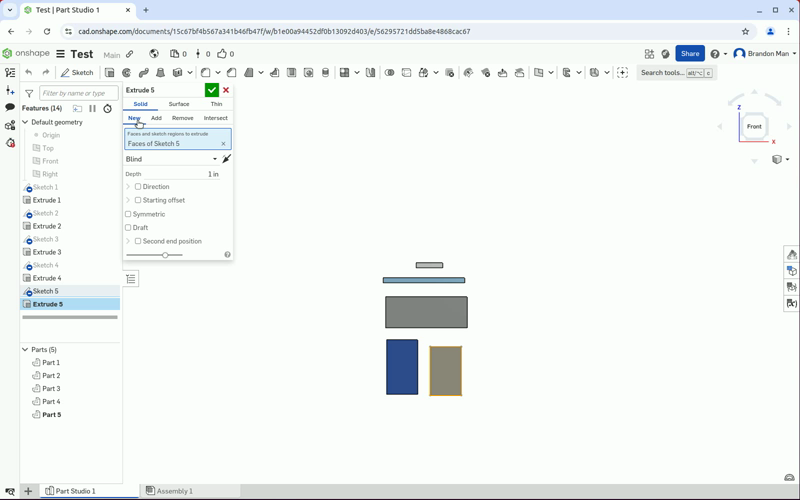
key(tab, 4)
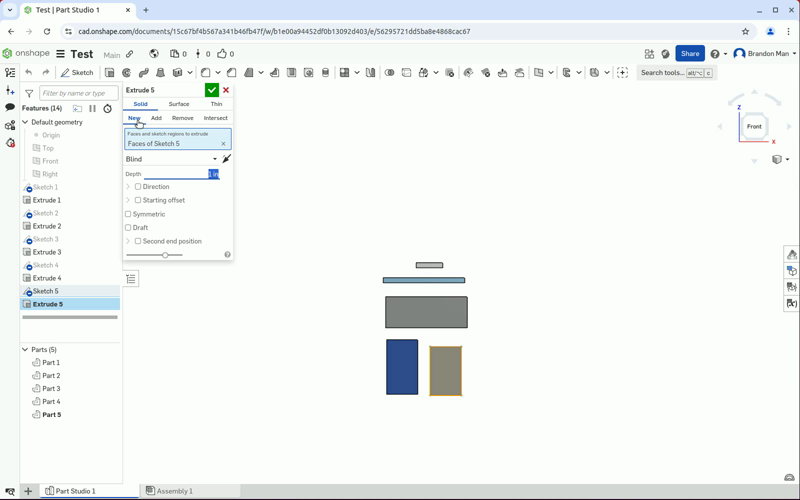
text(0.241)
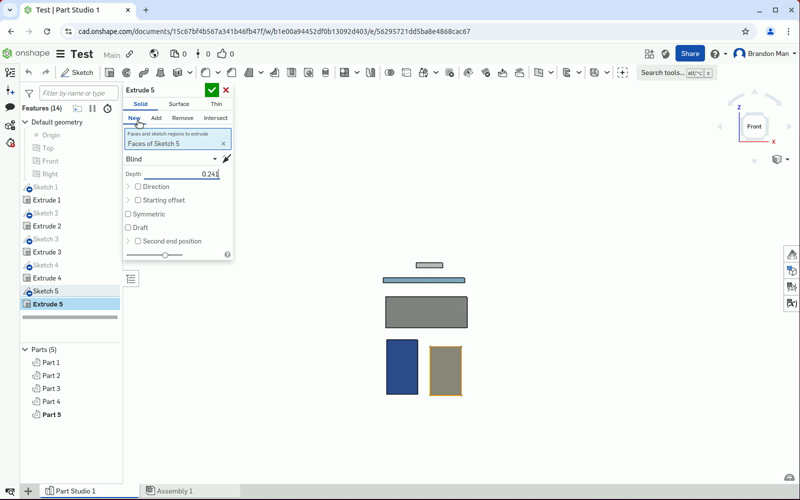
key(enter)
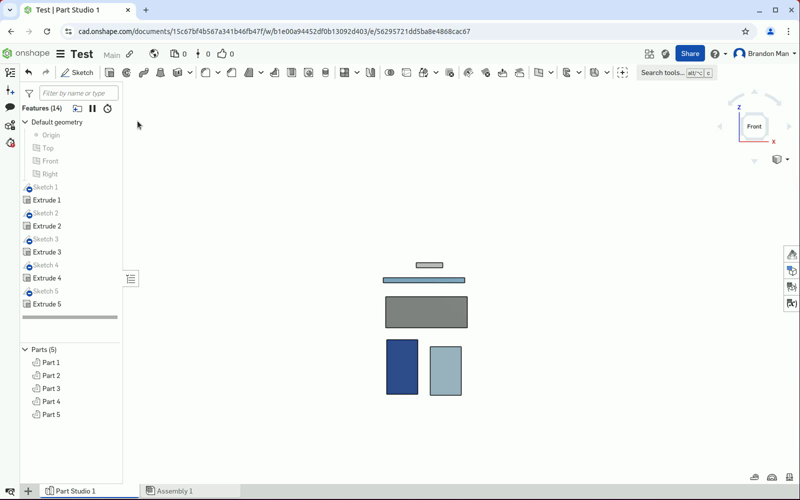
key(shift+h)
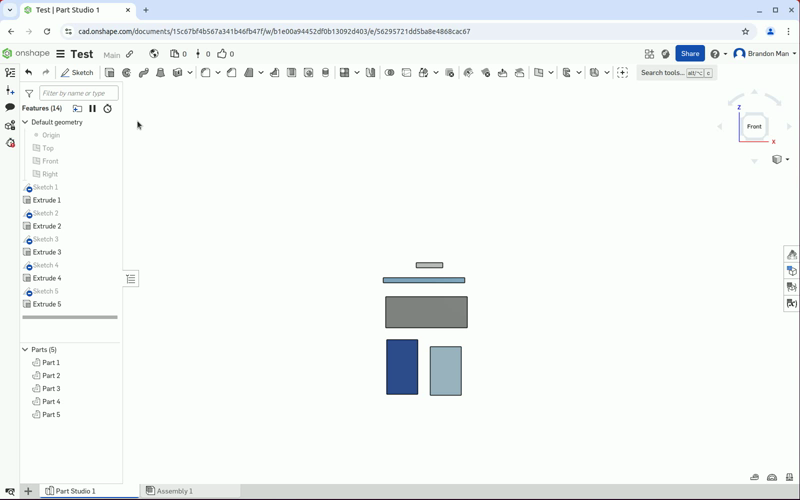
key(shift+h)
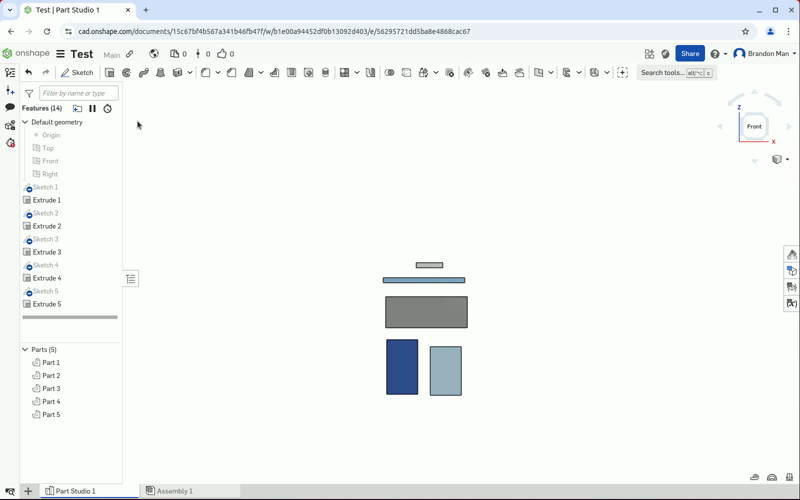
mouse_move(73, 189)
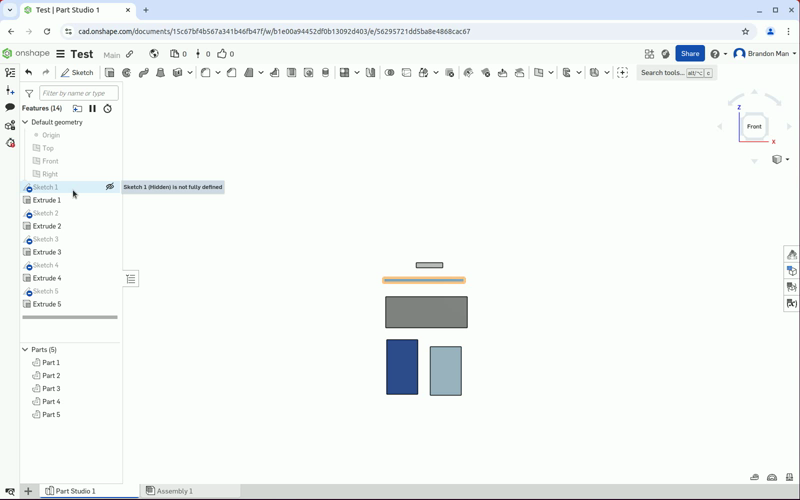
click(73, 189)
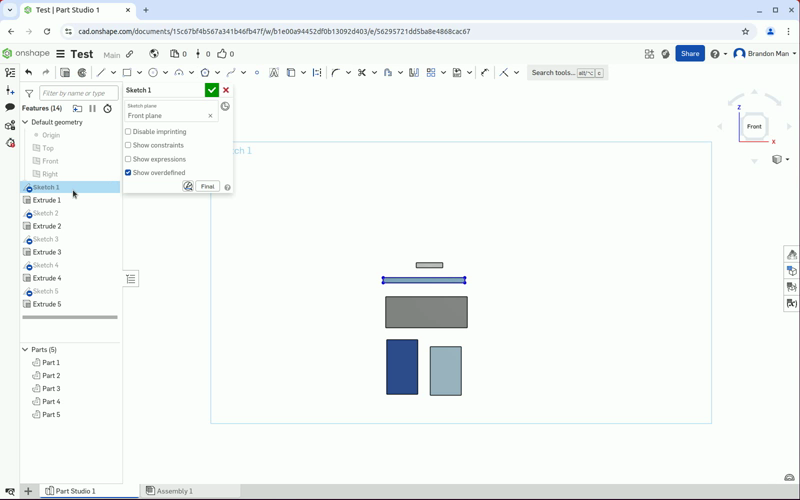
mouse_move(229, 92)
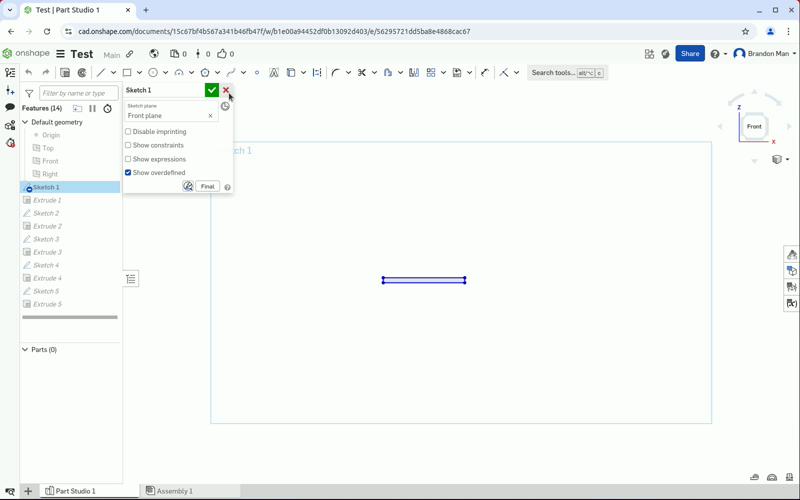
click(229, 92)
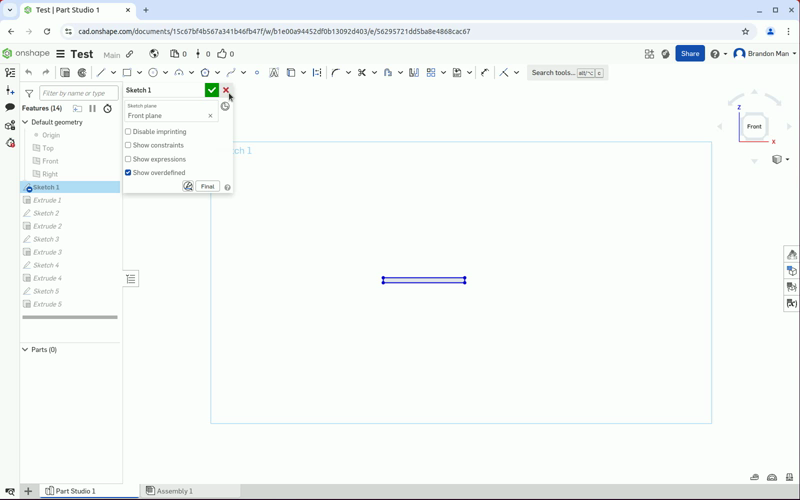
key(shift+s)
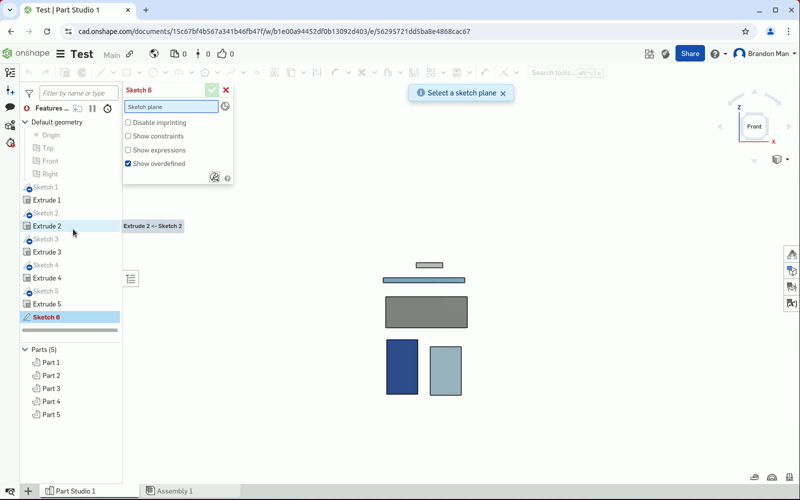
scroll(3)
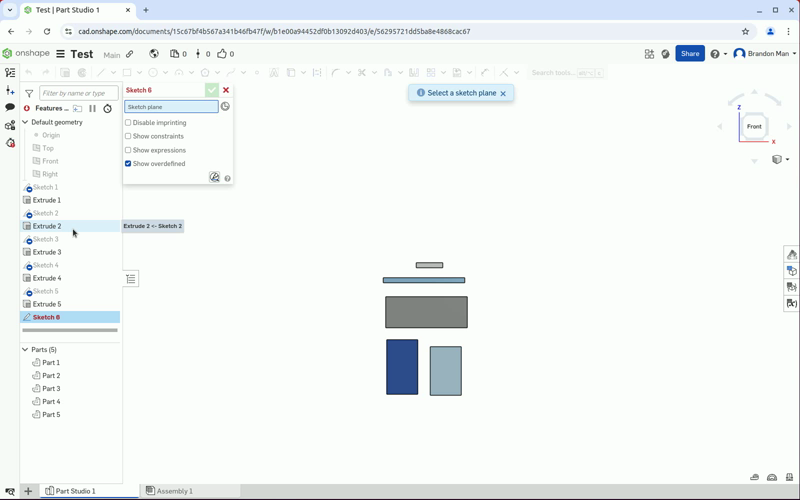
mouse_move(73, 163)
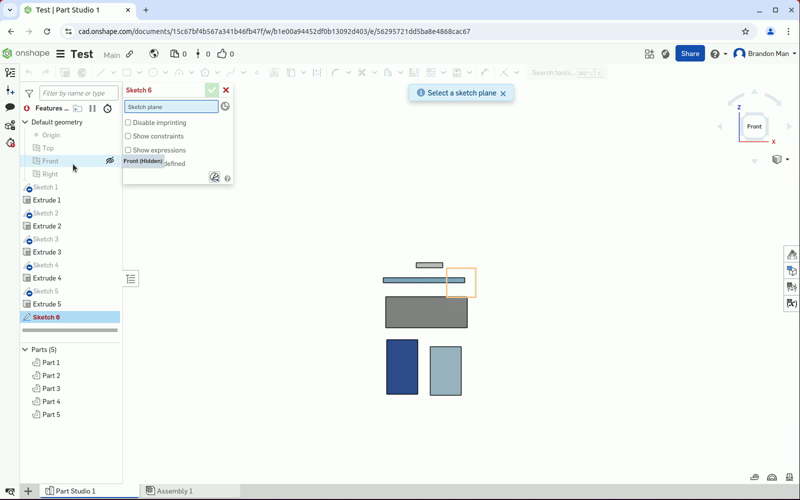
click(73, 163)
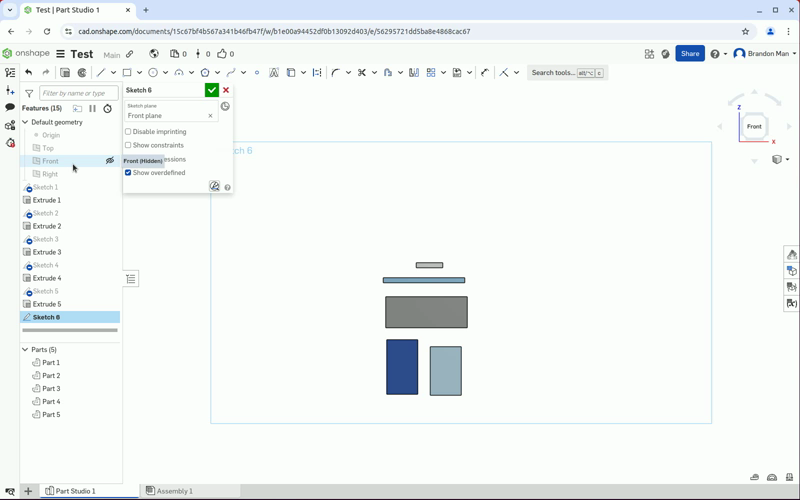
mouse_move(73, 352)
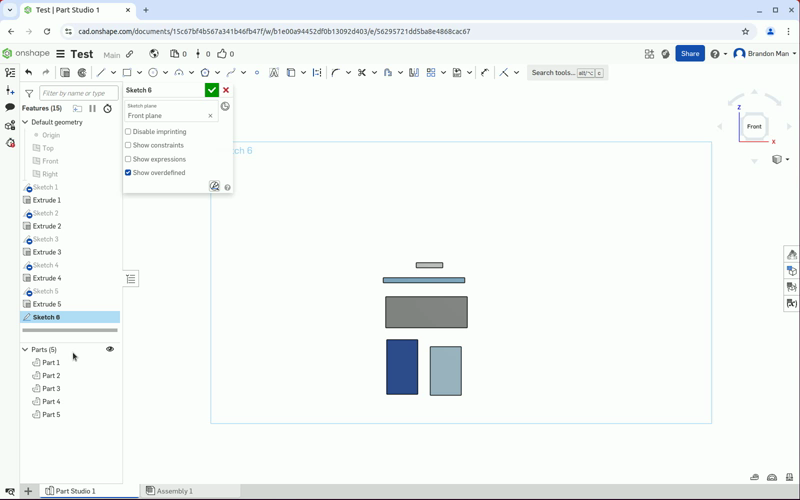
key(y)
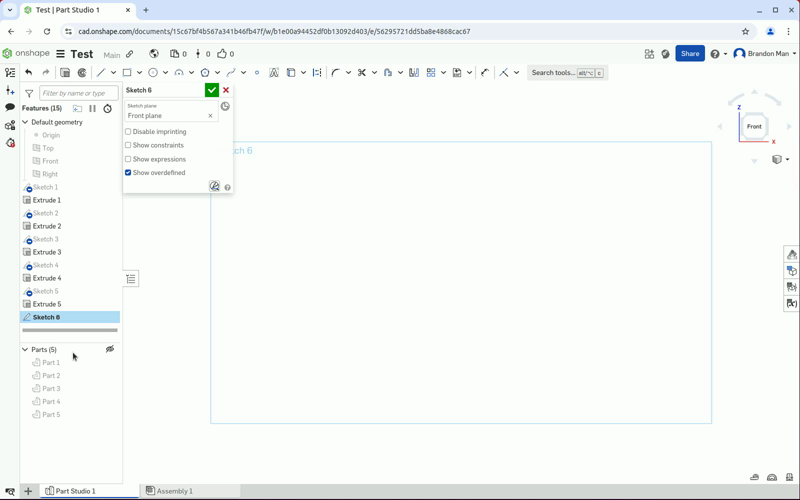
key(l)
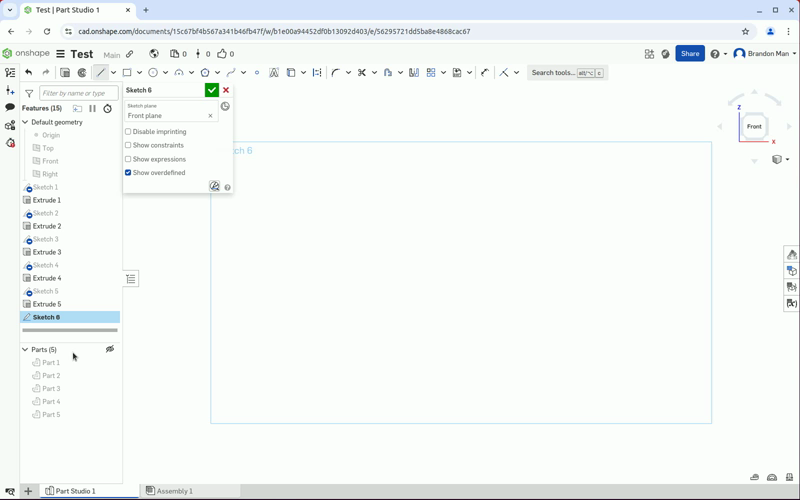
key_down(shift)
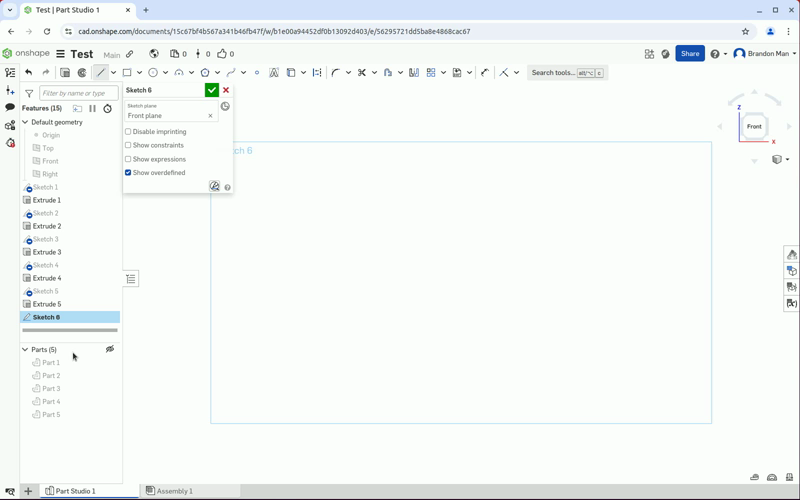
mouse_move(533, 328)
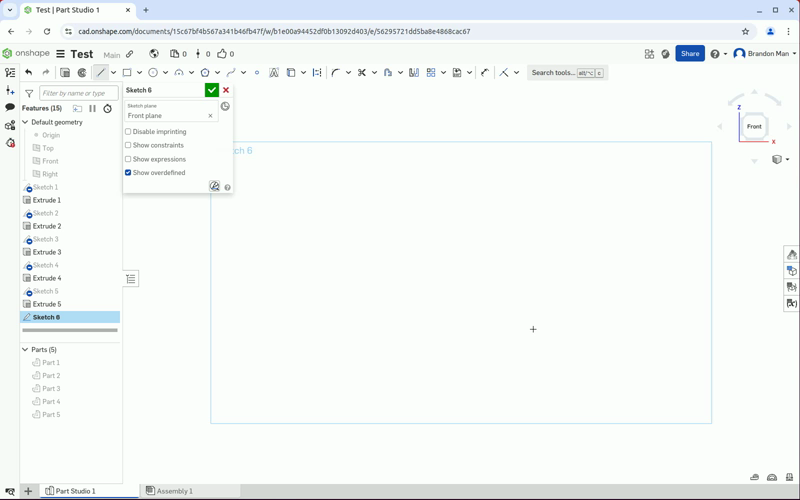
click(533, 328)
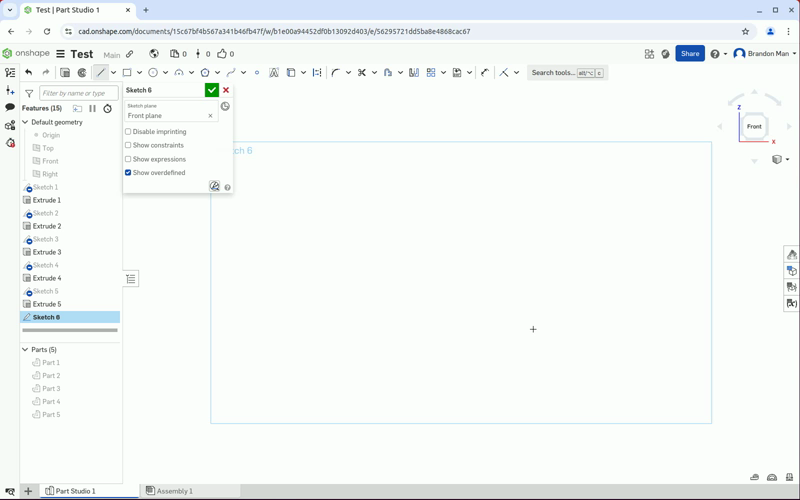
key_up(shift)
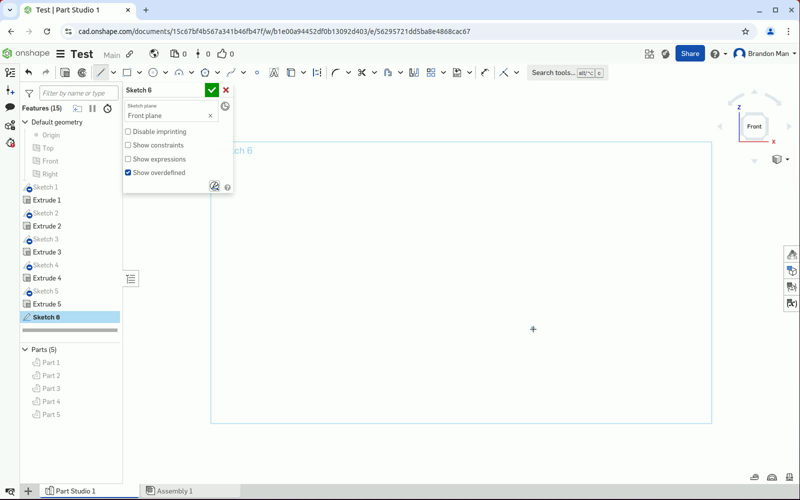
key_down(shift)
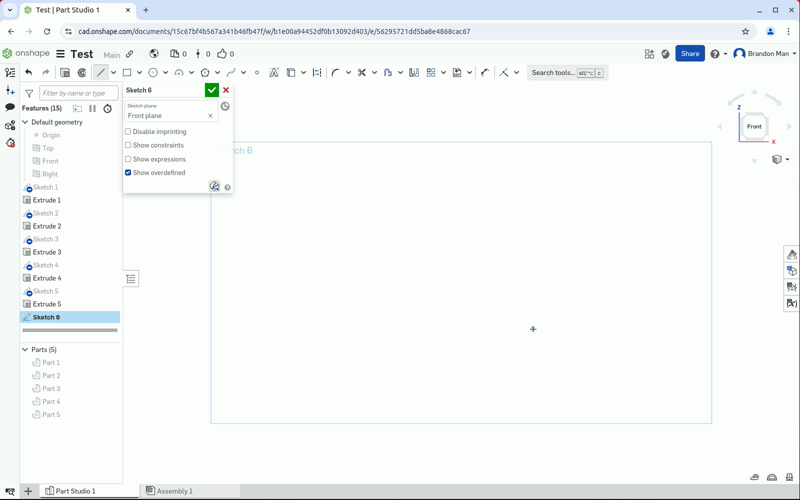
mouse_move(563, 328)
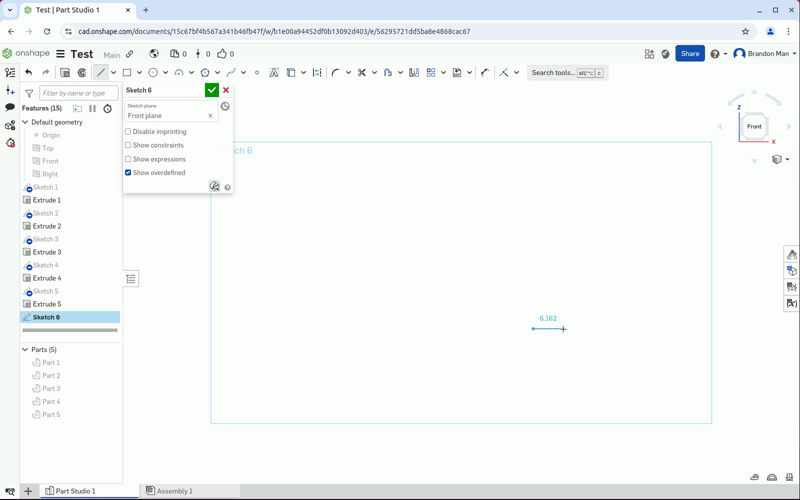
mouse_move(559, 328)
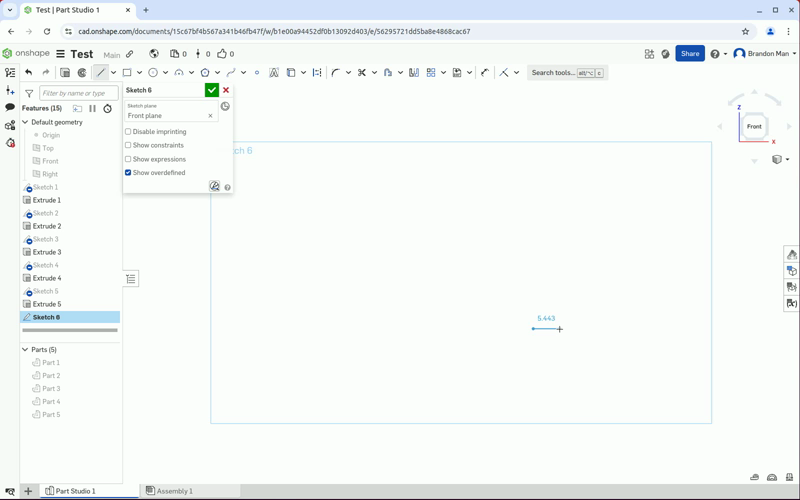
click(559, 328)
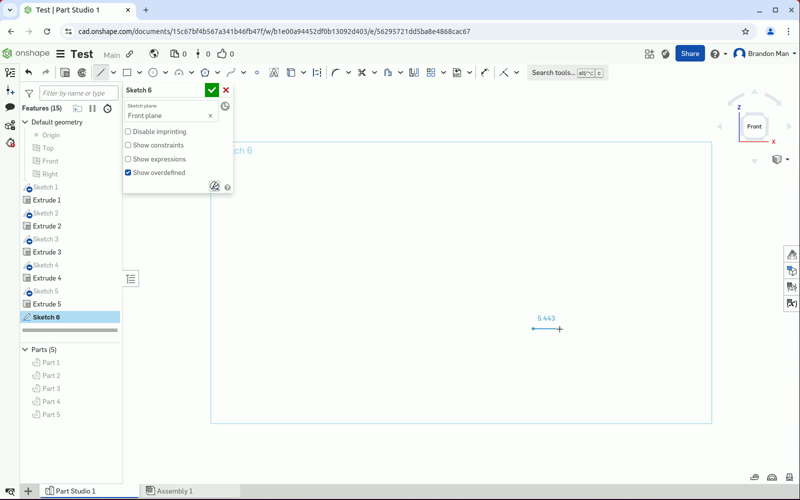
key_up(shift)
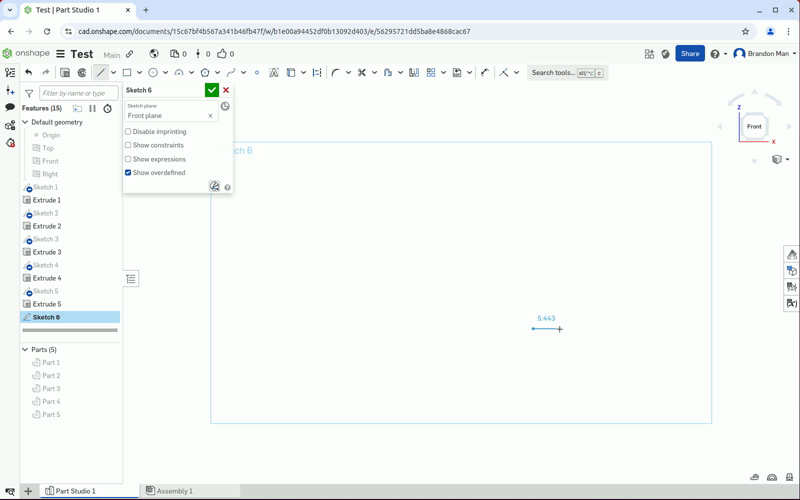
key_down(shift)
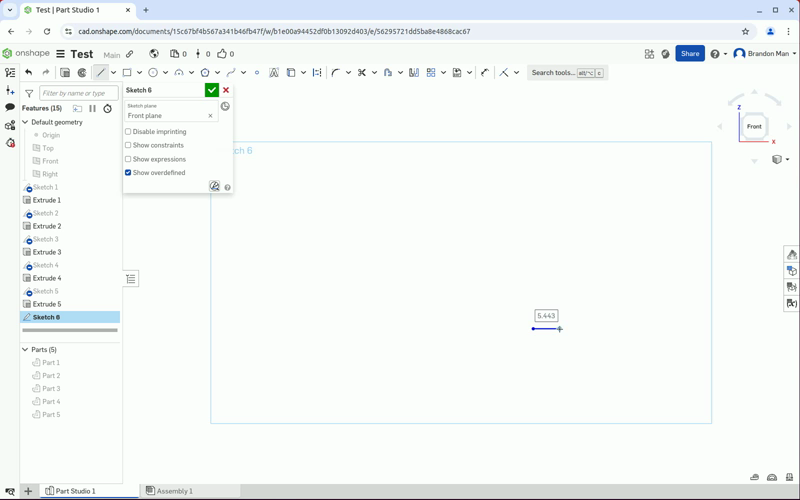
mouse_move(589, 328)
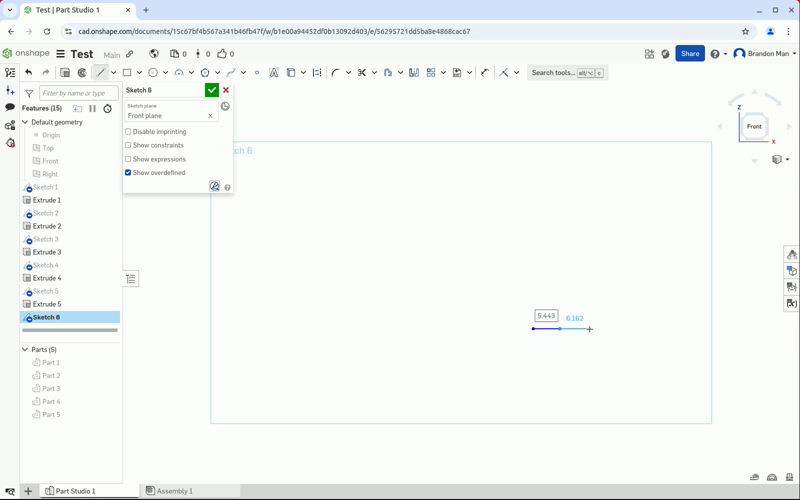
mouse_move(559, 279)
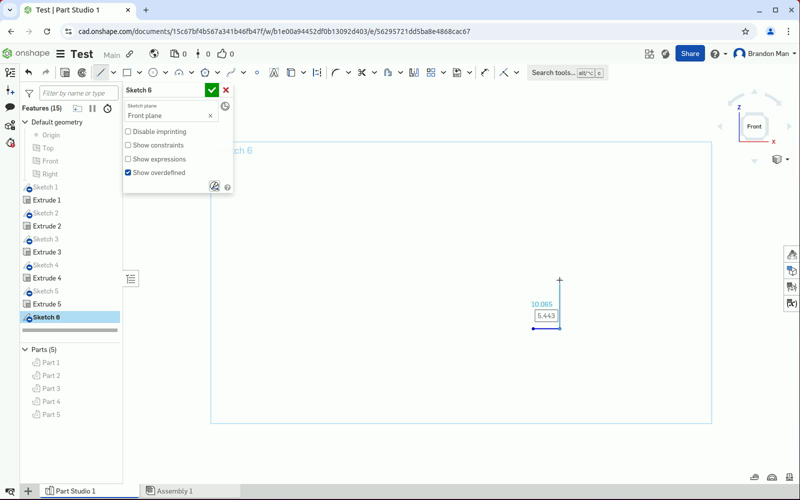
click(559, 279)
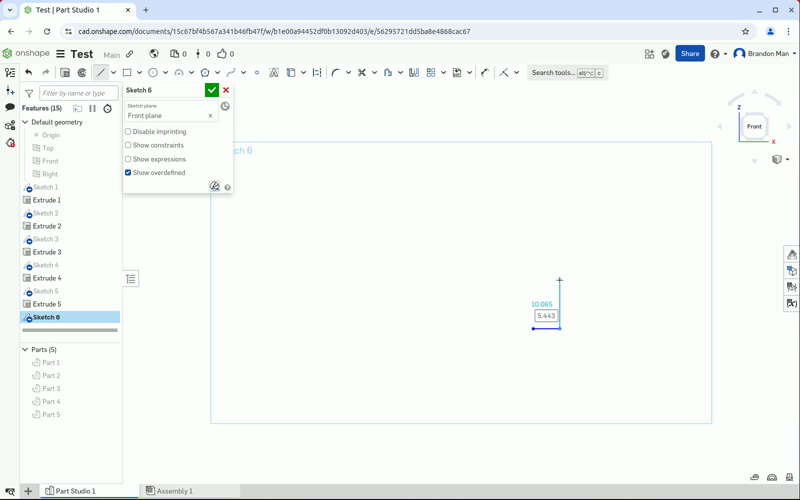
key_up(shift)
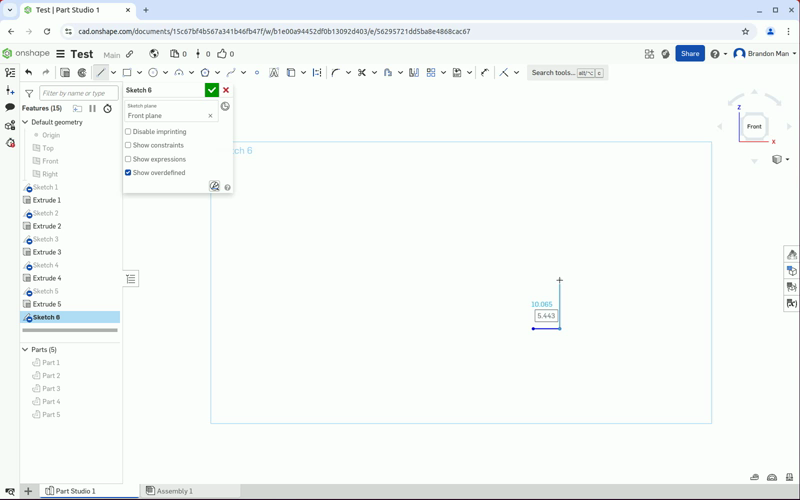
key_down(shift)
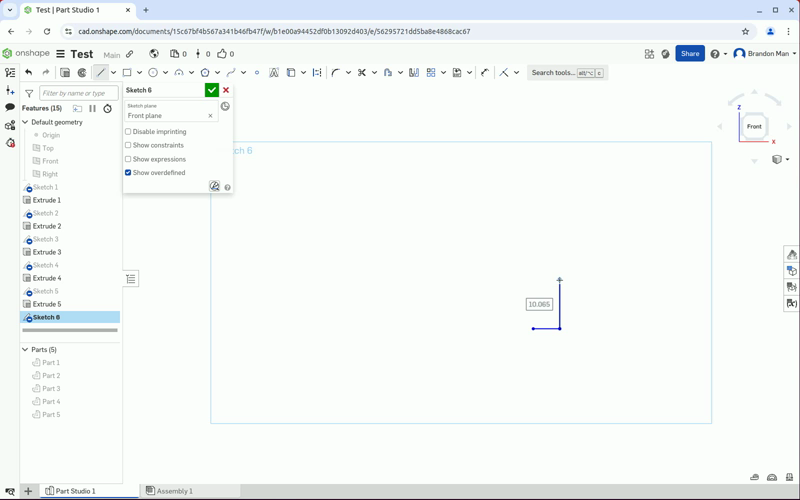
mouse_move(589, 279)
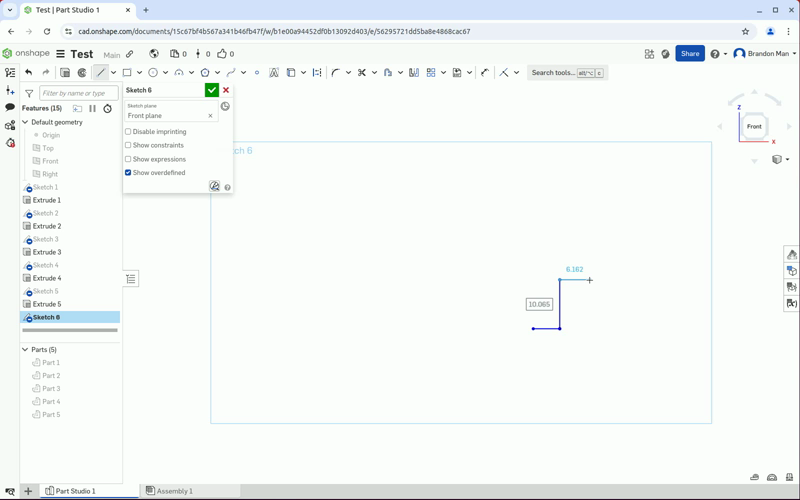
mouse_move(533, 279)
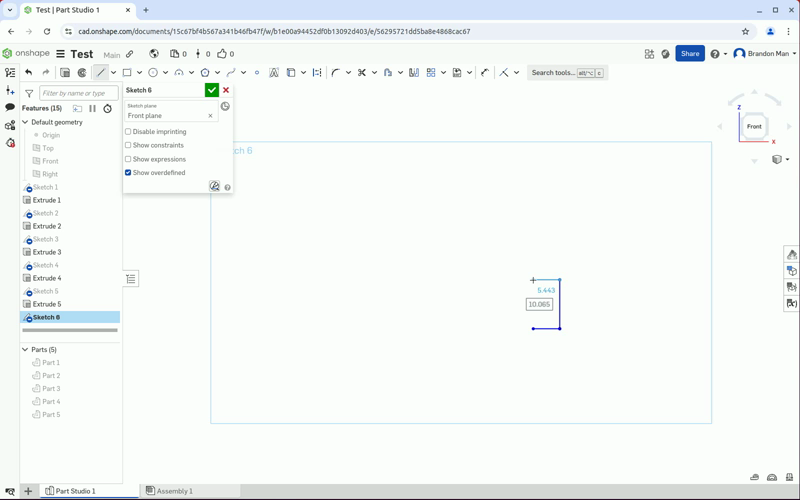
click(533, 279)
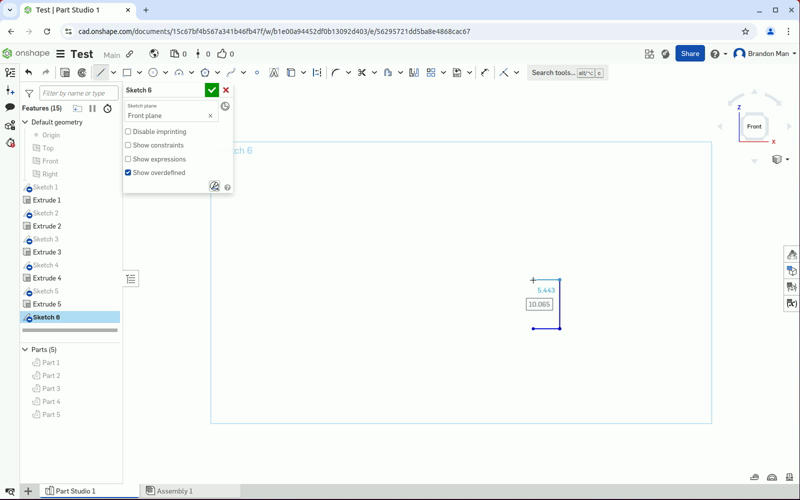
key_up(shift)
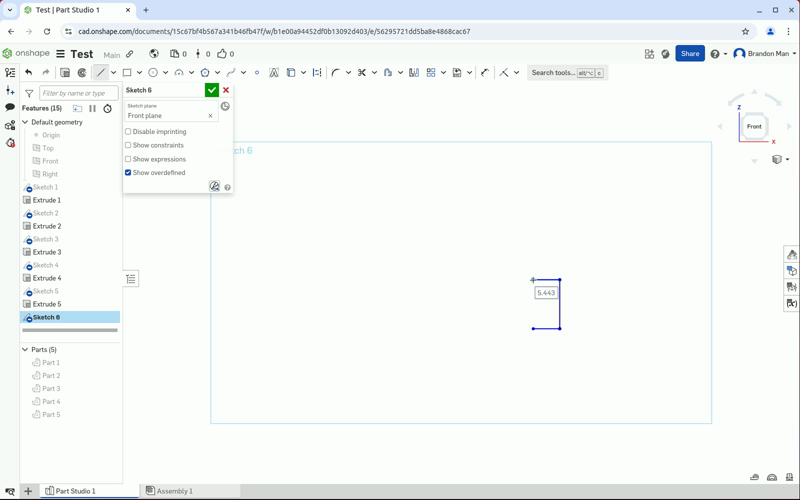
mouse_move(563, 279)
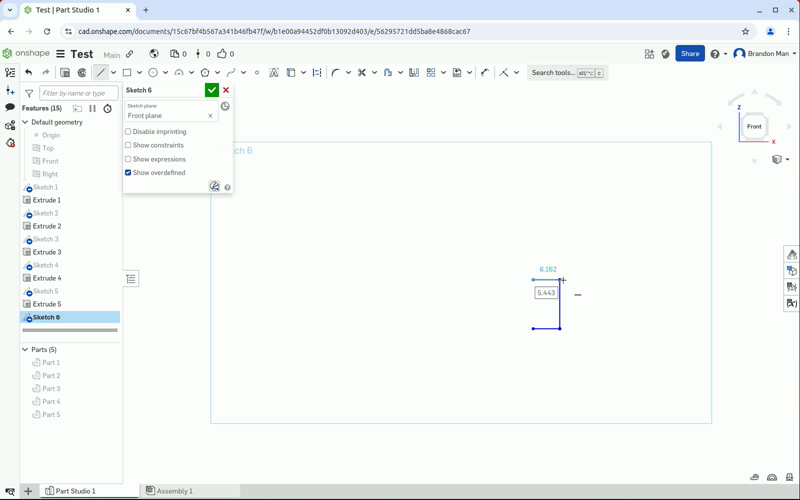
key_down(shift)
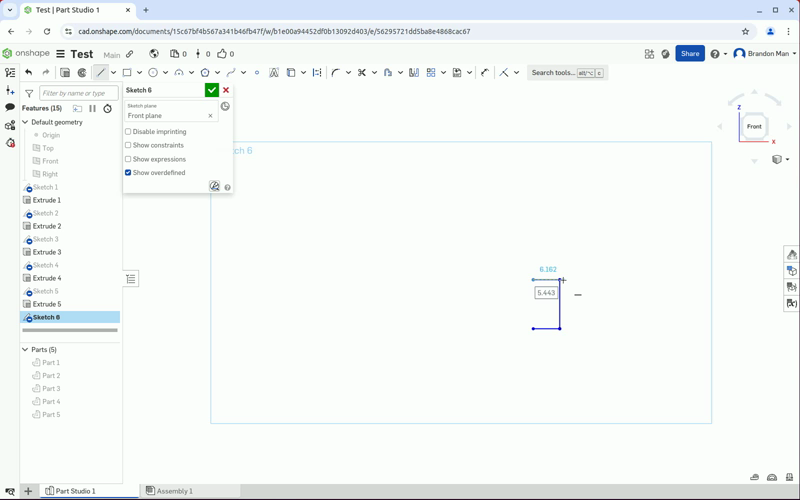
mouse_move(533, 328)
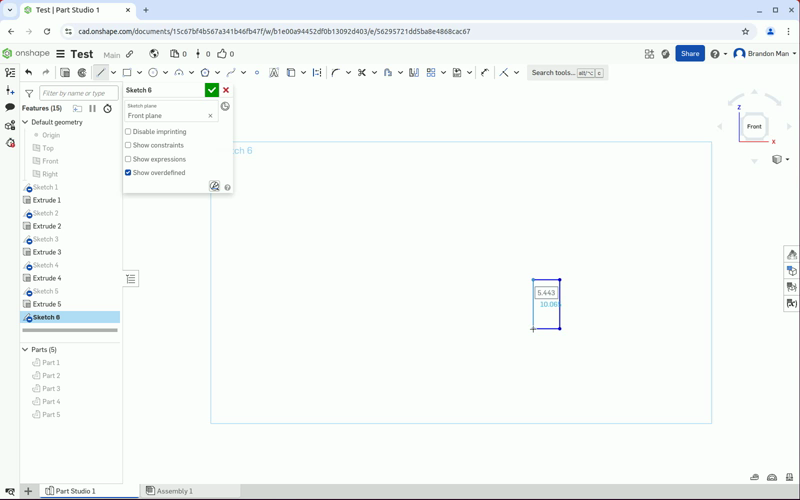
key_up(shift)
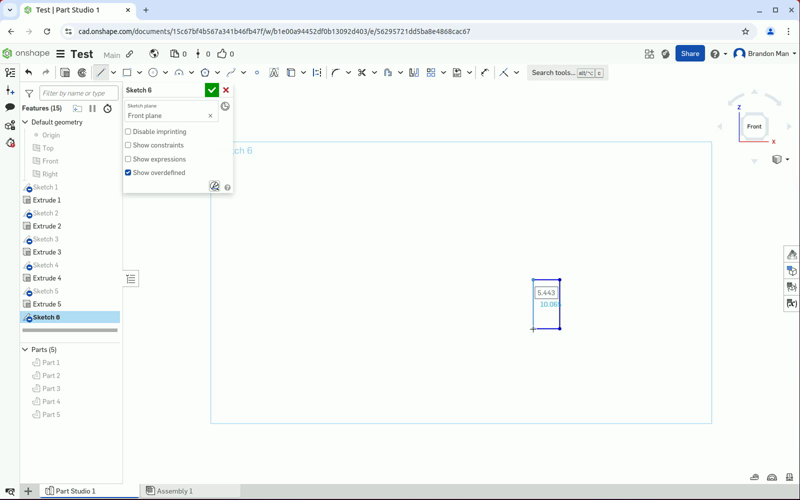
click(533, 328)
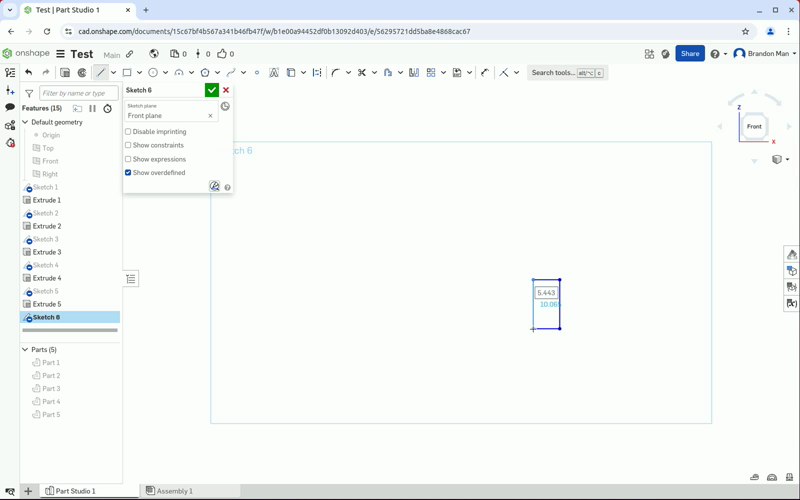
key(esc)
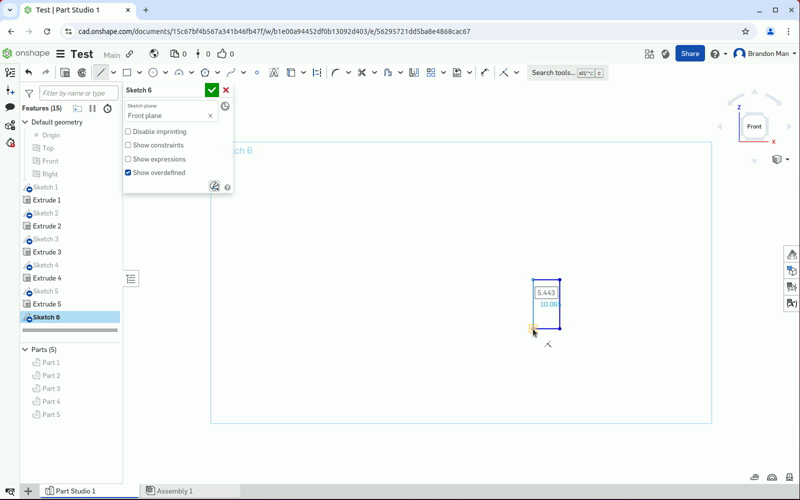
mouse_move(555, 306)
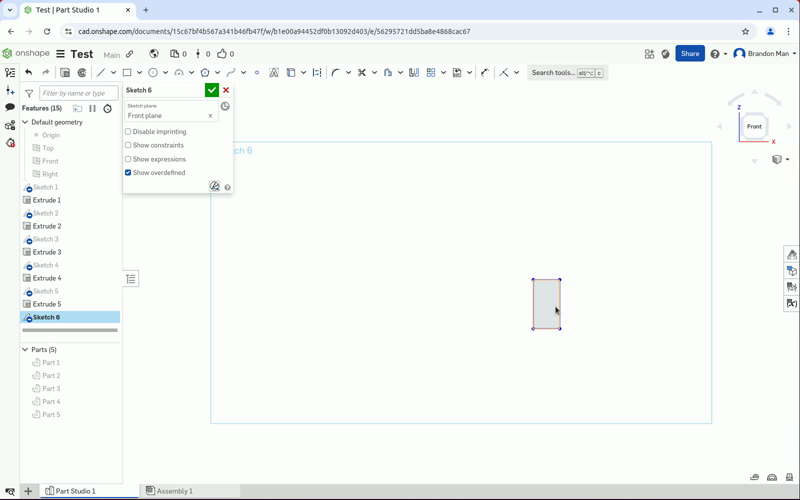
scroll(6)
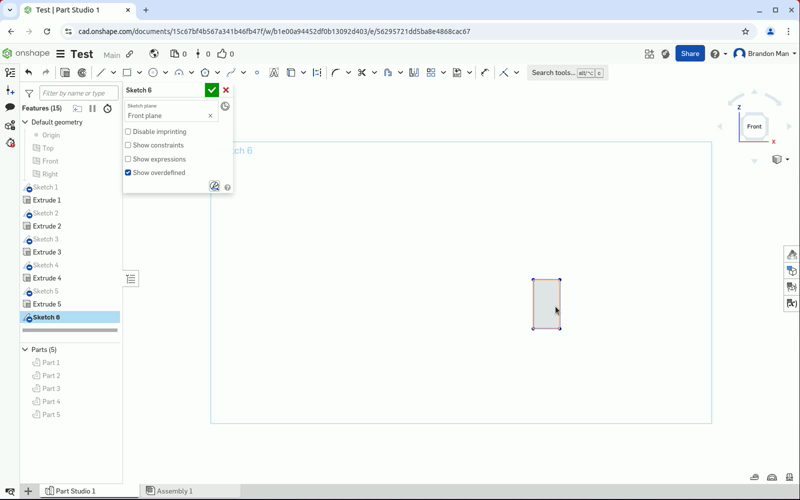
scroll(6)
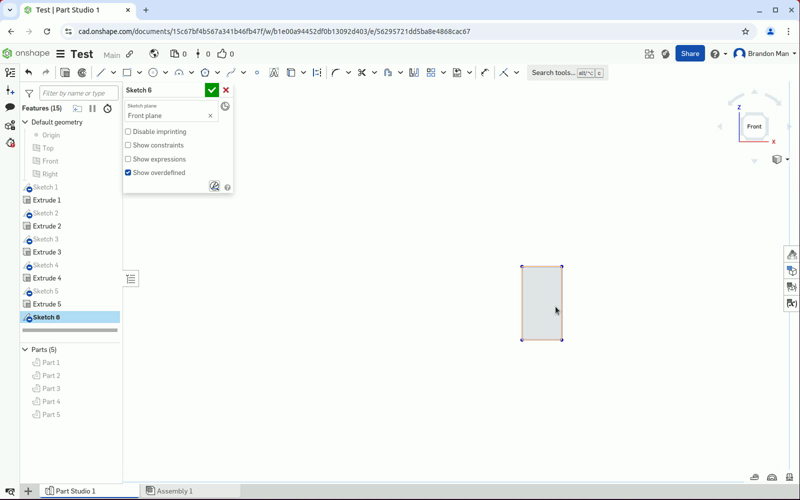
scroll(6)
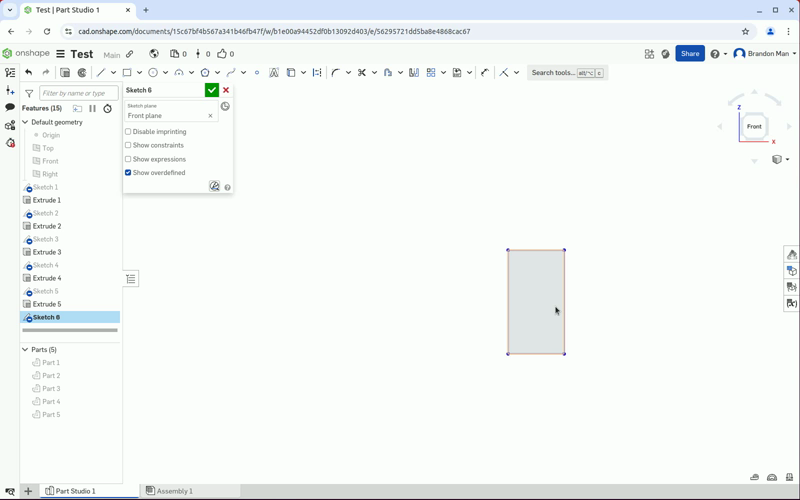
scroll(6)
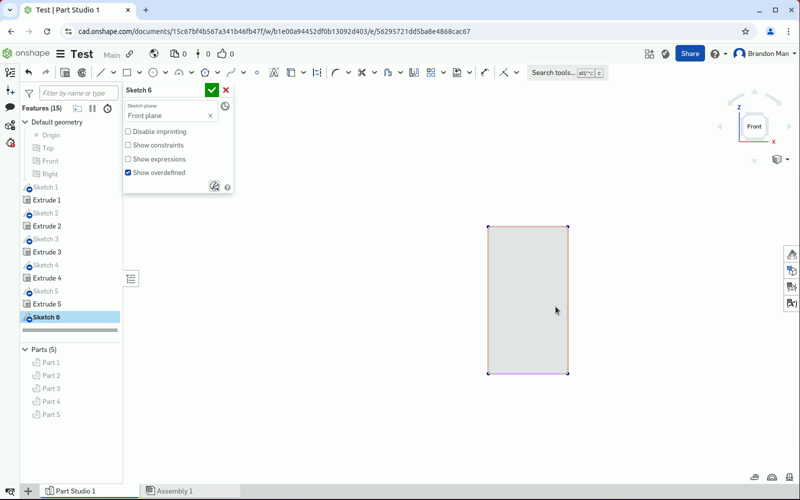
scroll(6)
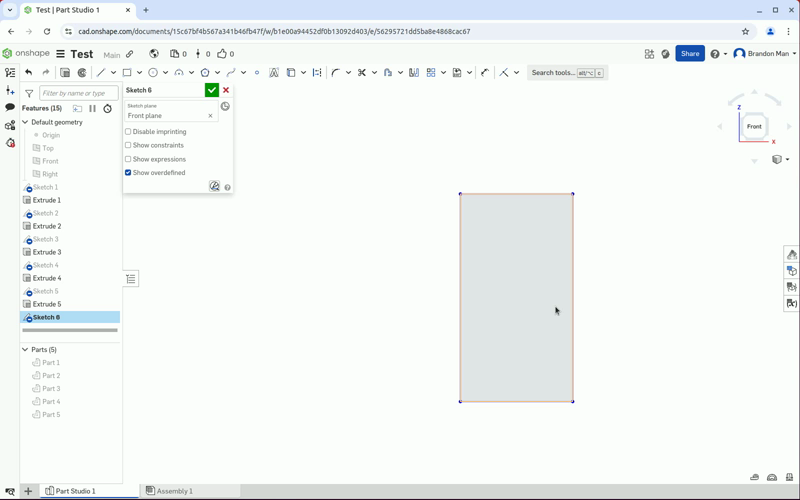
scroll(6)
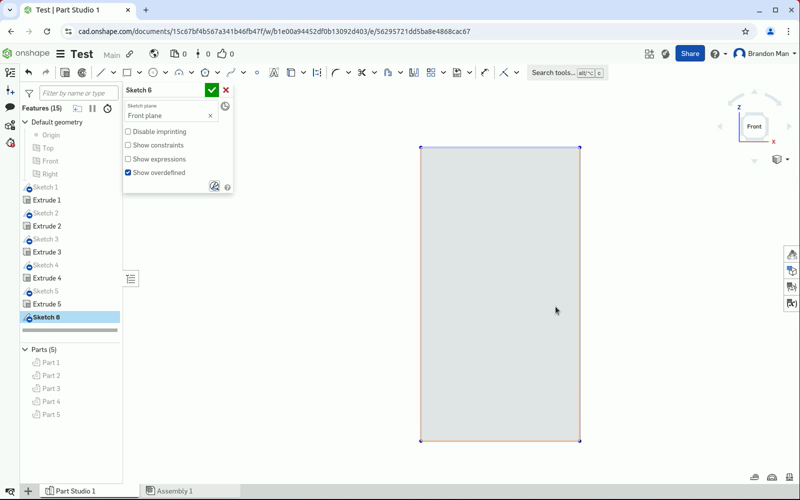
scroll(6)
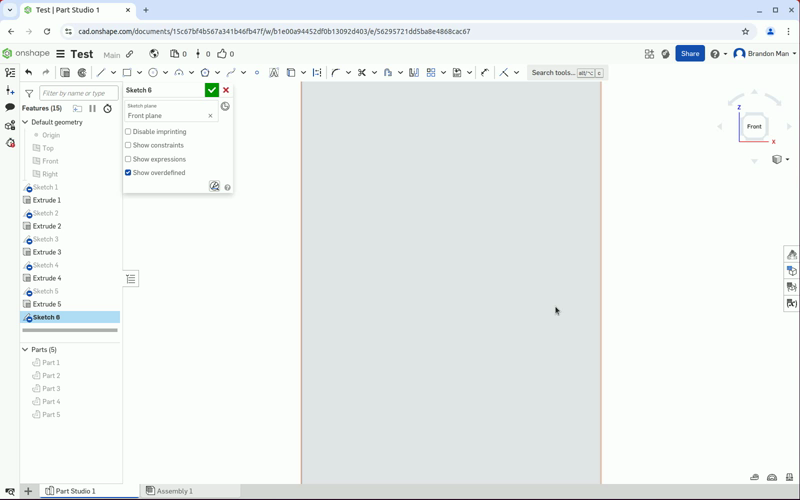
click(555, 306)
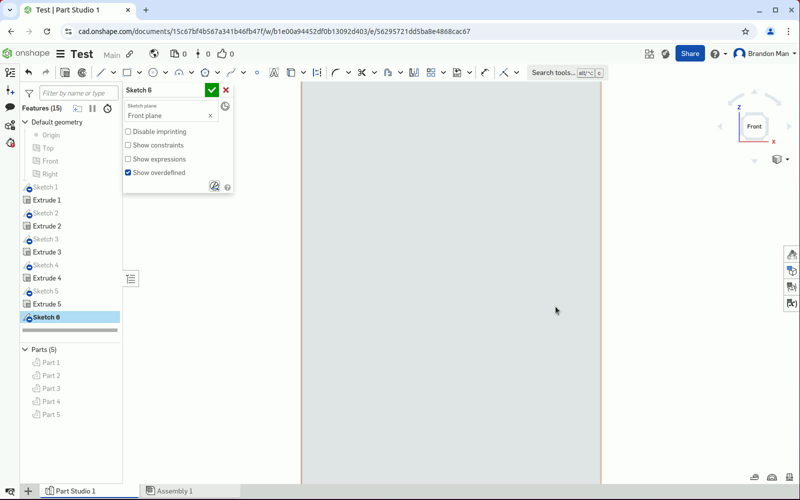
scroll(-6)
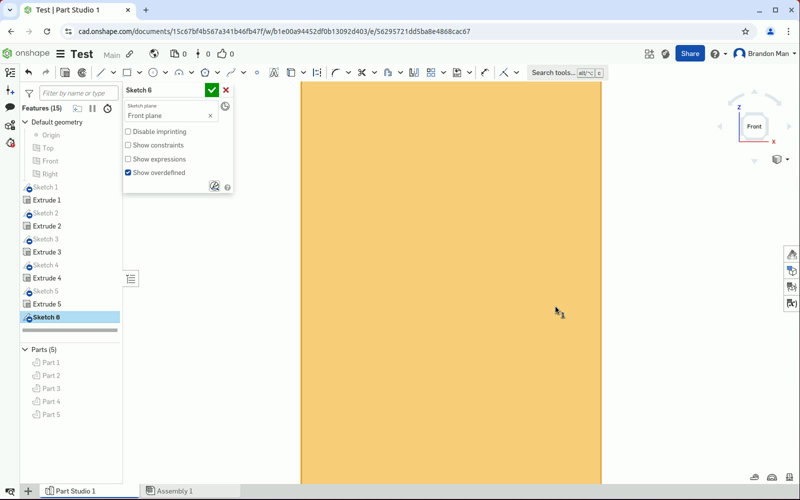
scroll(-6)
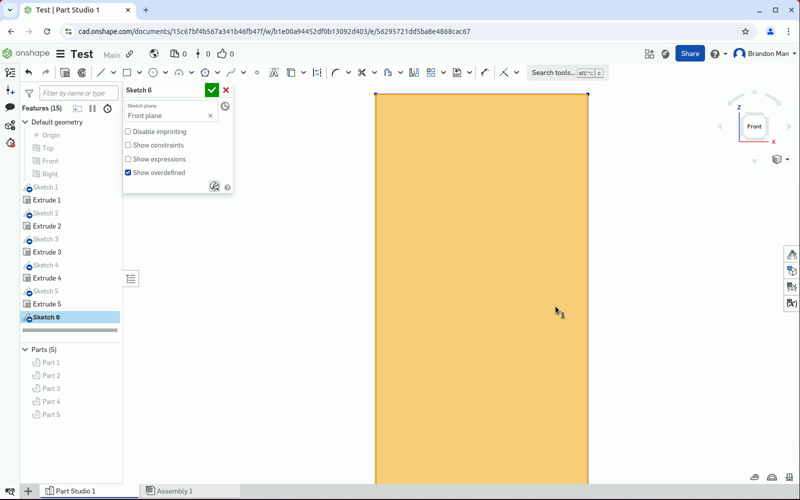
scroll(-6)
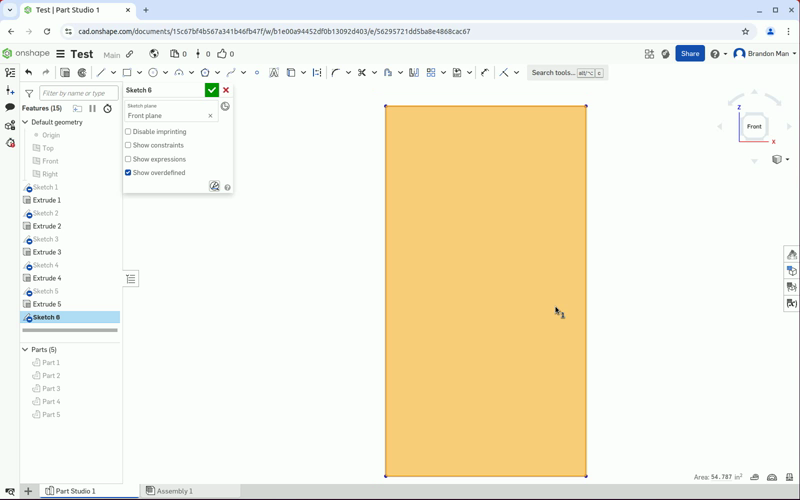
scroll(-6)
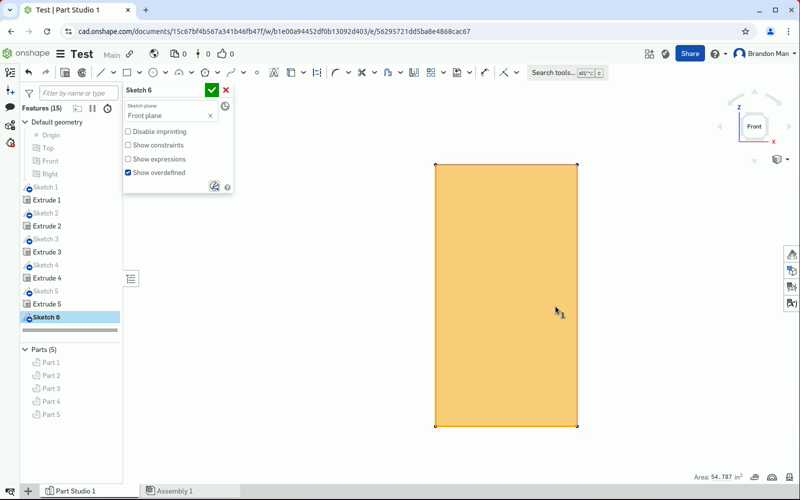
scroll(-6)
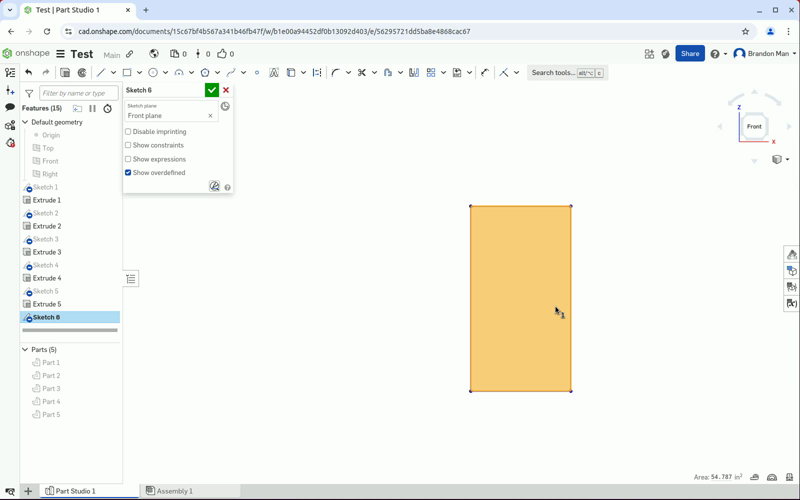
scroll(-6)
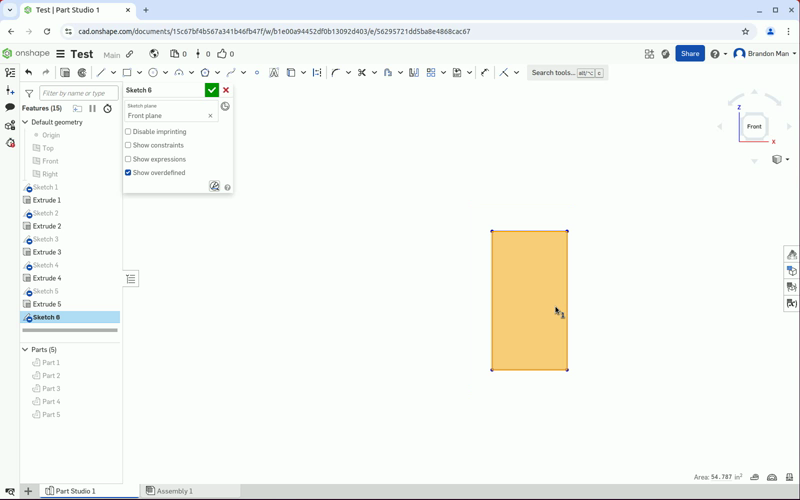
scroll(-6)
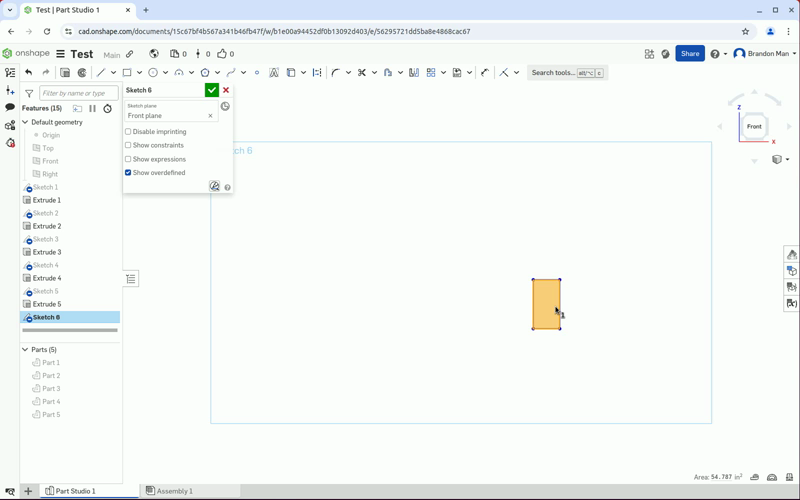
mouse_move(73, 352)
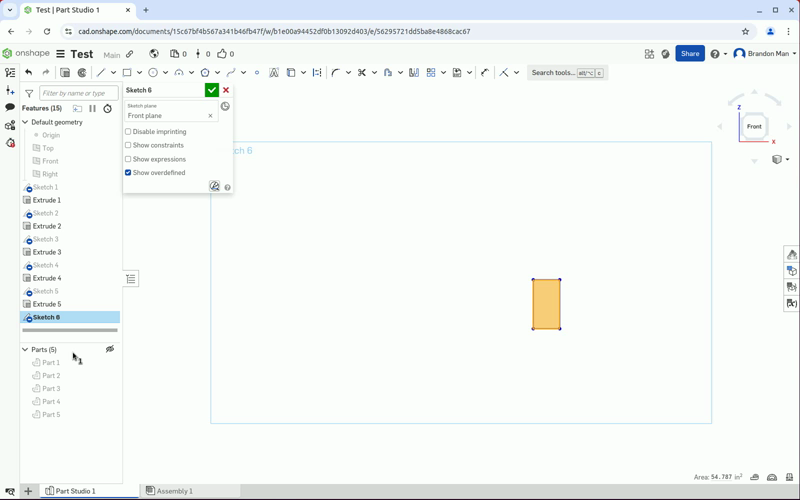
key(shift+y)
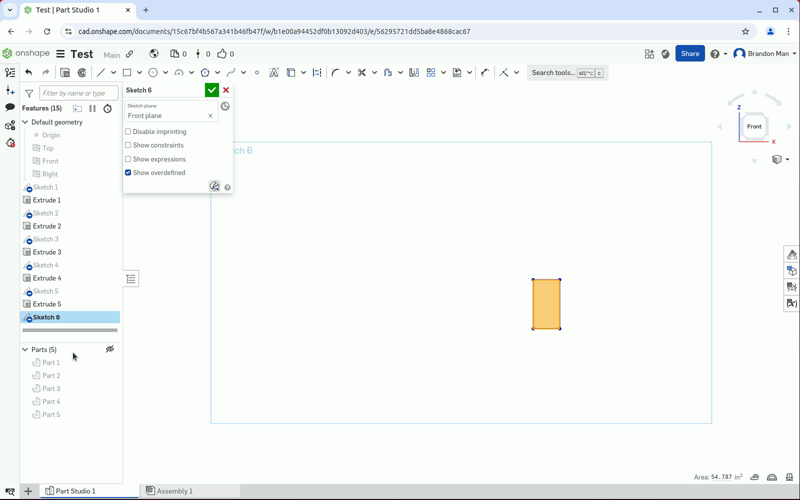
key(shift+e)
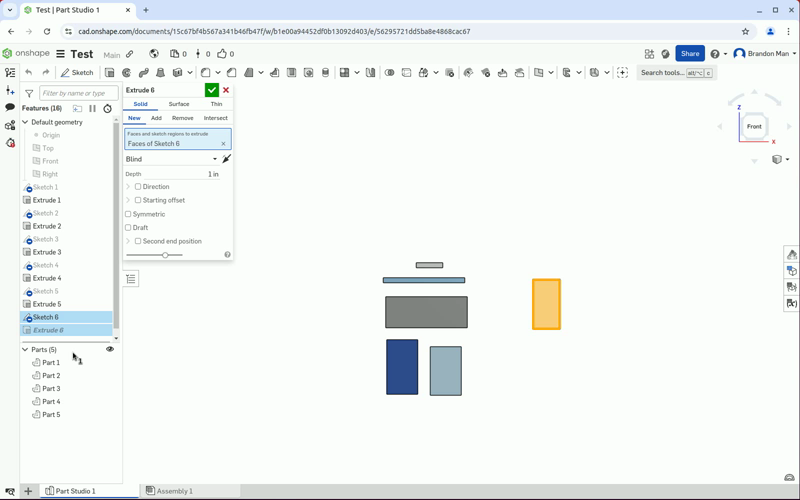
mouse_move(143, 106)
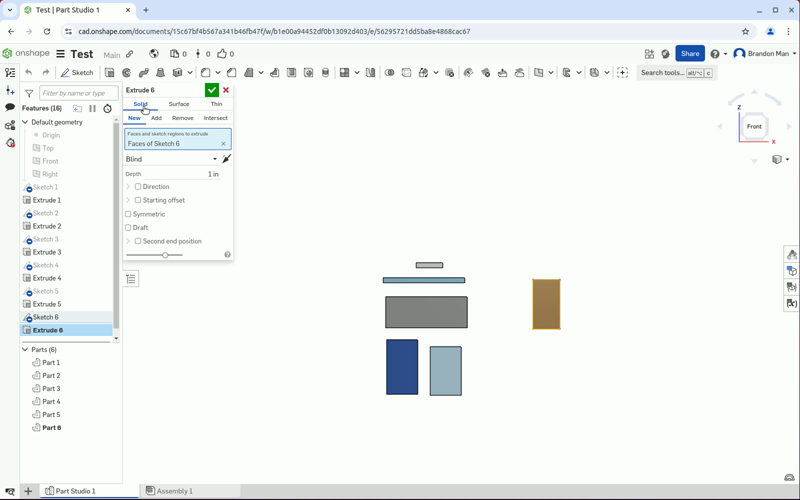
click(143, 106)
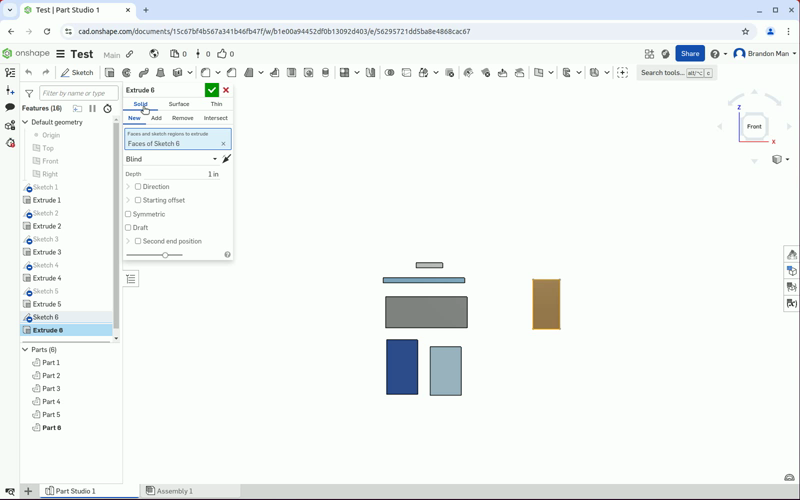
mouse_move(137, 120)
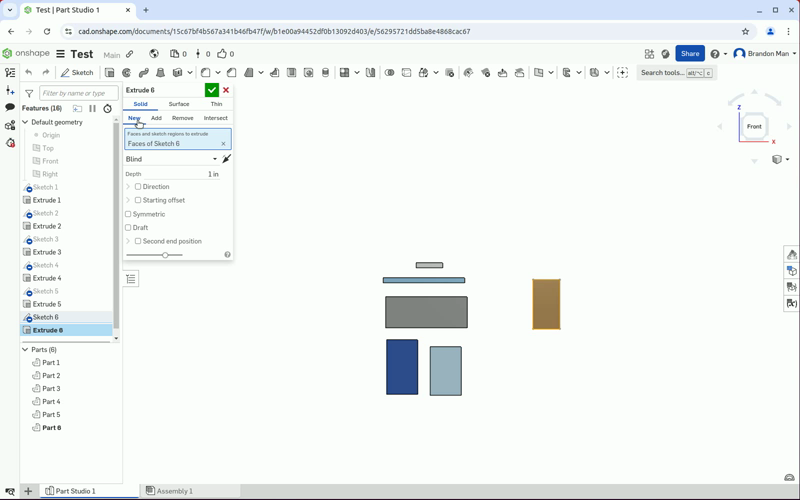
click(137, 120)
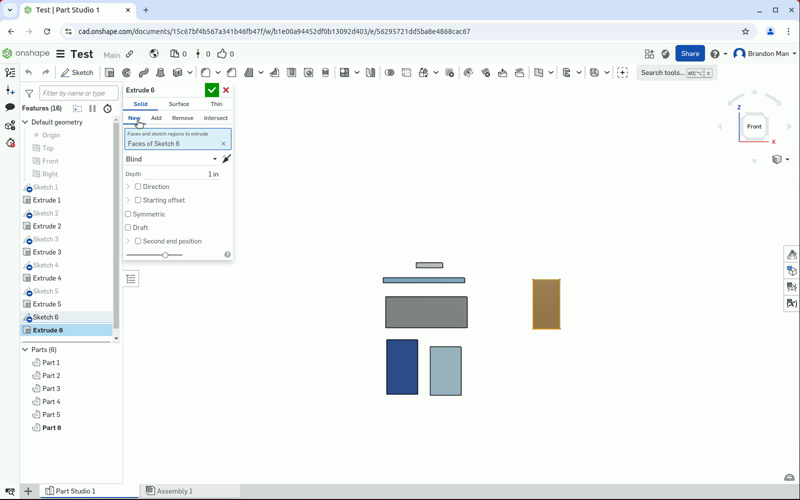
key(tab, 4)
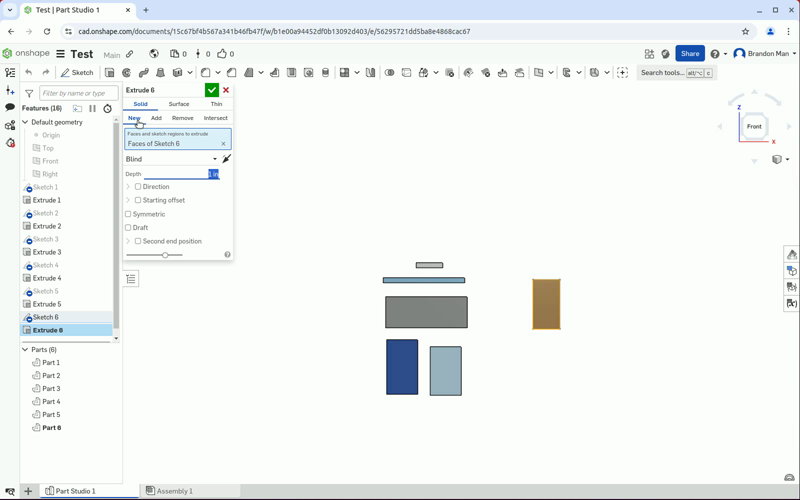
text(0.241)
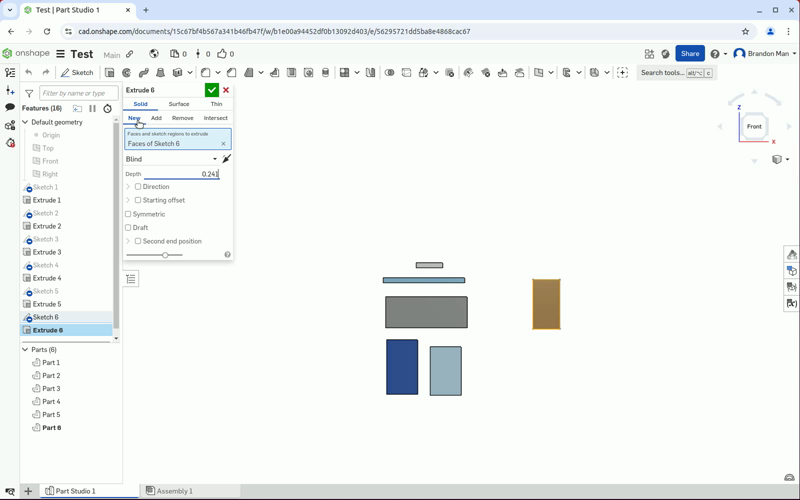
key(enter)
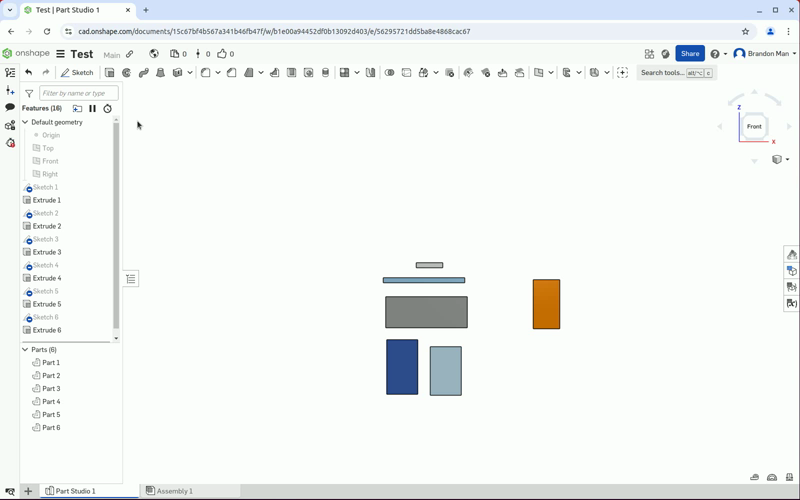
key(shift+h)
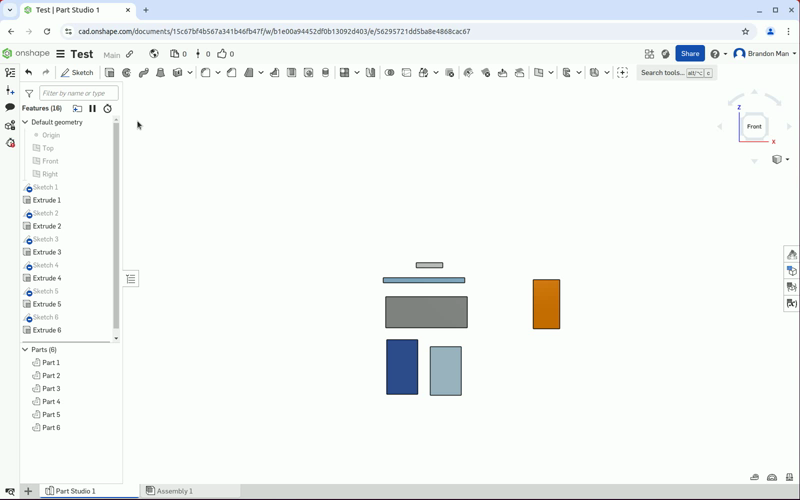
key(shift+h)
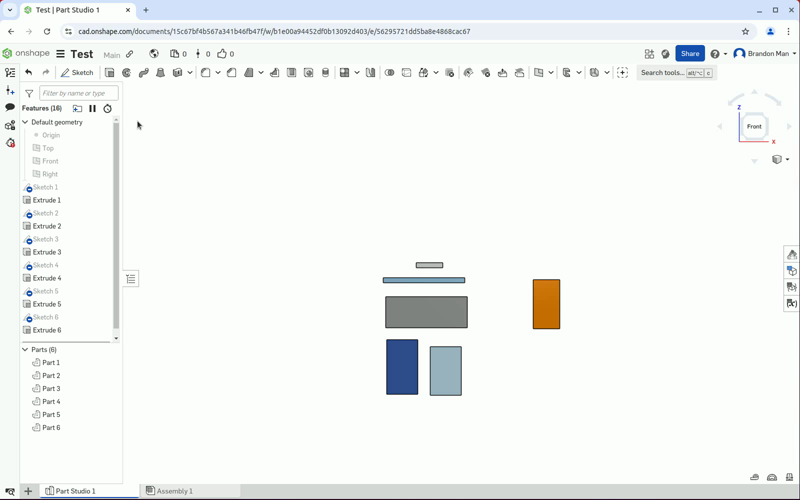
mouse_move(69, 189)
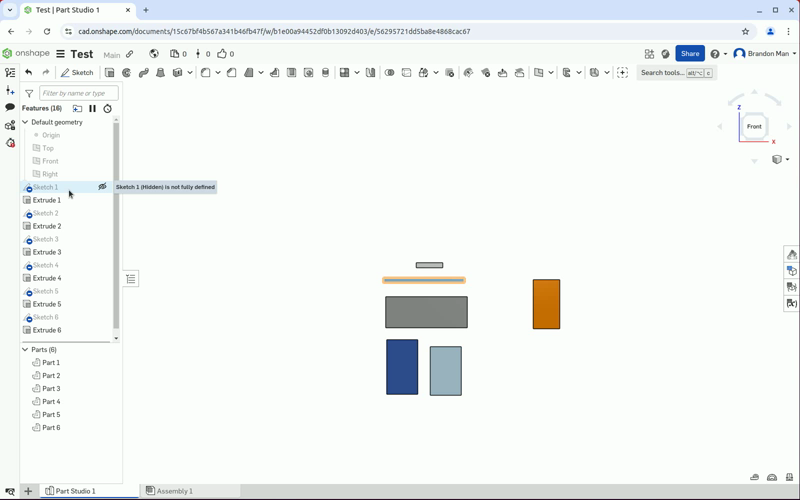
click(69, 189)
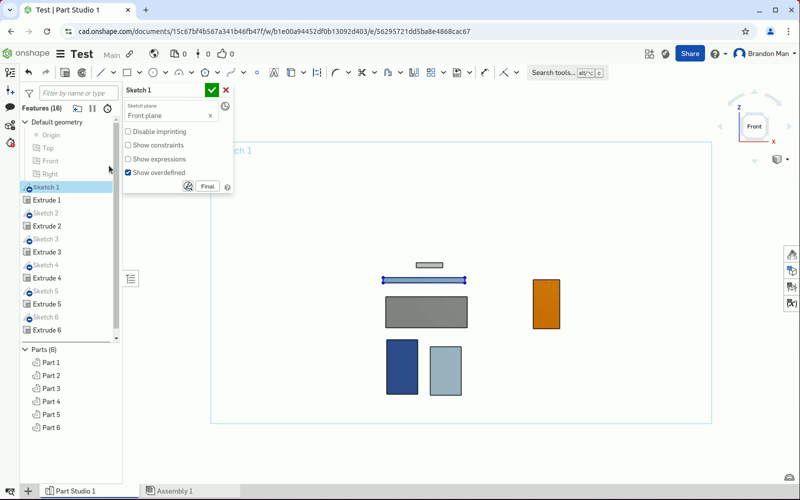
mouse_move(229, 92)
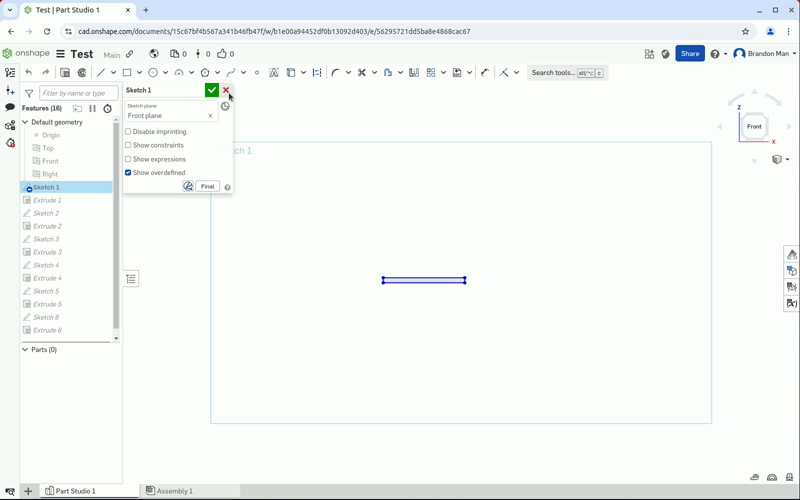
click(229, 92)
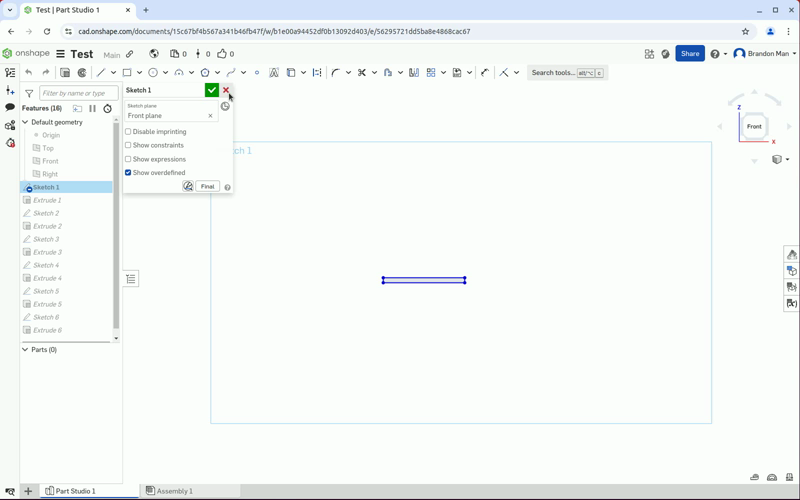
key(shift+s)
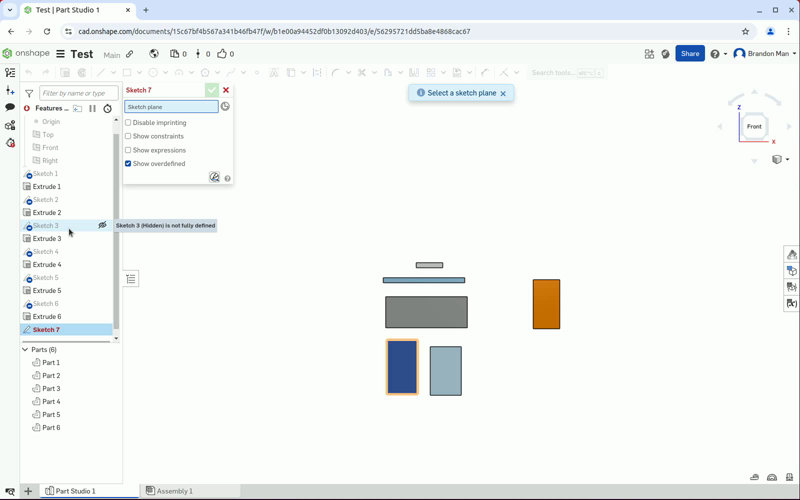
scroll(3)
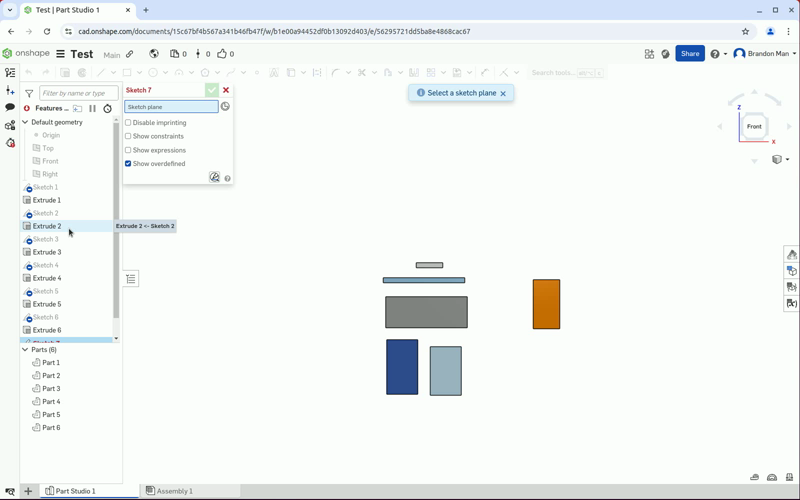
mouse_move(69, 163)
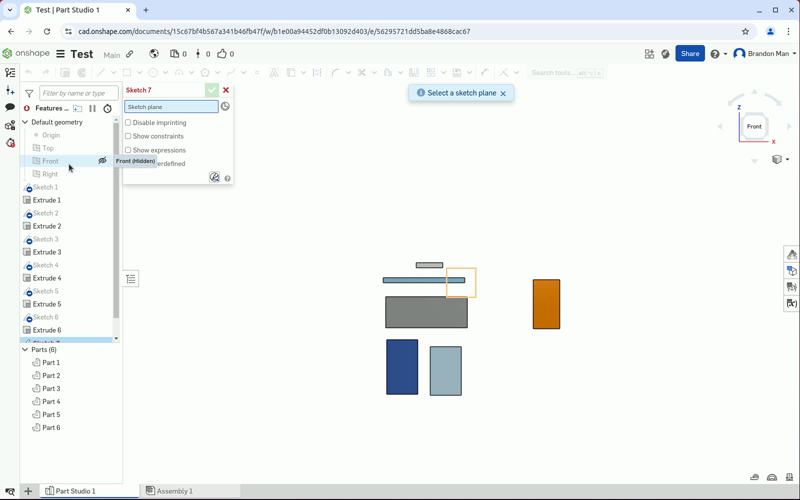
click(69, 163)
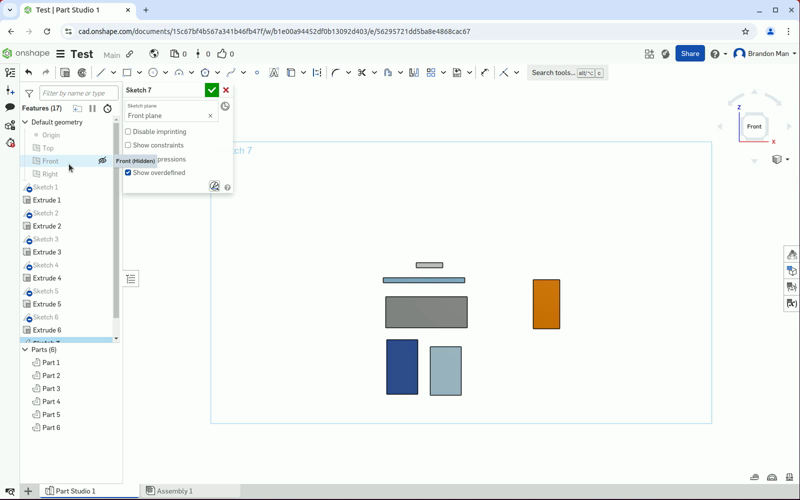
mouse_move(73, 352)
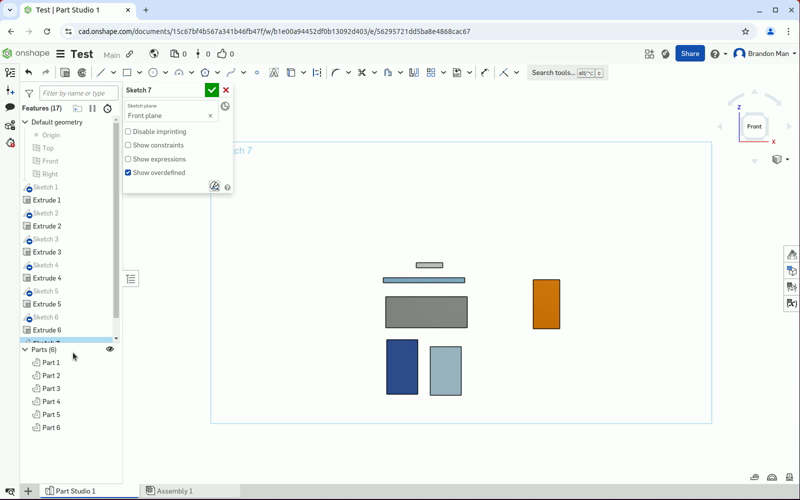
key(y)
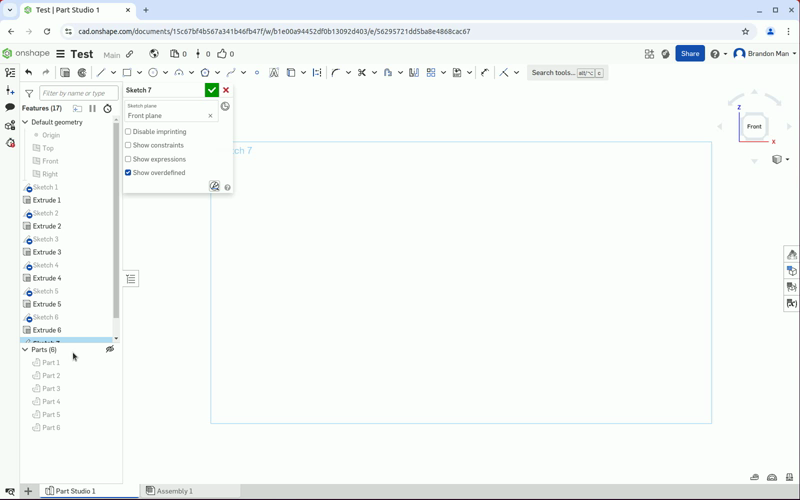
key(l)
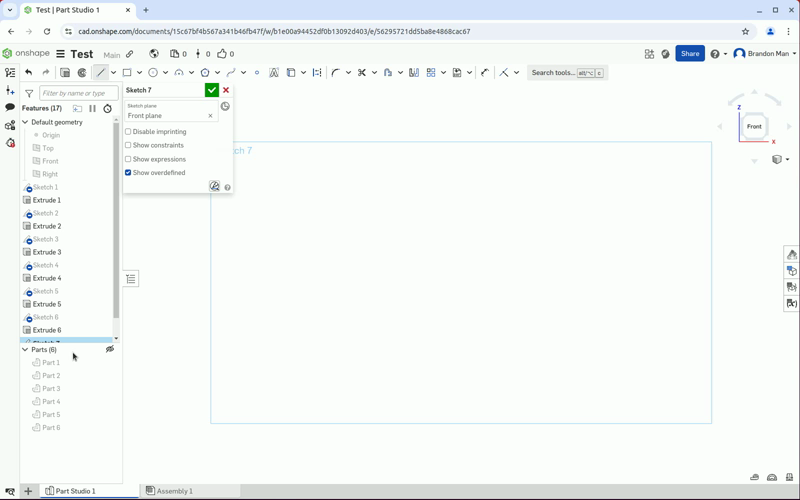
key_down(shift)
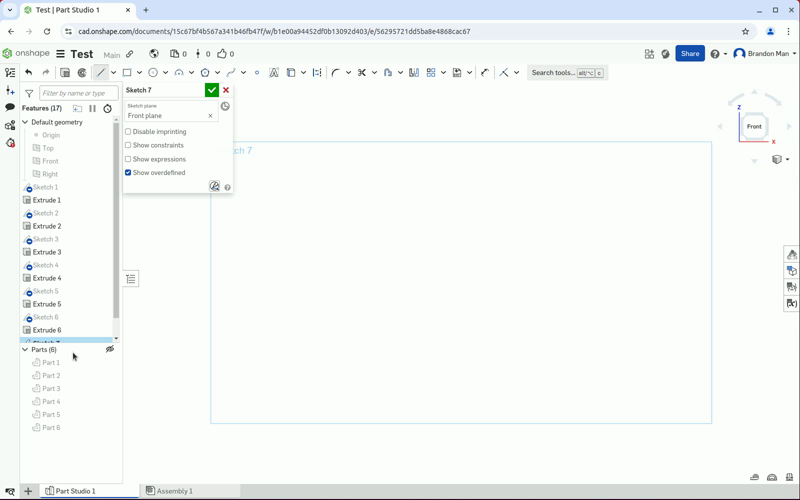
mouse_move(491, 328)
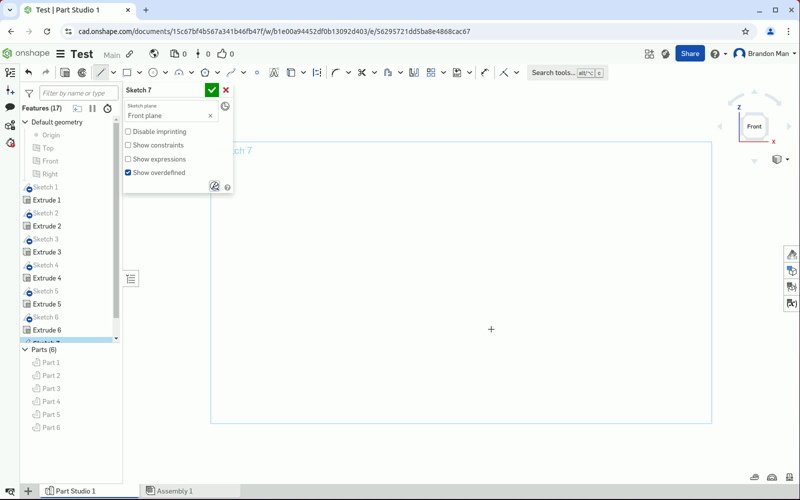
click(491, 328)
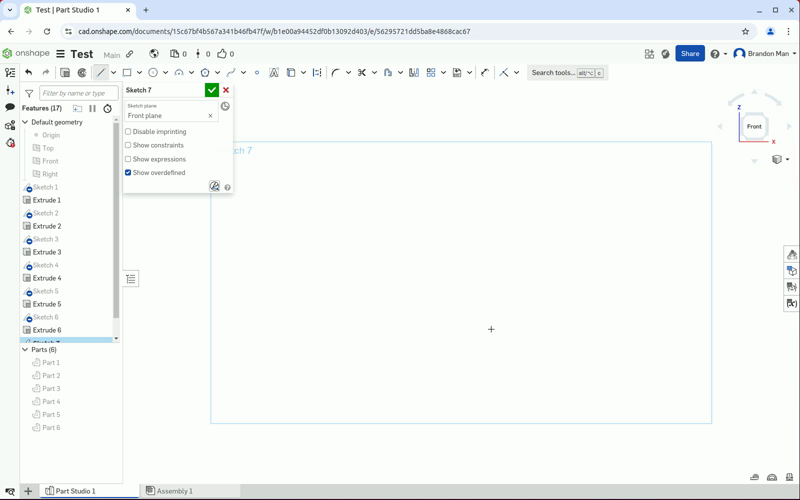
key_up(shift)
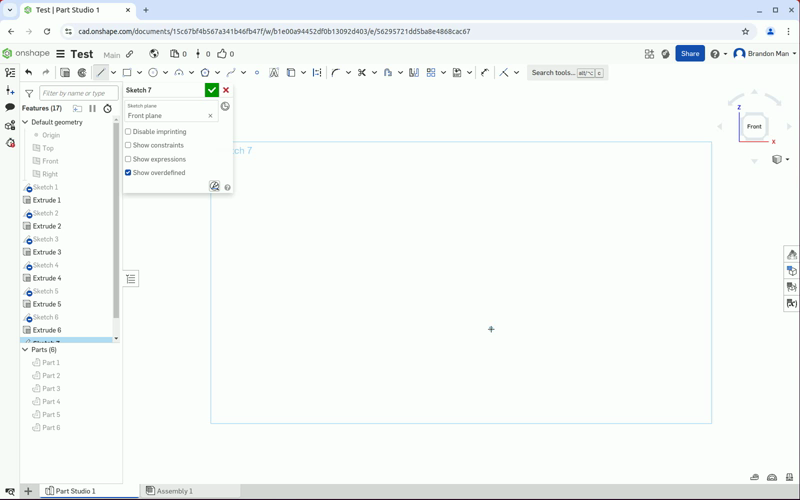
key_down(shift)
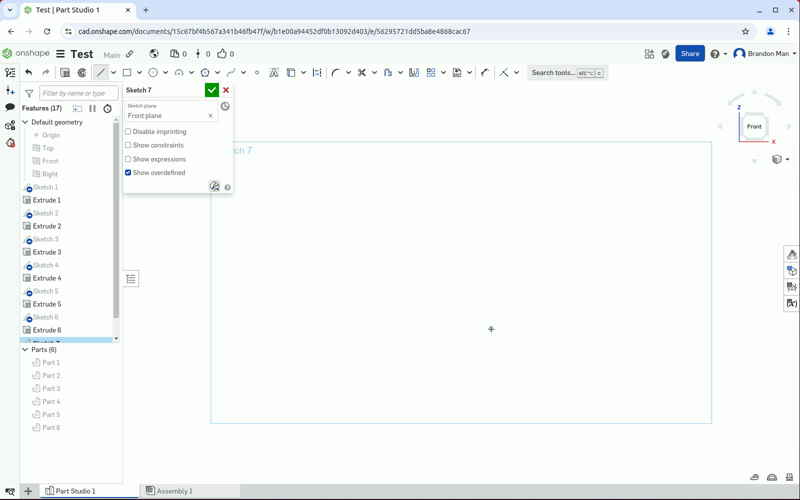
mouse_move(521, 328)
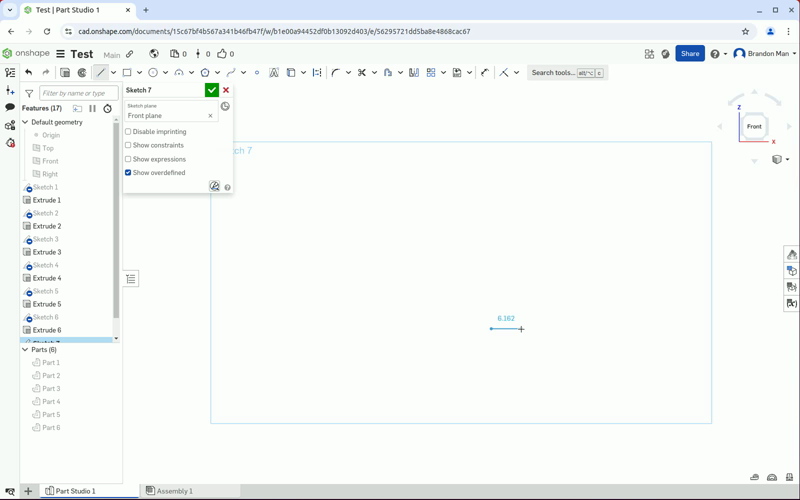
mouse_move(507, 328)
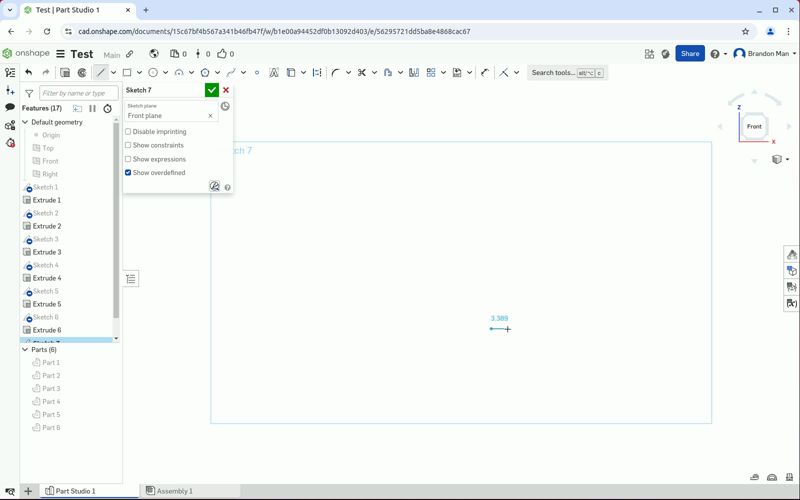
click(507, 328)
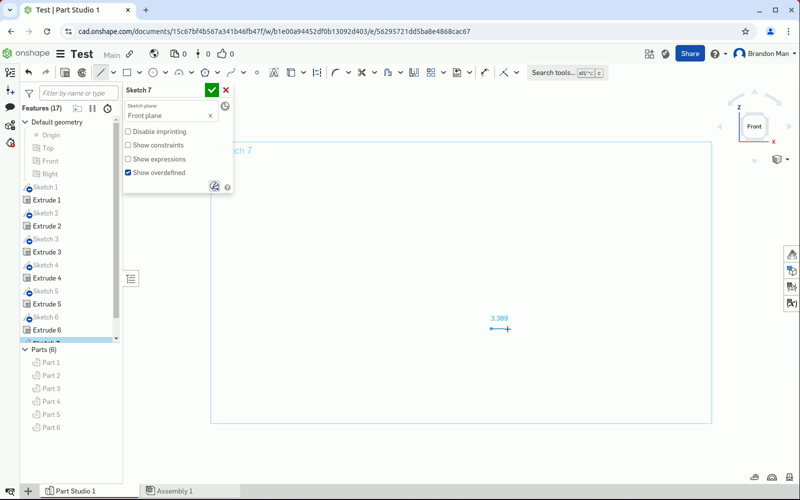
key_up(shift)
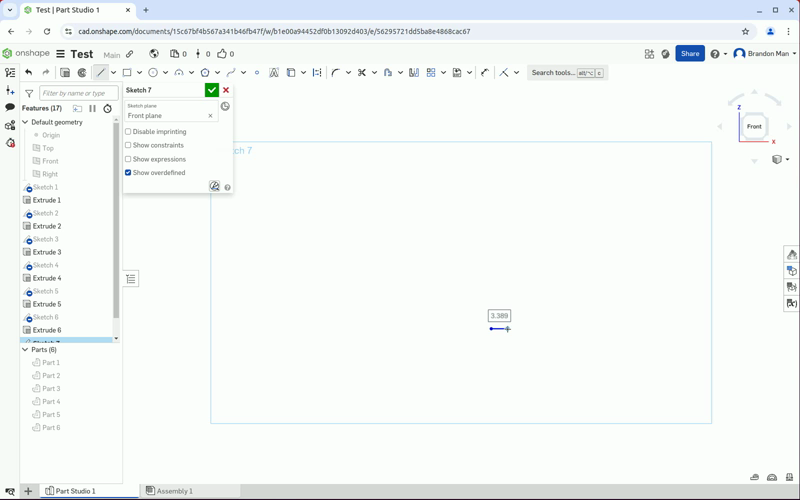
key_down(shift)
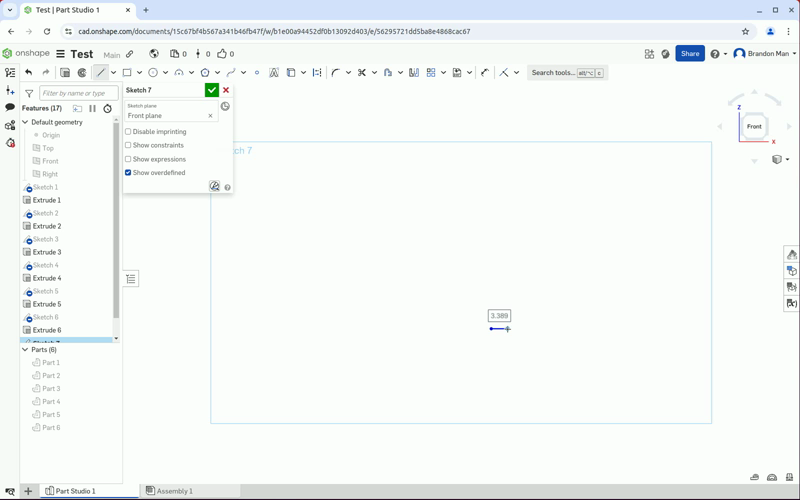
mouse_move(537, 328)
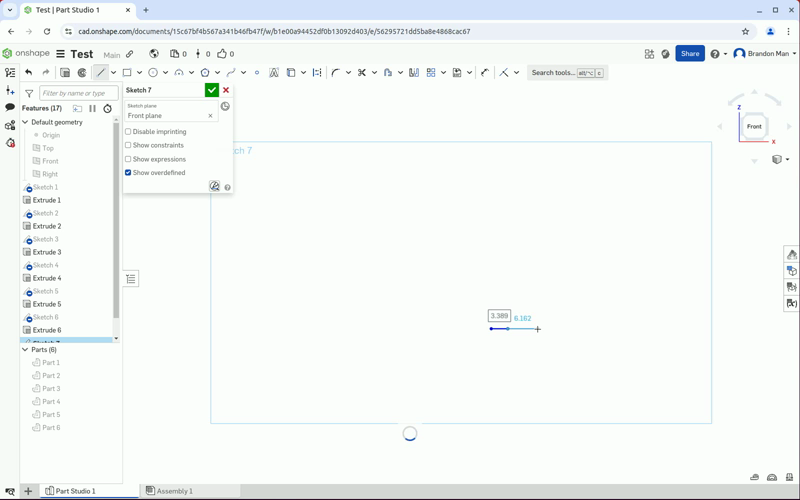
mouse_move(507, 279)
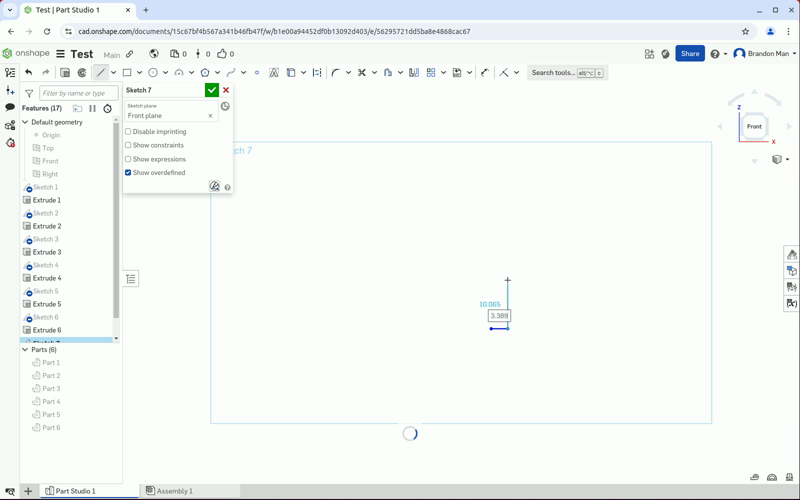
click(507, 279)
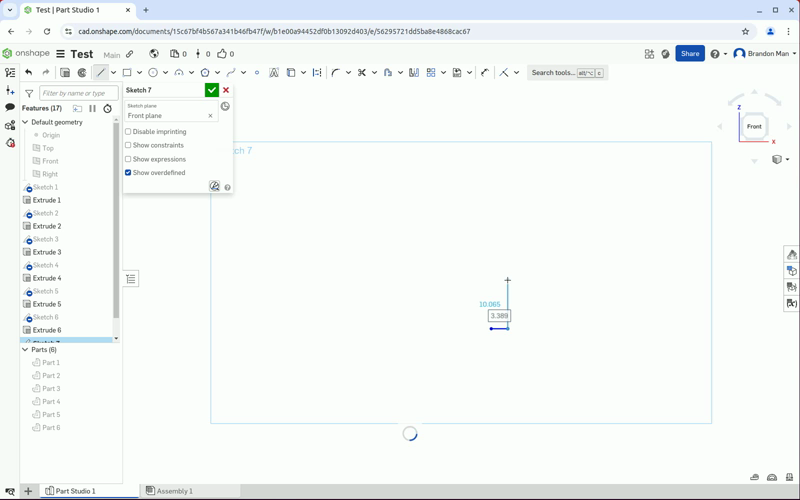
key_up(shift)
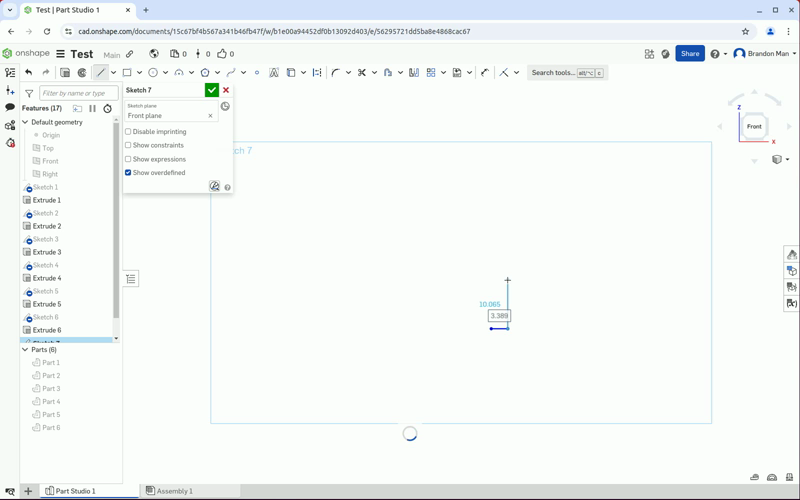
key_down(shift)
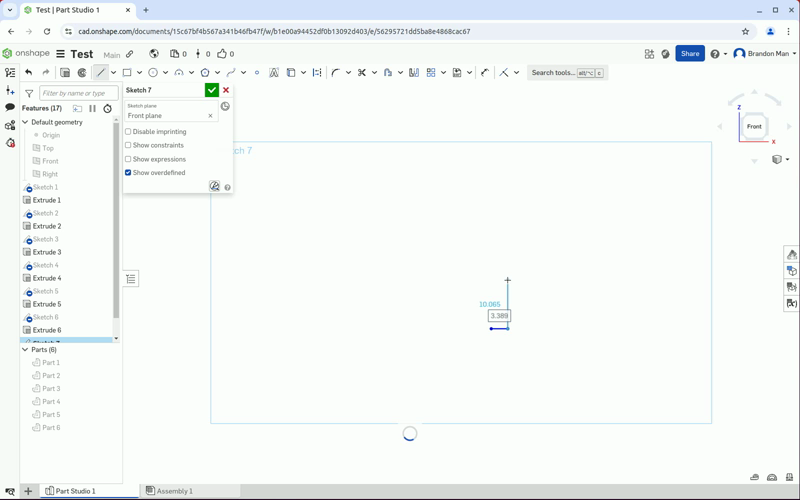
mouse_move(537, 279)
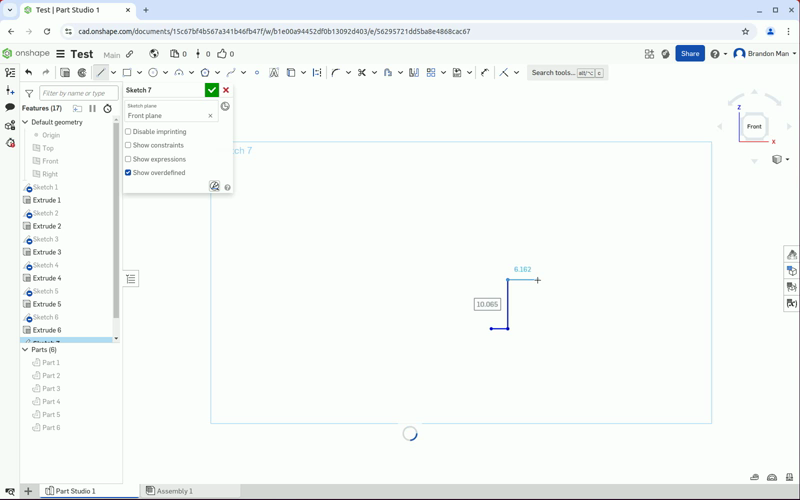
mouse_move(491, 279)
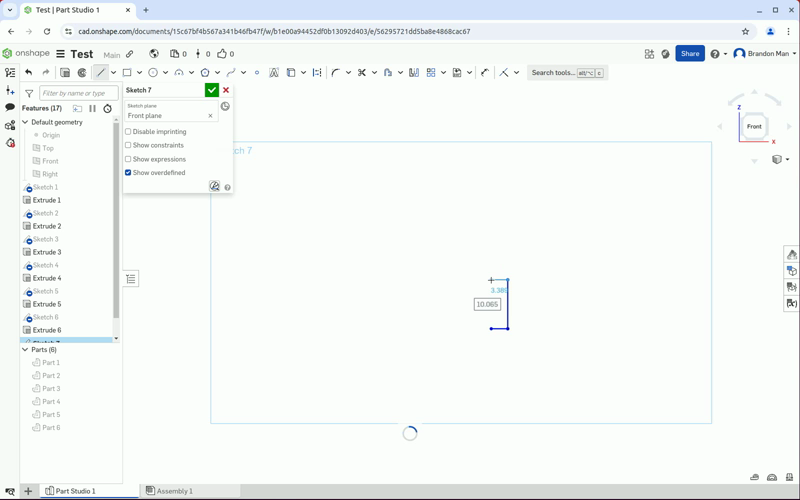
click(491, 279)
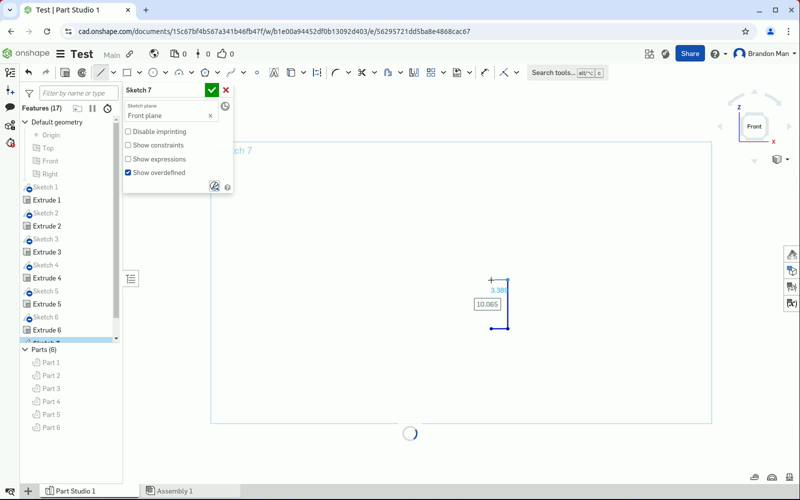
key_up(shift)
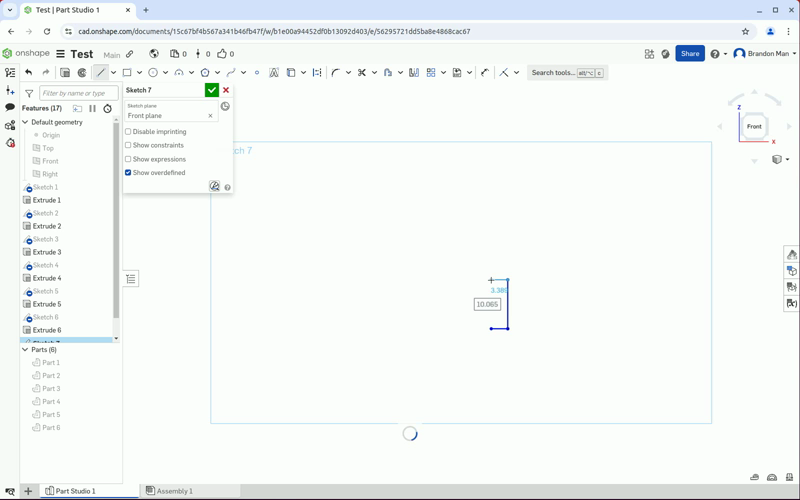
mouse_move(521, 279)
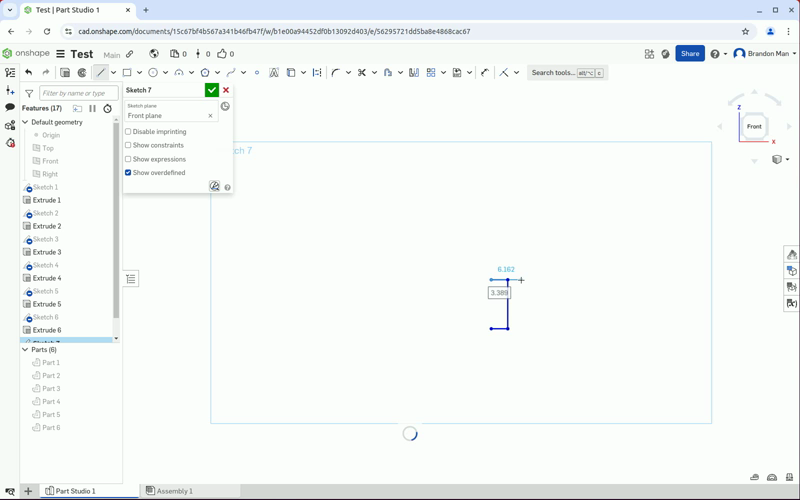
key_down(shift)
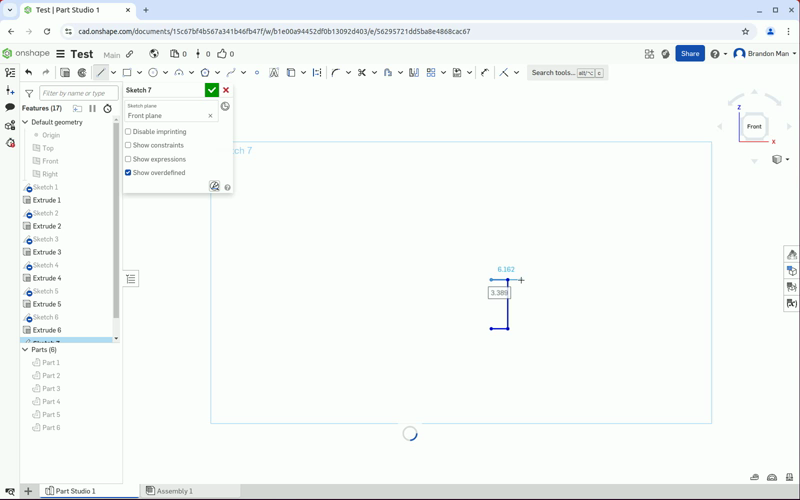
mouse_move(491, 328)
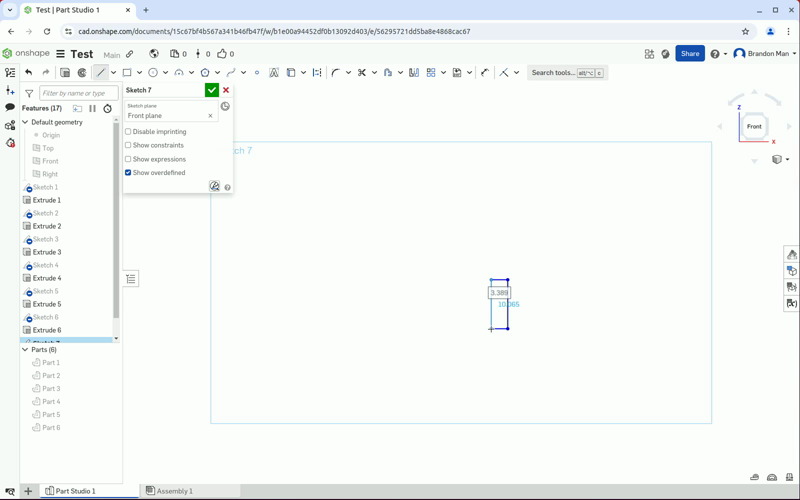
key_up(shift)
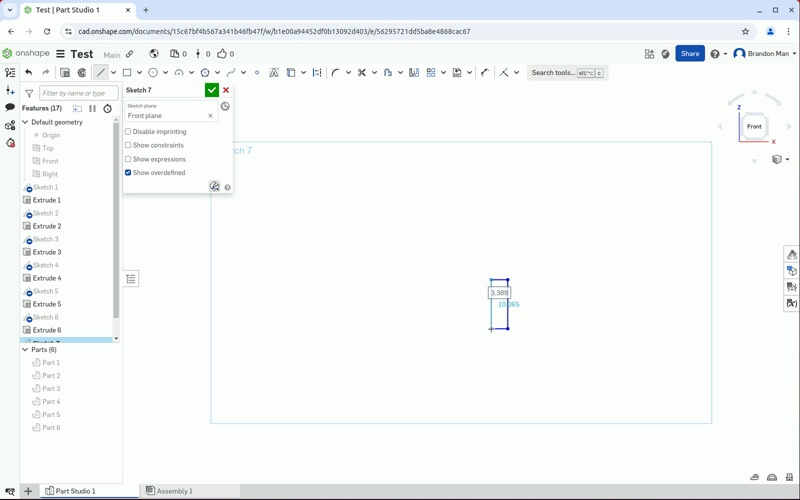
click(491, 328)
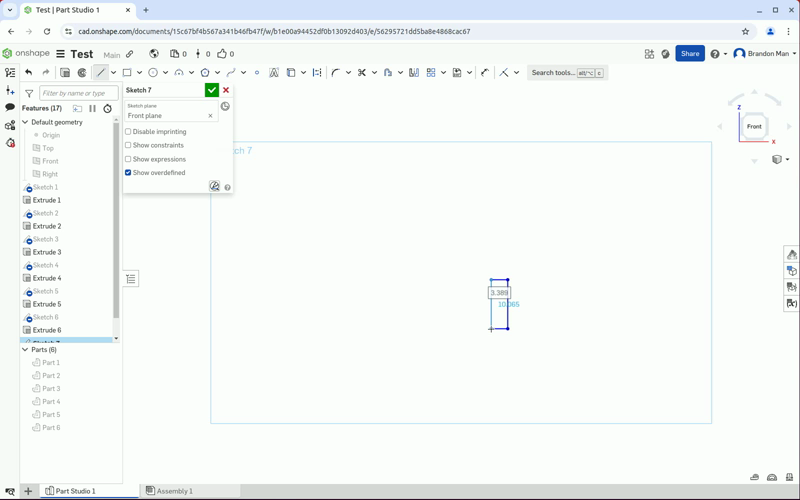
key(esc)
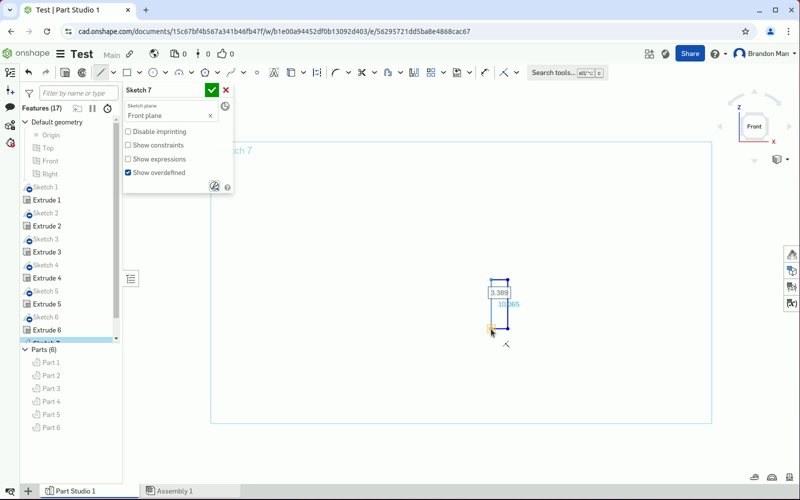
mouse_move(502, 310)
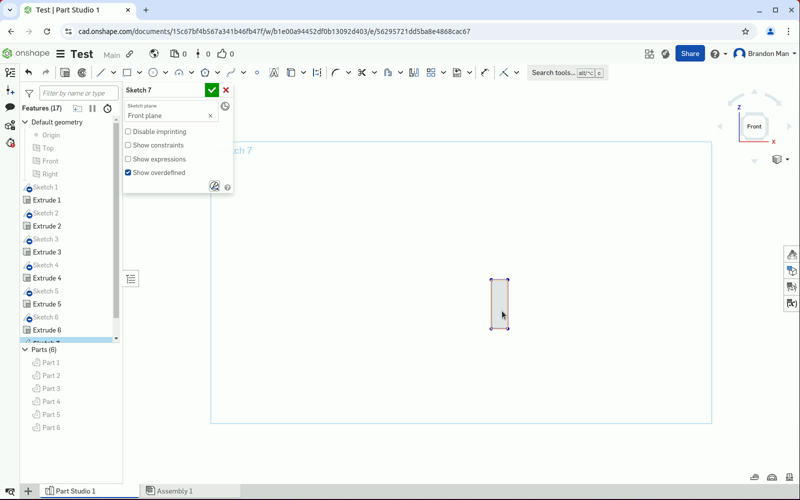
scroll(6)
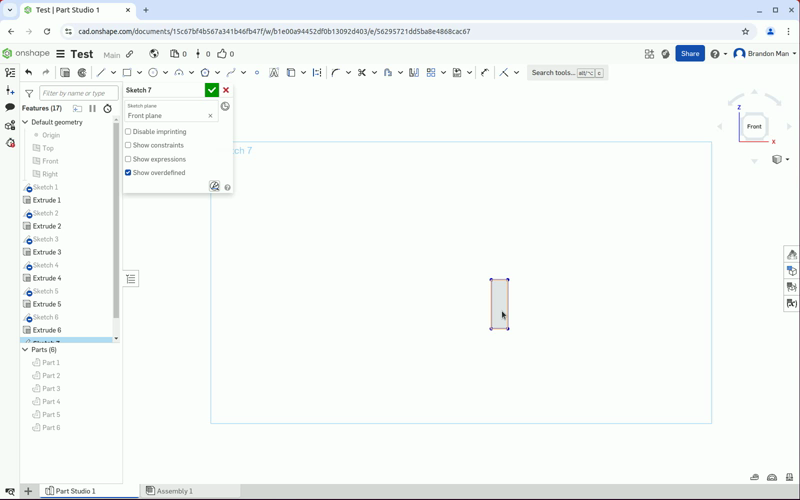
scroll(6)
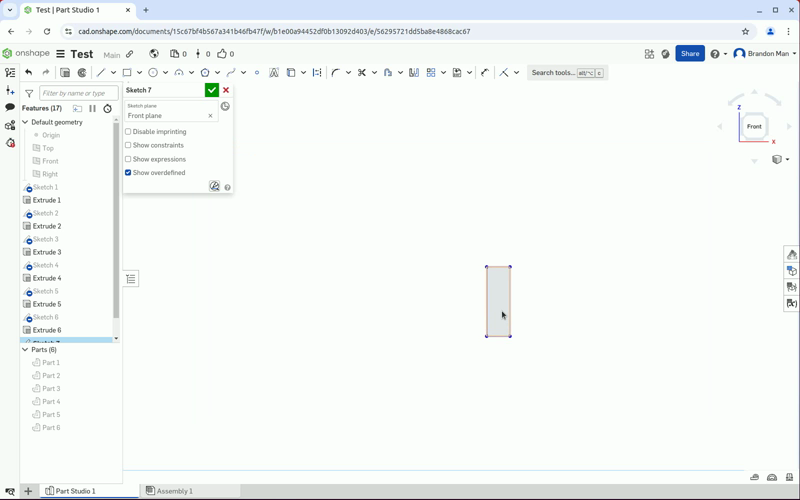
scroll(6)
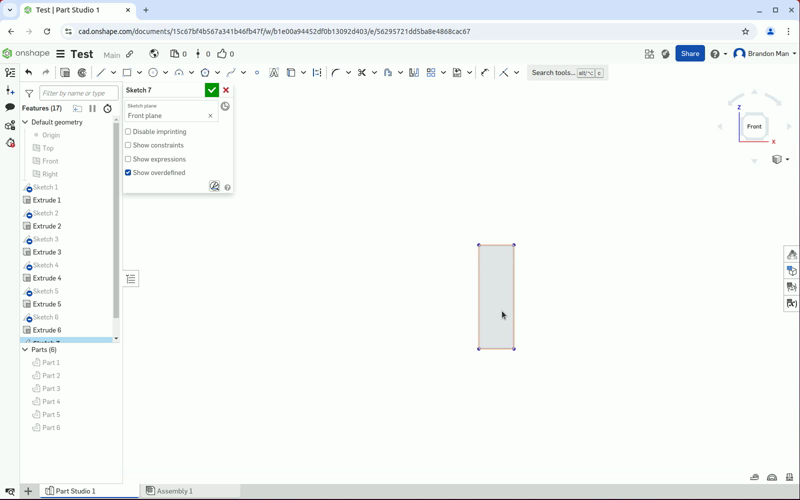
scroll(6)
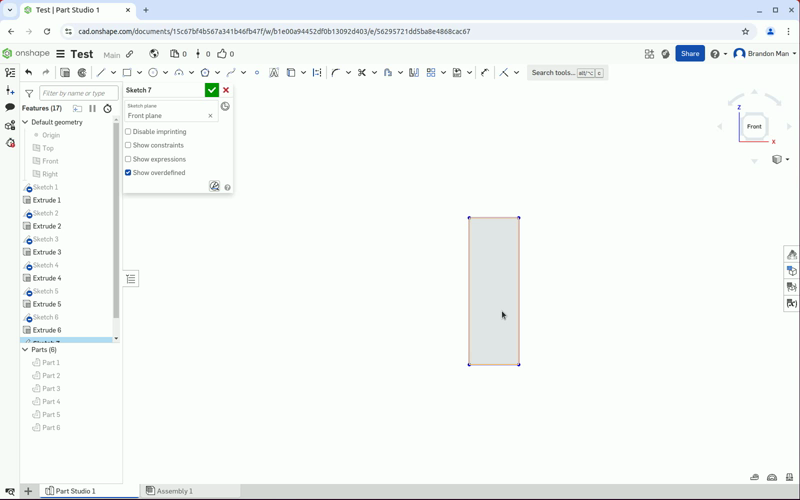
scroll(6)
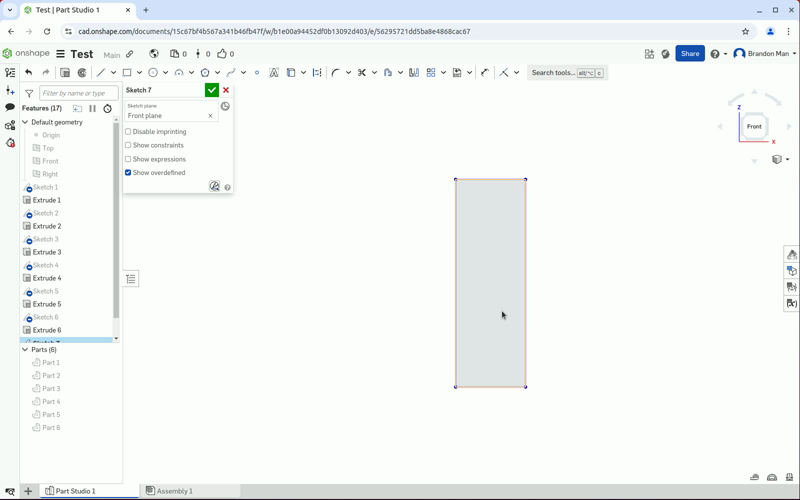
scroll(6)
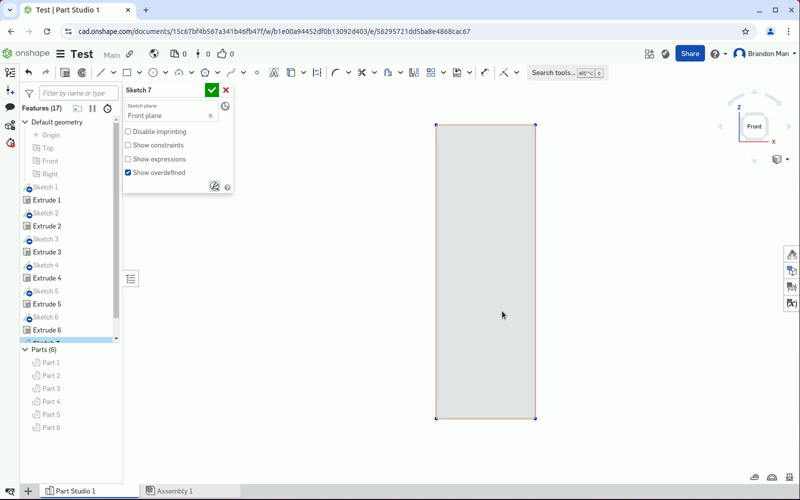
scroll(6)
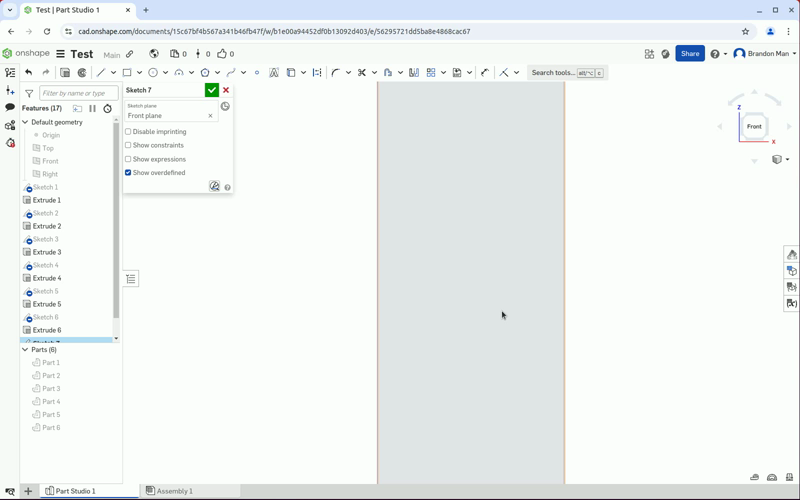
click(502, 310)
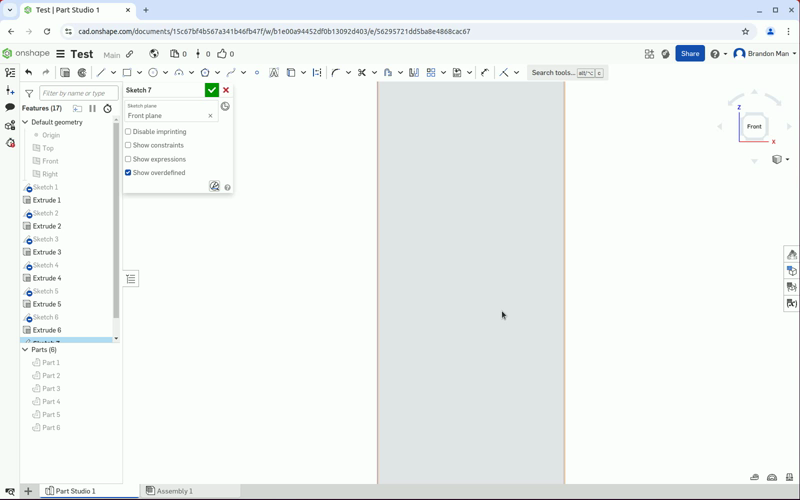
scroll(-6)
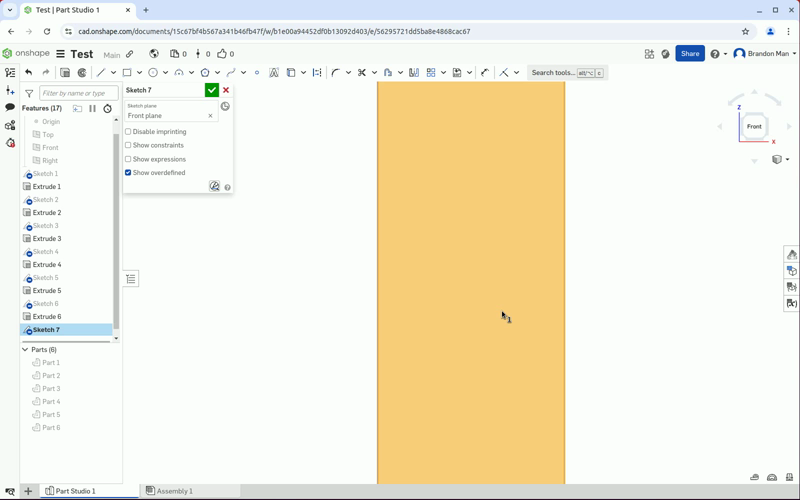
scroll(-6)
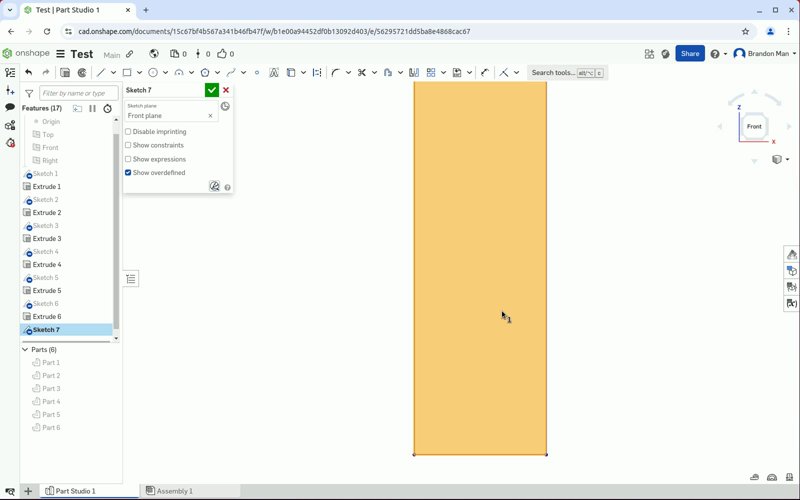
scroll(-6)
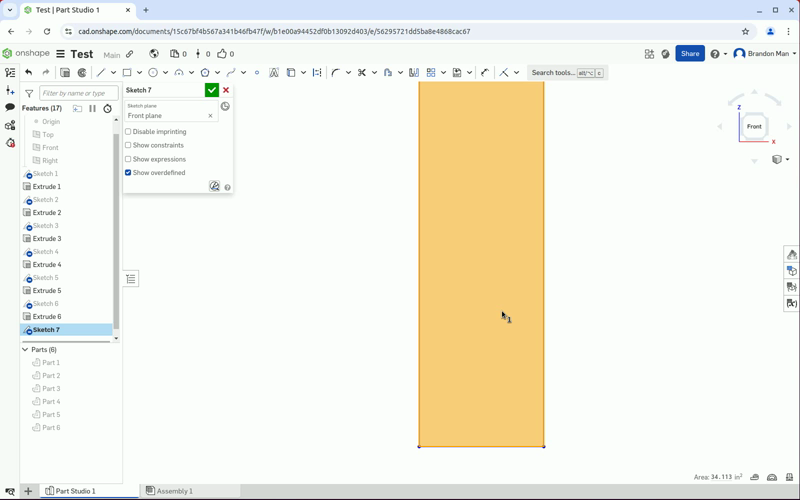
scroll(-6)
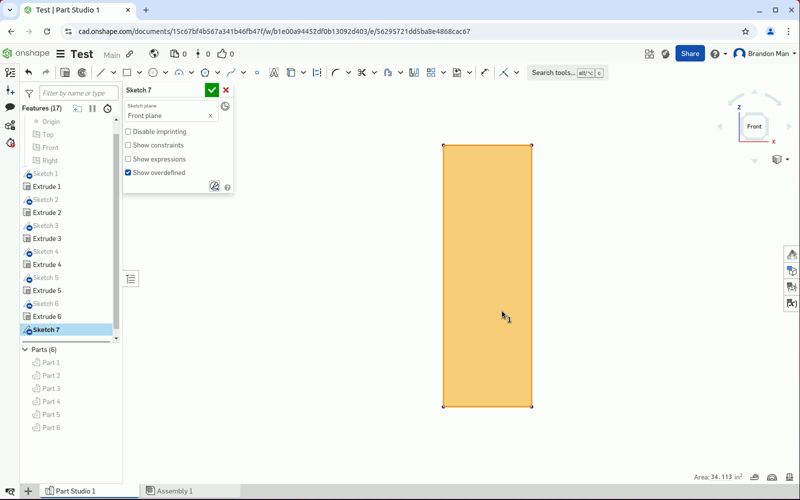
scroll(-6)
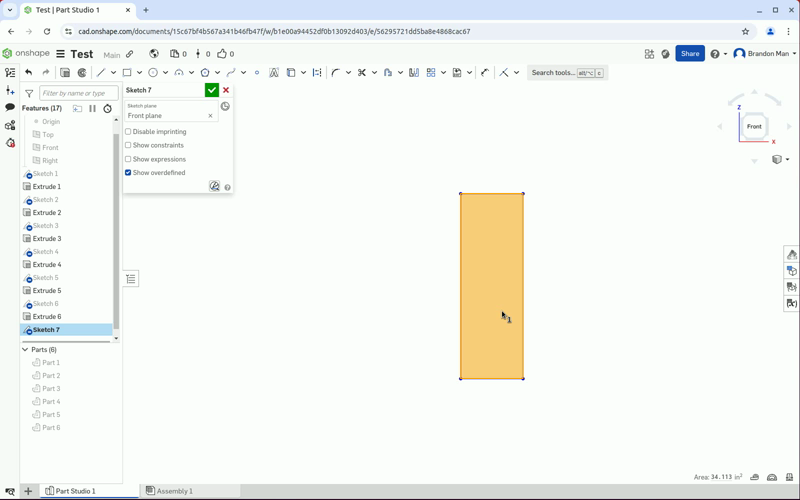
scroll(-6)
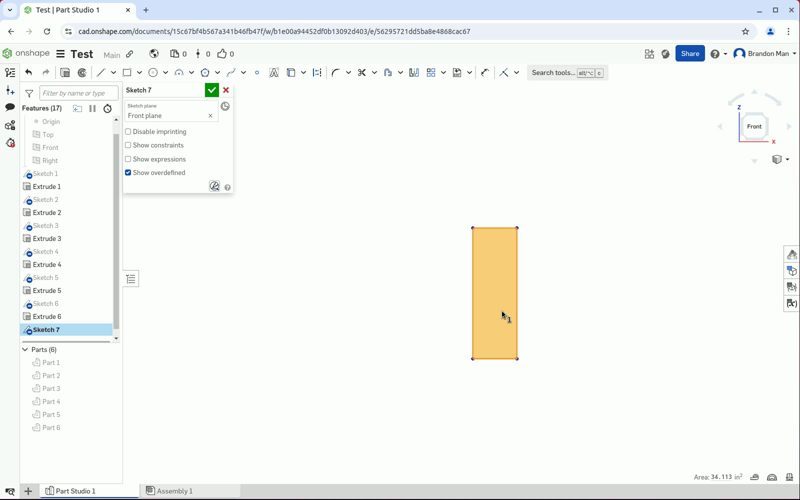
scroll(-6)
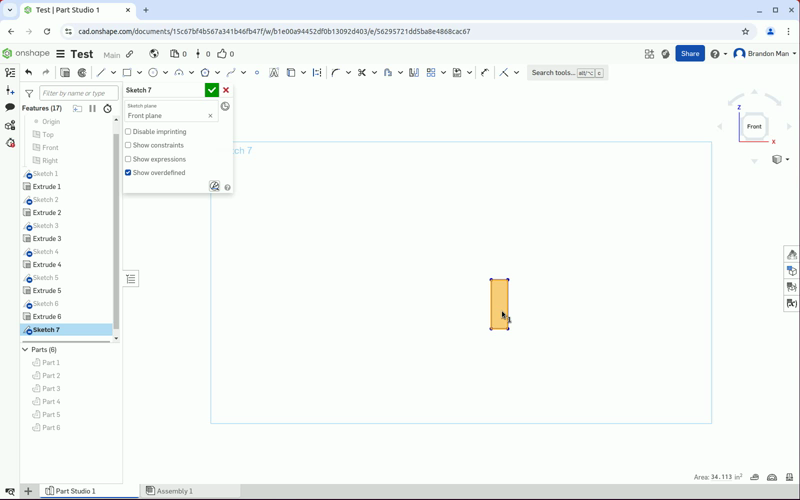
mouse_move(73, 352)
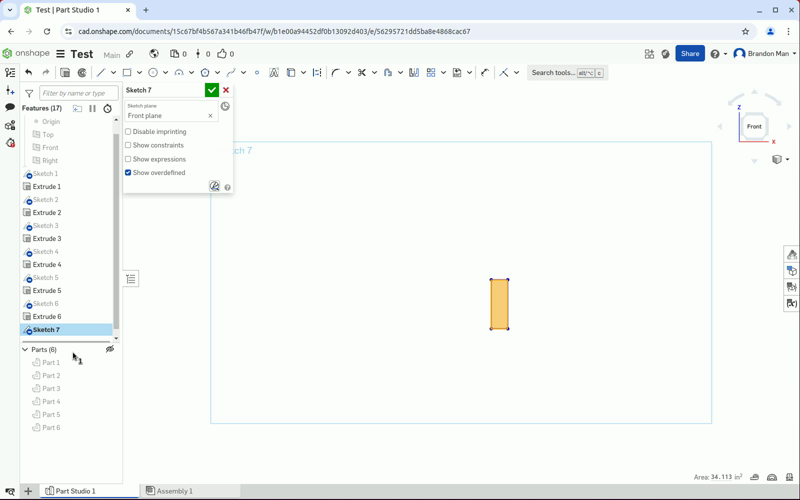
key(shift+y)
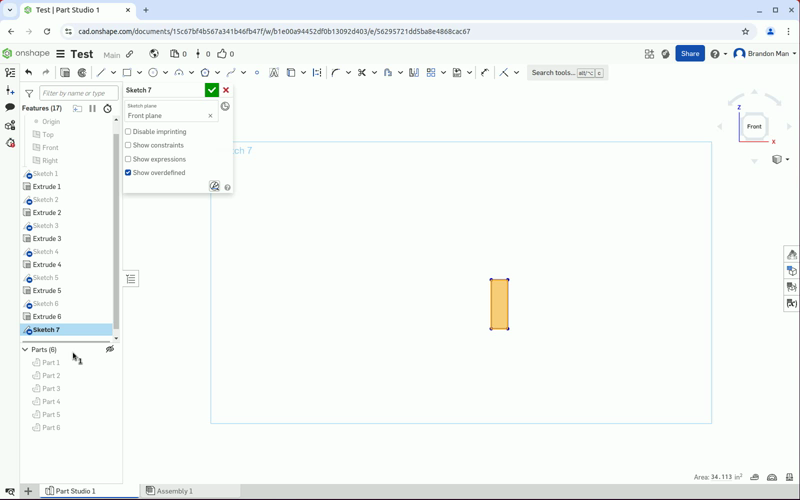
key(shift+e)
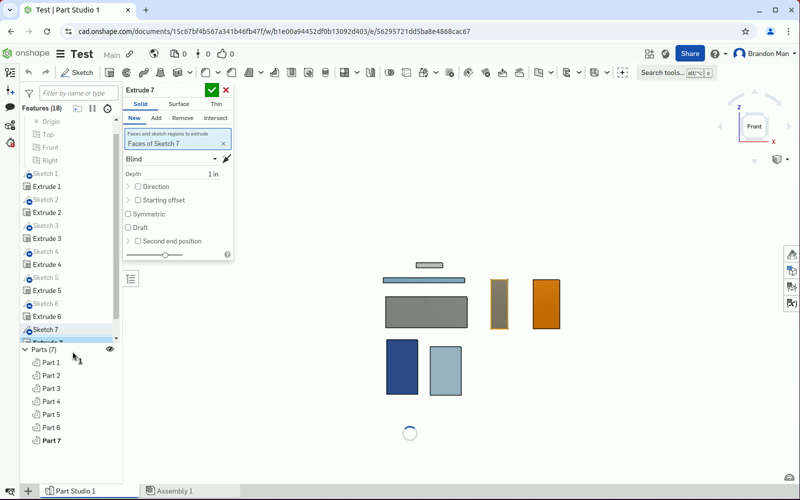
mouse_move(143, 106)
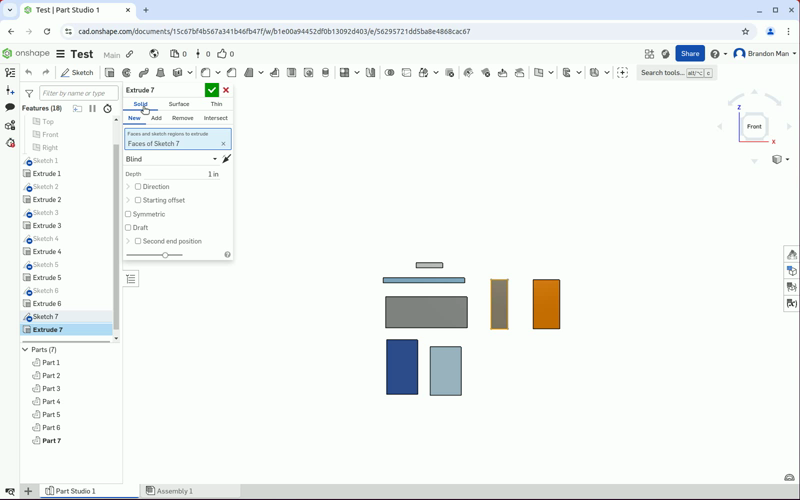
click(143, 106)
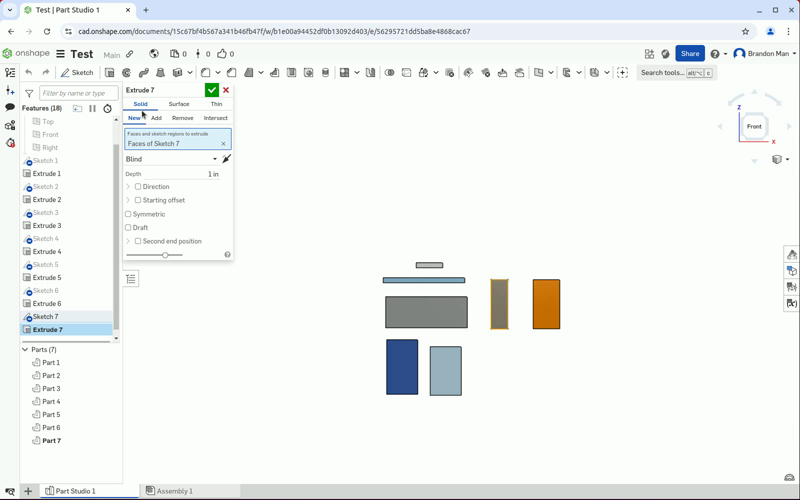
mouse_move(137, 120)
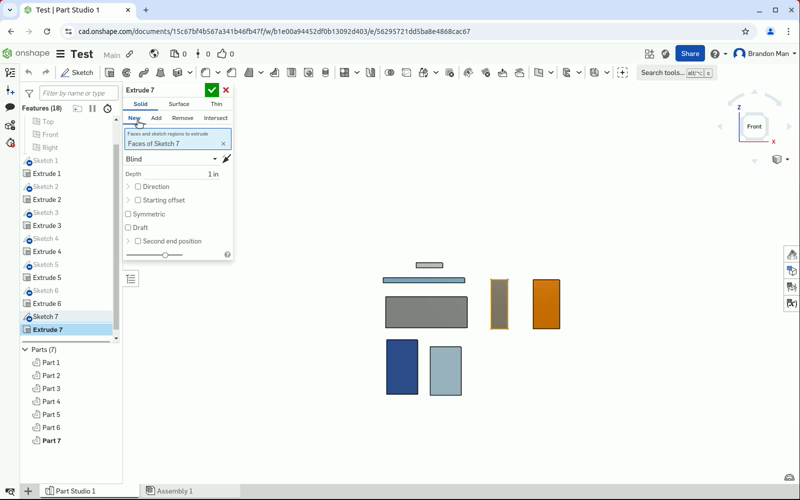
click(137, 120)
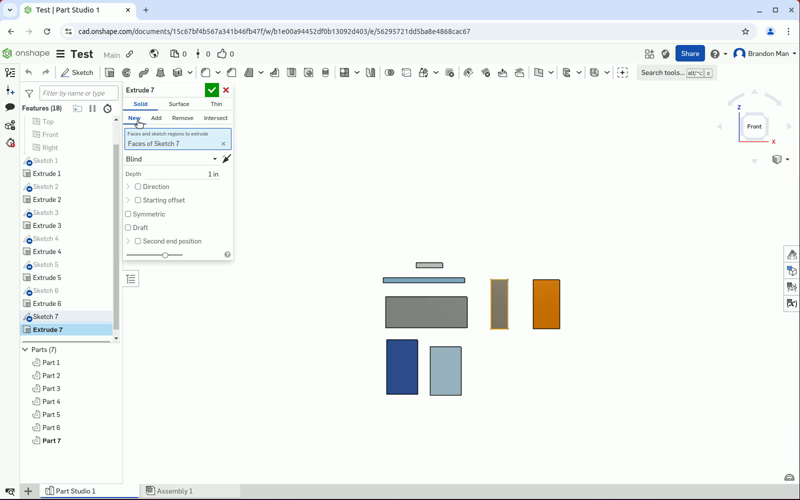
key(tab, 4)
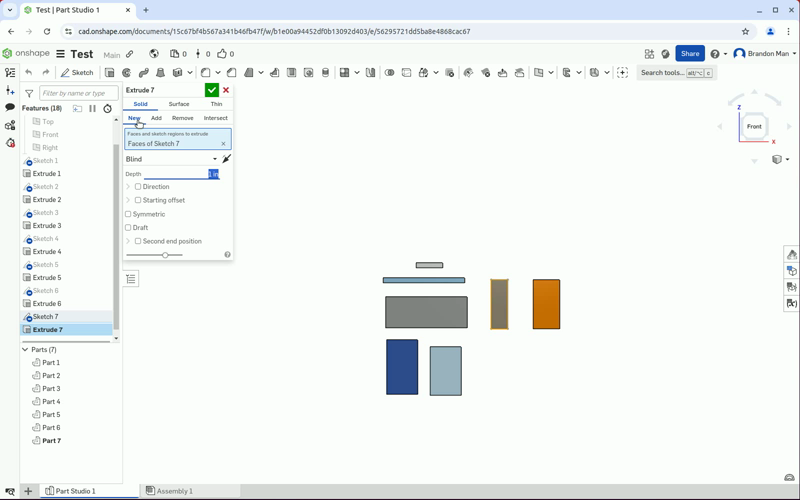
text(0.241)
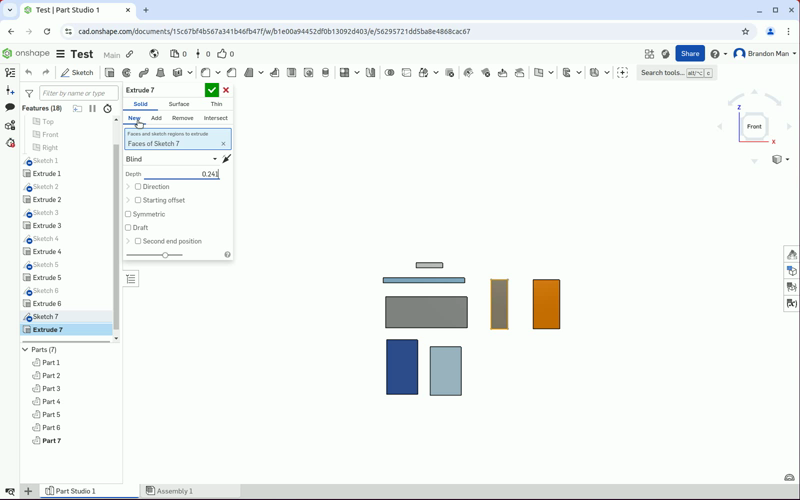
key(enter)
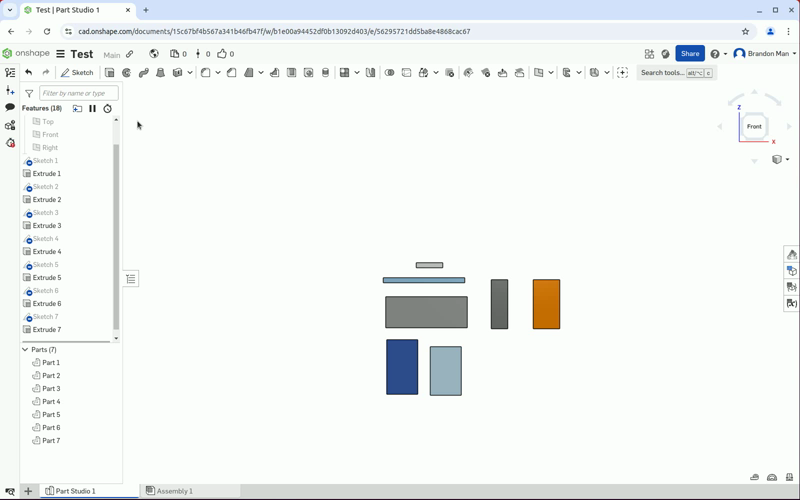
key(shift+h)
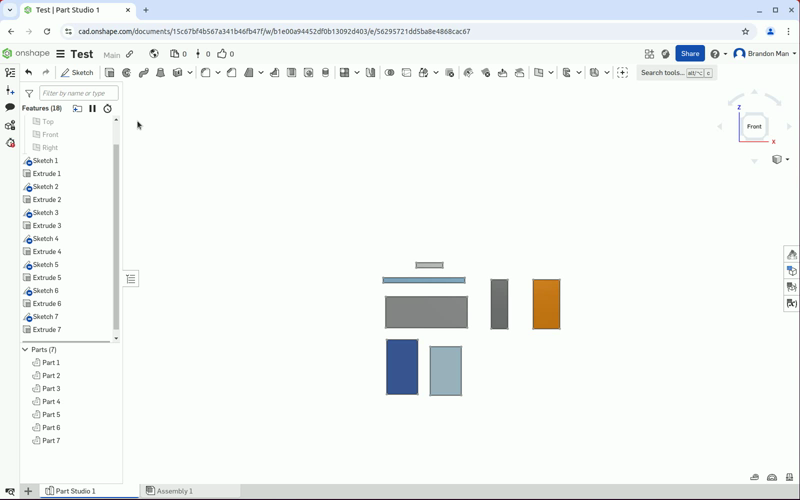
key(shift+h)
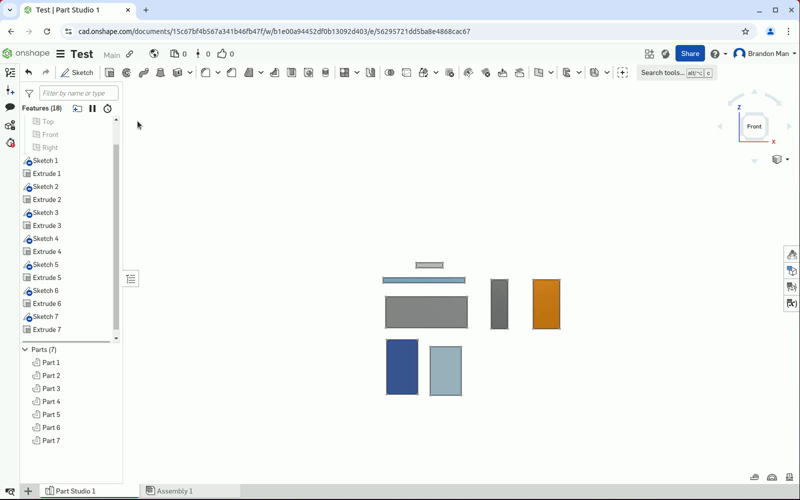
key(shift+7)
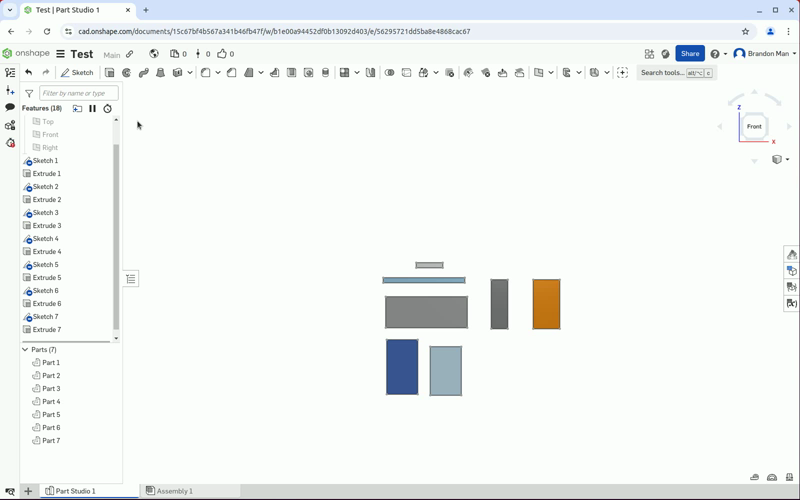
key(left, 2)
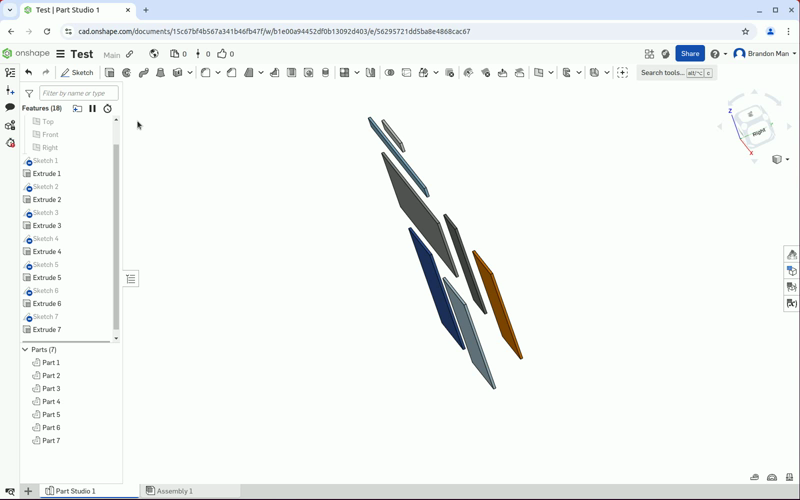
key(down, 2)
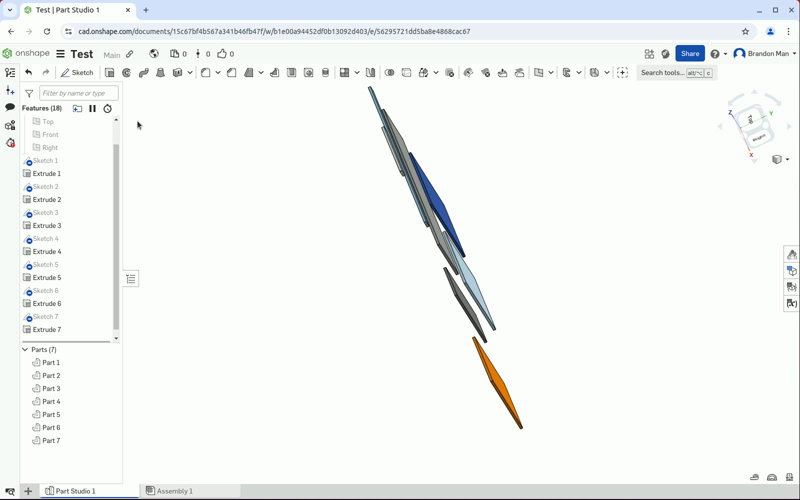
key(up, 2)
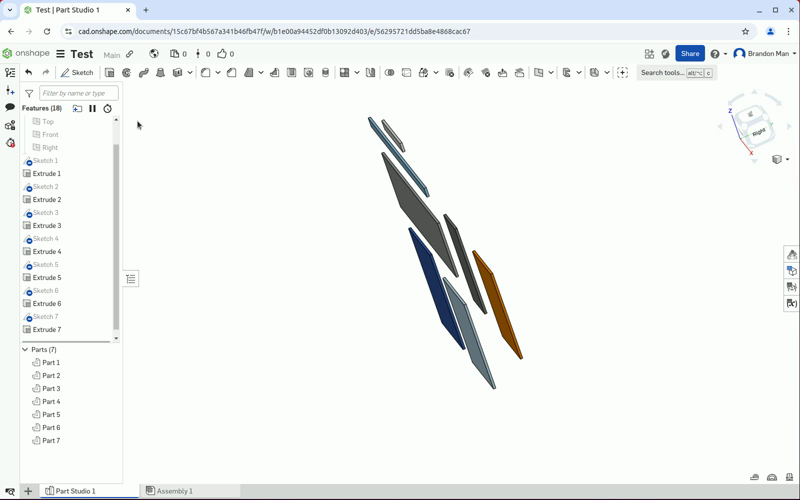
key(right, 2)
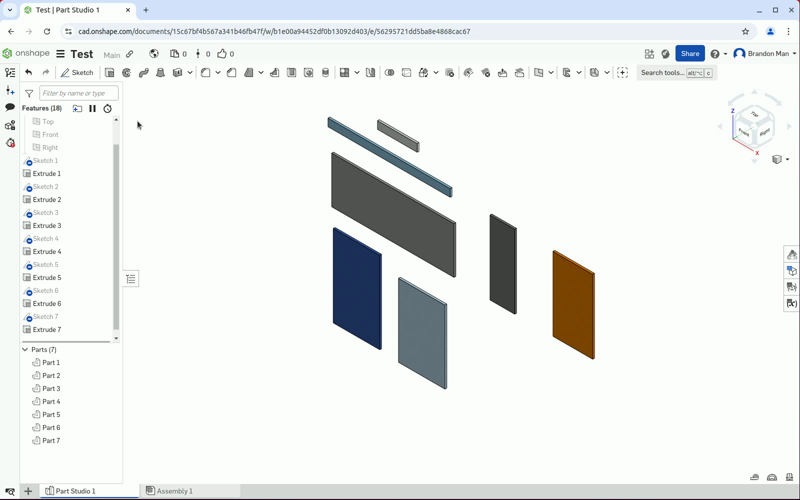
mouse_move(69, 163)
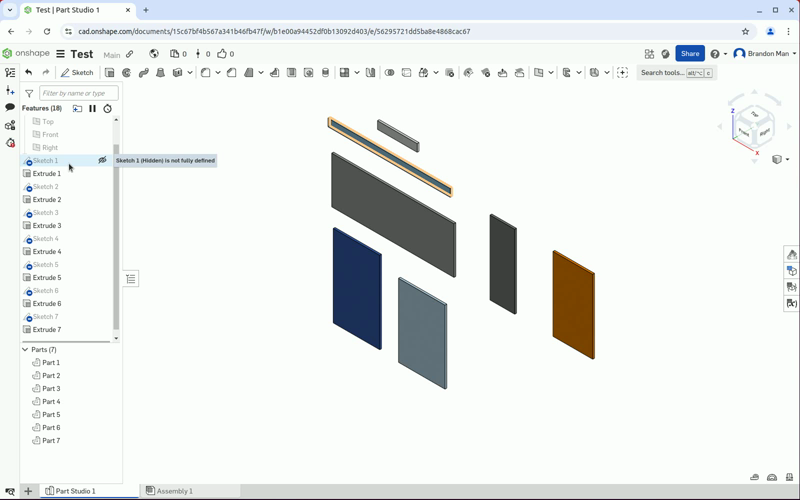
click(69, 163)